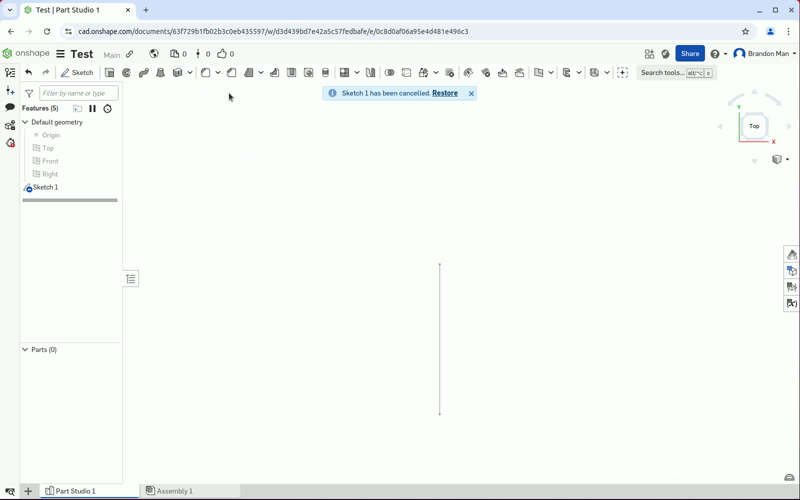
key(shift+h)
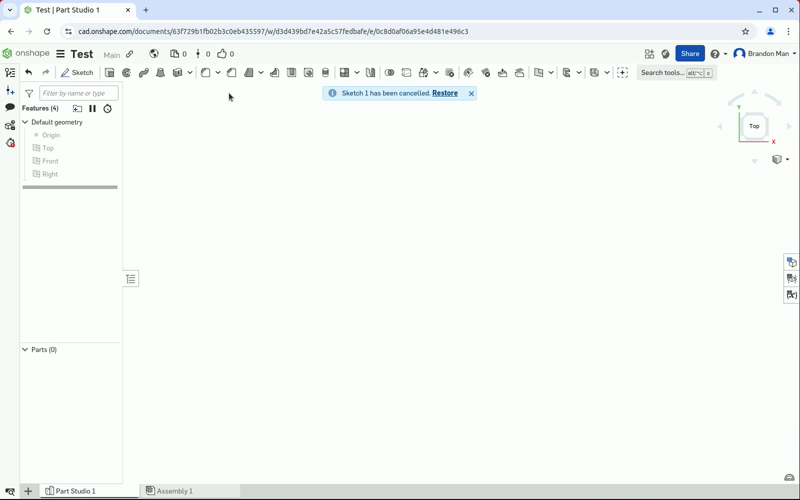
mouse_move(73, 352)
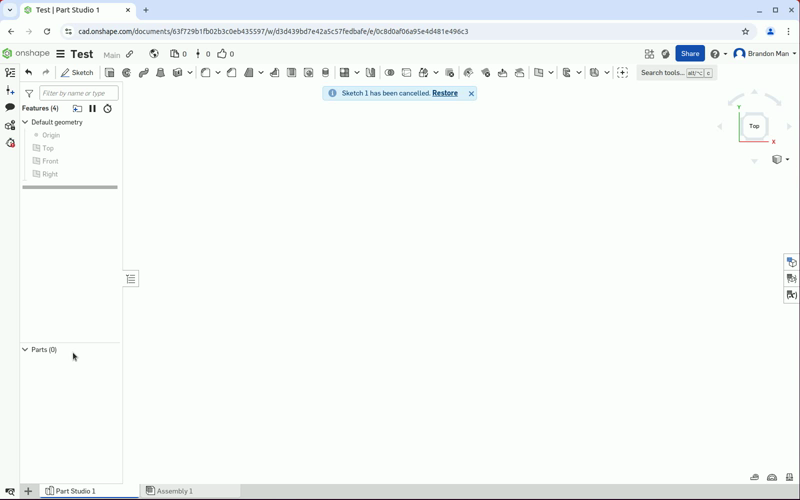
key(y)
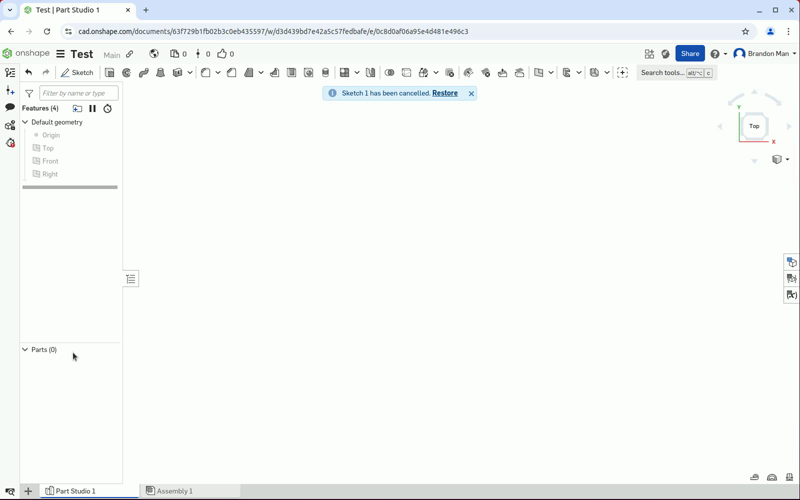
key(shift+p)
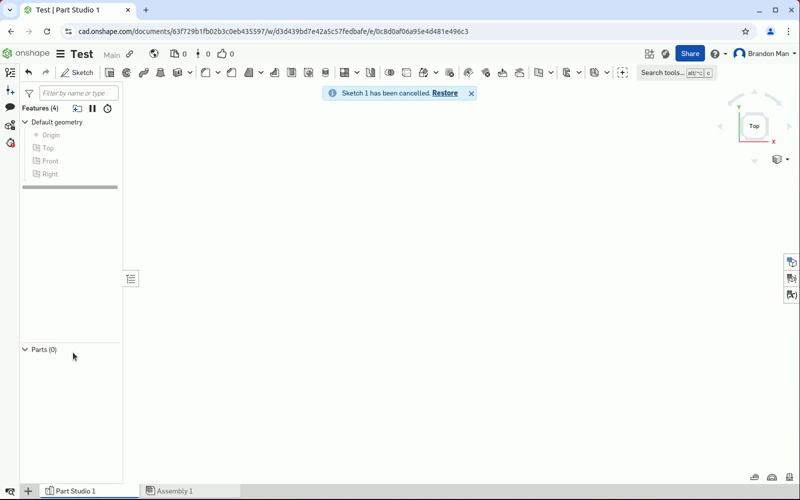
key(space)
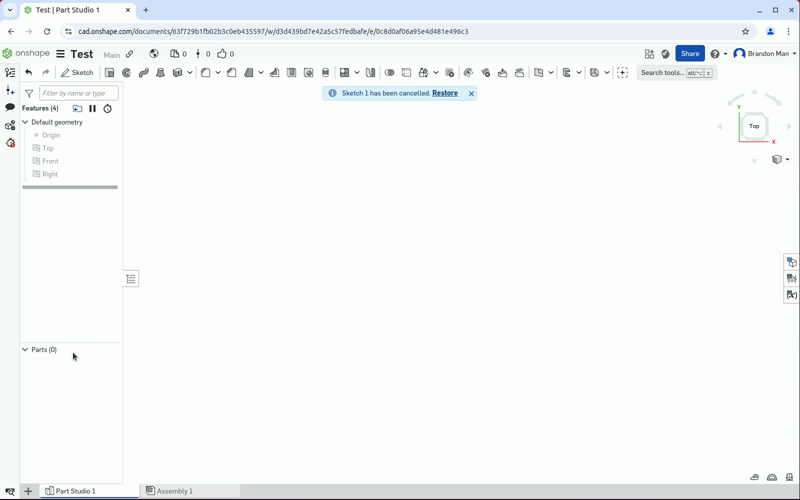
key_down(shift)
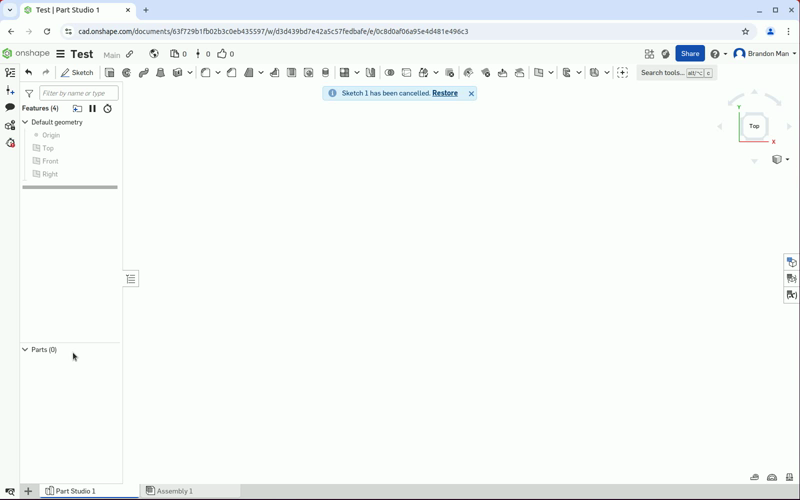
key(up)
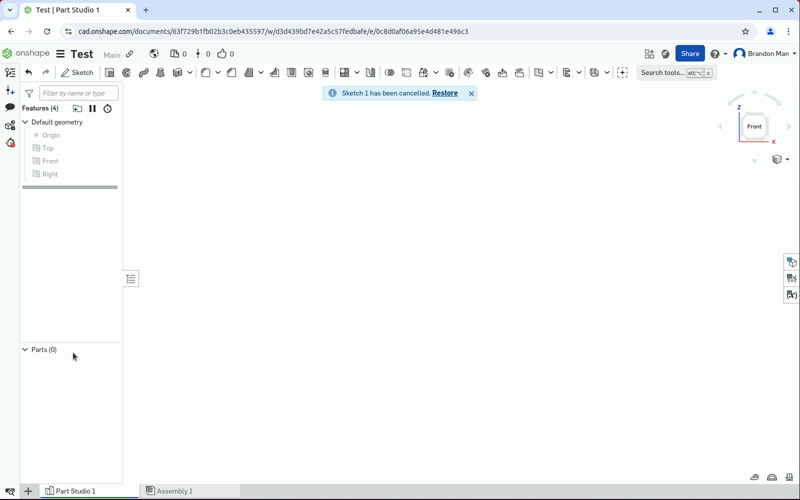
key_up(shift)
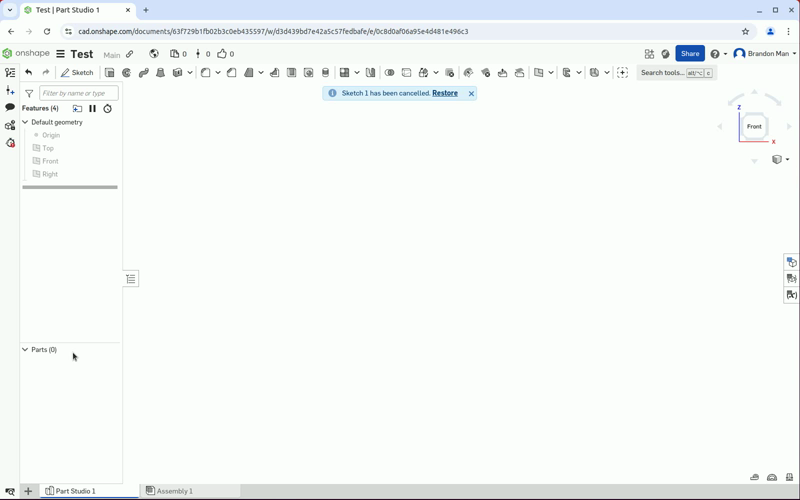
mouse_move(73, 352)
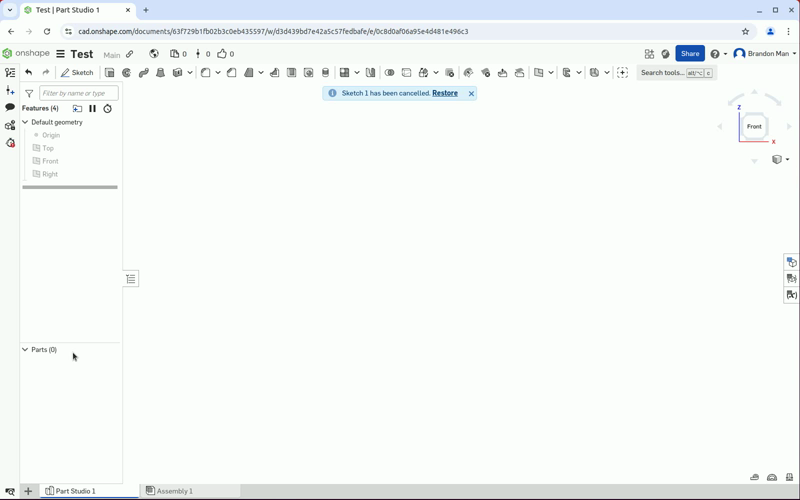
key(shift+y)
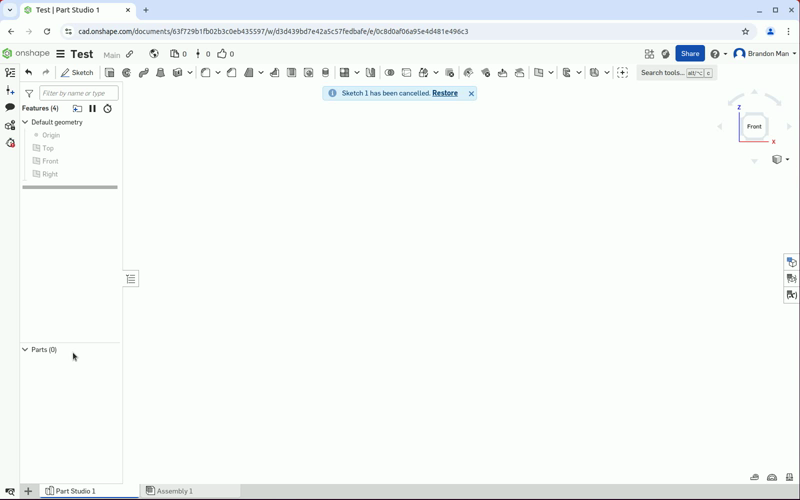
key(shift+s)
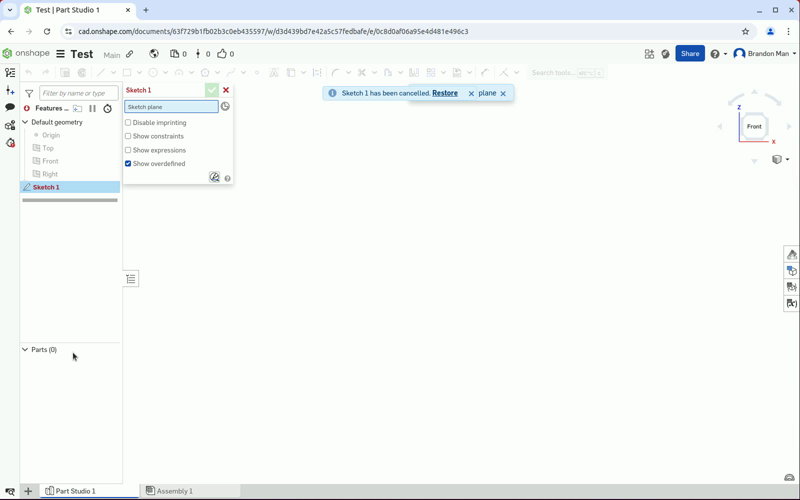
mouse_move(73, 163)
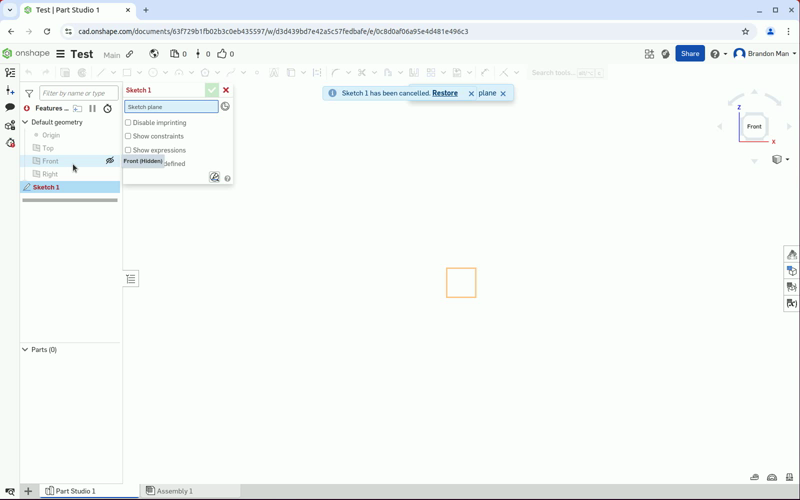
click(73, 163)
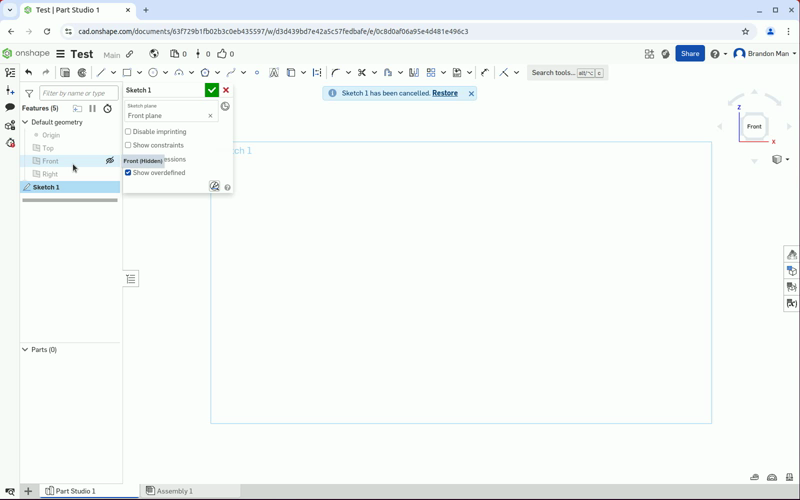
mouse_move(73, 352)
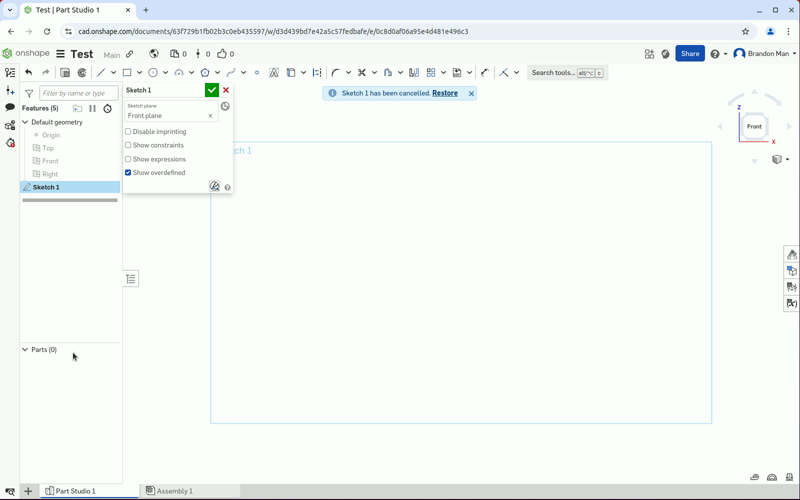
key(y)
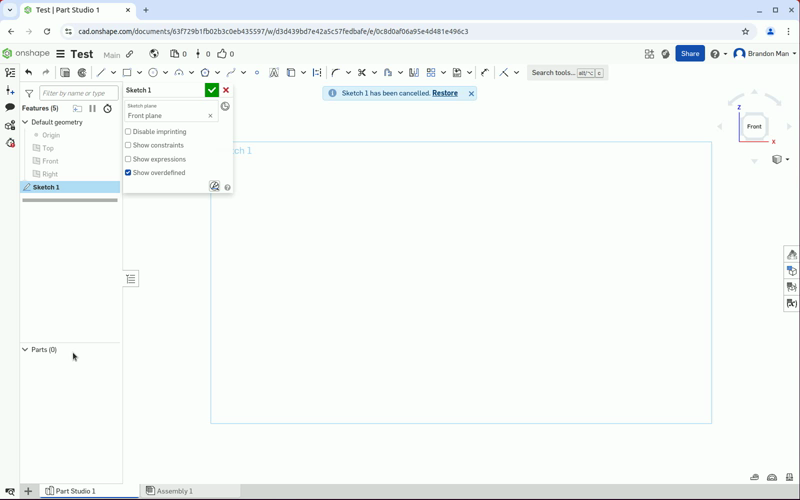
key(l)
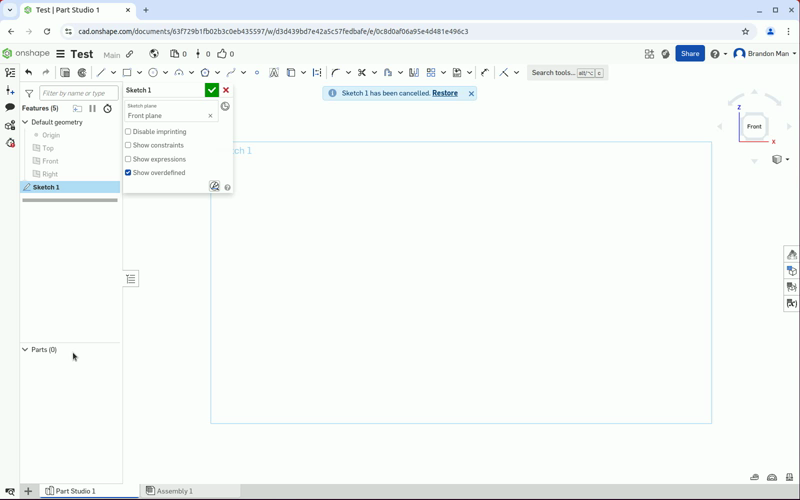
key_down(shift)
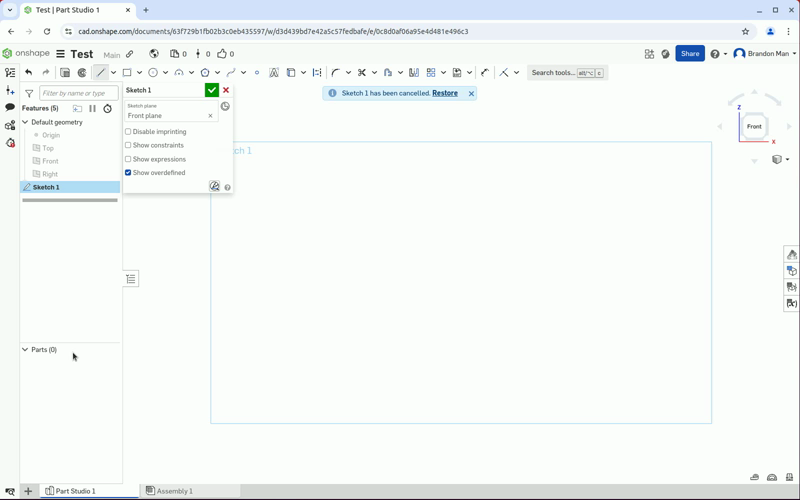
mouse_move(348, 395)
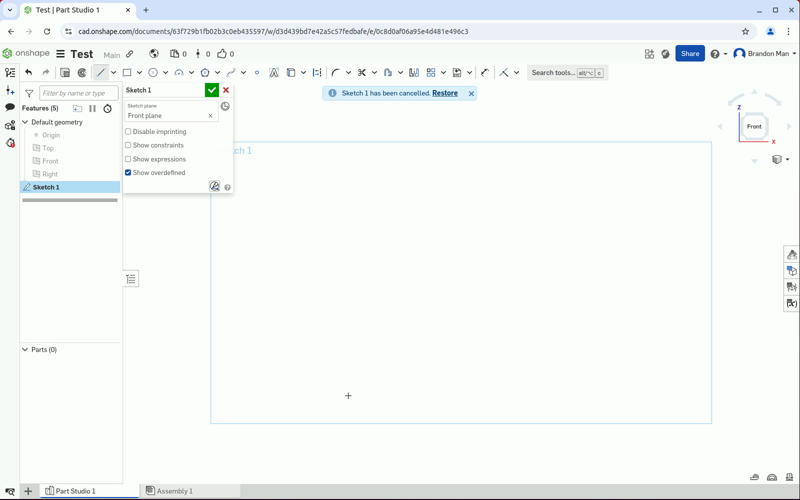
click(348, 395)
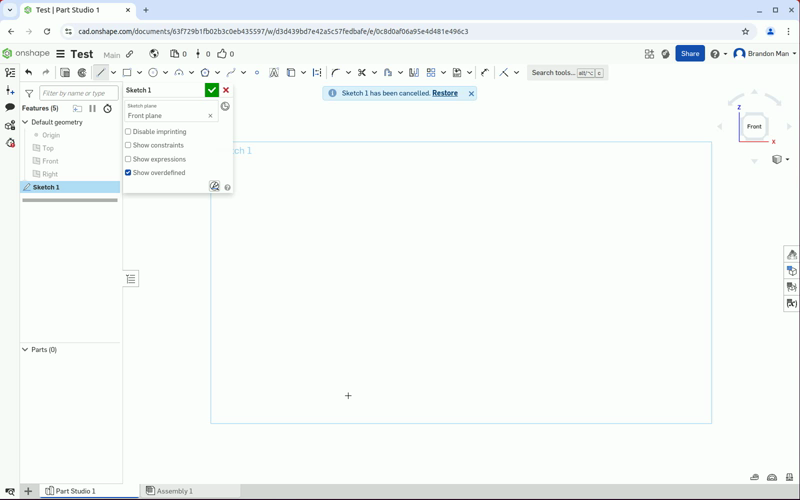
key_up(shift)
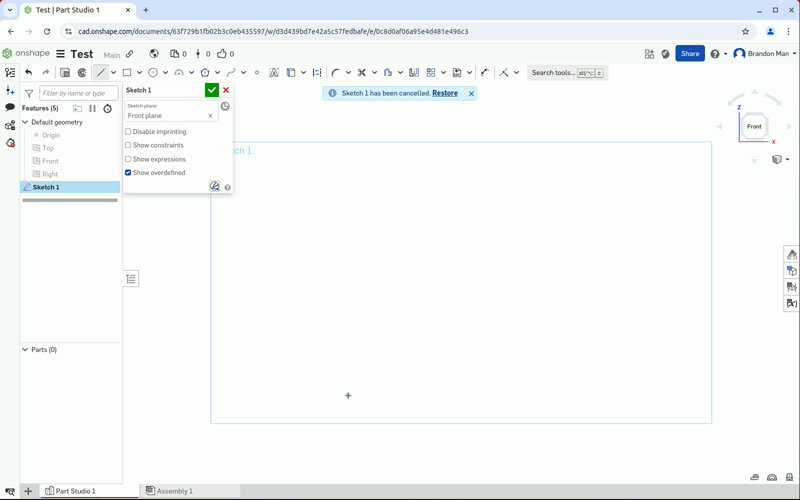
key_down(shift)
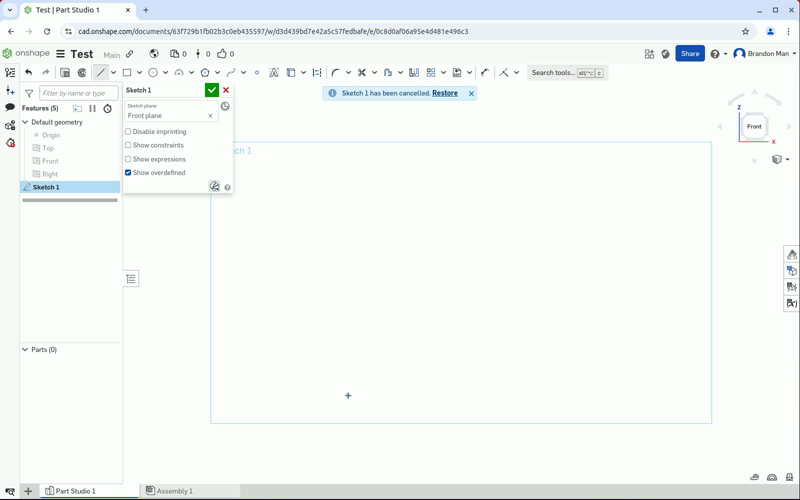
mouse_move(572, 395)
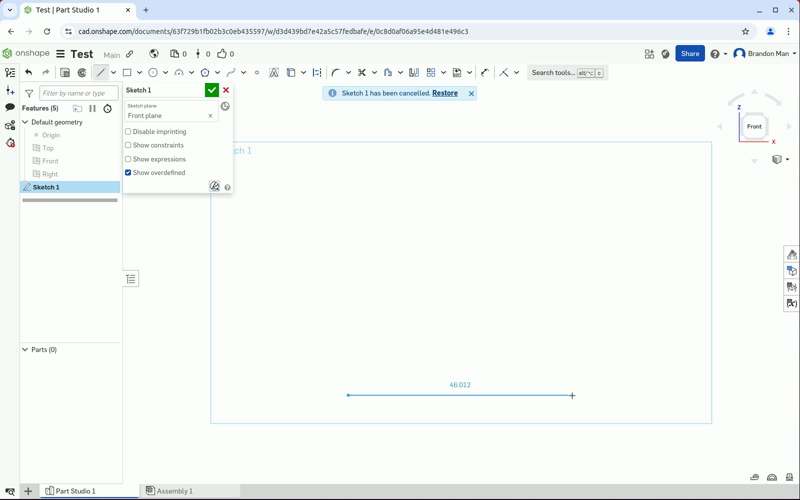
click(572, 395)
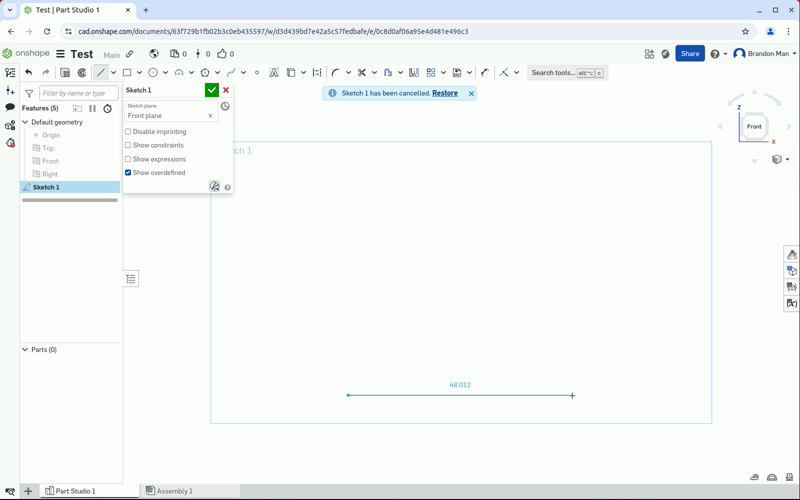
key_up(shift)
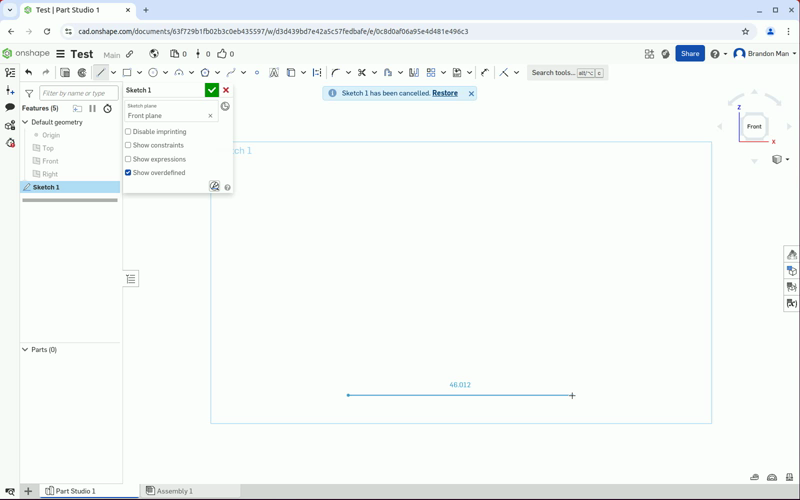
key_down(shift)
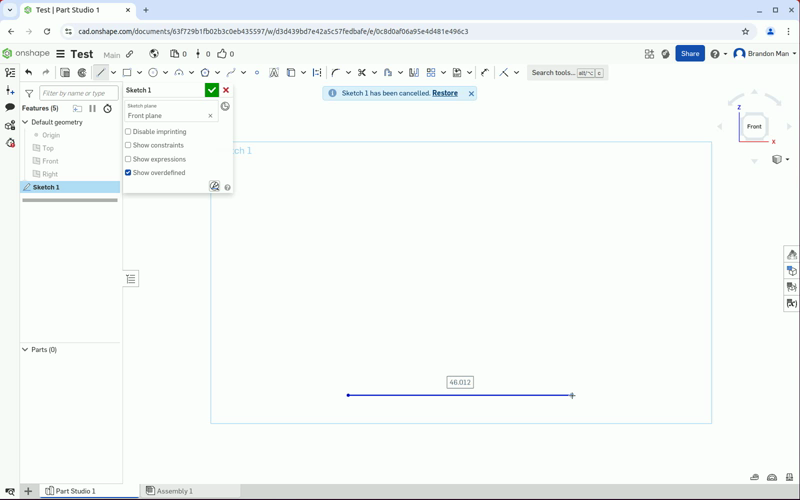
mouse_move(572, 171)
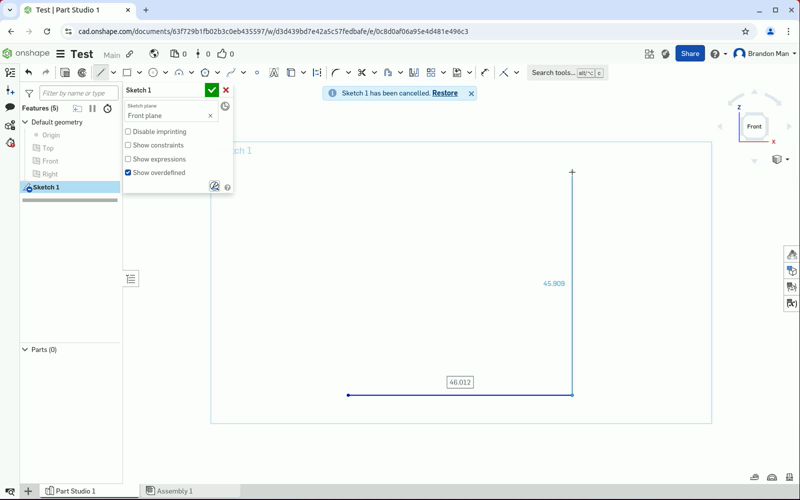
click(572, 171)
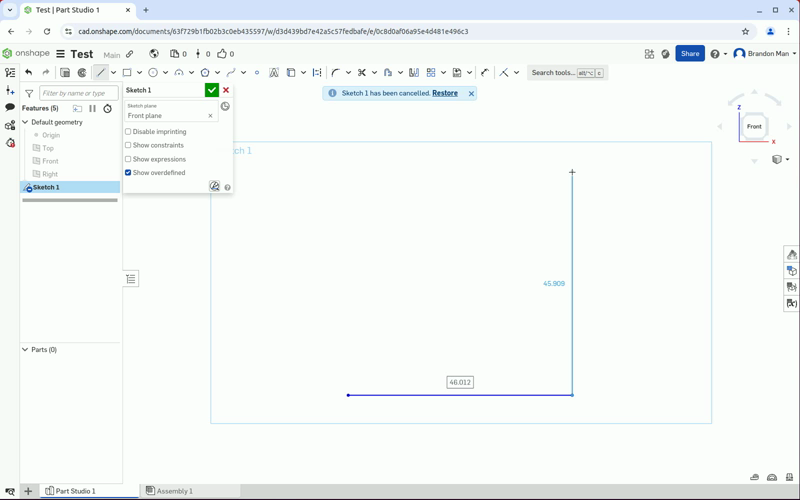
key_up(shift)
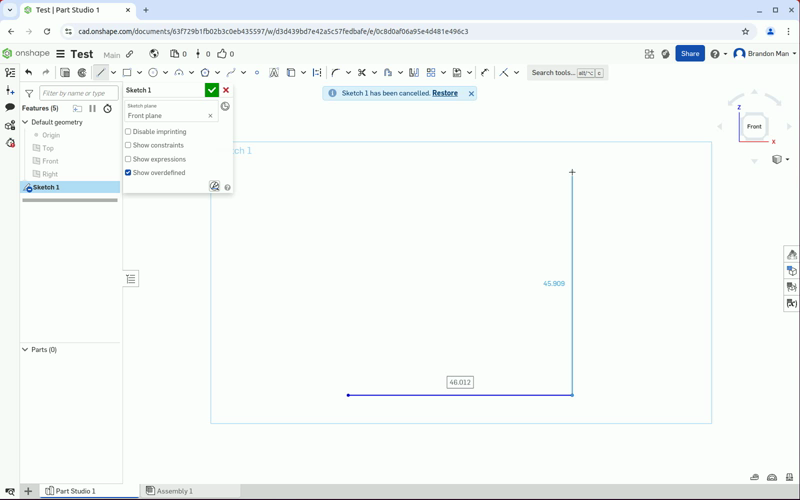
key_down(shift)
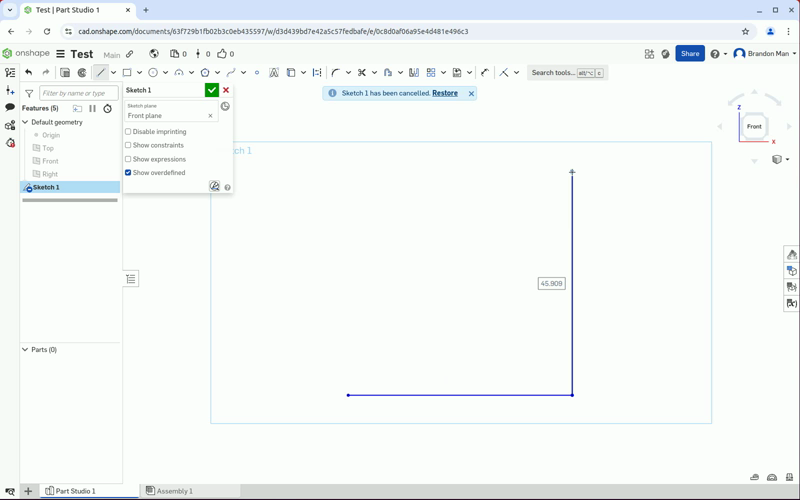
mouse_move(348, 171)
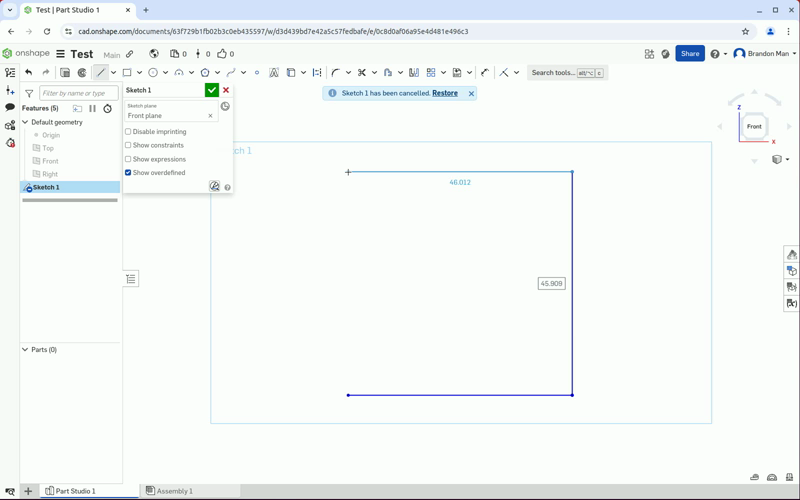
click(348, 171)
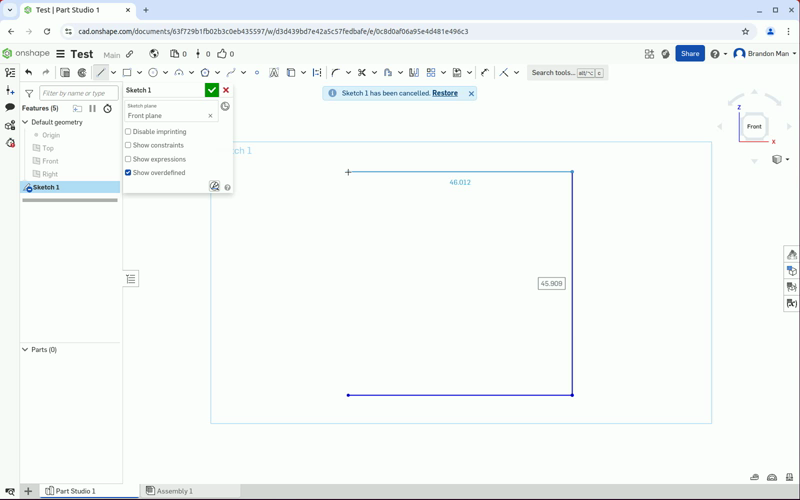
key_up(shift)
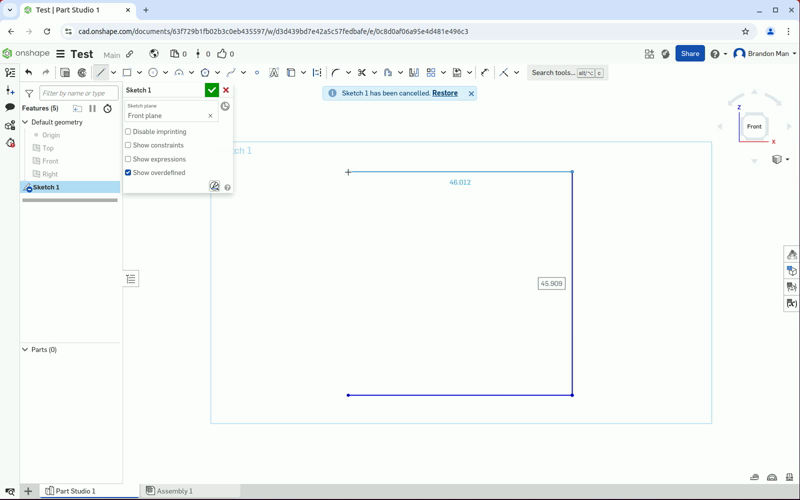
key_down(shift)
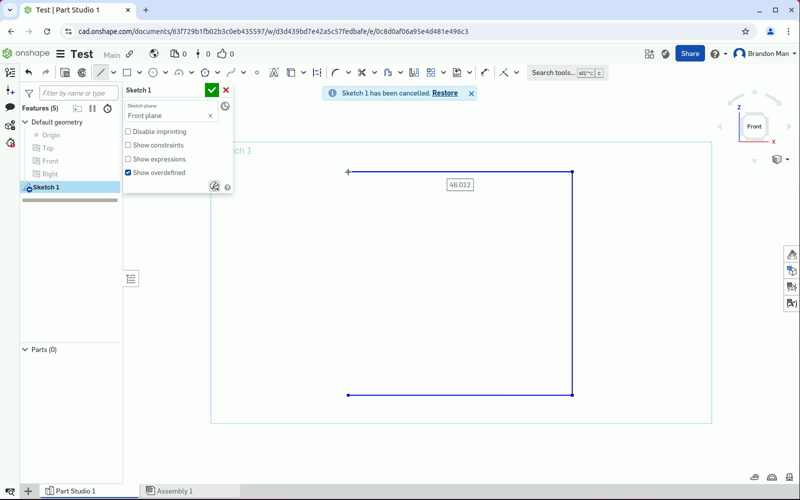
mouse_move(348, 395)
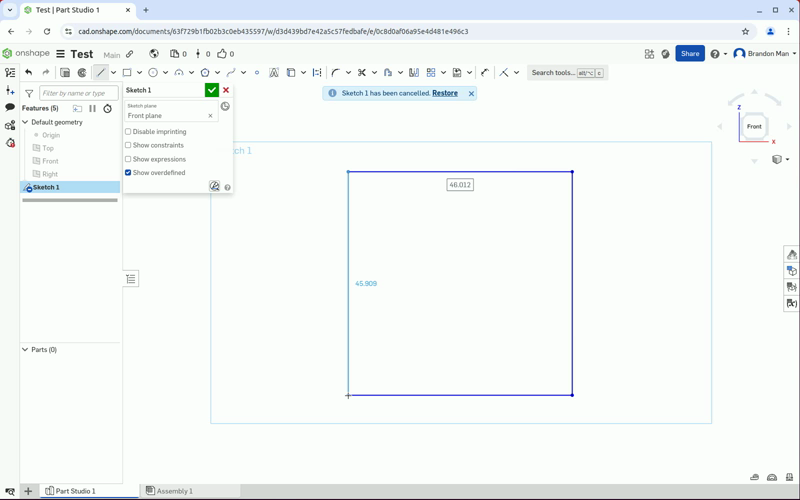
key_up(shift)
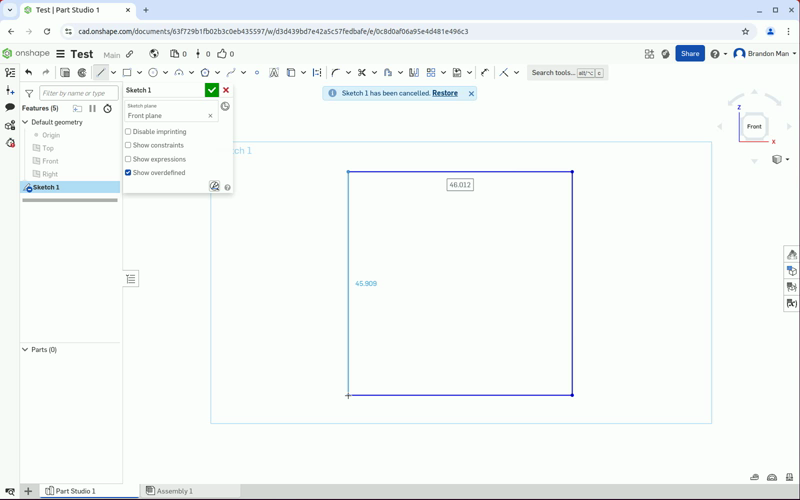
click(348, 395)
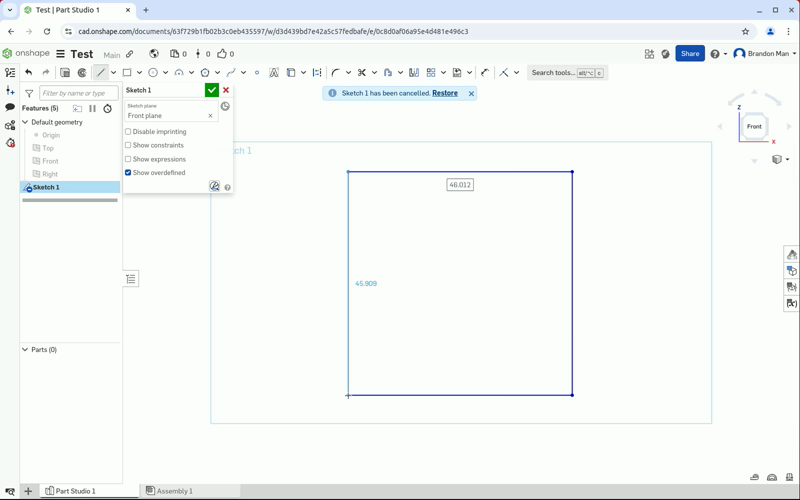
key(esc)
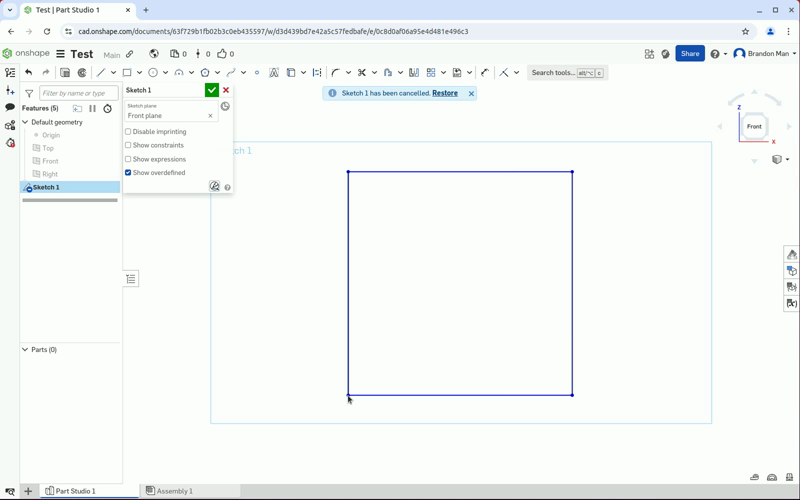
mouse_move(463, 223)
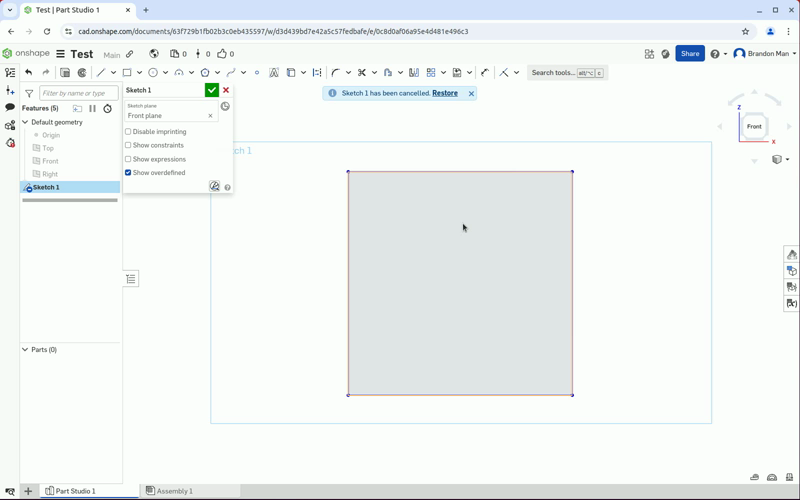
click(463, 223)
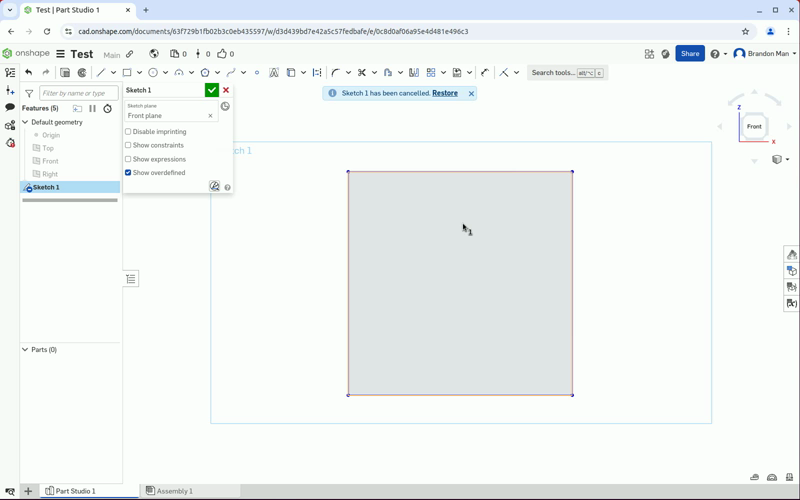
mouse_move(73, 352)
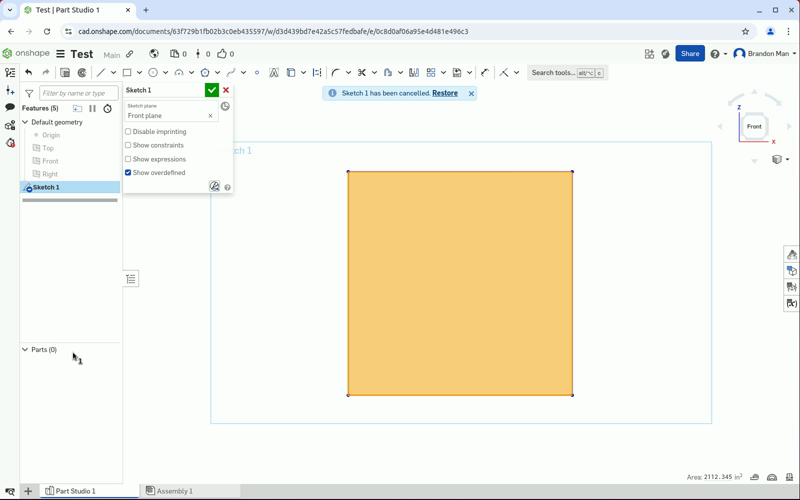
key(shift+y)
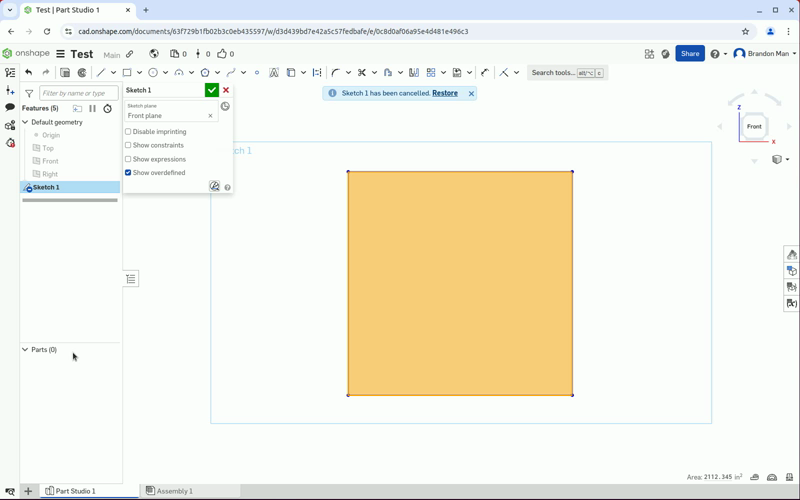
key(shift+e)
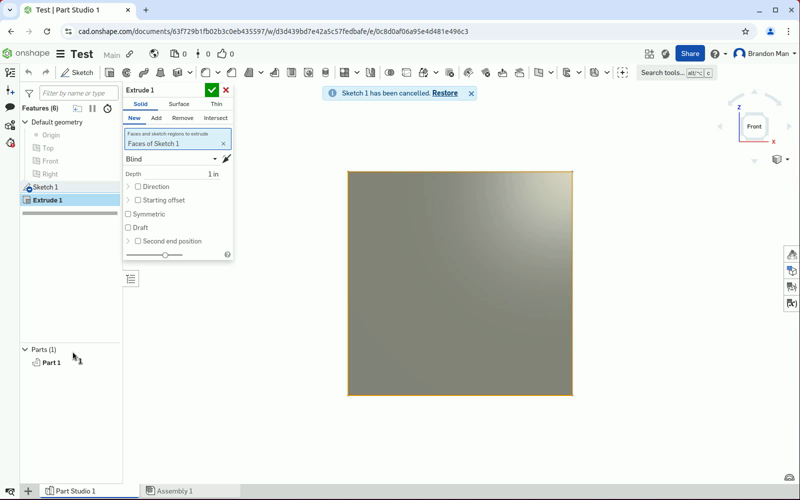
mouse_move(143, 106)
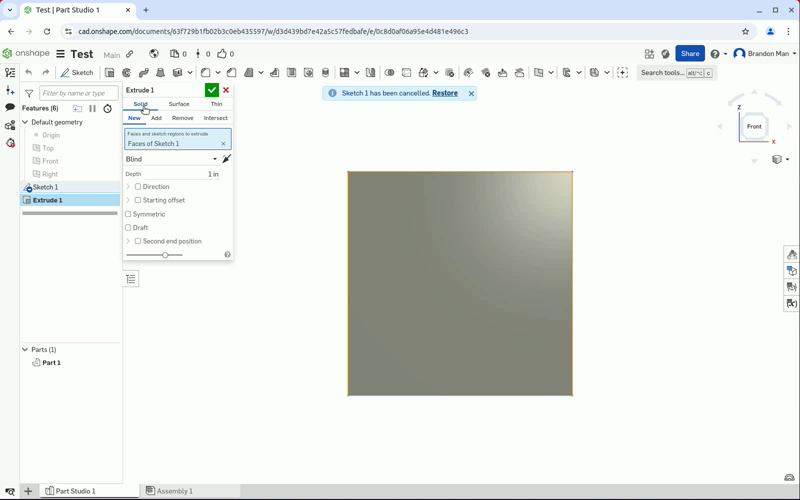
click(143, 106)
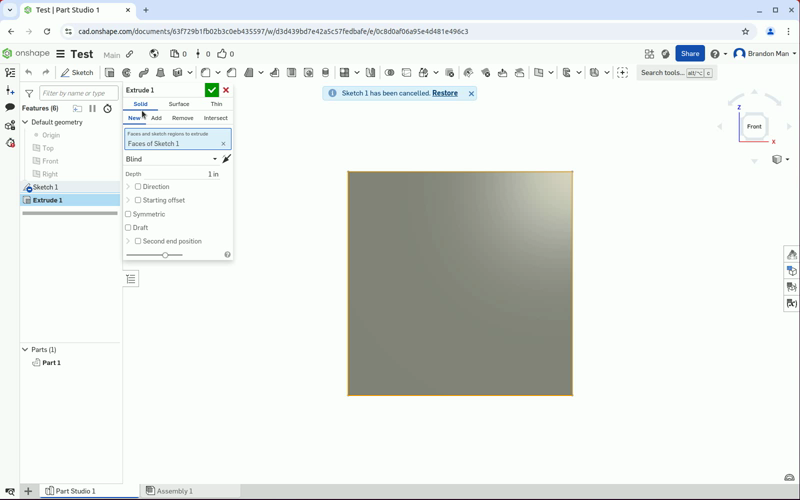
mouse_move(137, 120)
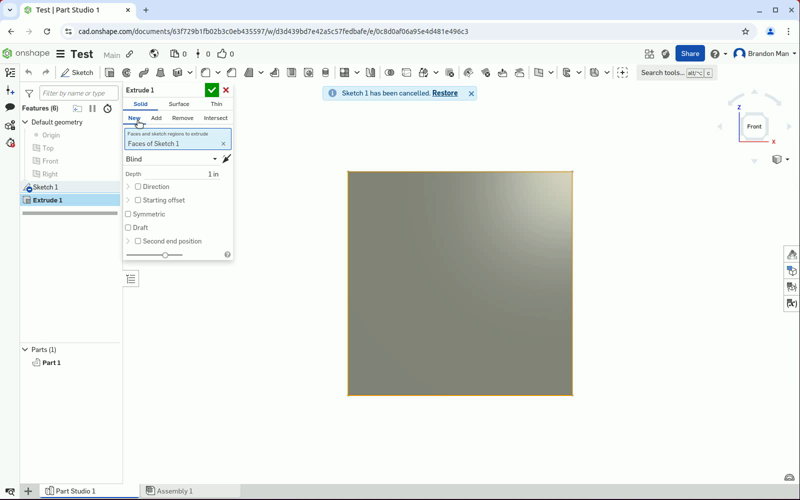
click(137, 120)
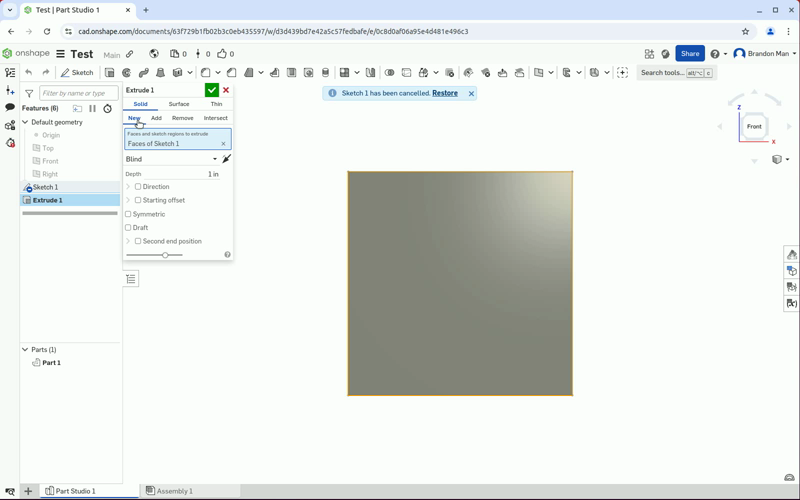
key(tab, 4)
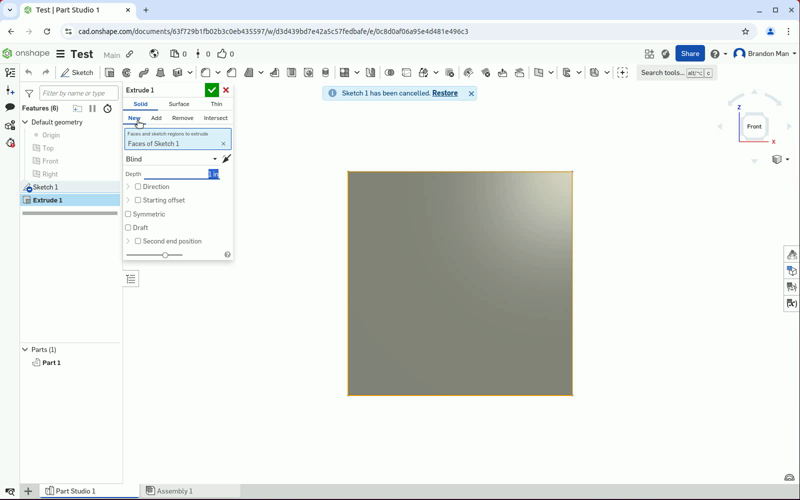
text(-11.554)
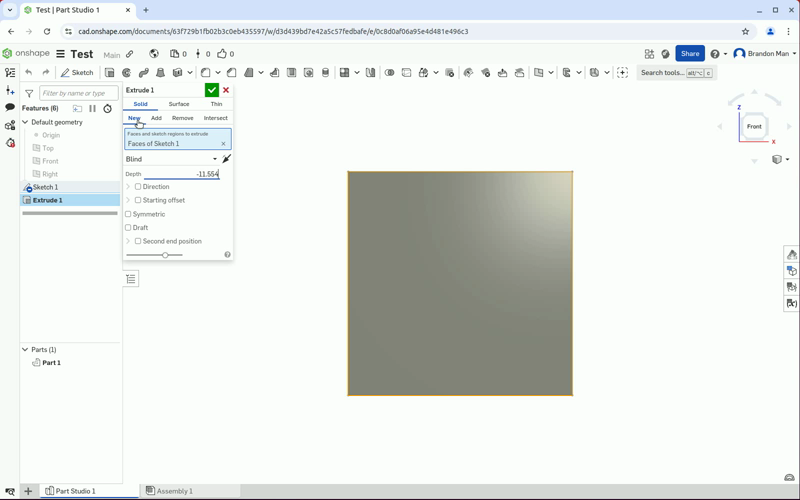
key(enter)
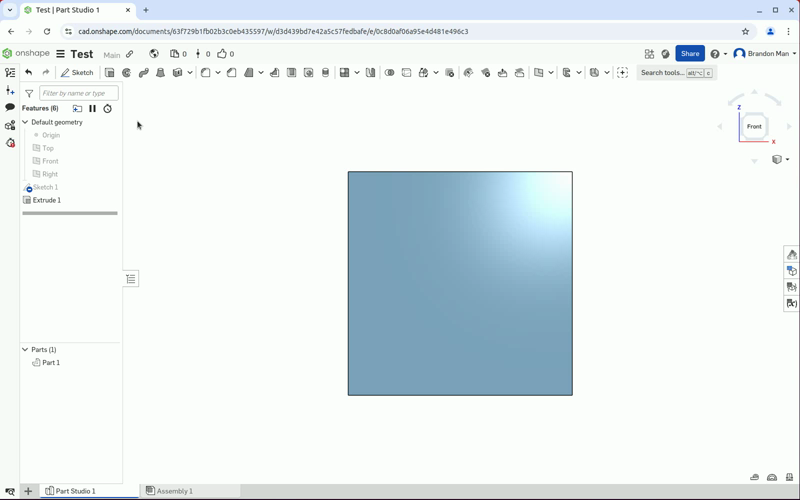
key(shift+h)
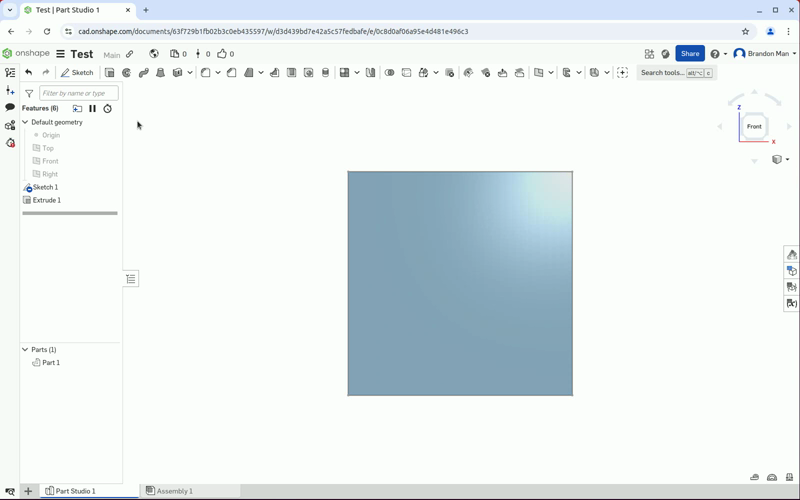
key(shift+h)
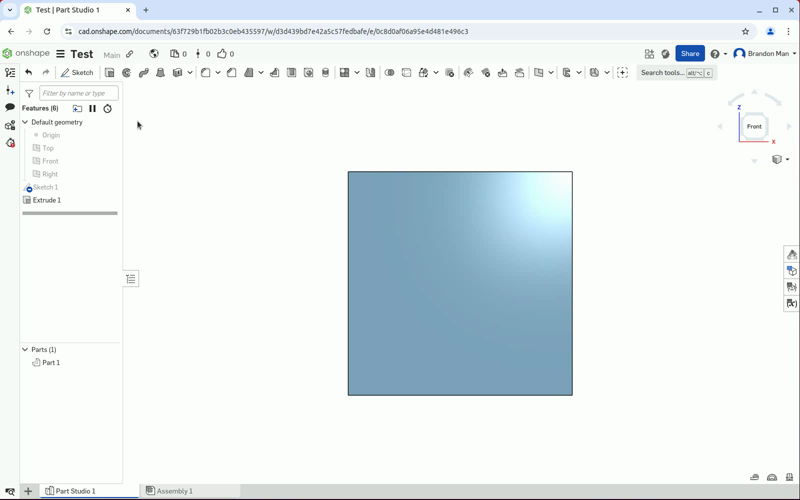
mouse_move(73, 189)
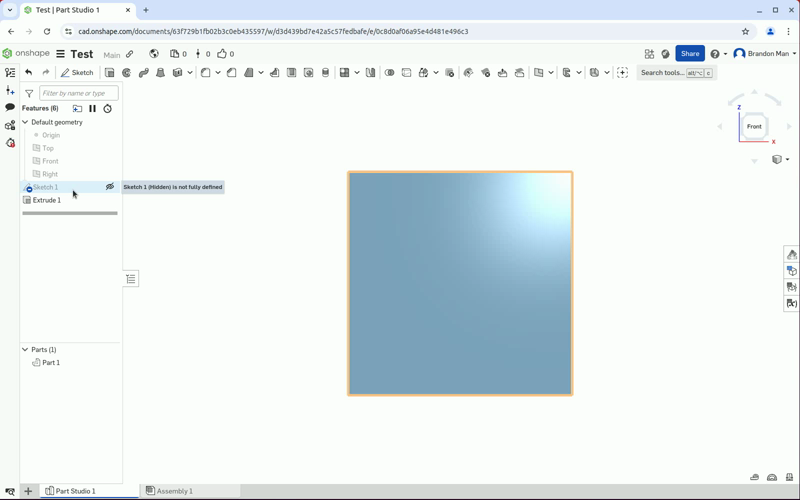
click(73, 189)
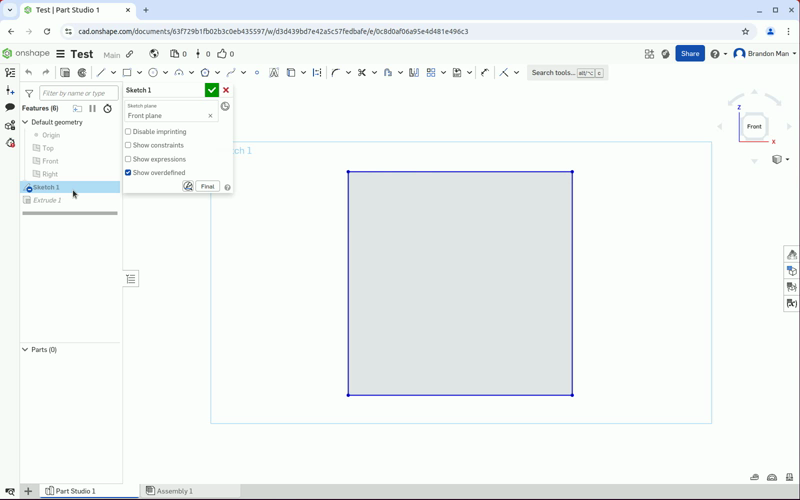
mouse_move(229, 92)
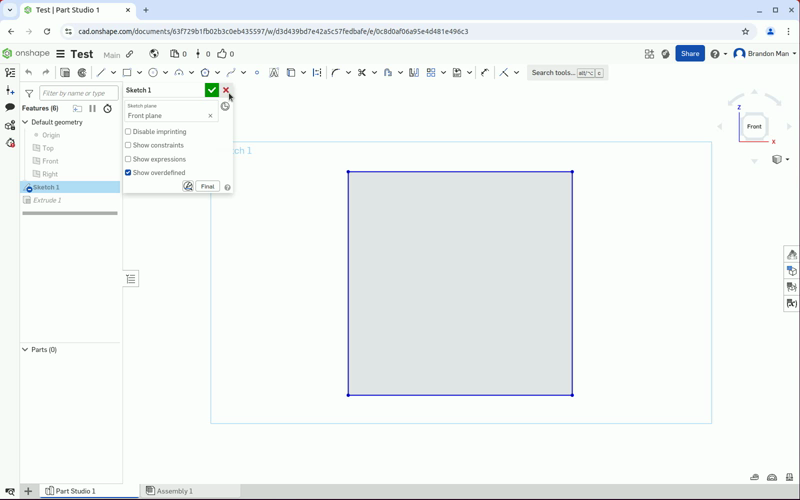
click(229, 92)
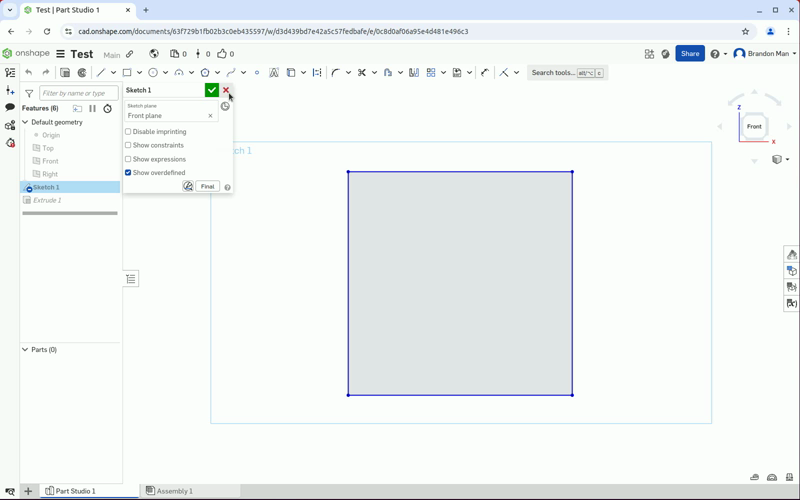
key(shift+s)
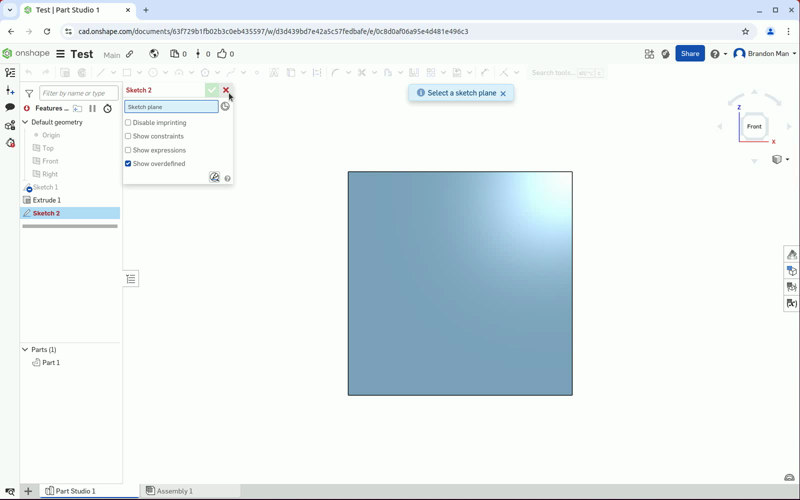
mouse_move(73, 163)
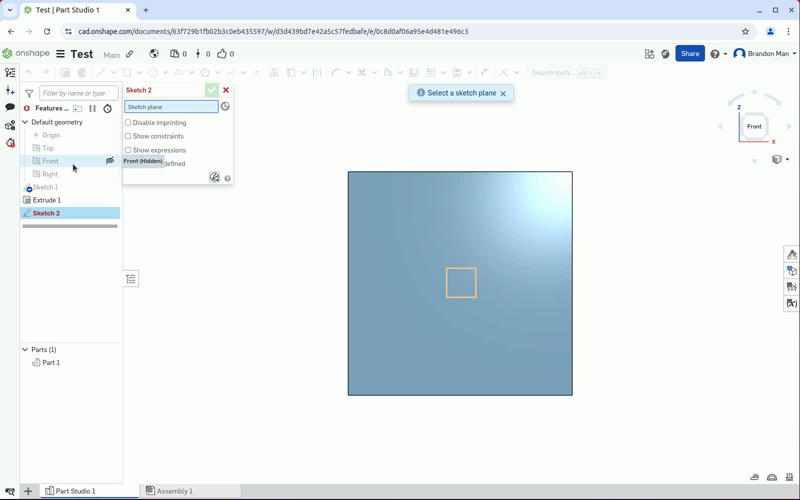
click(73, 163)
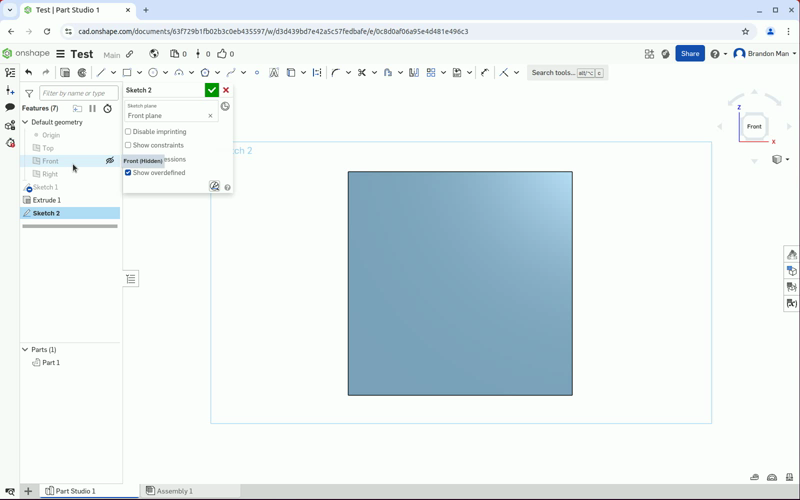
mouse_move(73, 352)
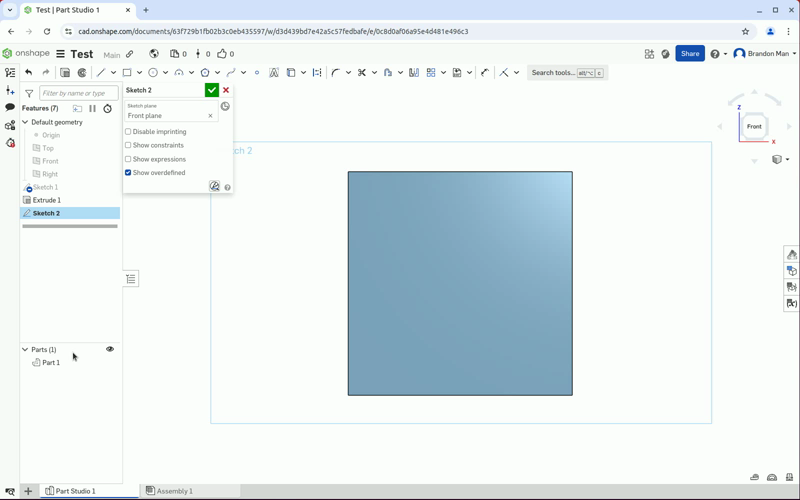
key(y)
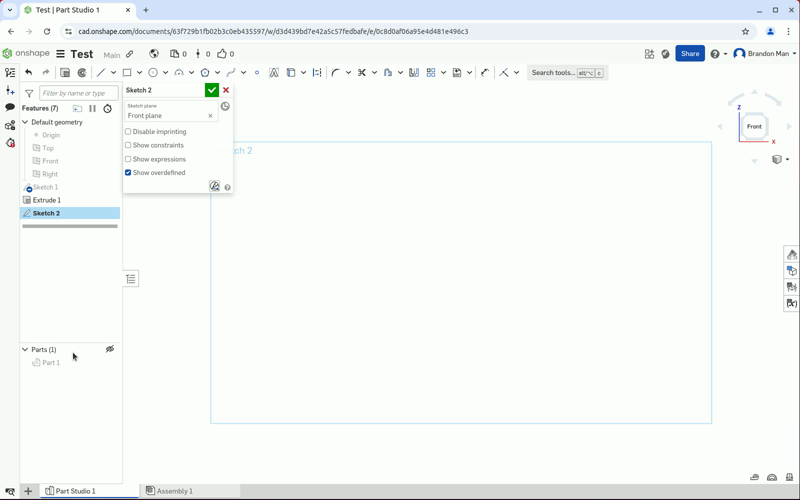
key(c)
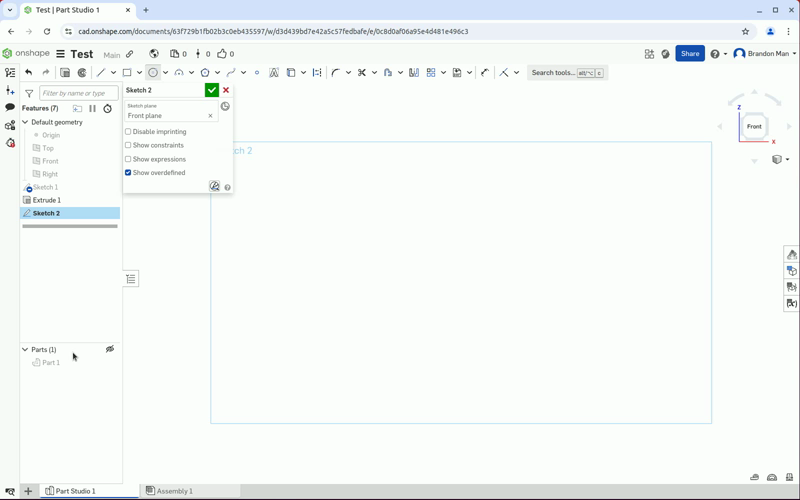
key_down(shift)
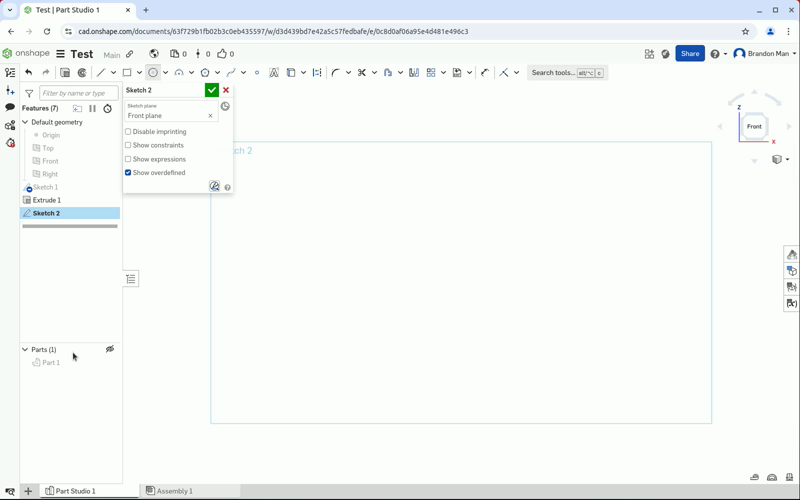
mouse_move(461, 282)
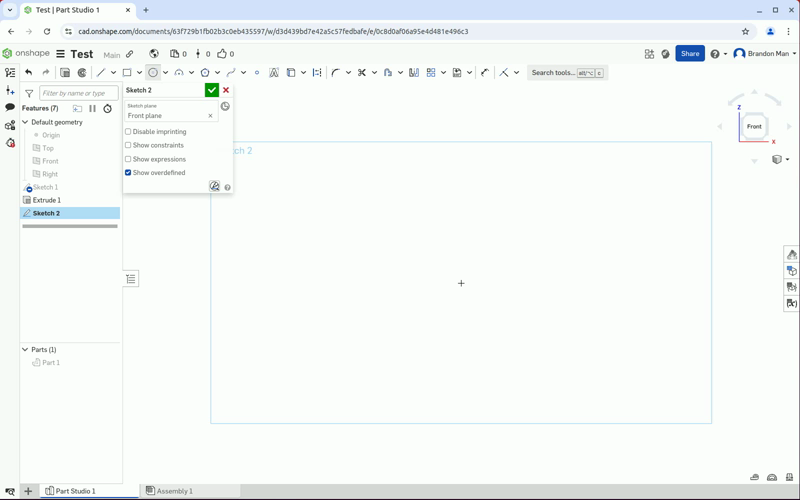
click(461, 282)
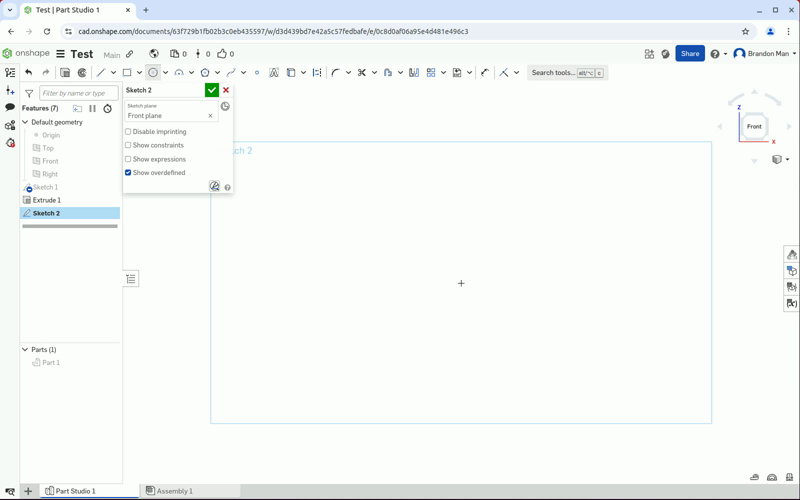
key_up(shift)
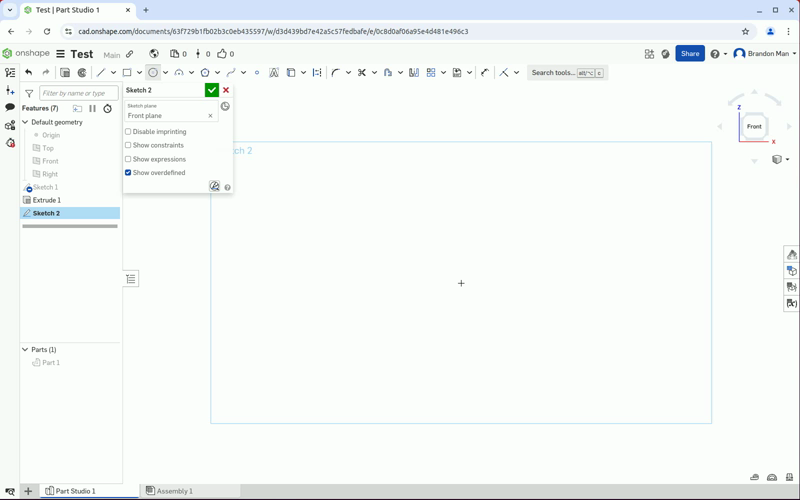
mouse_move(544, 282)
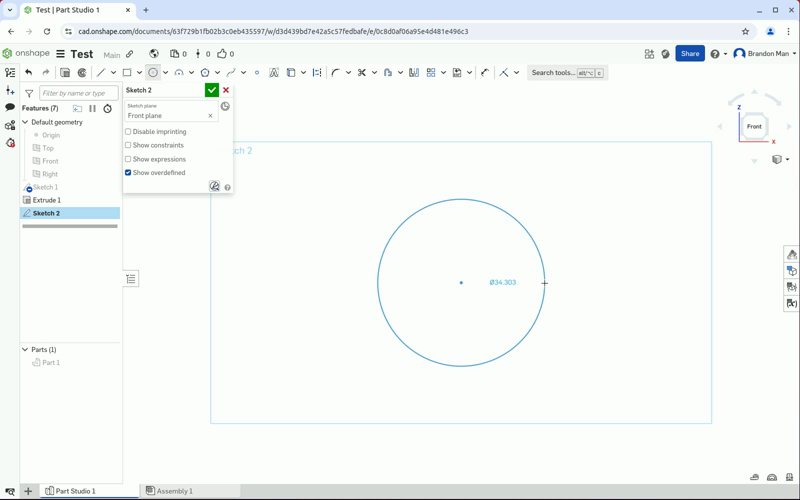
click(544, 282)
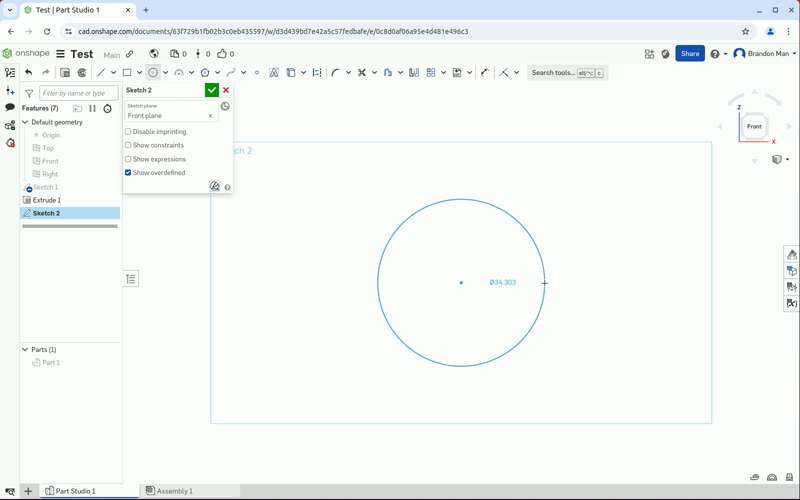
key(esc)
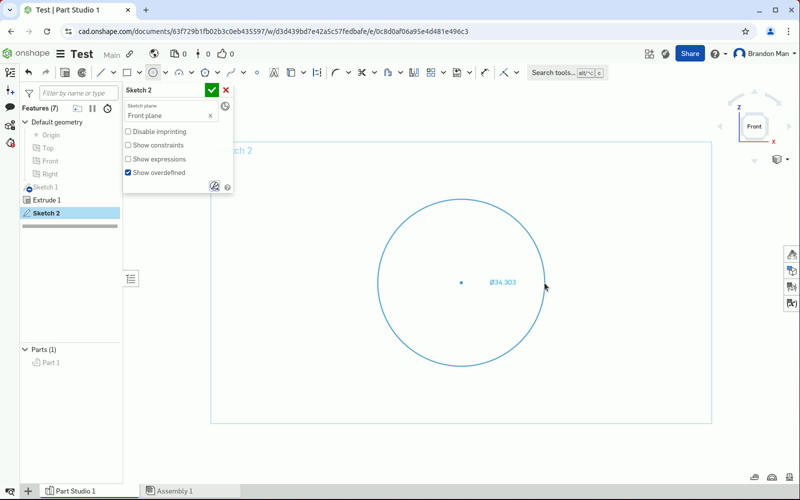
mouse_move(474, 314)
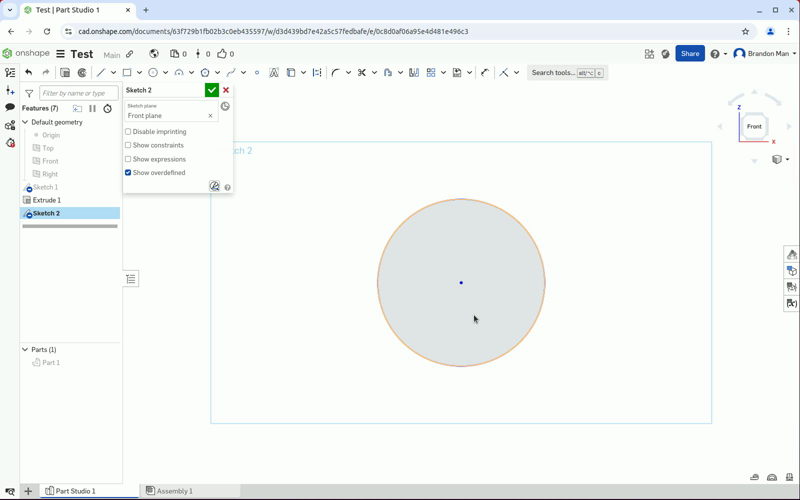
click(474, 314)
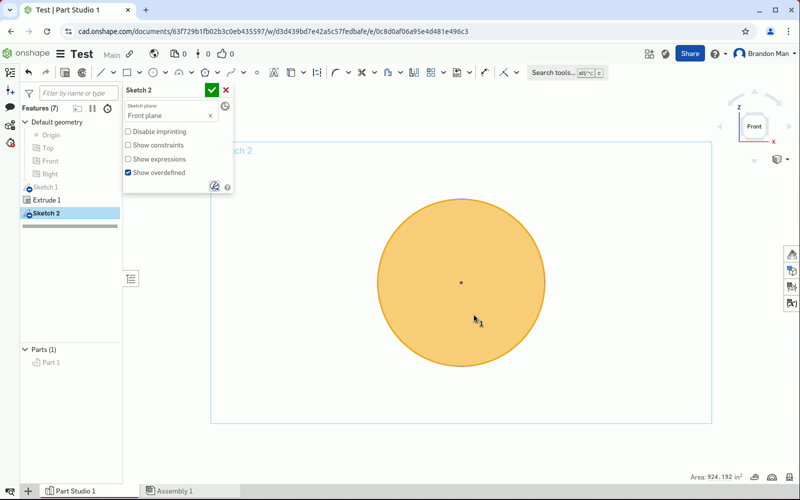
mouse_move(73, 352)
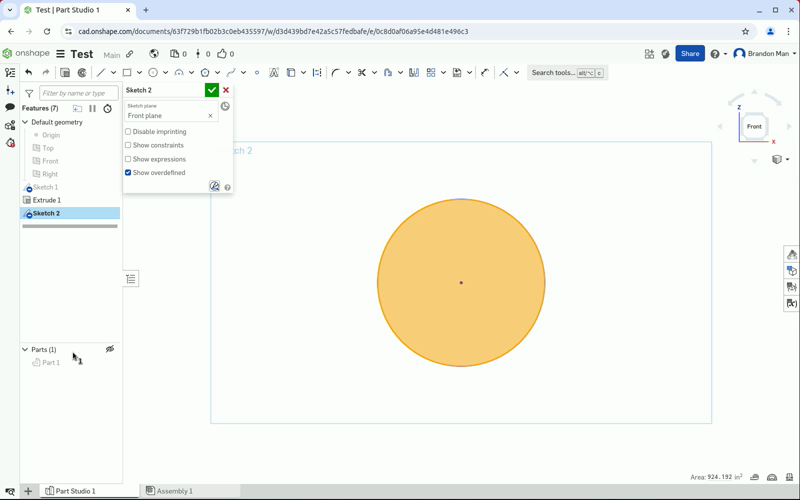
key(shift+y)
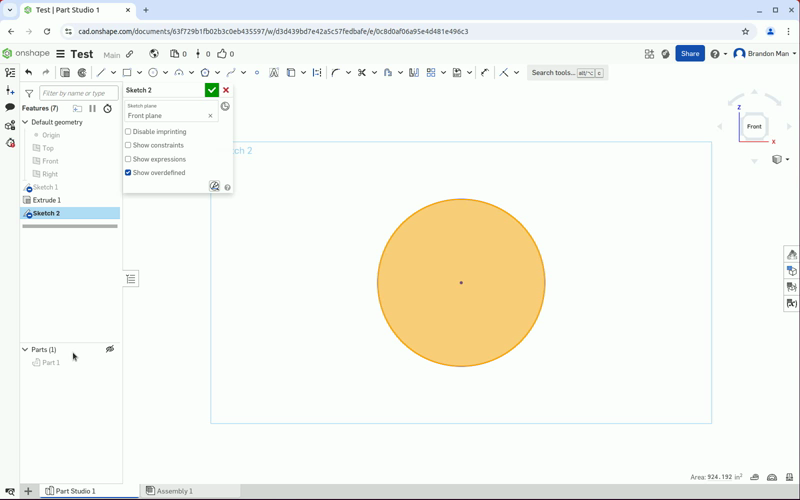
key(shift+e)
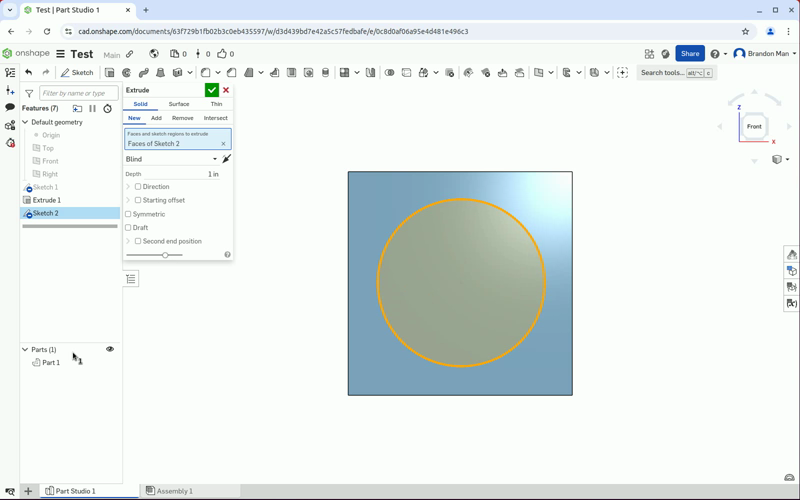
mouse_move(143, 106)
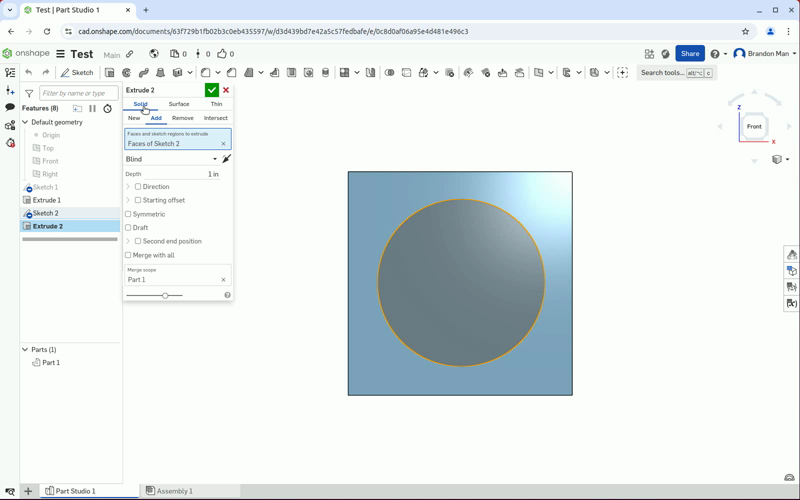
click(143, 106)
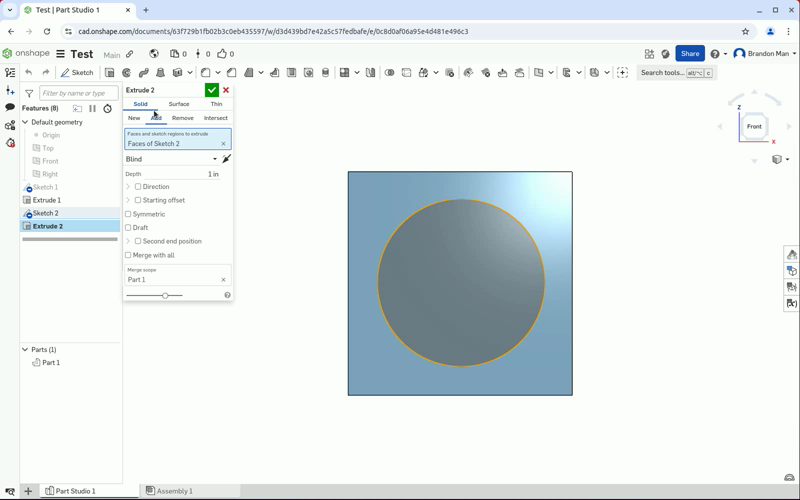
mouse_move(186, 120)
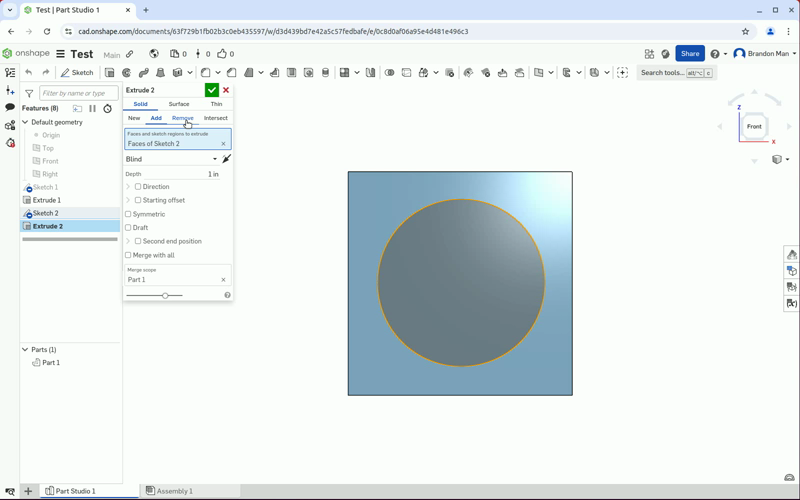
click(186, 120)
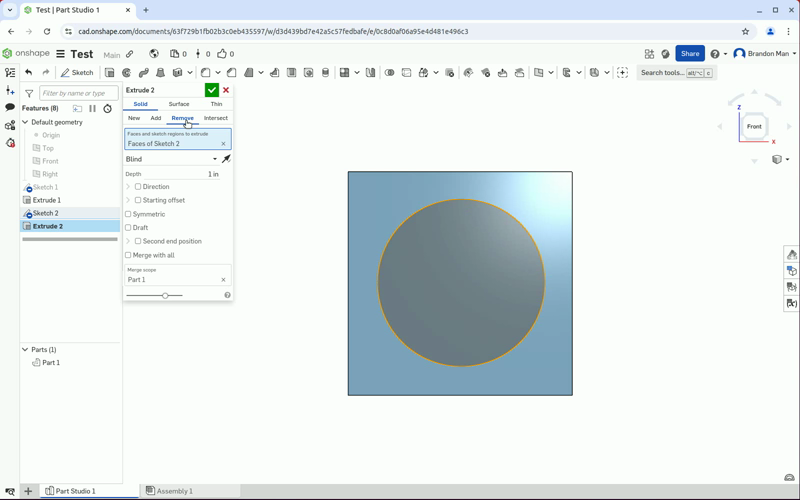
key(tab, 4)
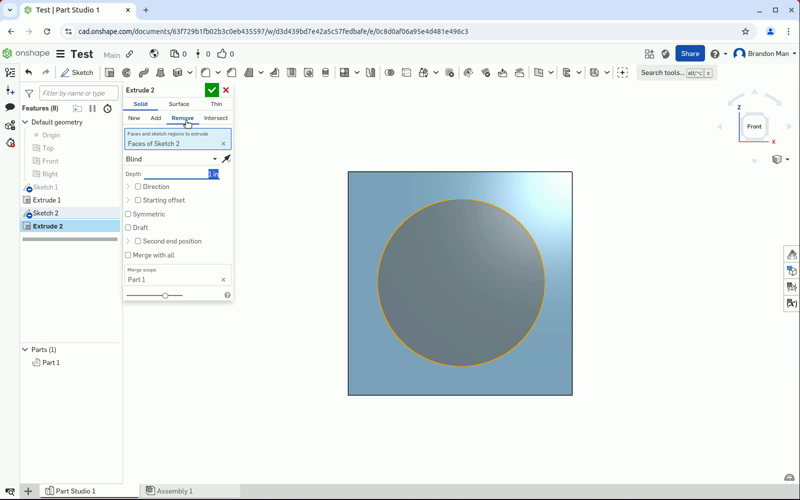
text(11.554)
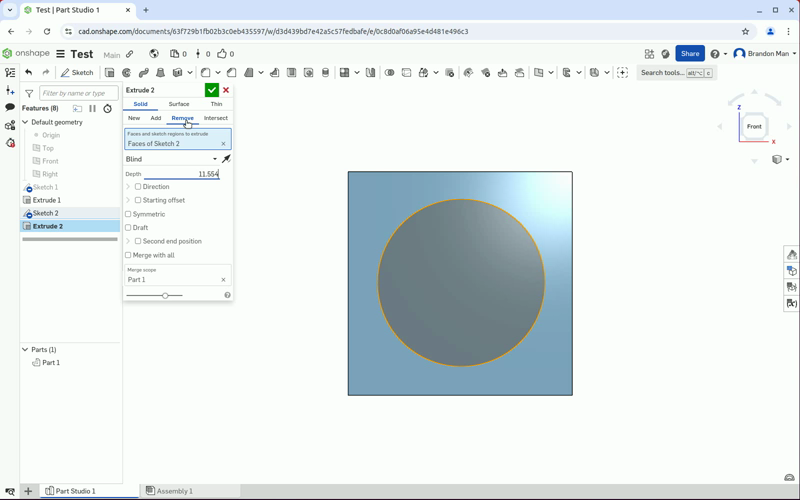
key(tab, 6)
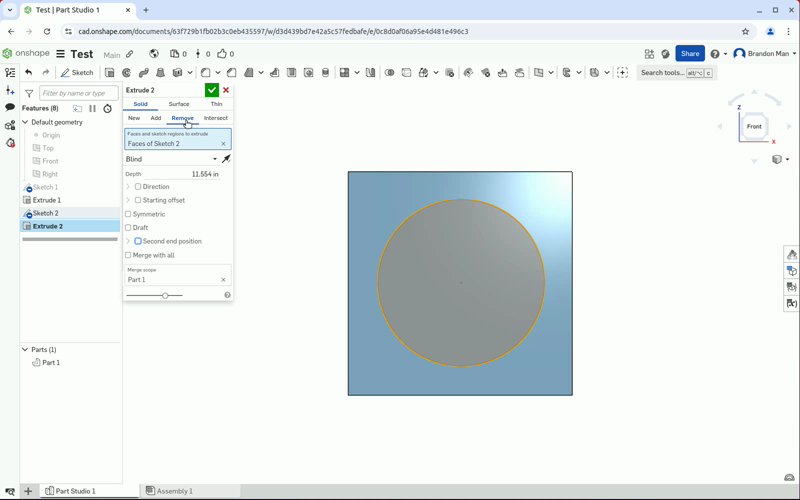
key(space)
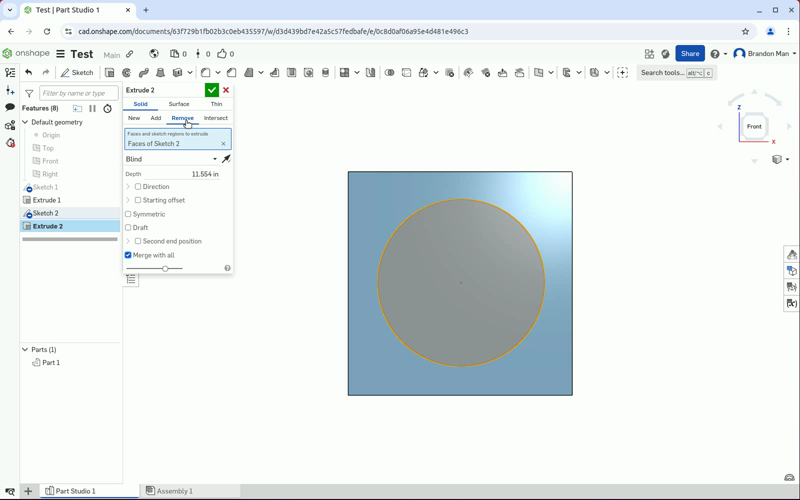
key(enter)
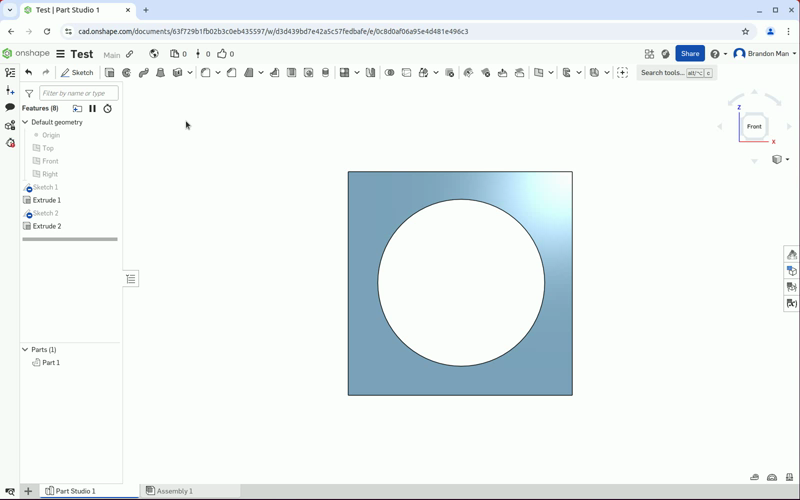
key(shift+h)
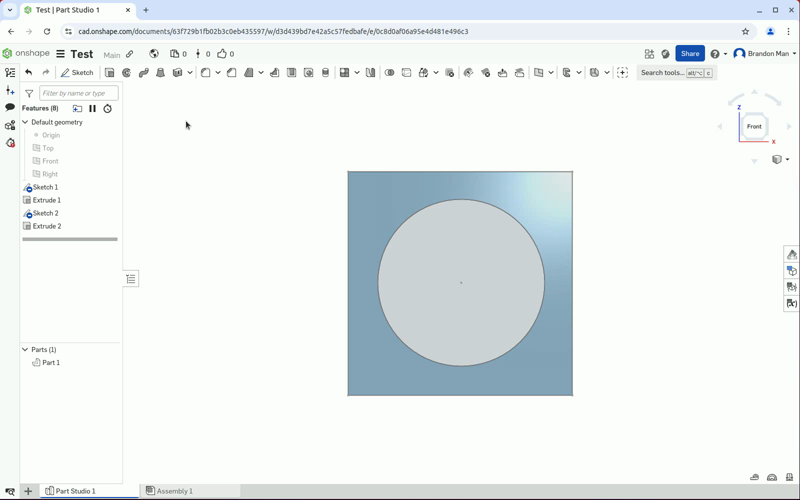
key(shift+h)
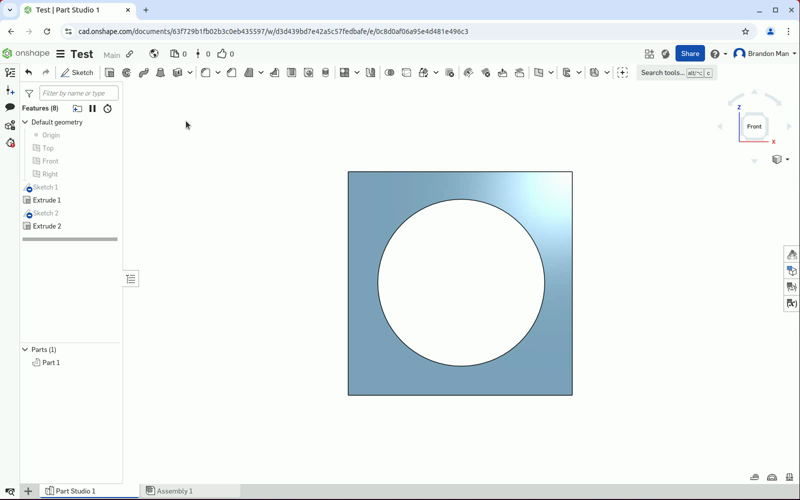
mouse_move(73, 189)
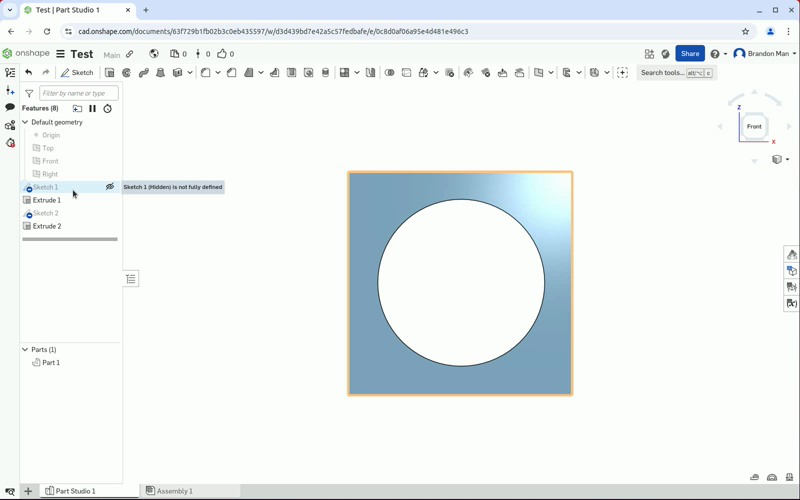
click(73, 189)
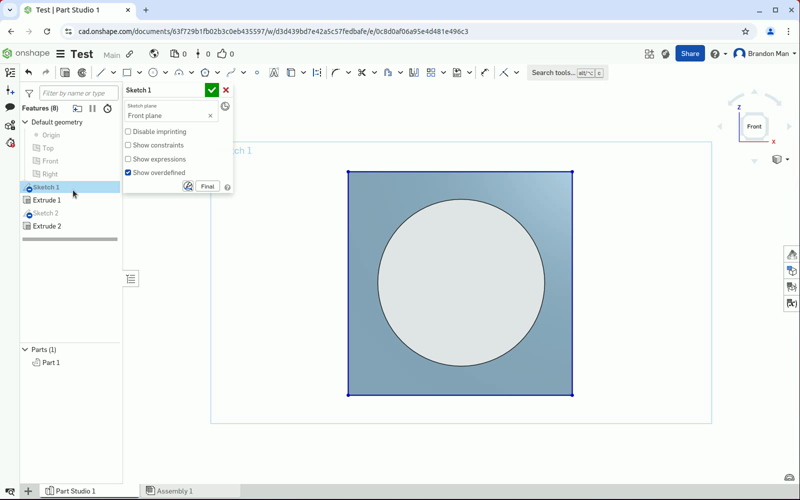
mouse_move(229, 92)
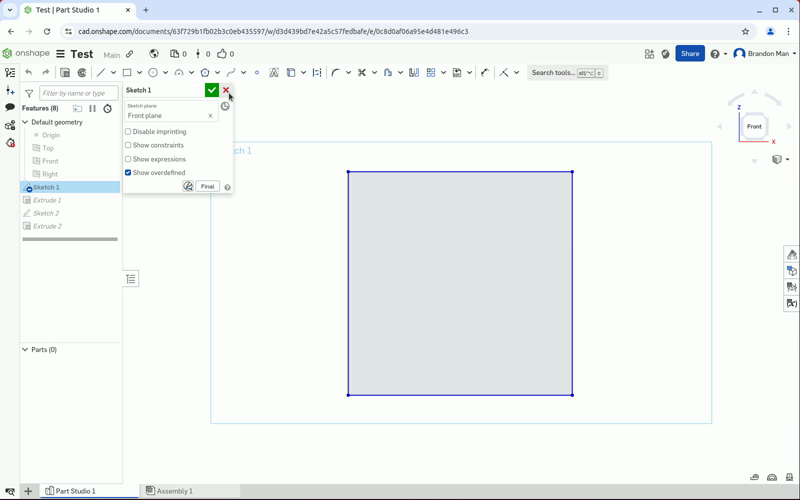
click(229, 92)
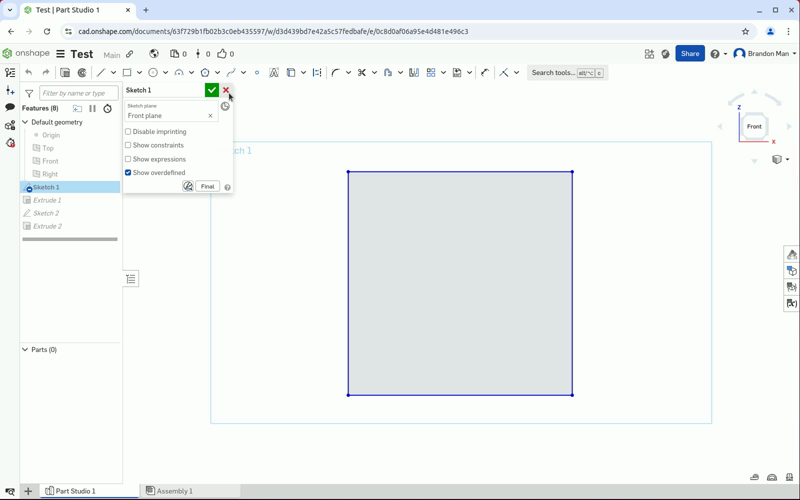
key(shift+s)
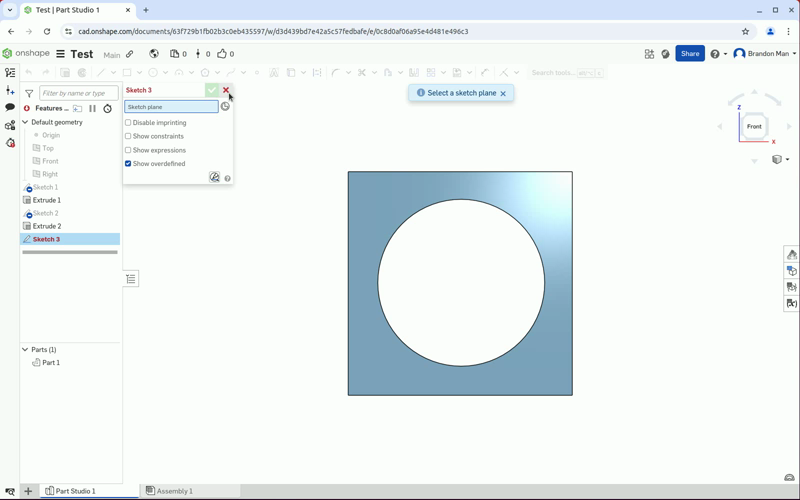
mouse_move(73, 163)
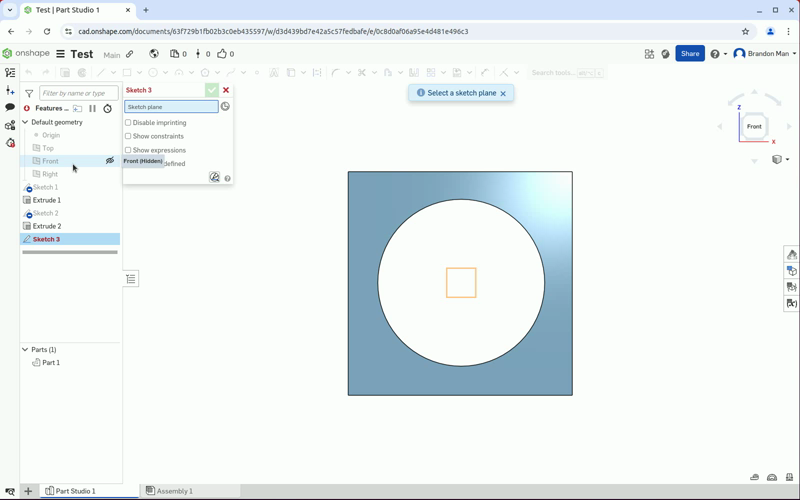
click(73, 163)
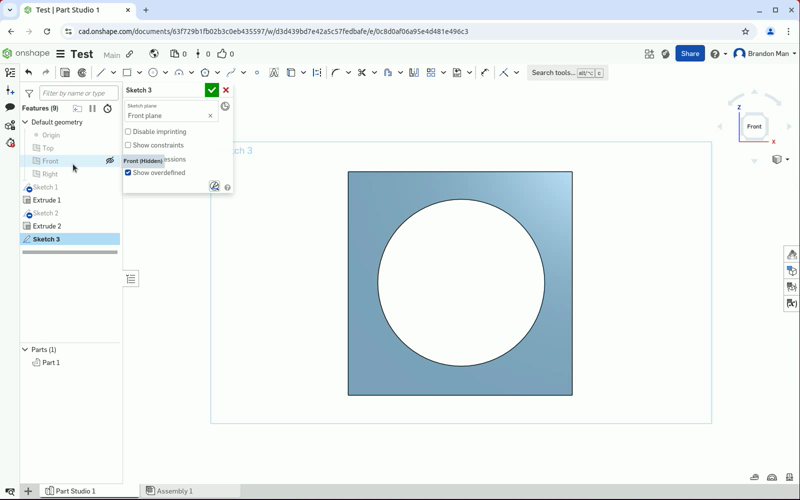
mouse_move(73, 352)
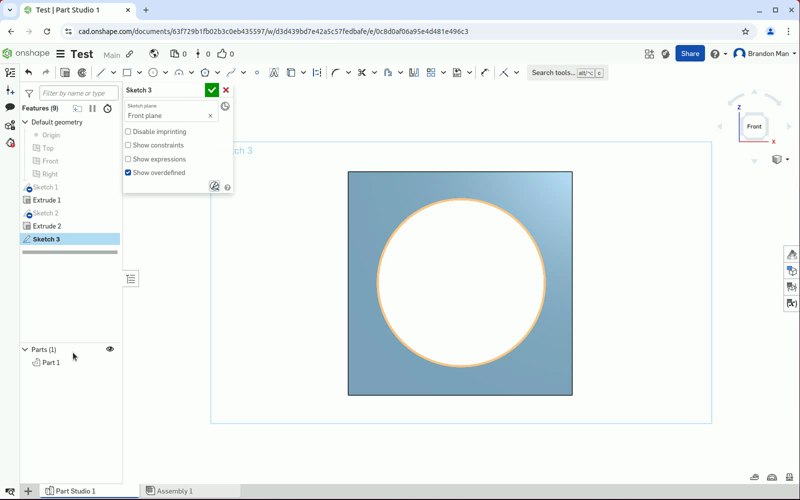
key(y)
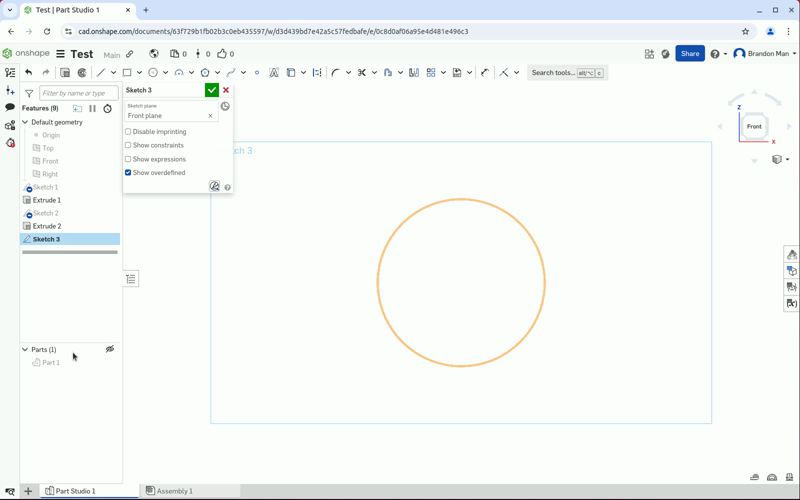
key(l)
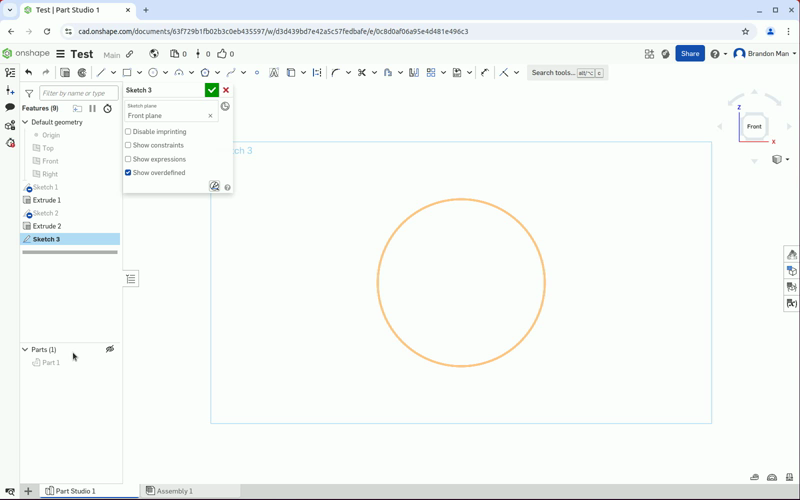
key_down(shift)
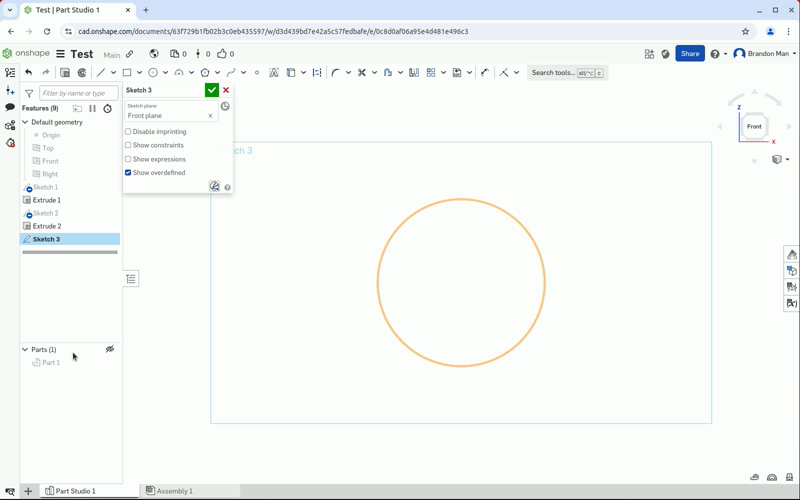
mouse_move(516, 170)
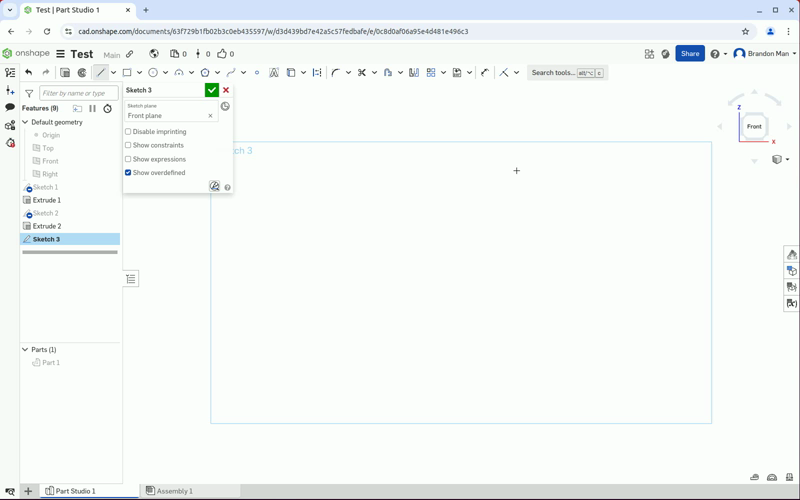
click(516, 170)
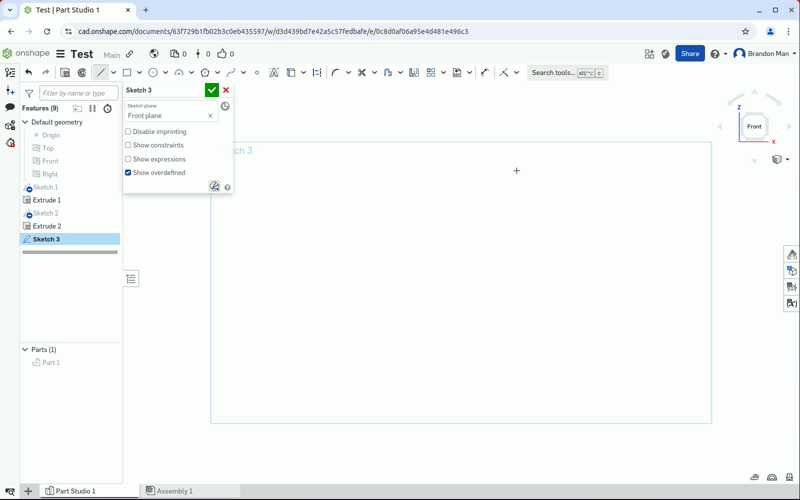
key_up(shift)
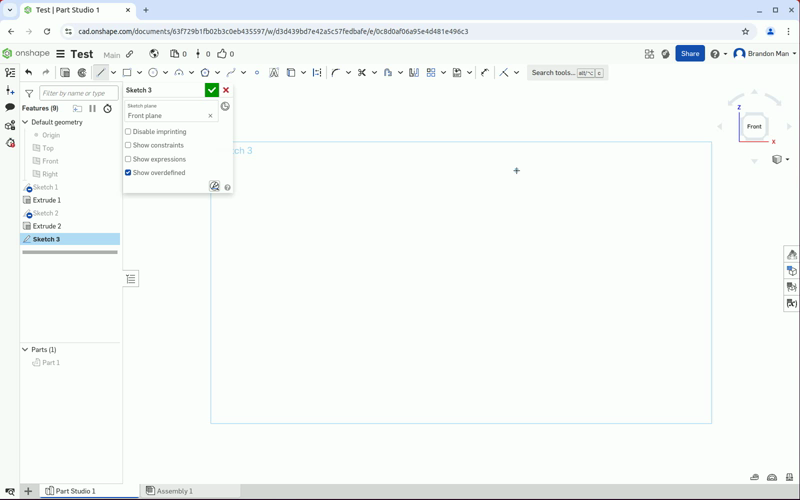
key_down(shift)
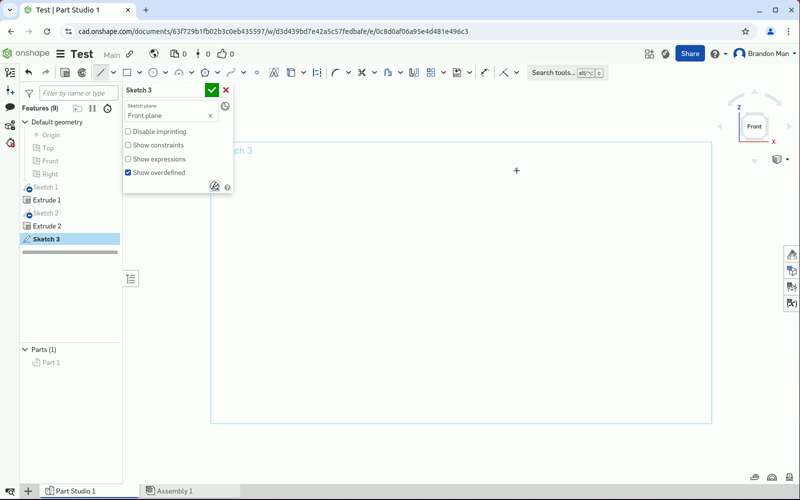
mouse_move(573, 226)
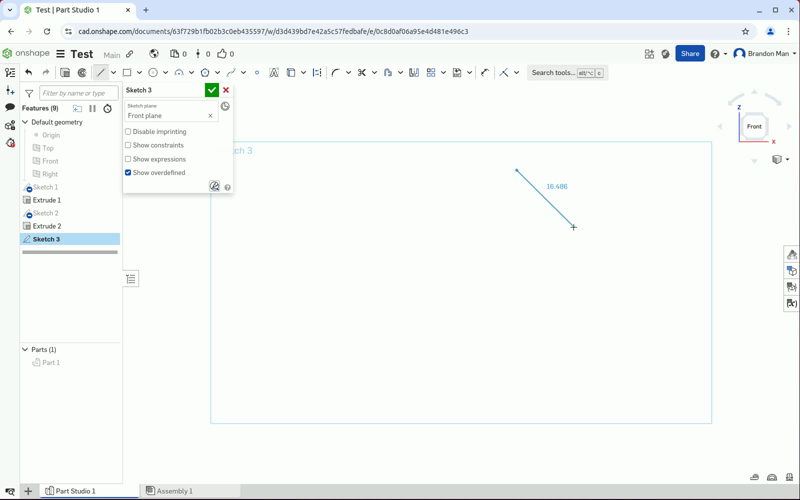
click(573, 226)
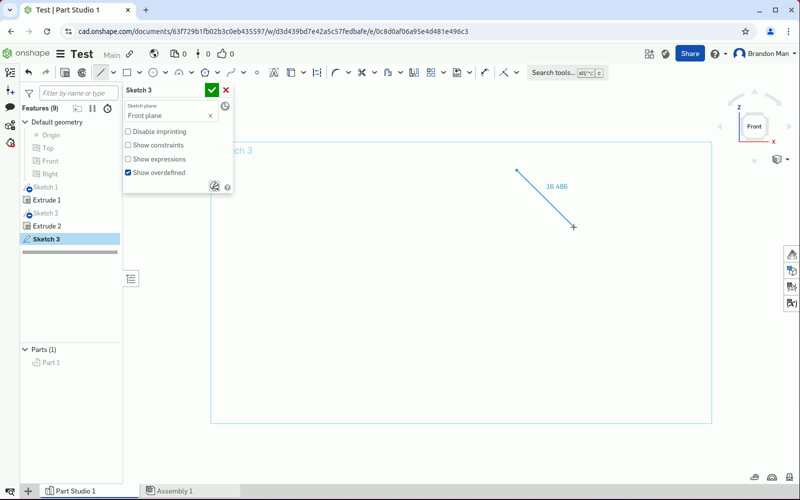
key_up(shift)
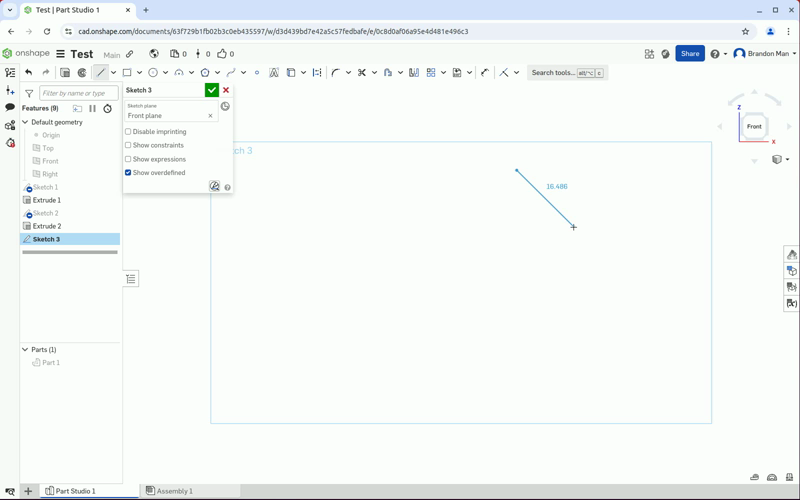
key_down(shift)
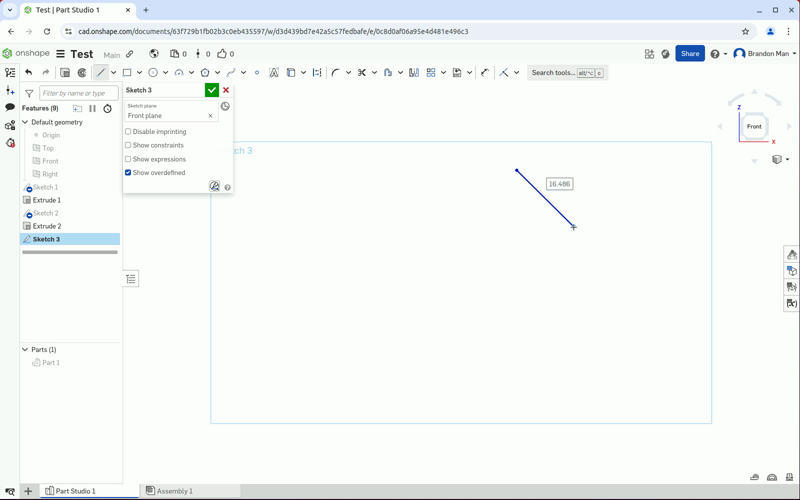
mouse_move(589, 226)
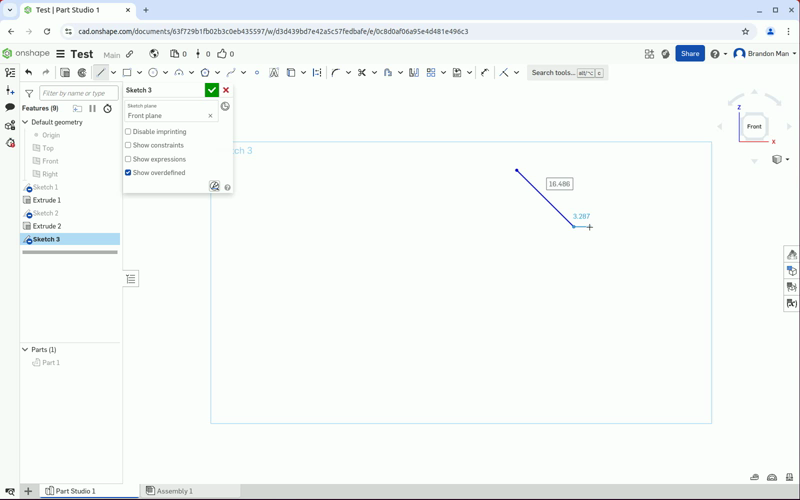
mouse_move(573, 170)
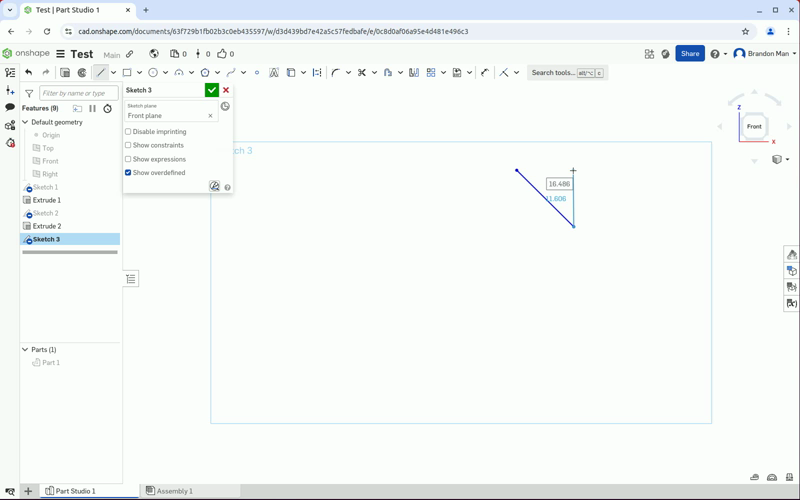
click(573, 170)
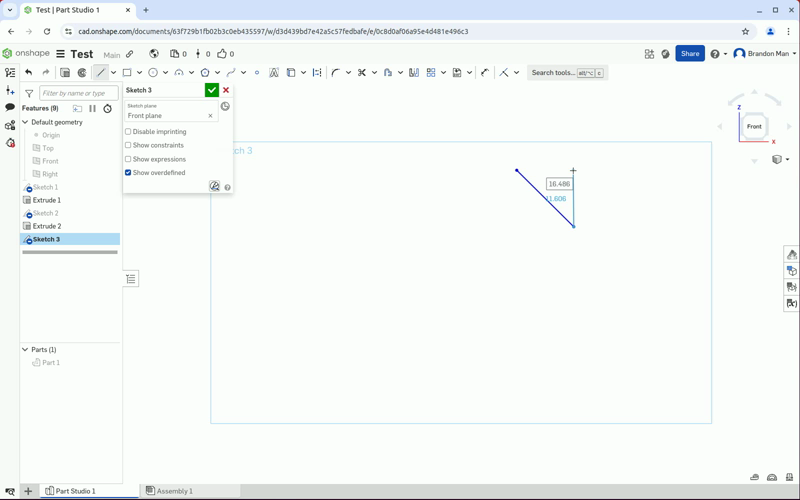
key_up(shift)
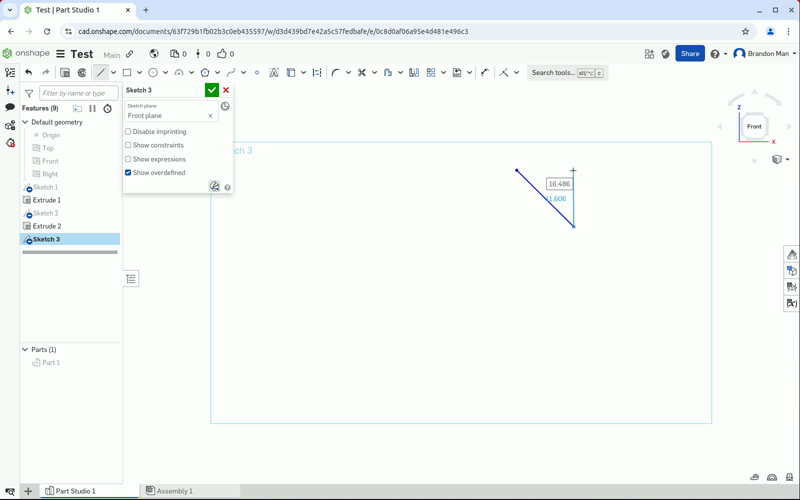
mouse_move(589, 170)
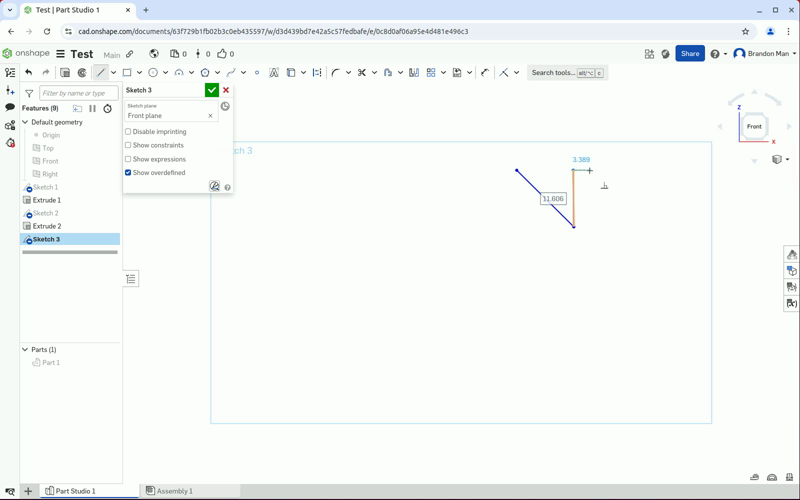
key_down(shift)
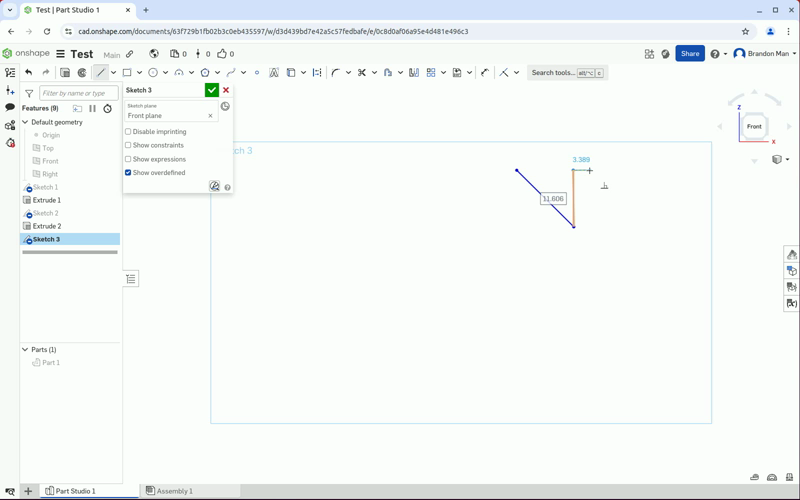
mouse_move(516, 170)
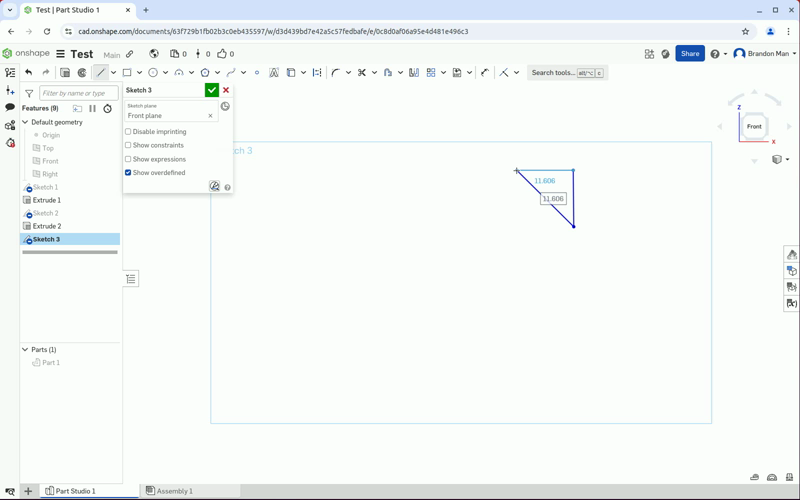
key_up(shift)
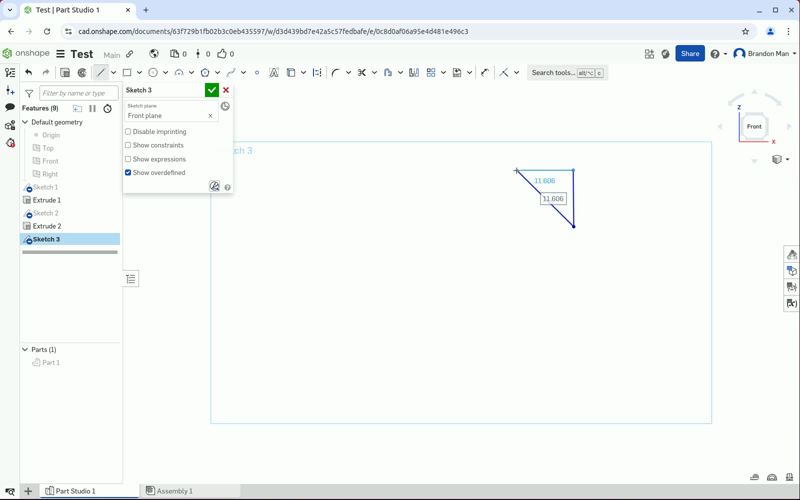
click(516, 170)
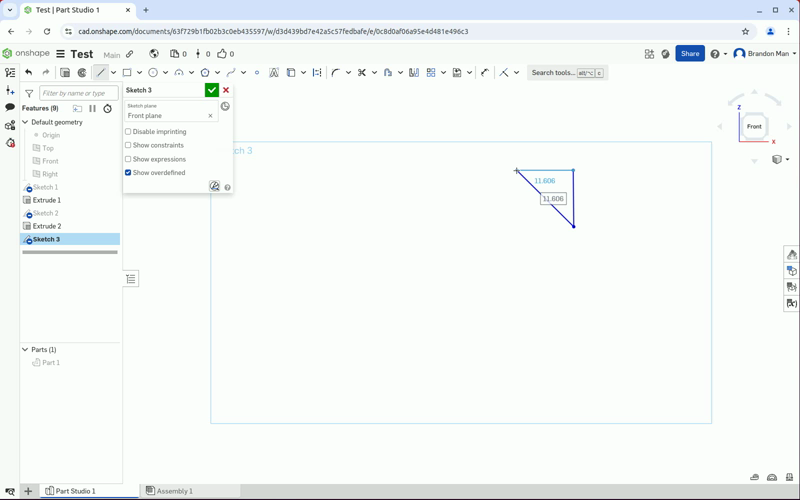
key(esc)
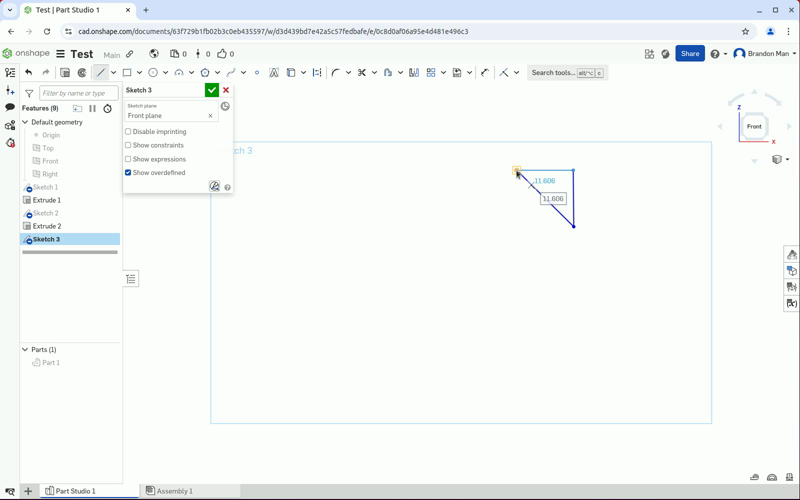
mouse_move(554, 192)
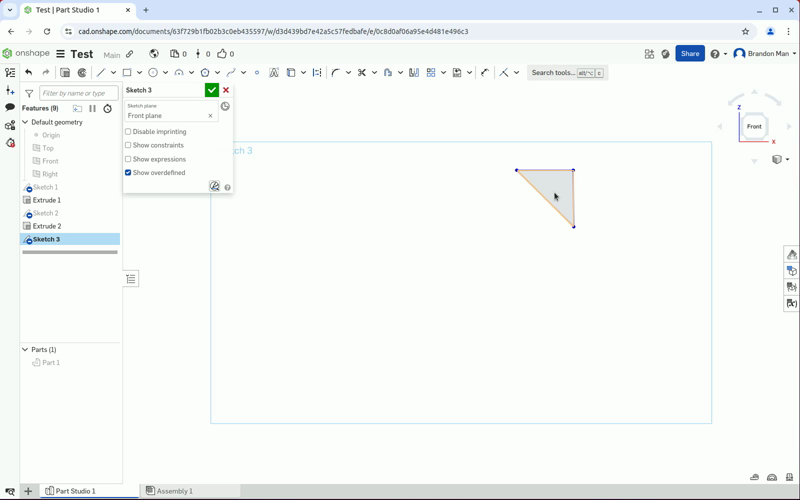
scroll(6)
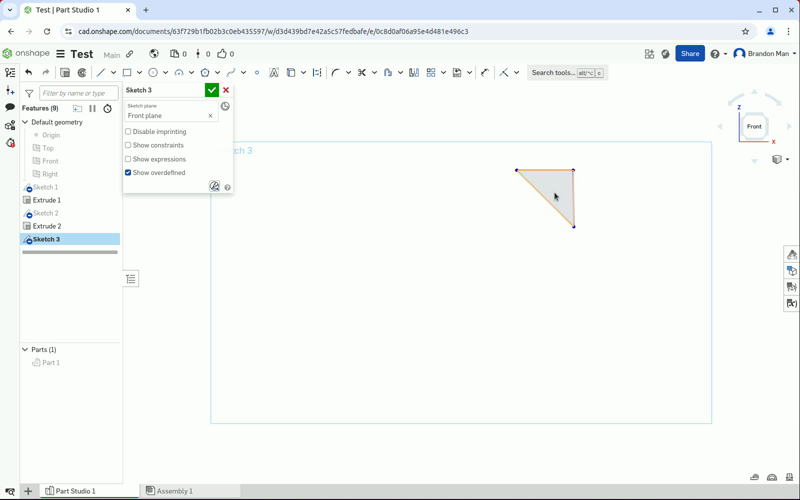
scroll(6)
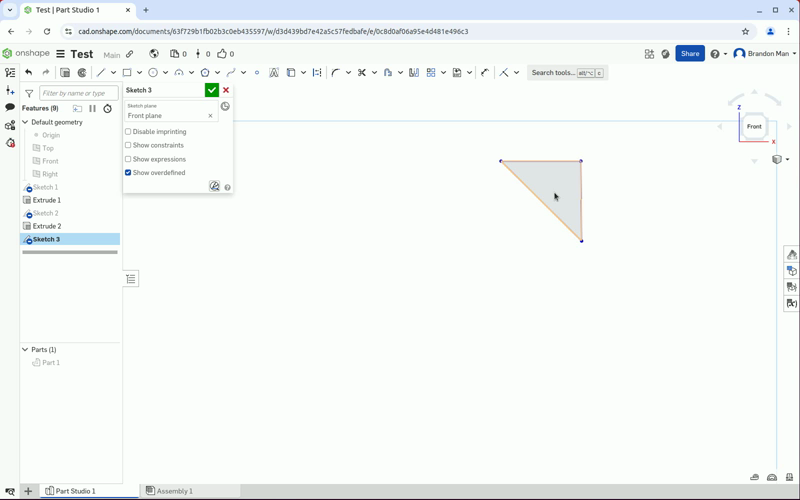
scroll(6)
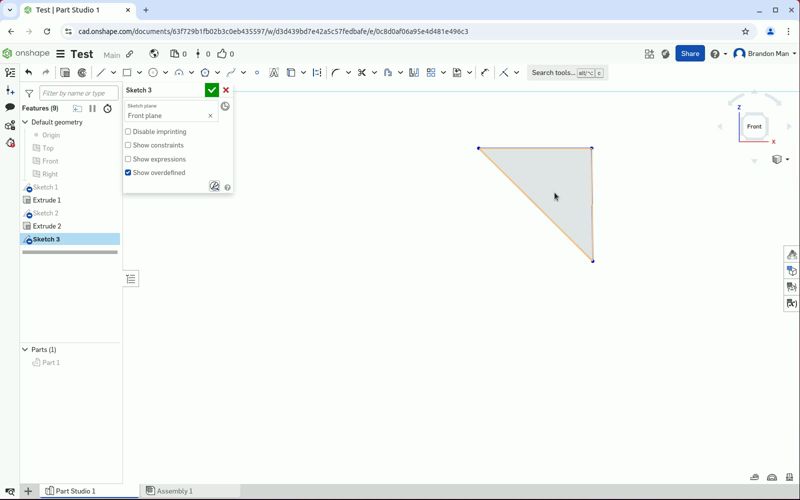
scroll(6)
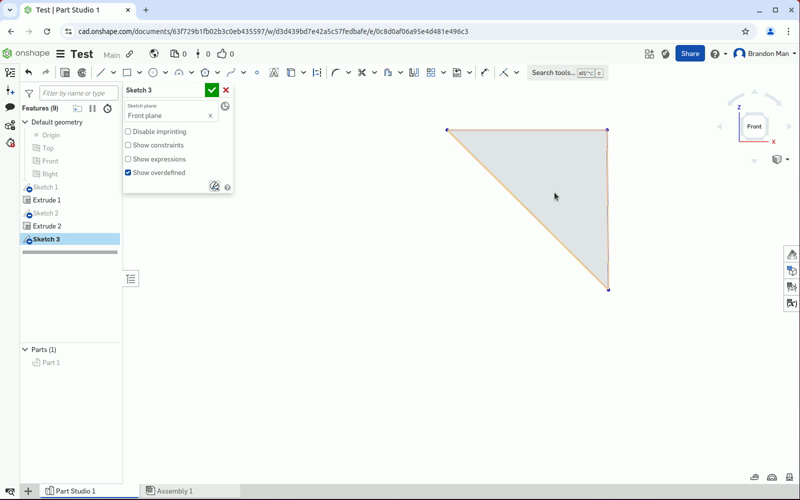
scroll(6)
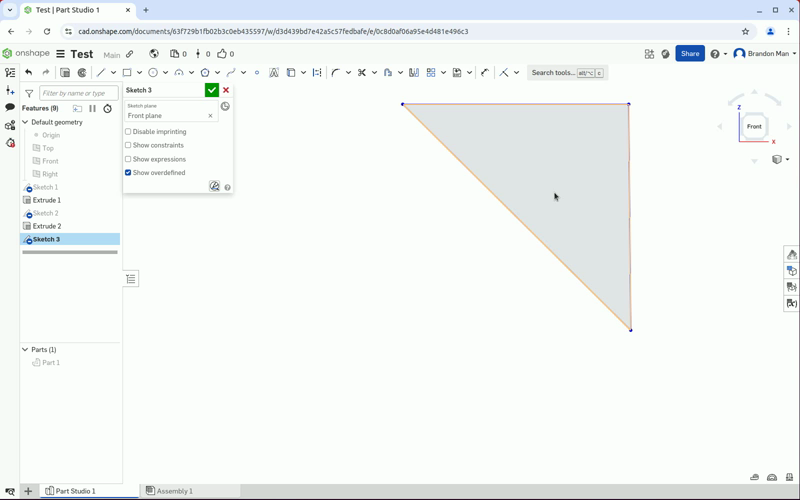
scroll(6)
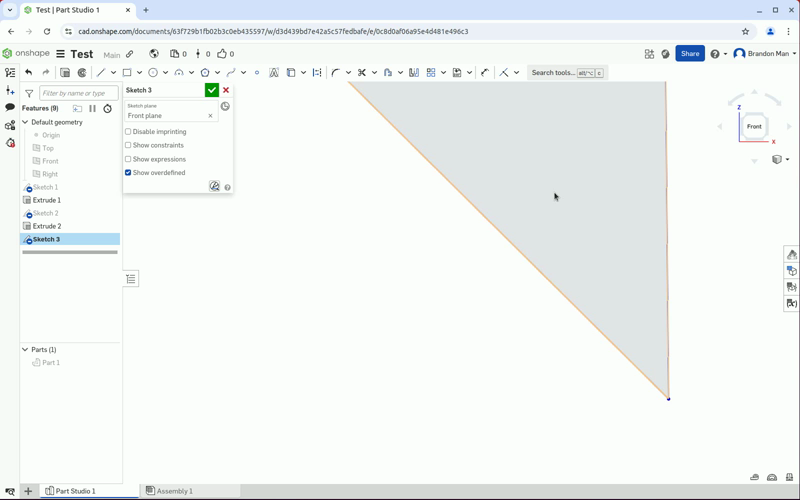
scroll(6)
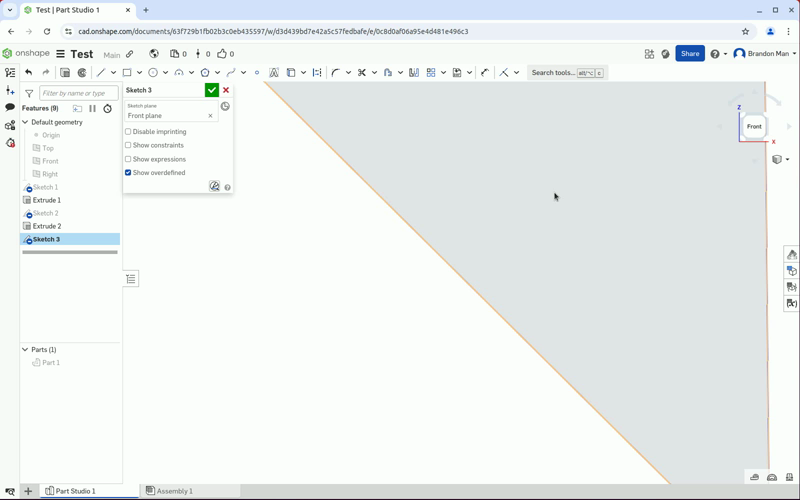
click(554, 192)
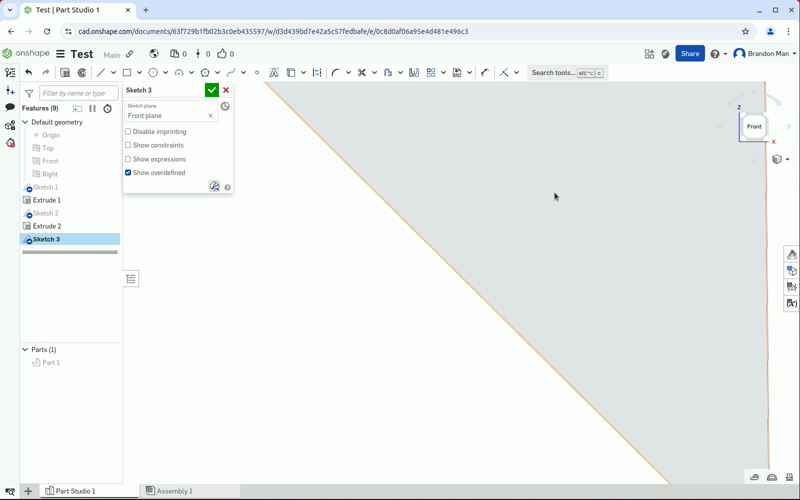
scroll(-6)
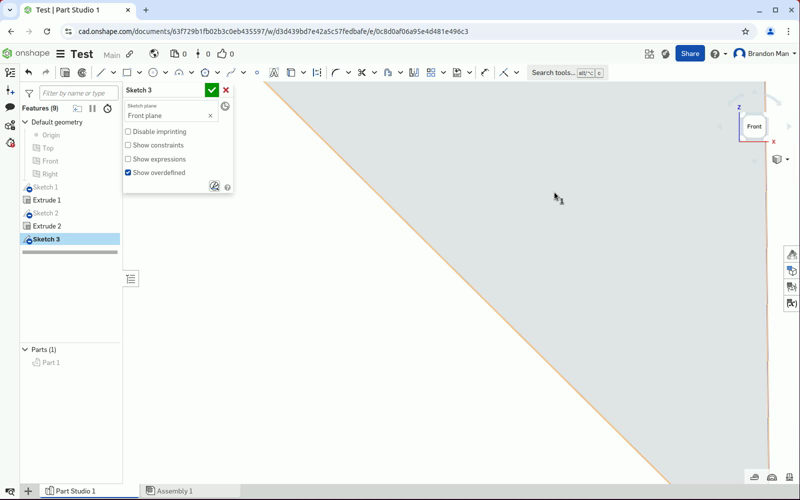
scroll(-6)
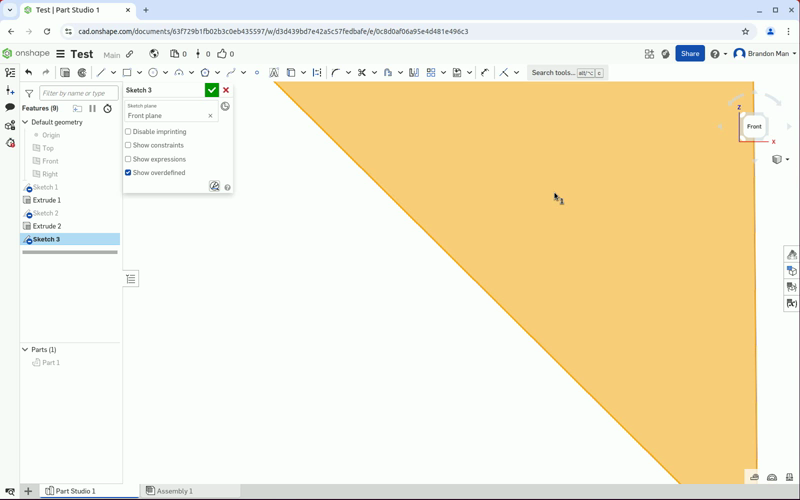
scroll(-6)
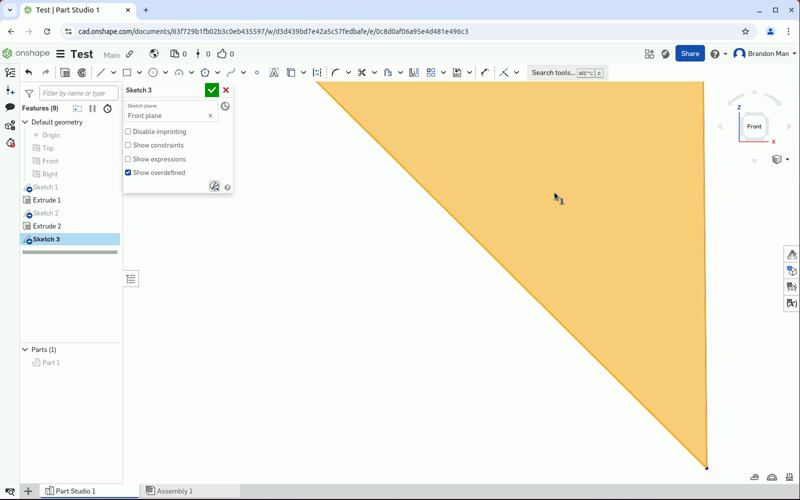
scroll(-6)
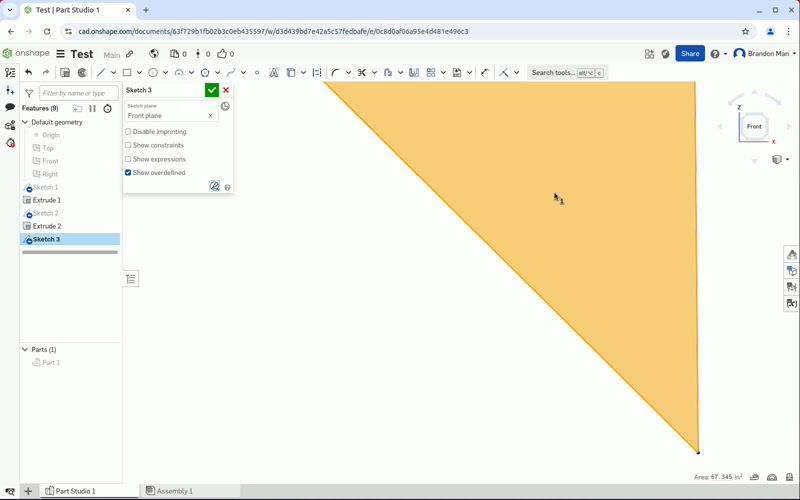
scroll(-6)
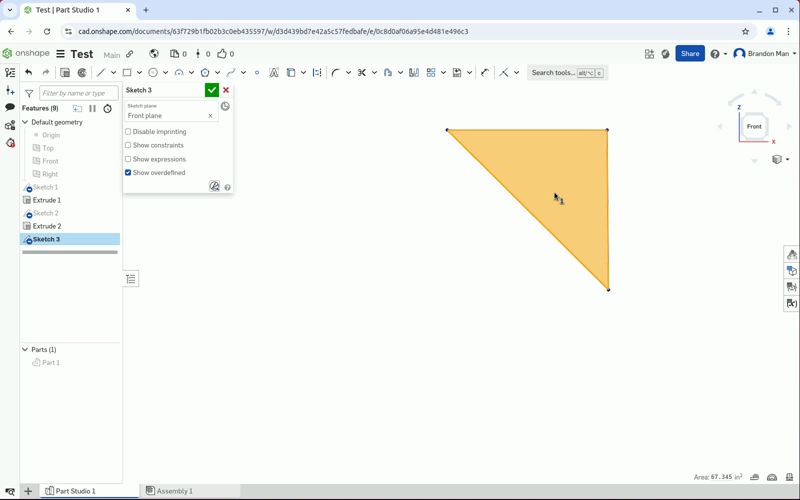
scroll(-6)
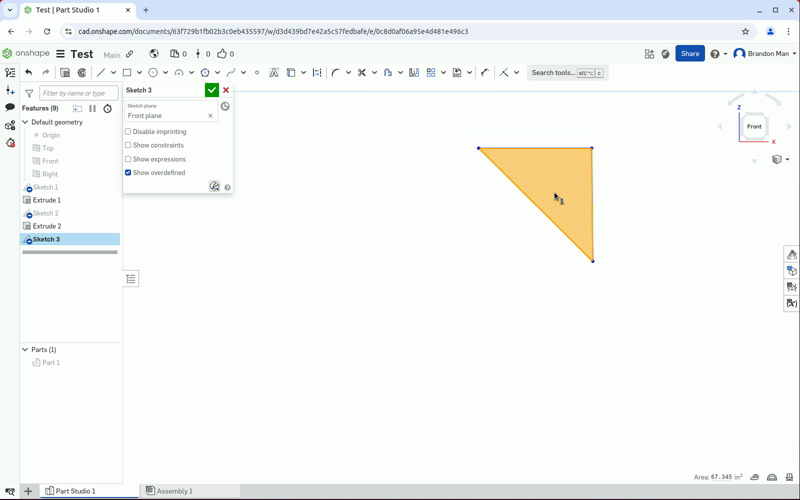
scroll(-6)
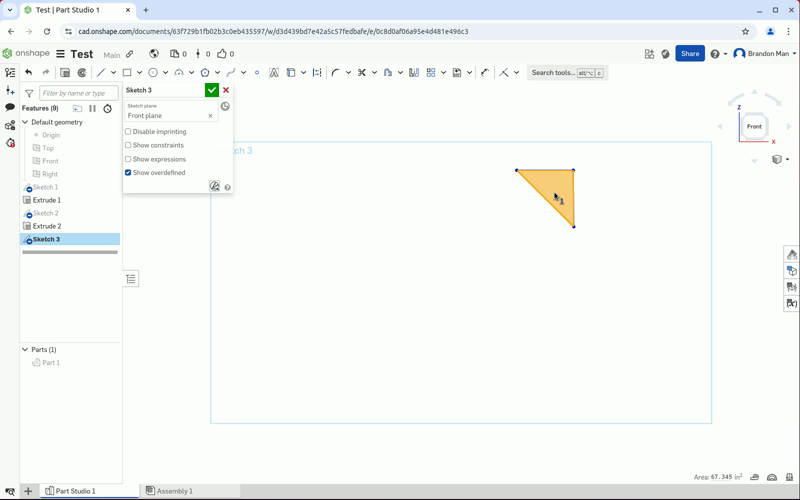
mouse_move(73, 352)
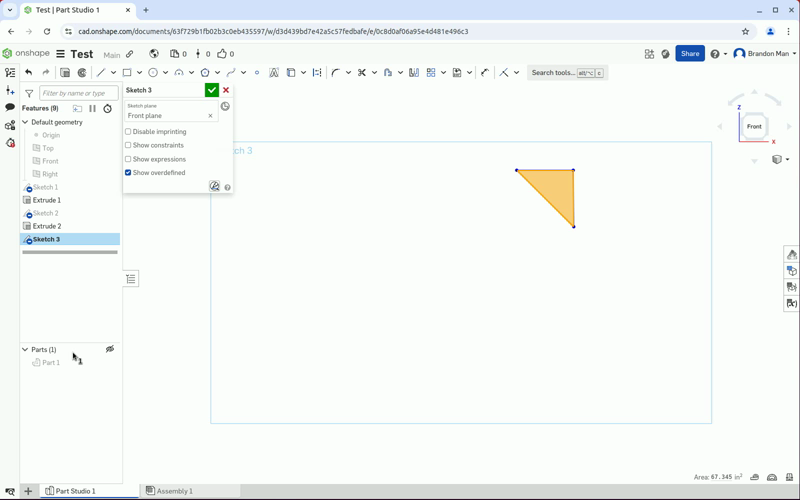
key(shift+y)
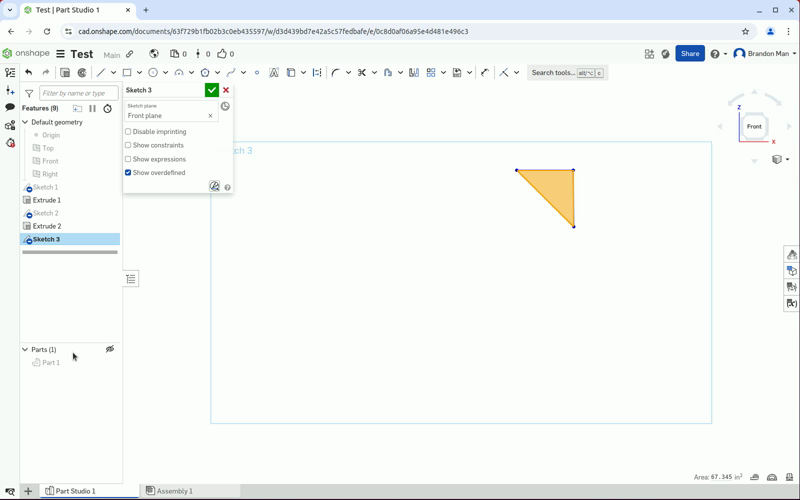
key(shift+e)
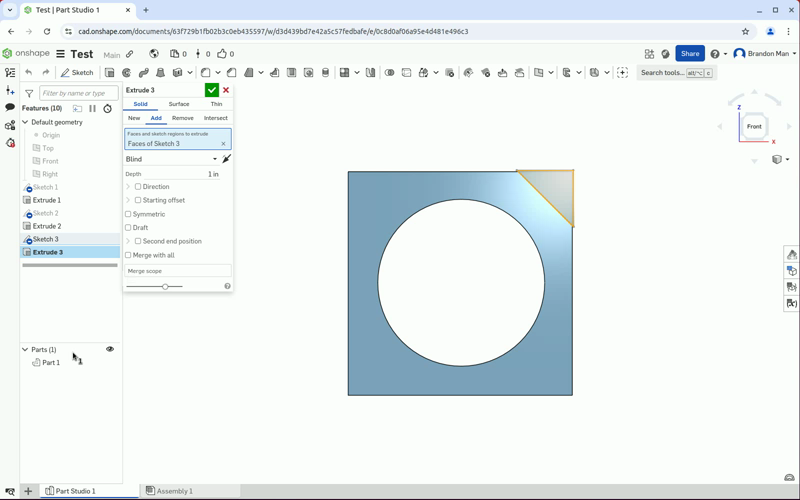
mouse_move(143, 106)
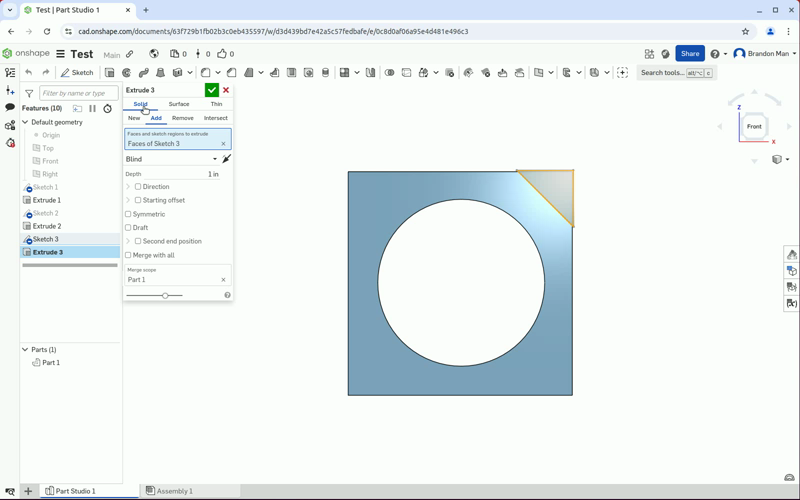
click(143, 106)
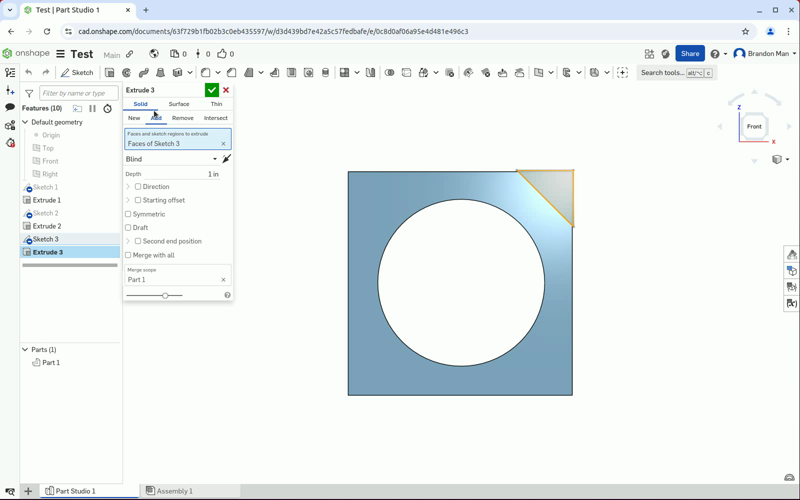
mouse_move(186, 120)
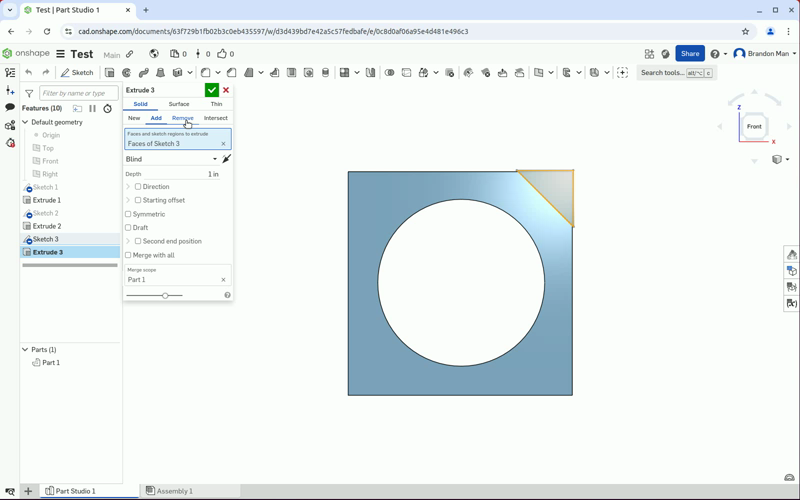
click(186, 120)
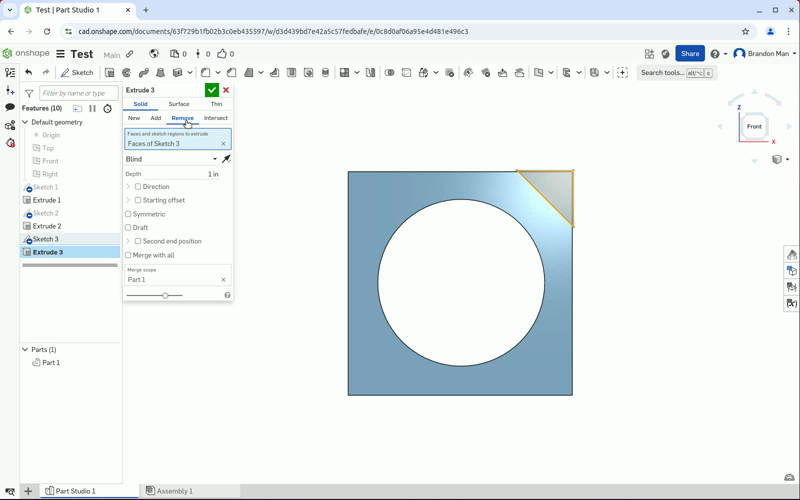
key(tab, 4)
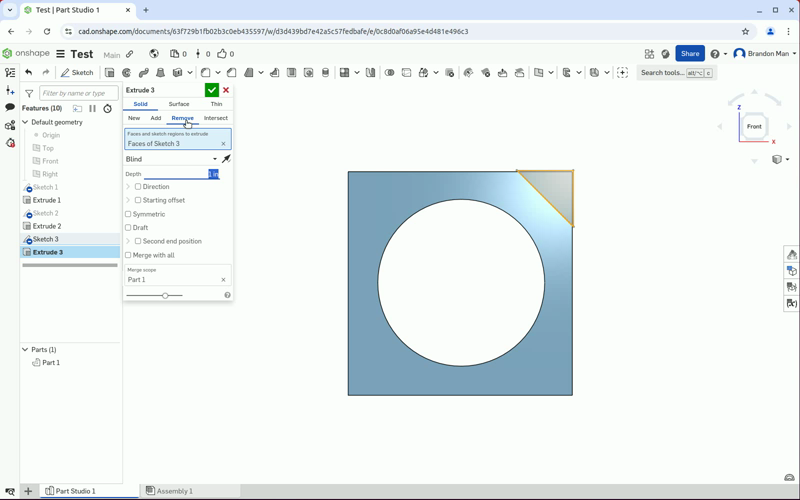
text(11.554)
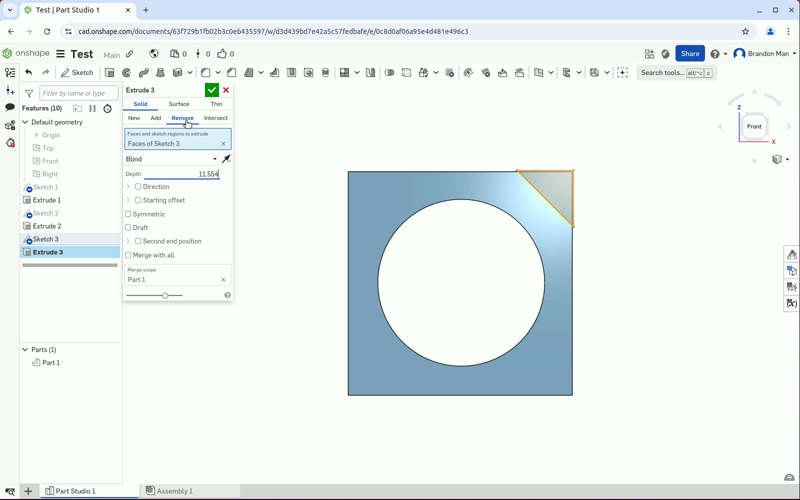
key(tab, 6)
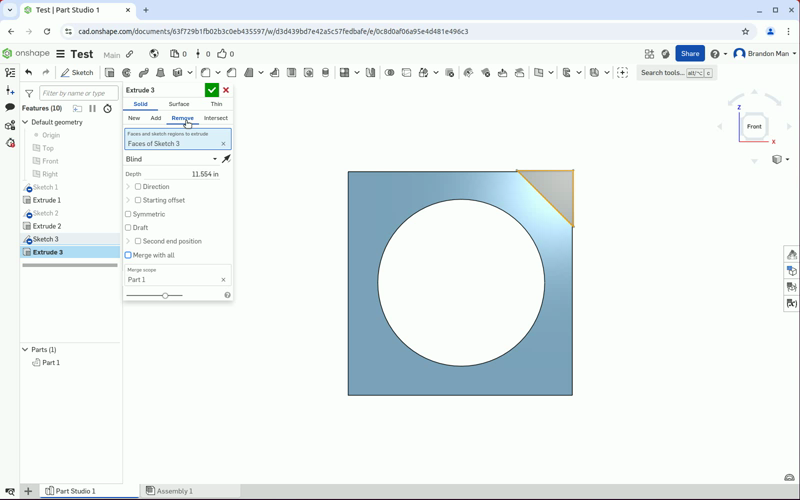
key(space)
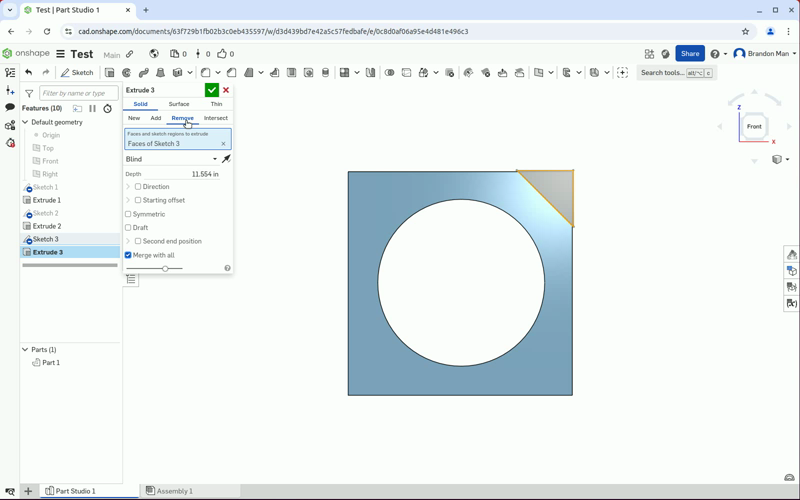
key(enter)
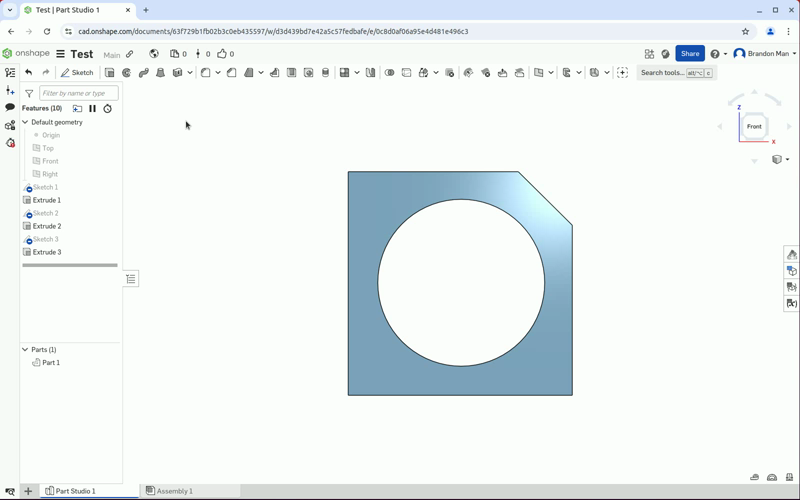
key(shift+h)
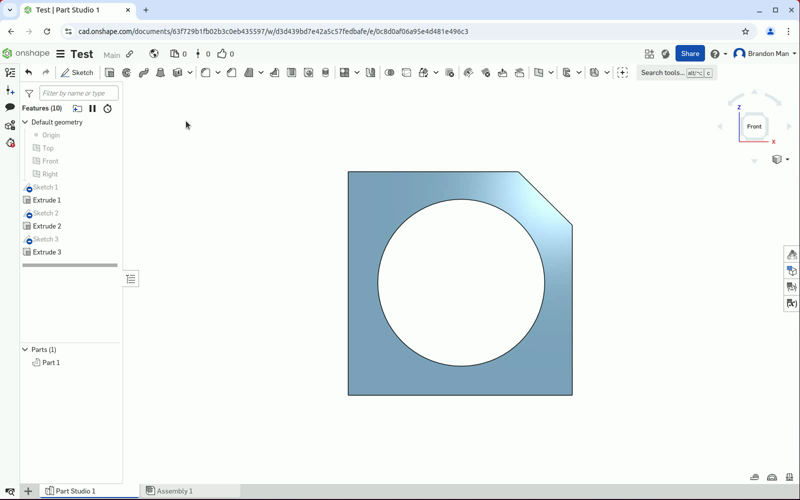
key(shift+h)
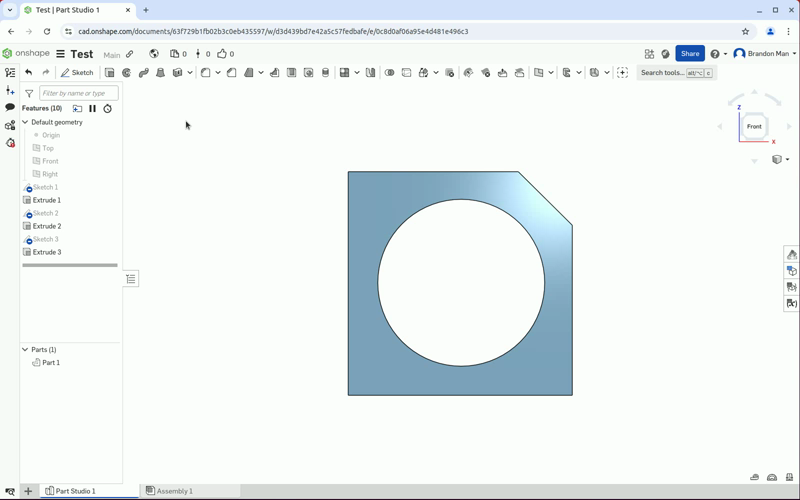
mouse_move(73, 189)
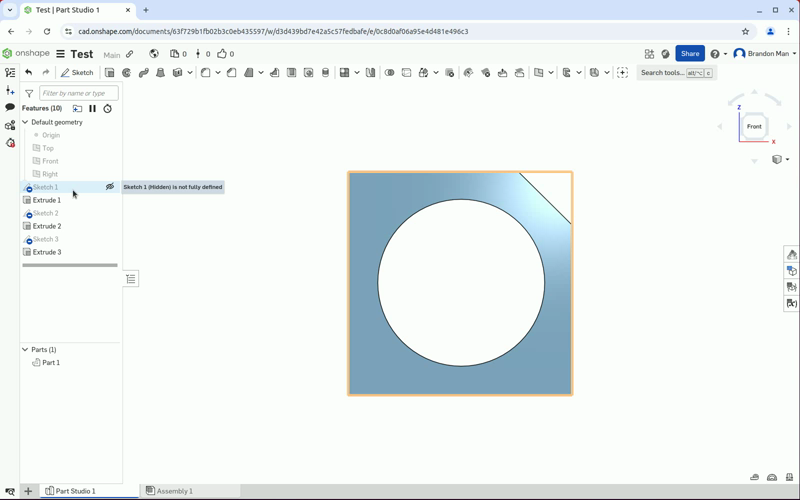
click(73, 189)
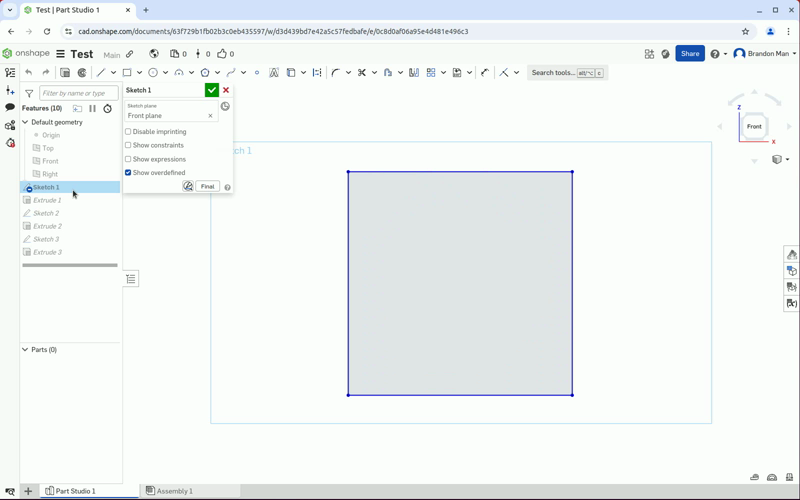
mouse_move(229, 92)
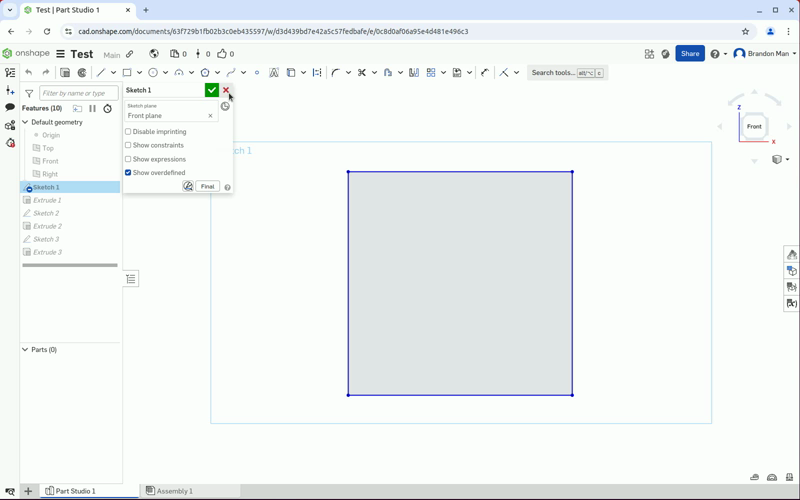
click(229, 92)
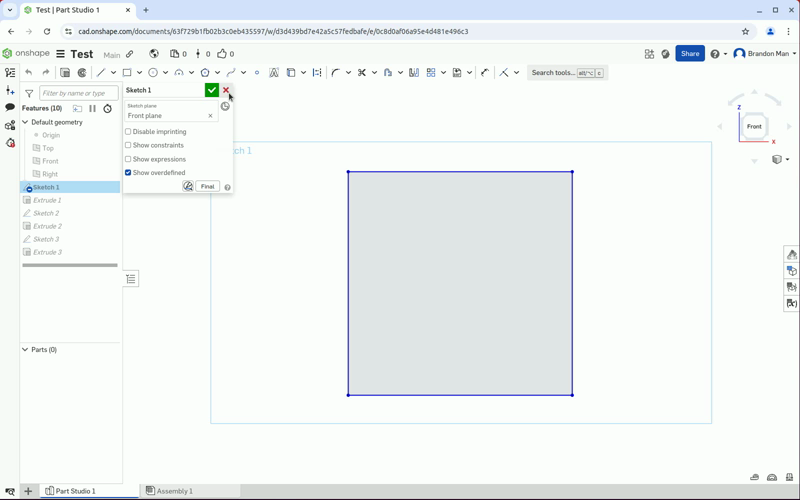
key(shift+s)
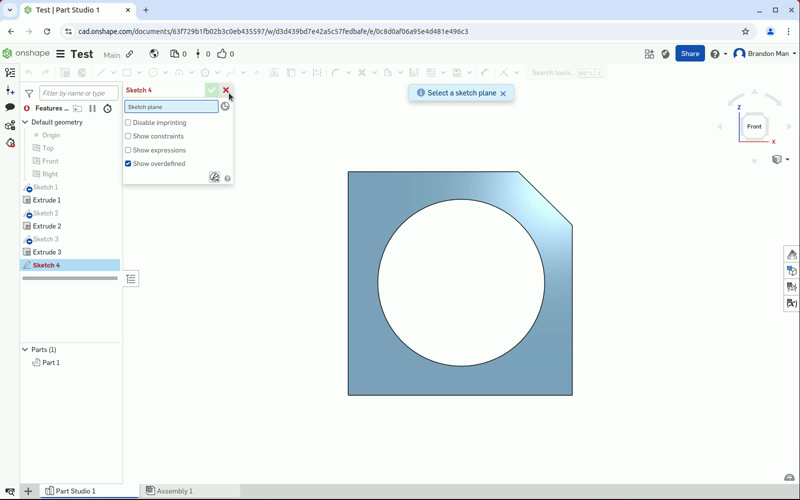
mouse_move(73, 163)
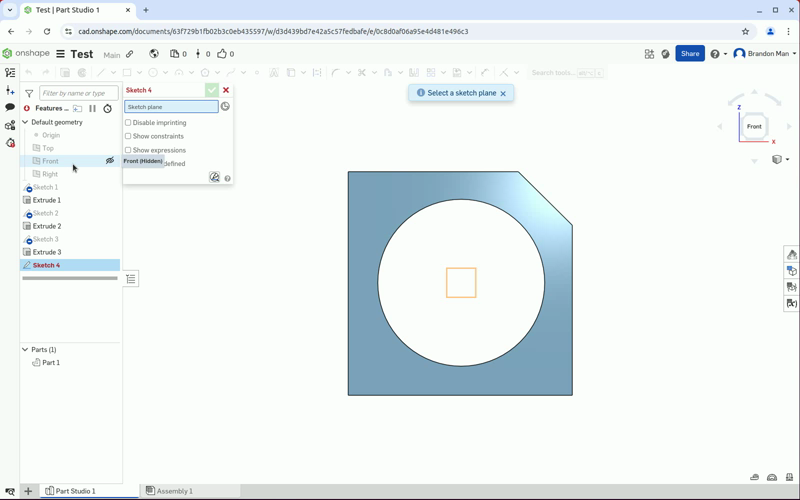
click(73, 163)
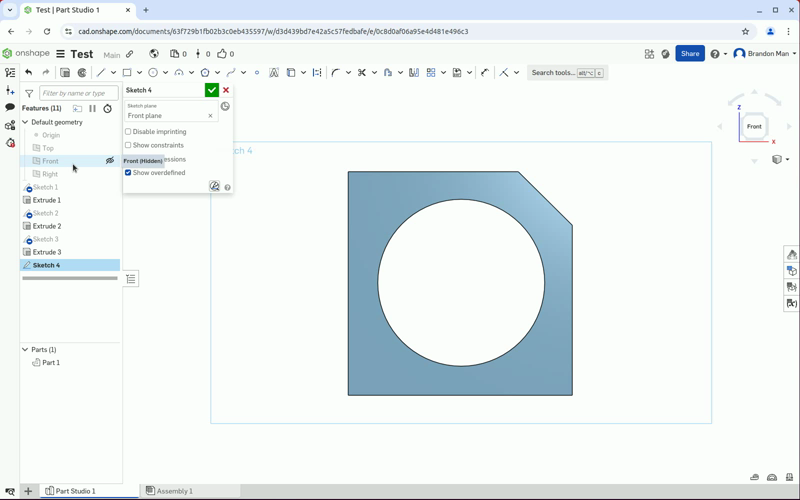
mouse_move(73, 352)
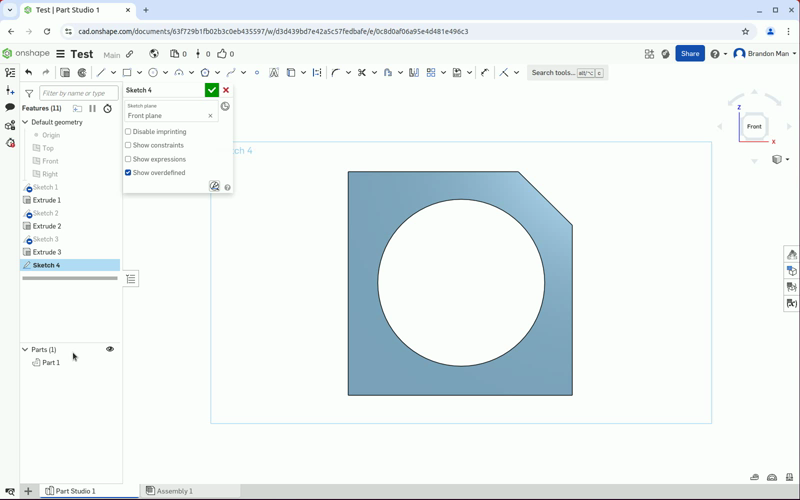
key(y)
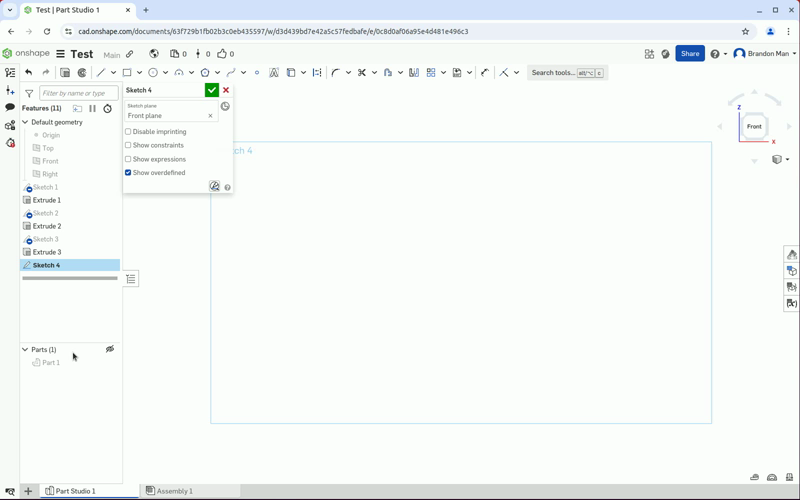
key(l)
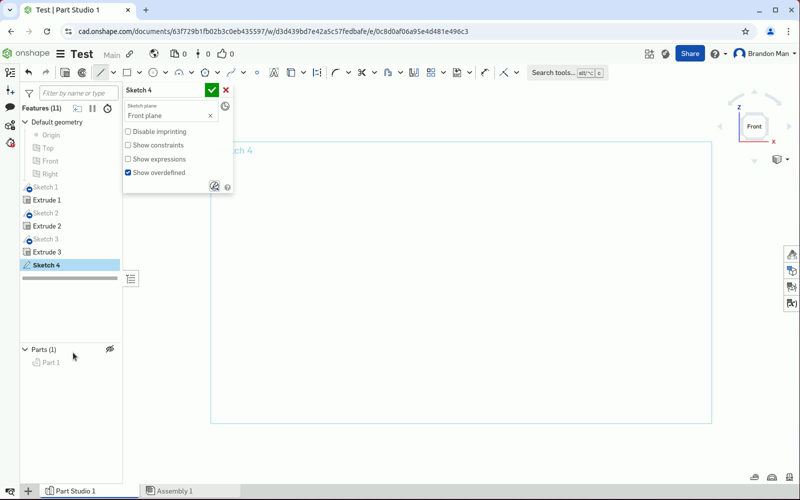
key_down(shift)
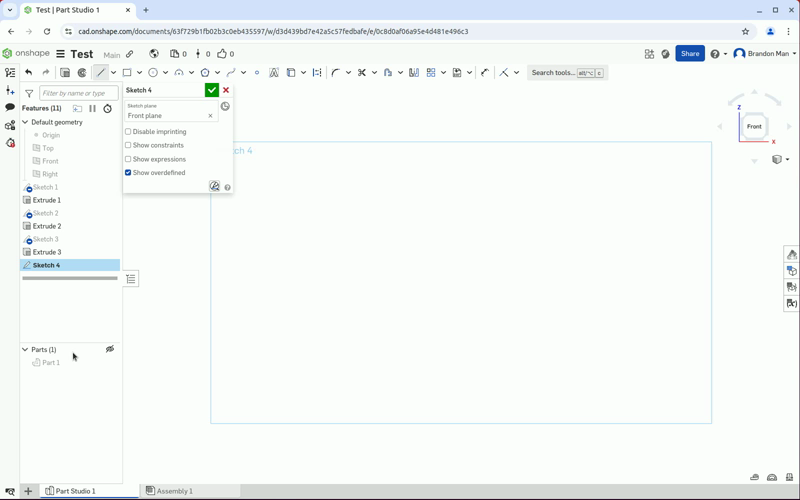
mouse_move(348, 226)
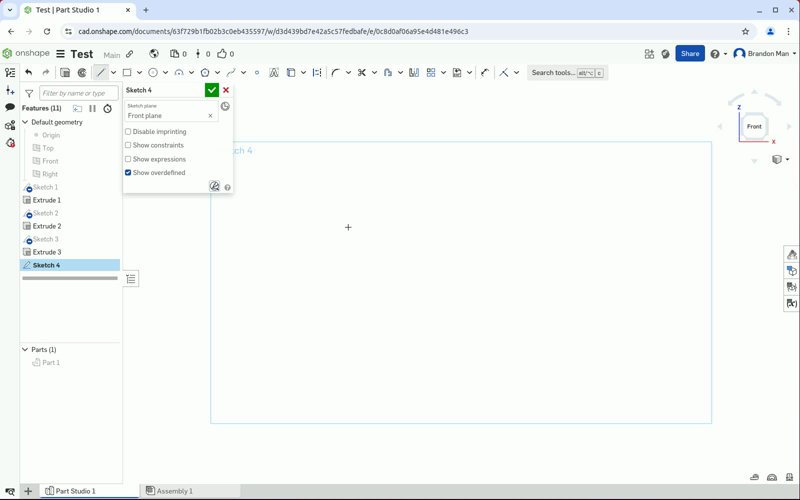
click(348, 226)
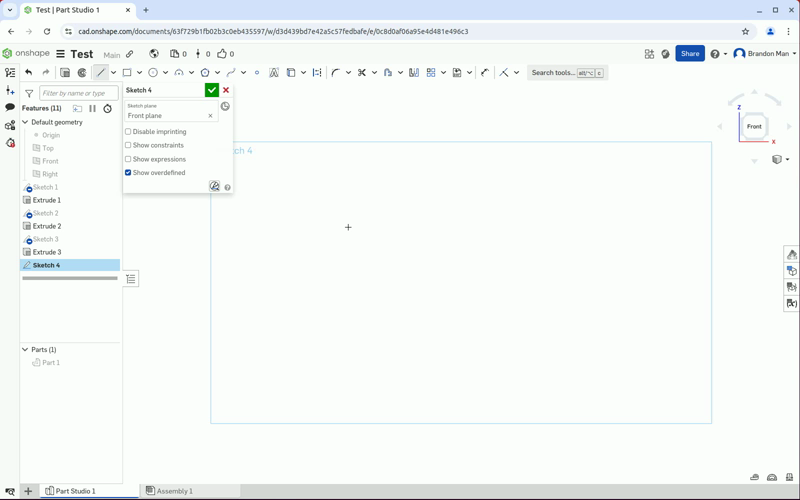
key_up(shift)
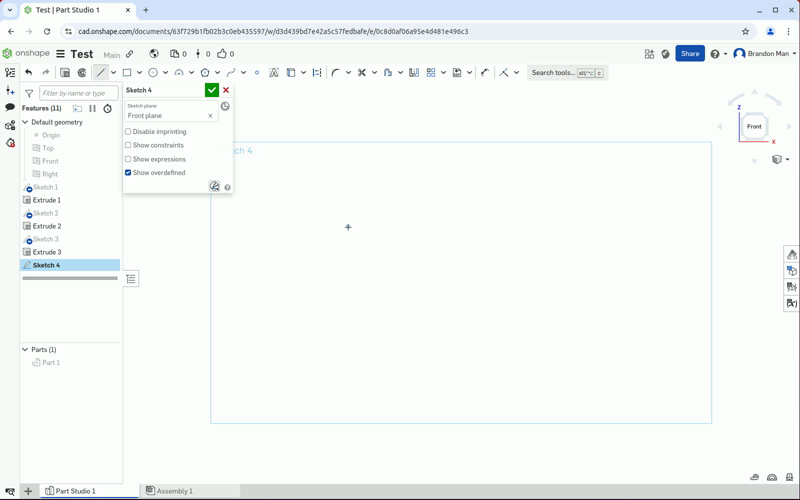
key_down(shift)
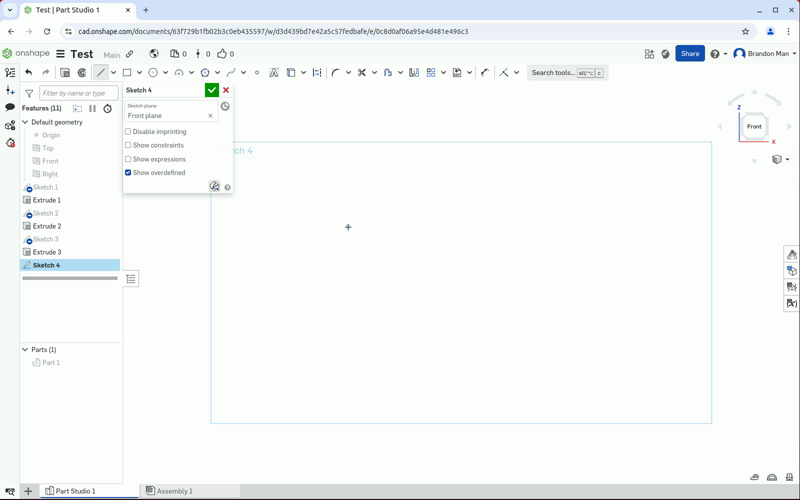
mouse_move(404, 170)
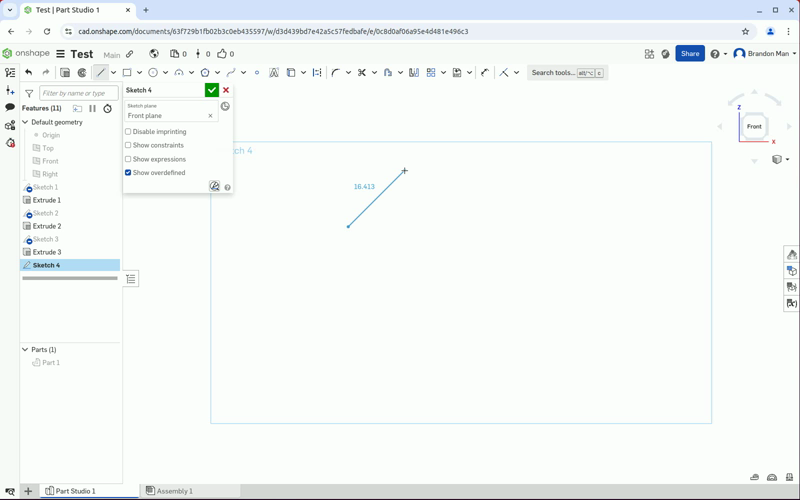
click(404, 170)
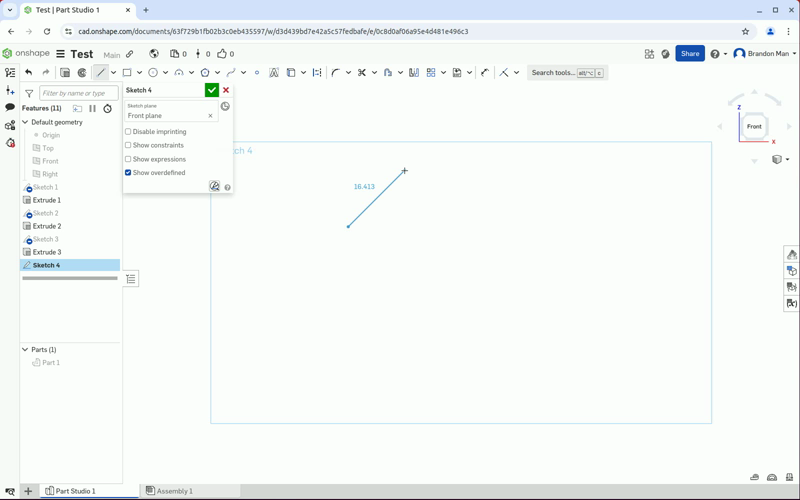
key_up(shift)
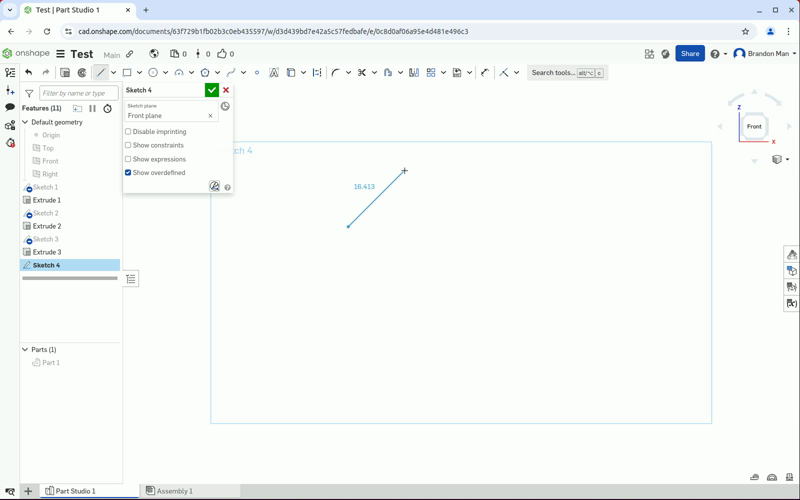
key_down(shift)
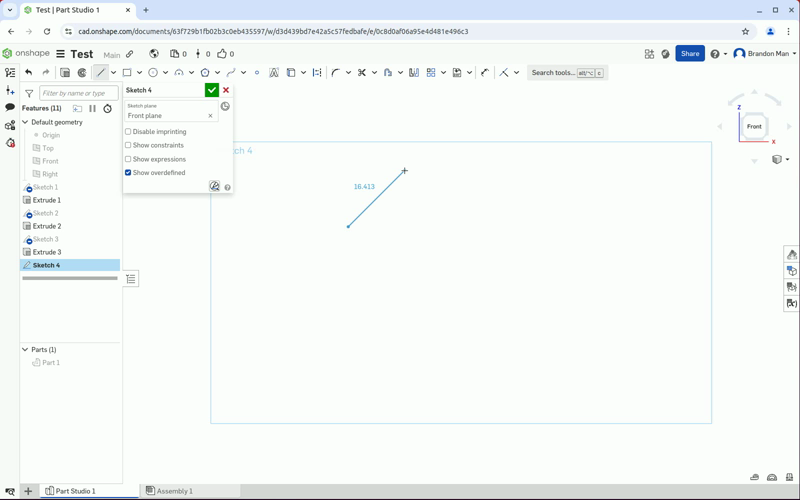
mouse_move(434, 170)
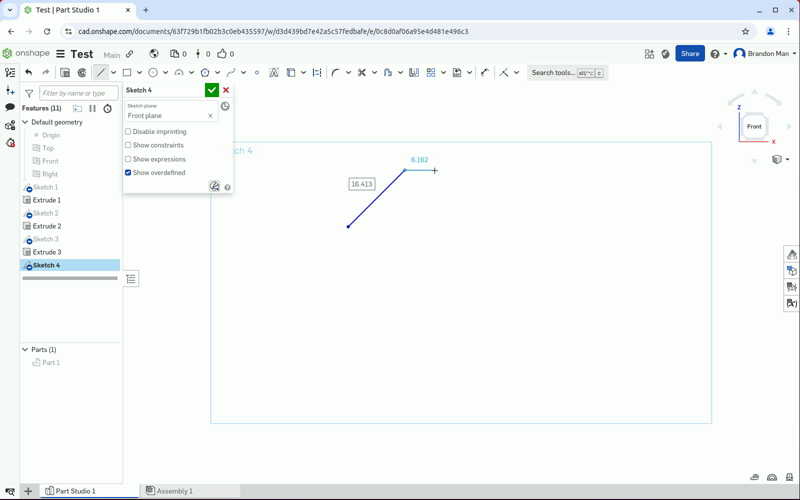
mouse_move(348, 170)
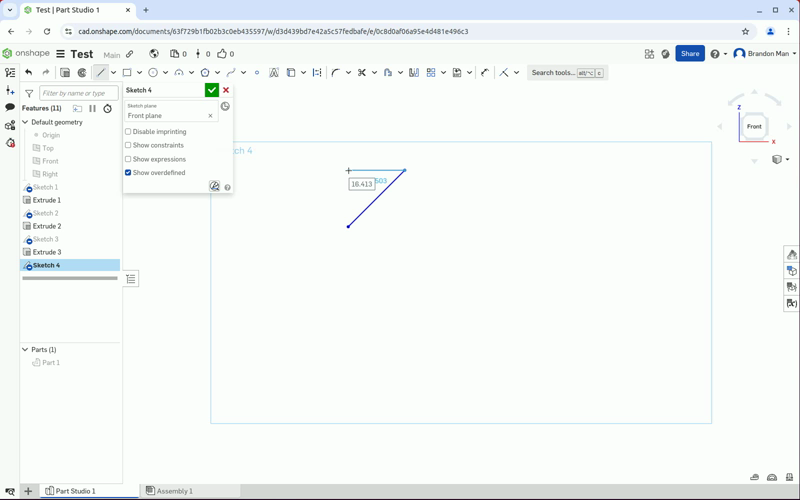
click(348, 170)
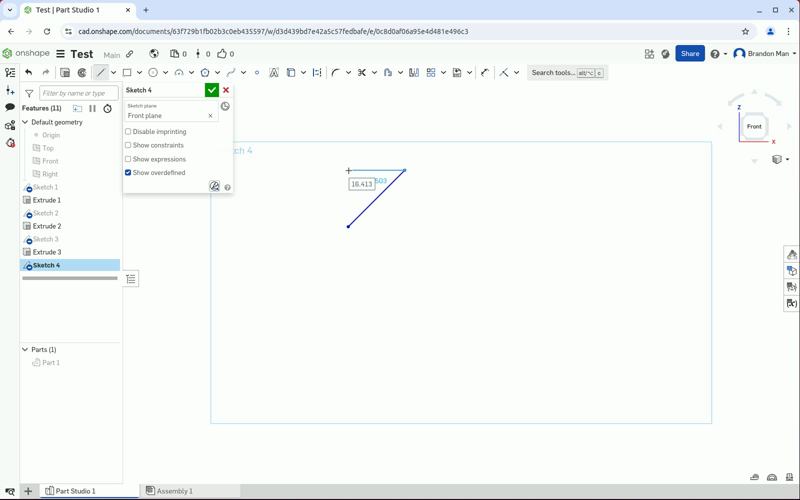
key_up(shift)
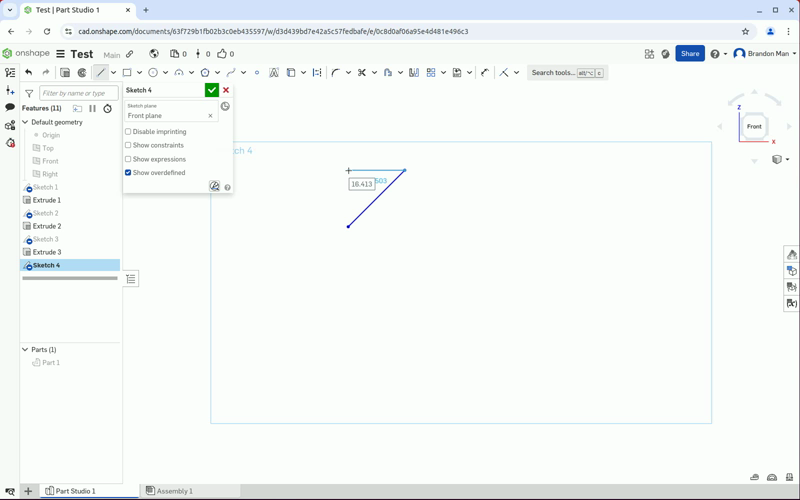
mouse_move(378, 170)
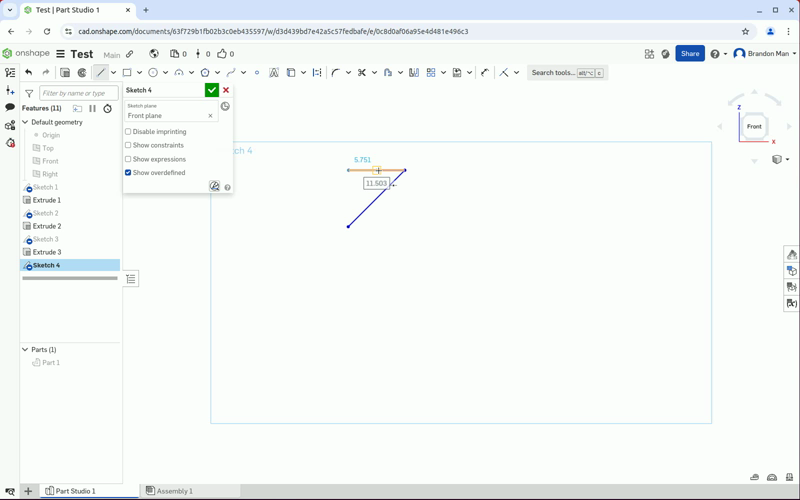
key_down(shift)
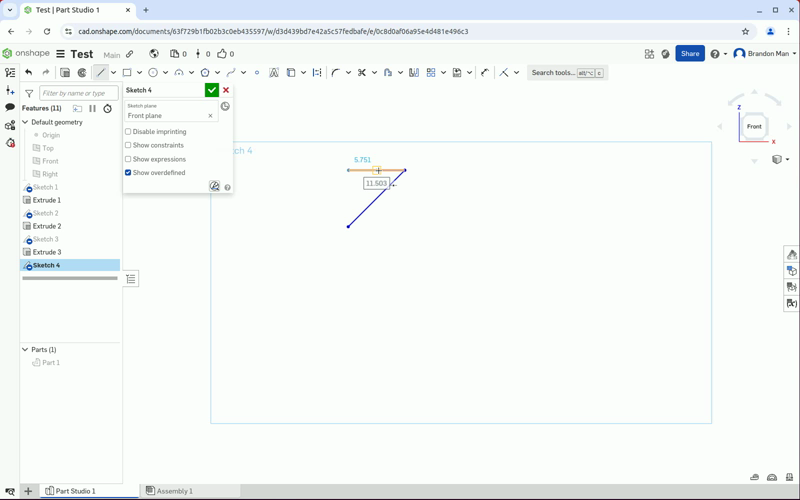
mouse_move(348, 226)
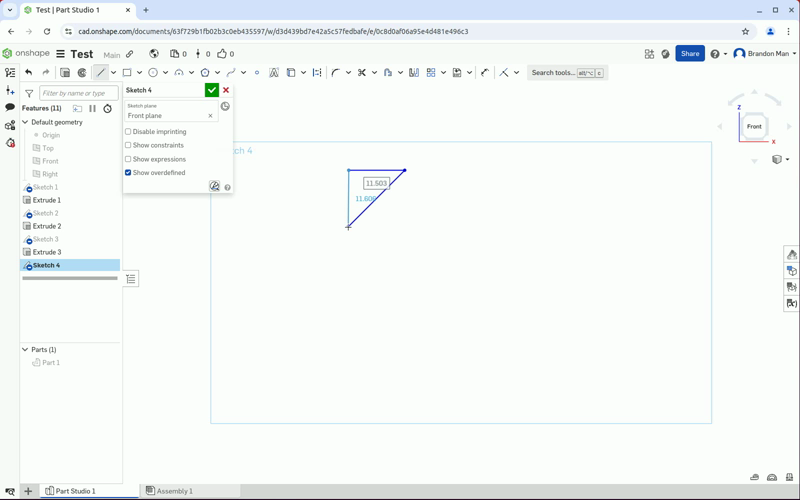
key_up(shift)
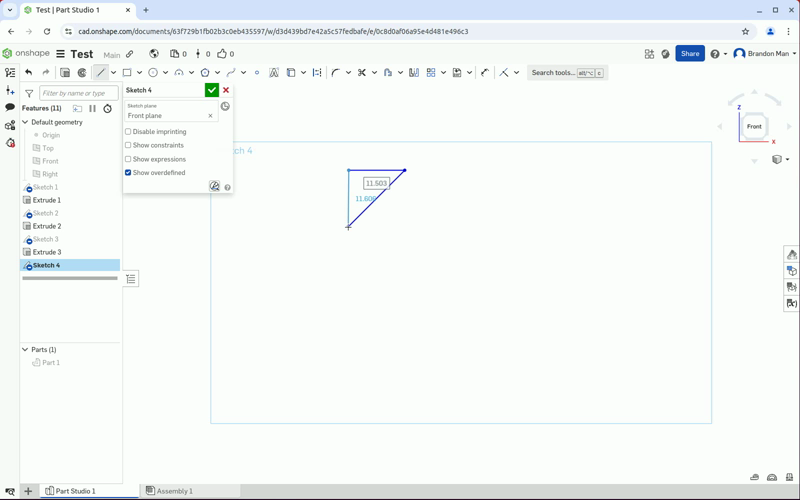
click(348, 226)
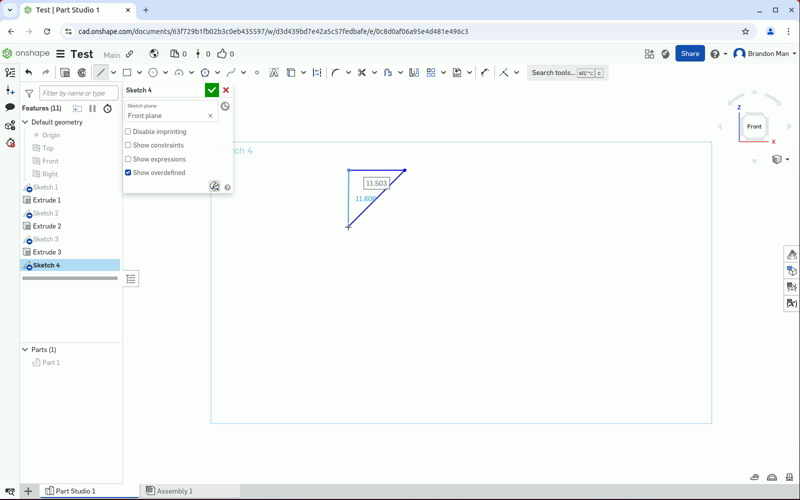
key(esc)
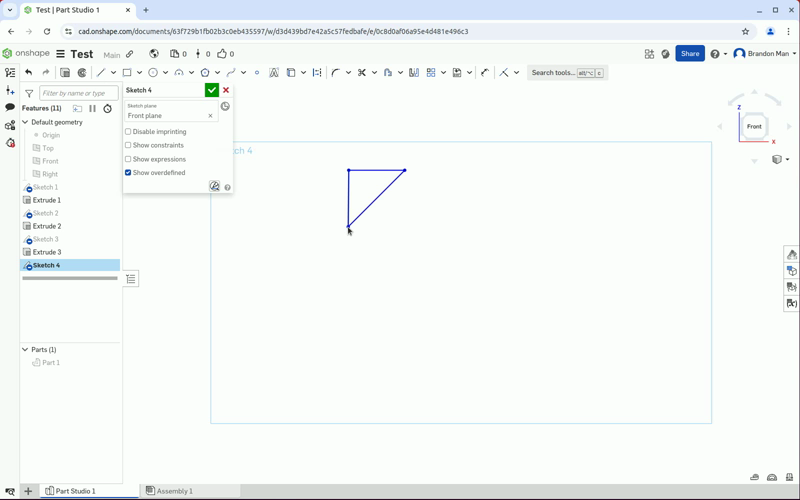
mouse_move(375, 185)
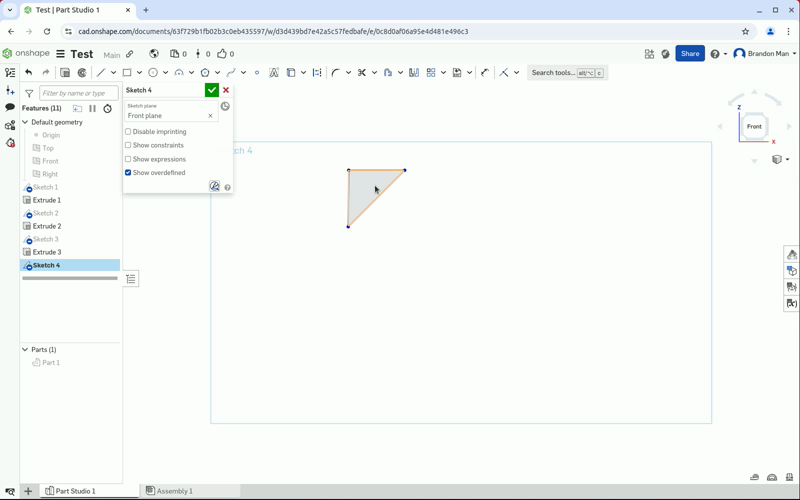
scroll(6)
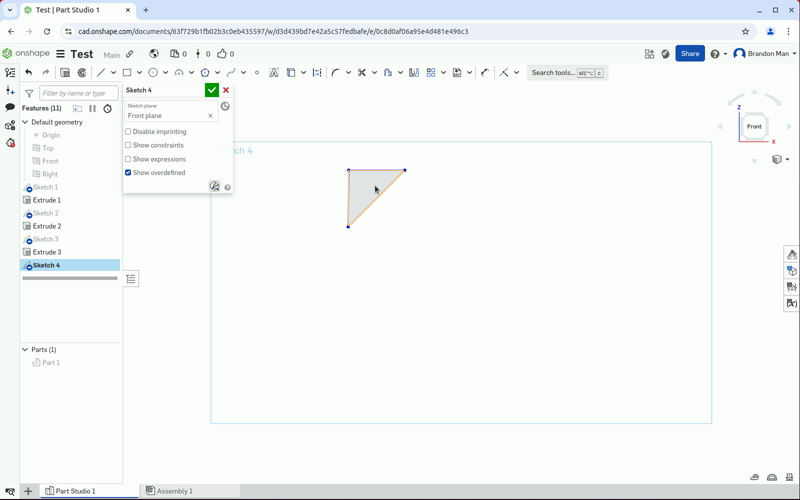
scroll(6)
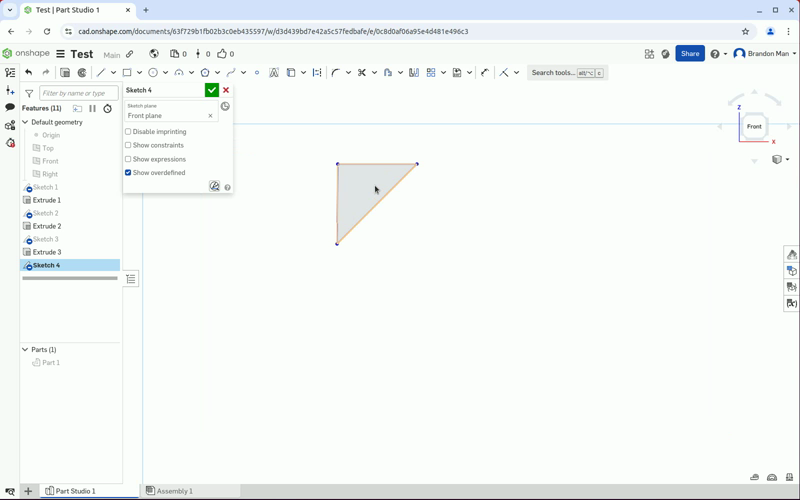
scroll(6)
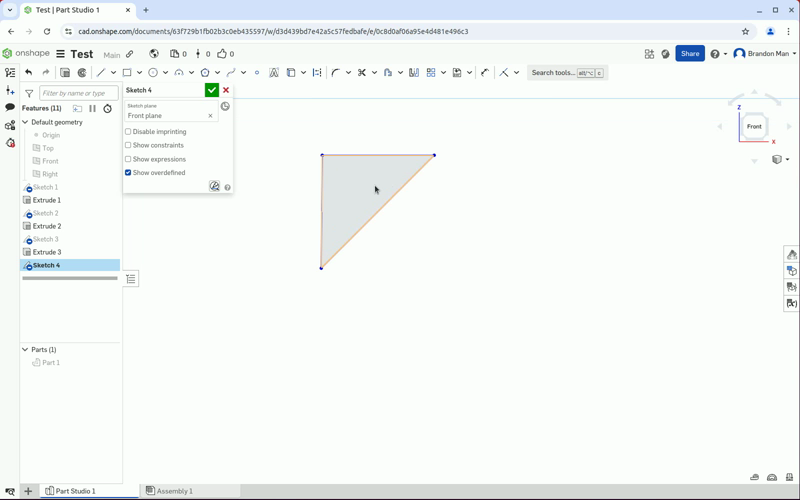
scroll(6)
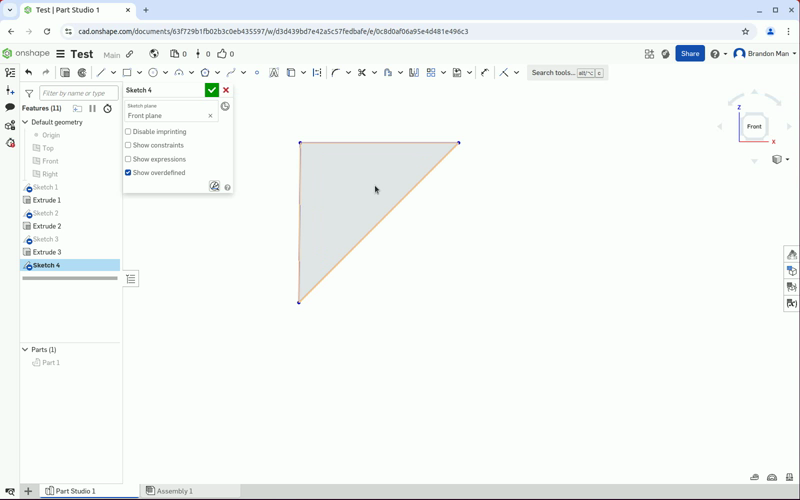
scroll(6)
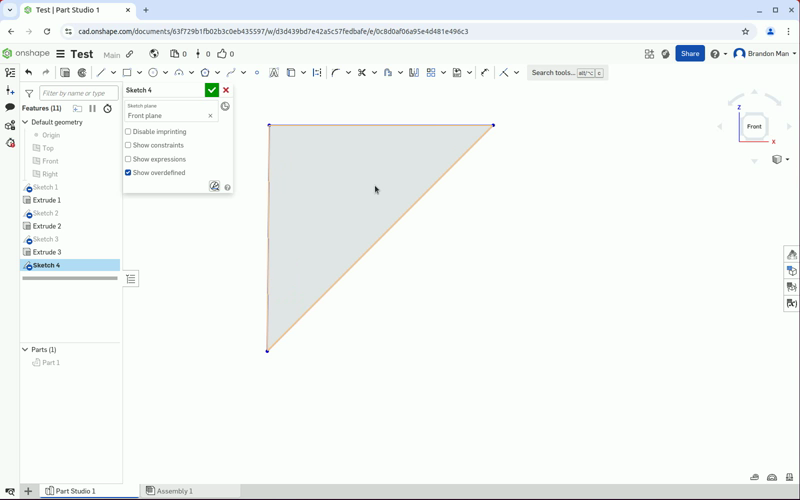
scroll(6)
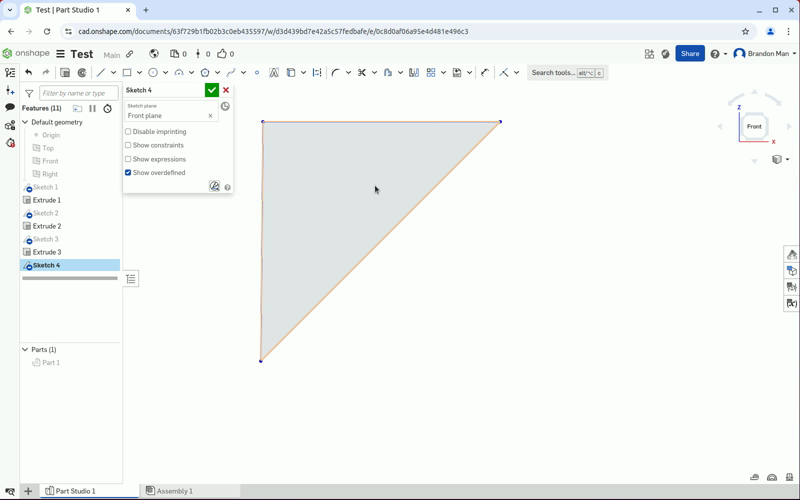
scroll(6)
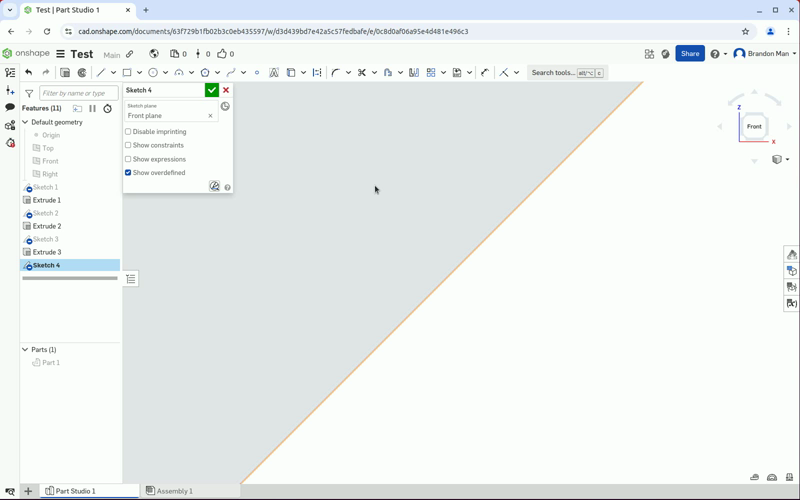
click(375, 185)
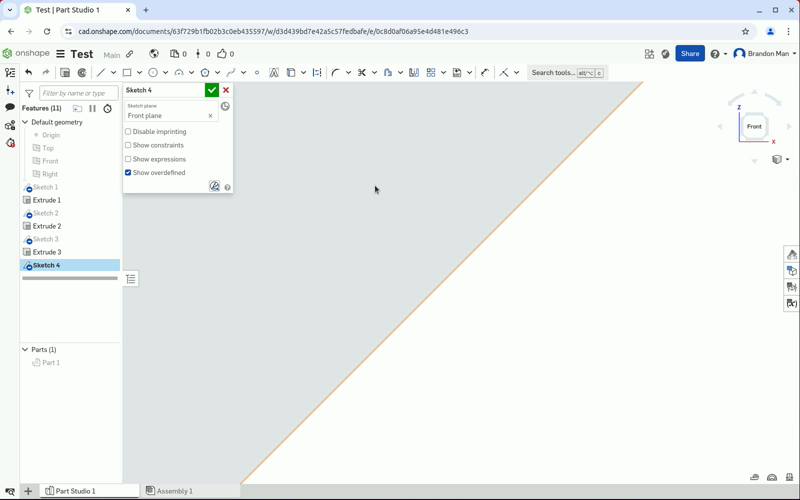
scroll(-6)
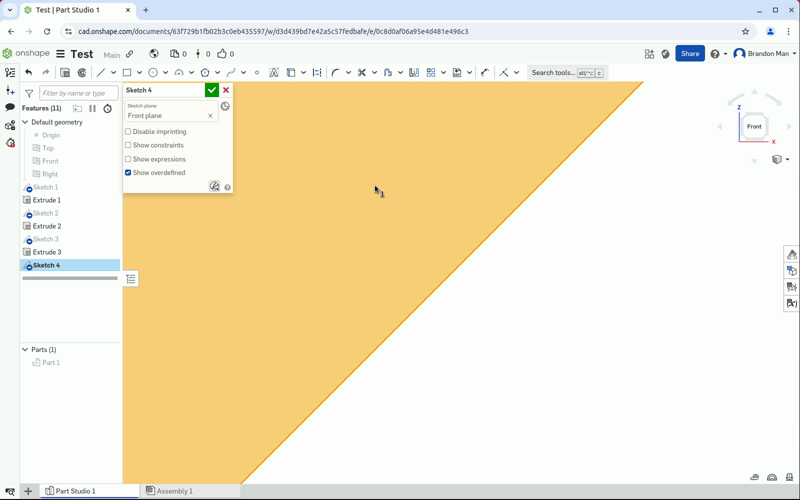
scroll(-6)
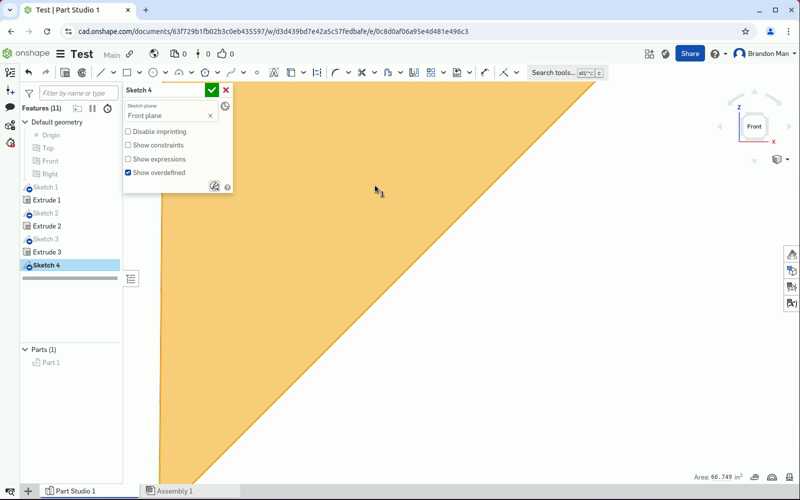
scroll(-6)
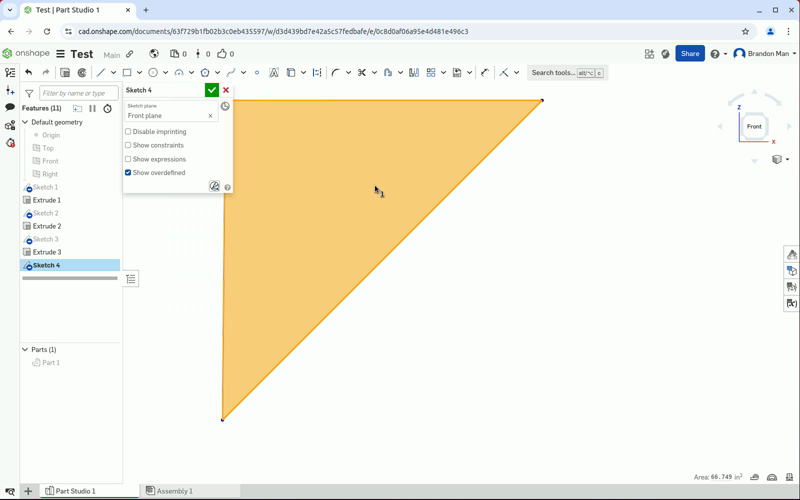
scroll(-6)
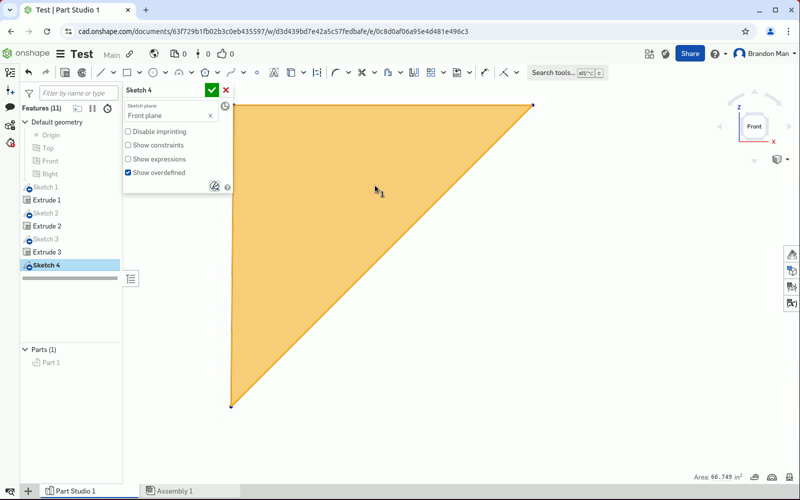
scroll(-6)
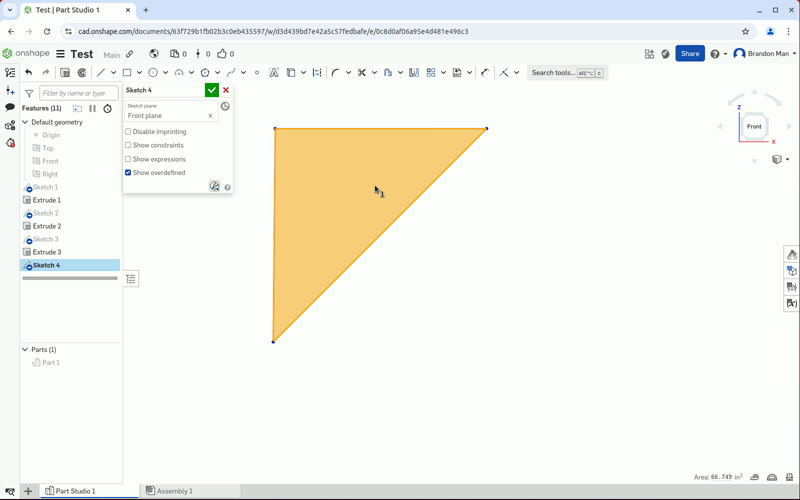
scroll(-6)
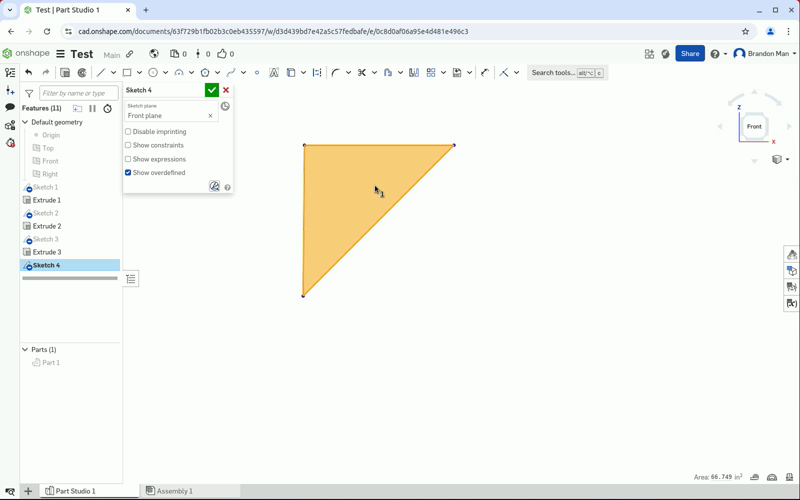
scroll(-6)
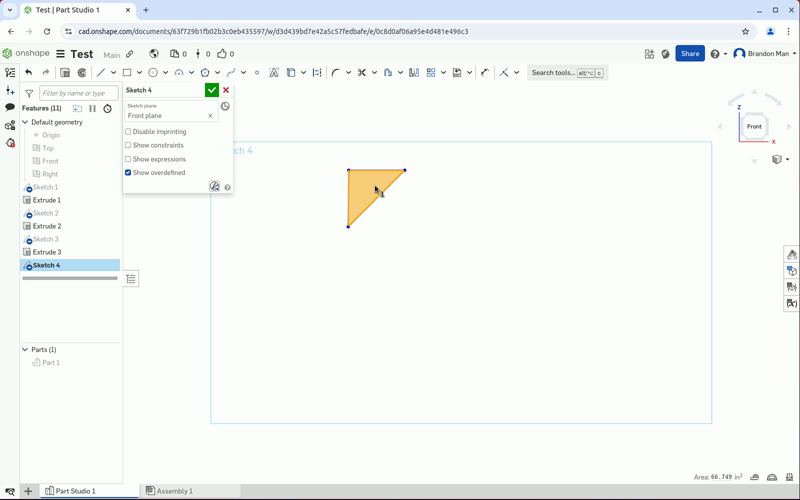
mouse_move(73, 352)
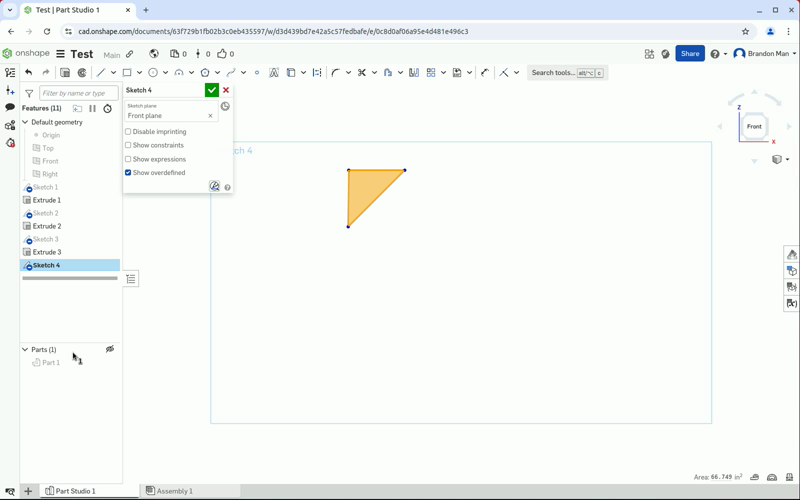
key(shift+y)
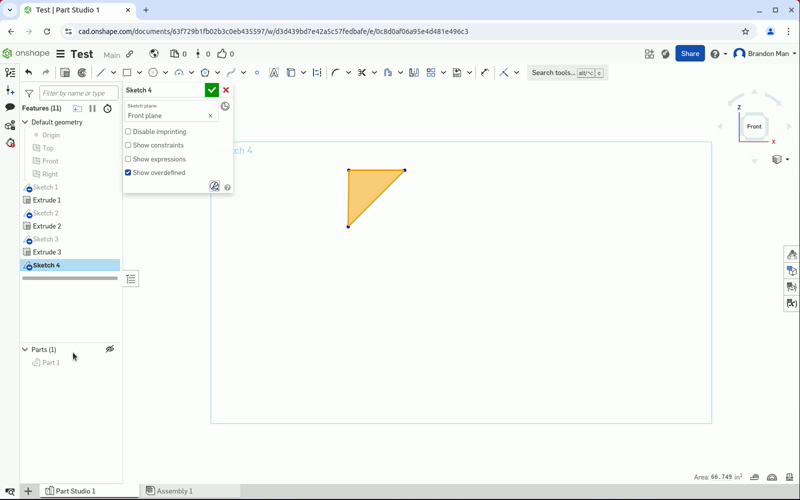
key(shift+e)
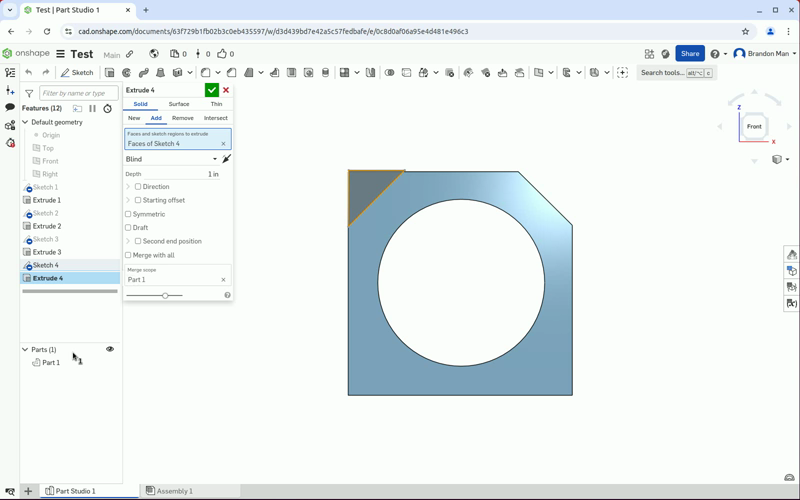
mouse_move(143, 106)
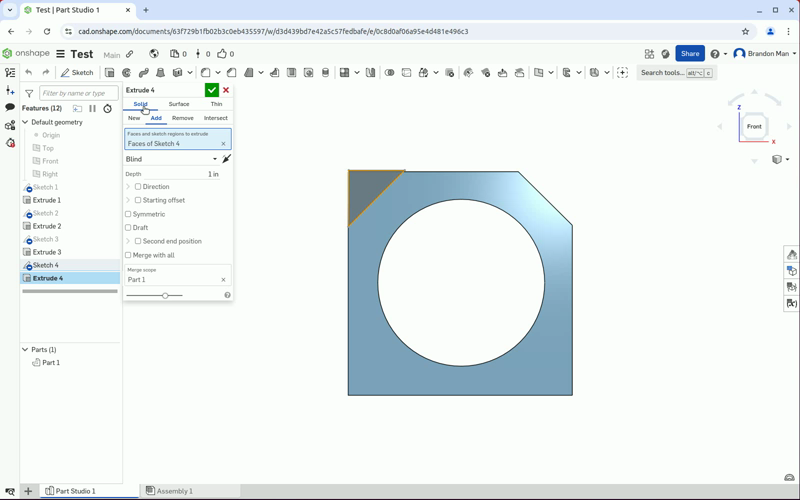
click(143, 106)
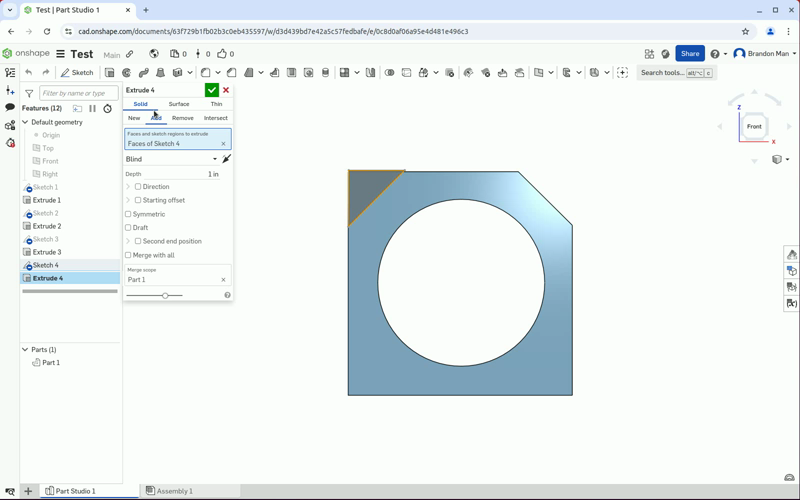
mouse_move(186, 120)
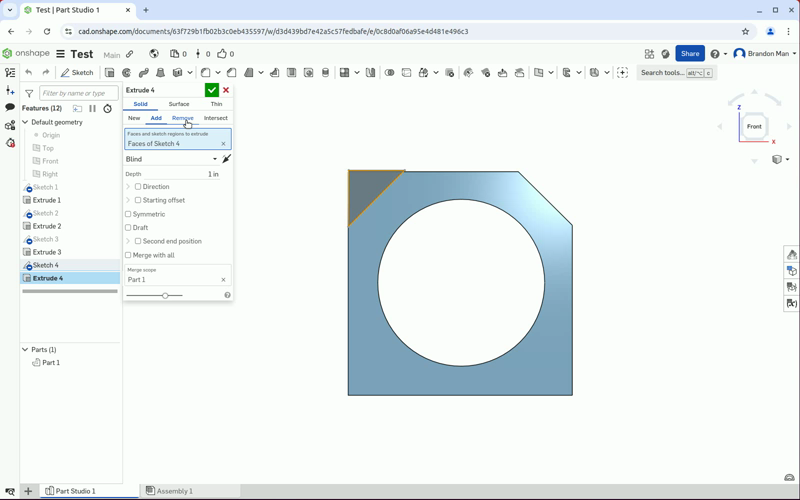
click(186, 120)
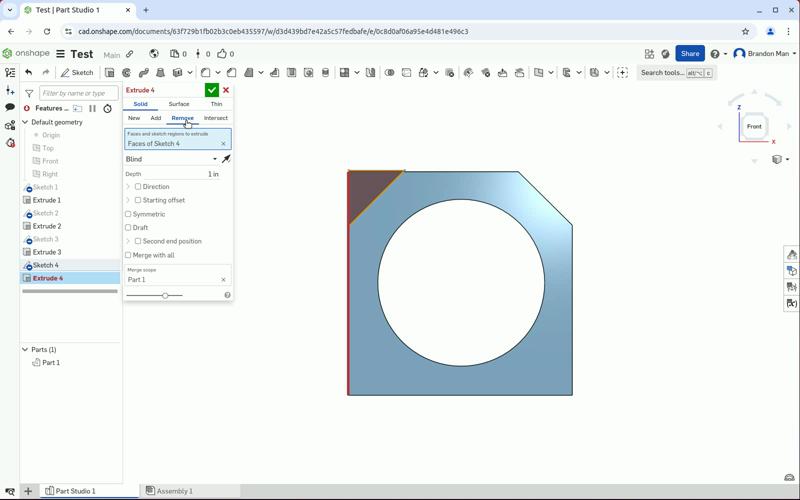
key(tab, 4)
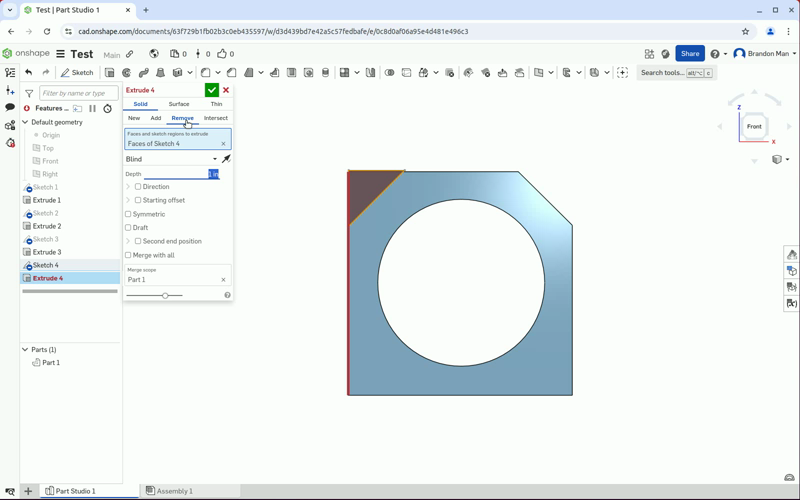
text(11.554)
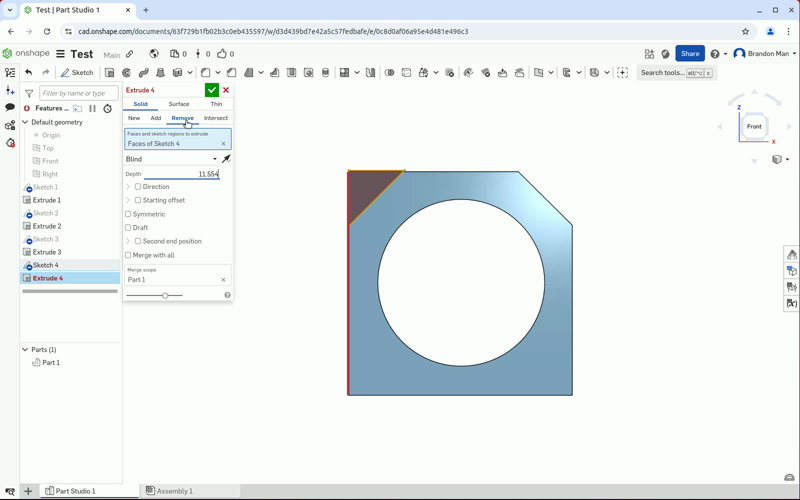
key(tab, 6)
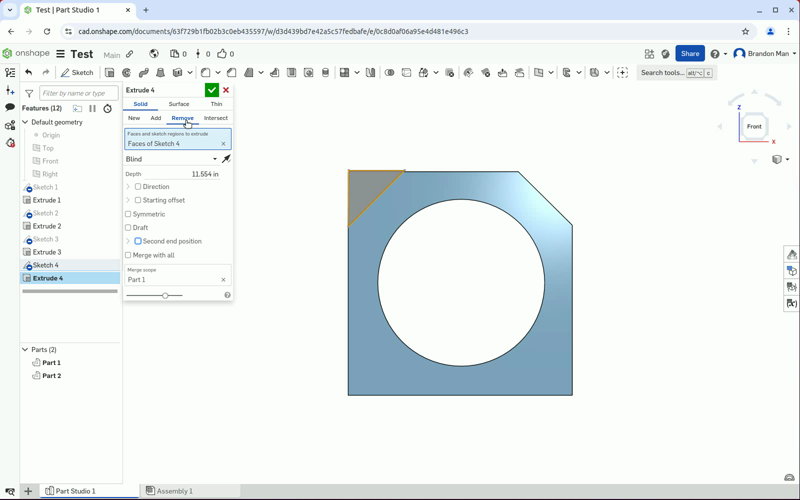
key(space)
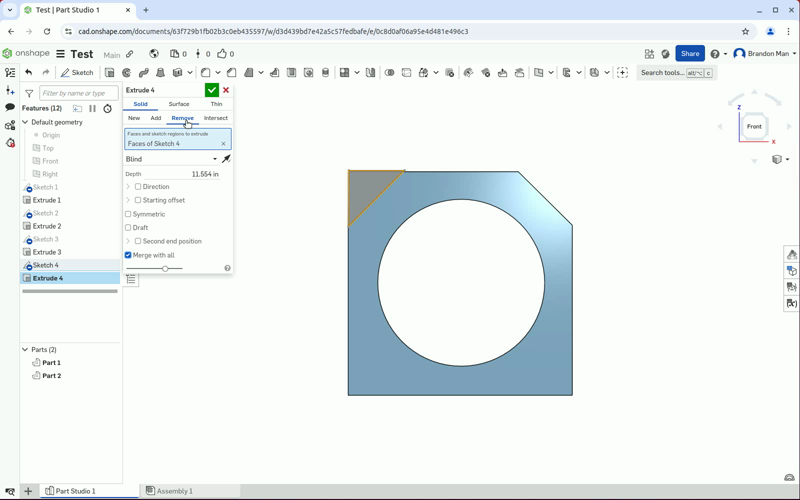
key(enter)
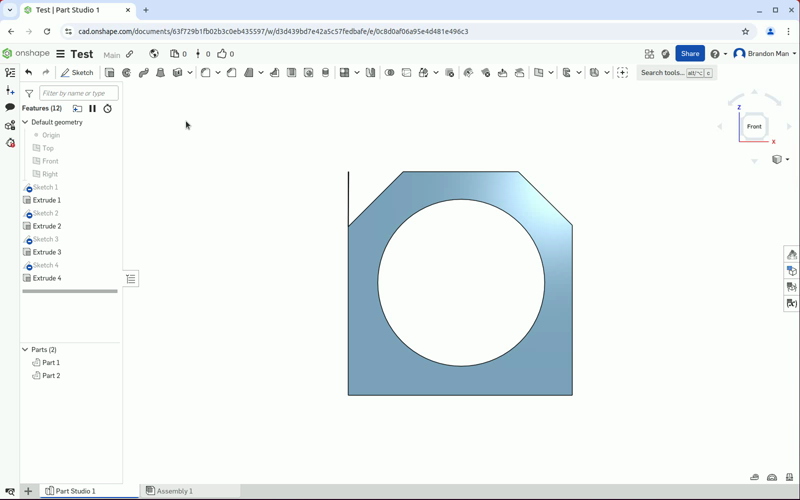
key(shift+h)
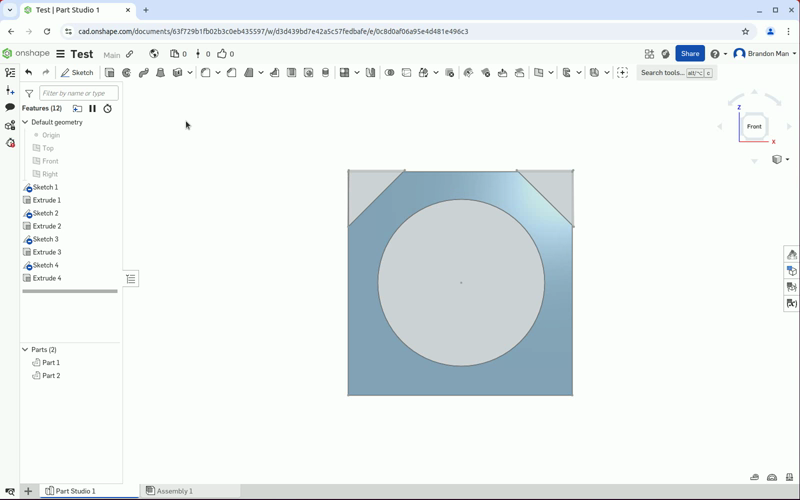
key(shift+h)
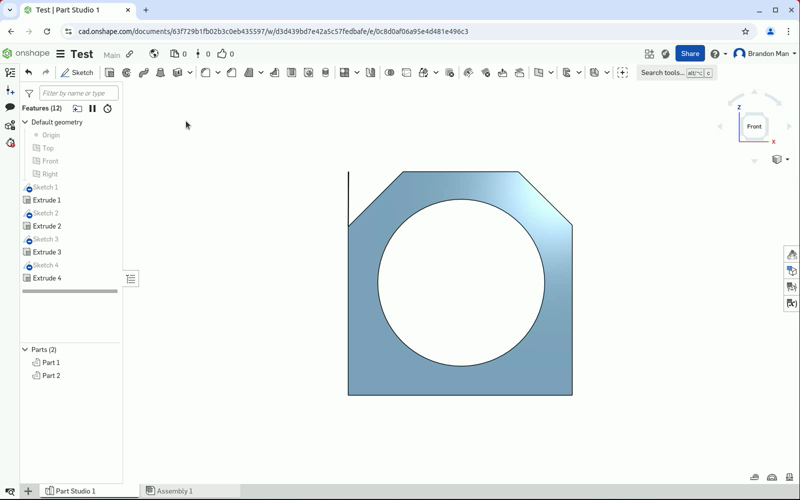
mouse_move(73, 189)
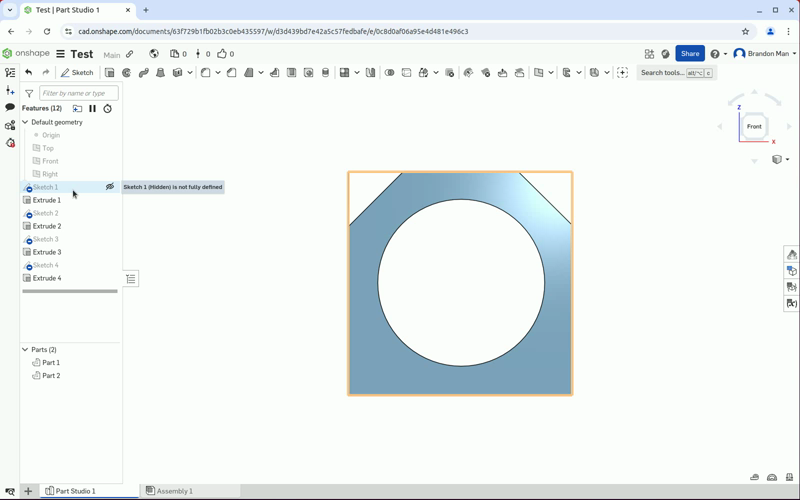
click(73, 189)
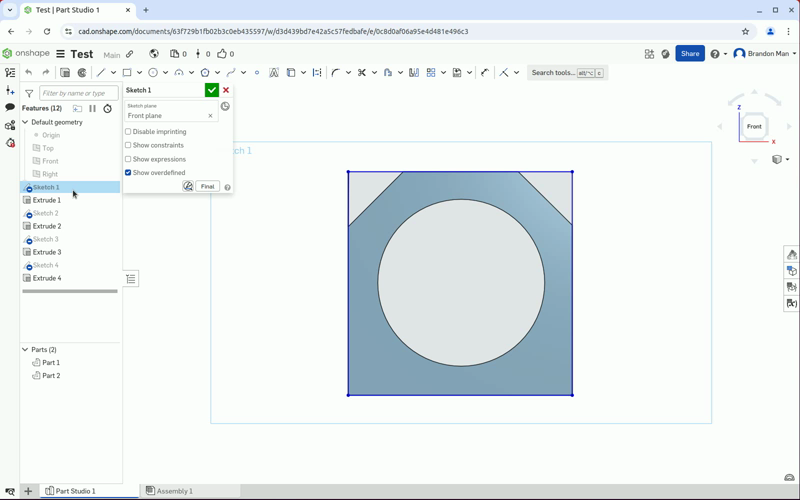
mouse_move(229, 92)
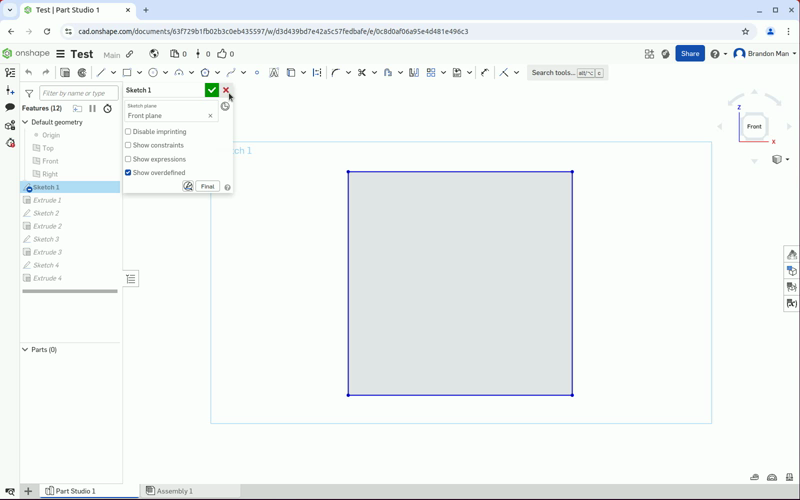
click(229, 92)
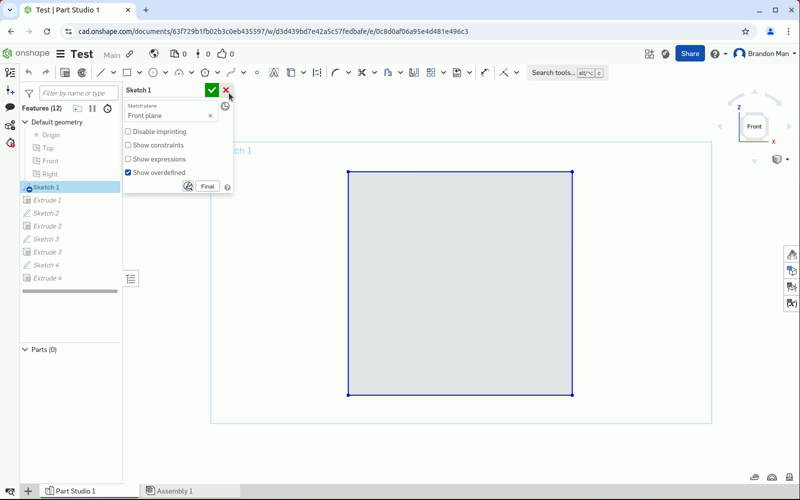
key(shift+s)
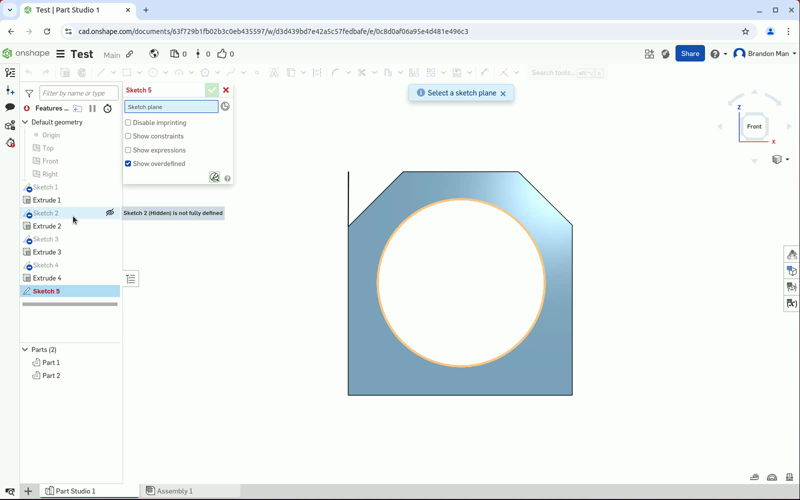
scroll(3)
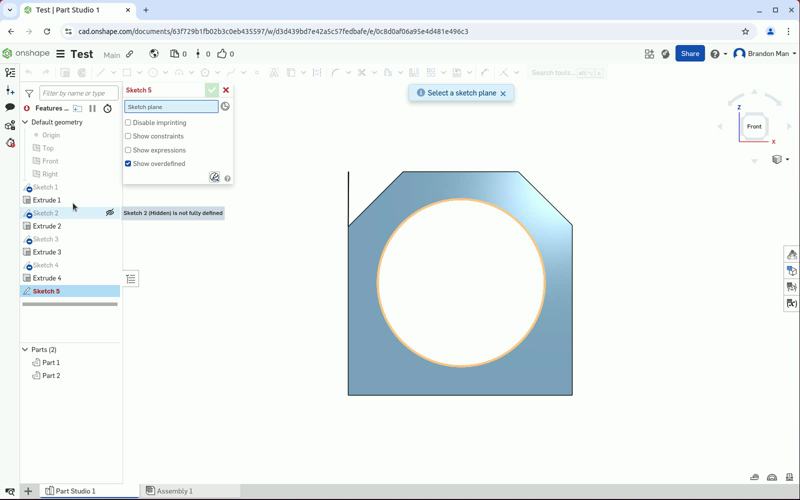
mouse_move(73, 163)
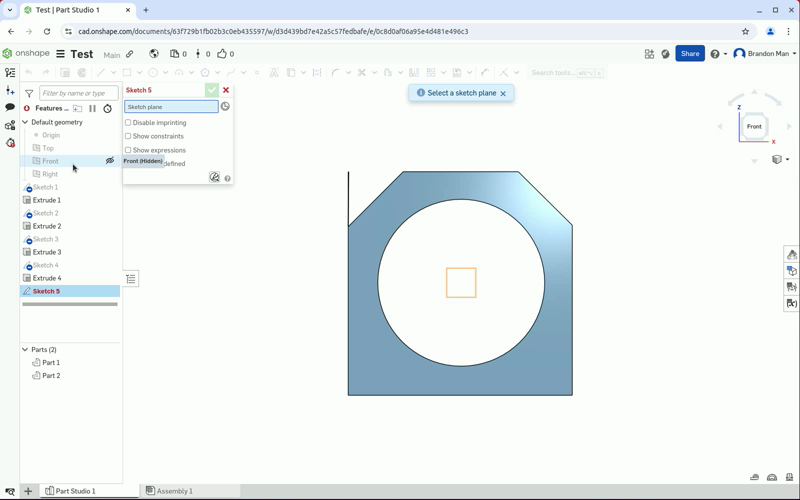
click(73, 163)
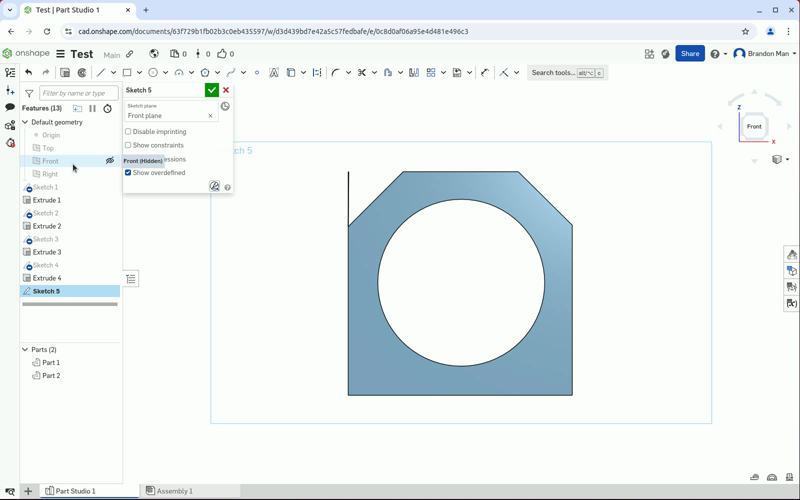
mouse_move(73, 352)
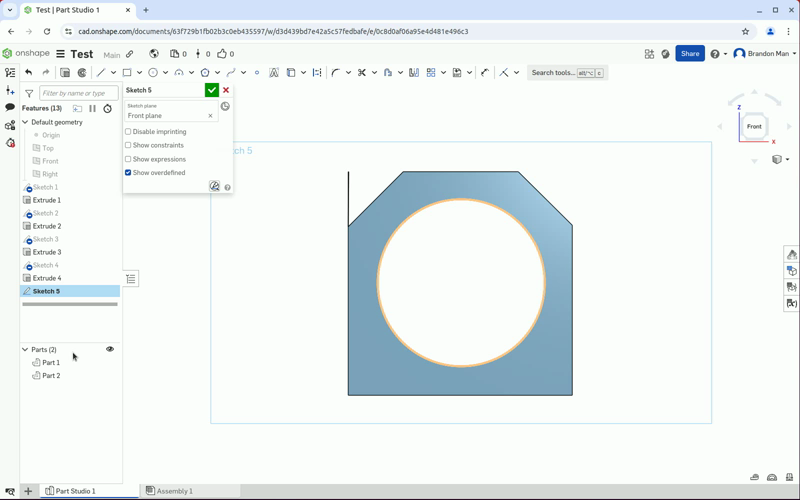
key(y)
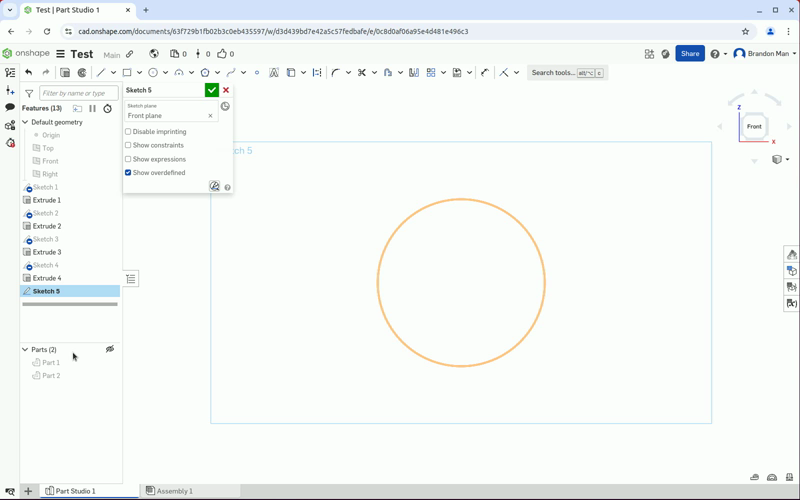
key(l)
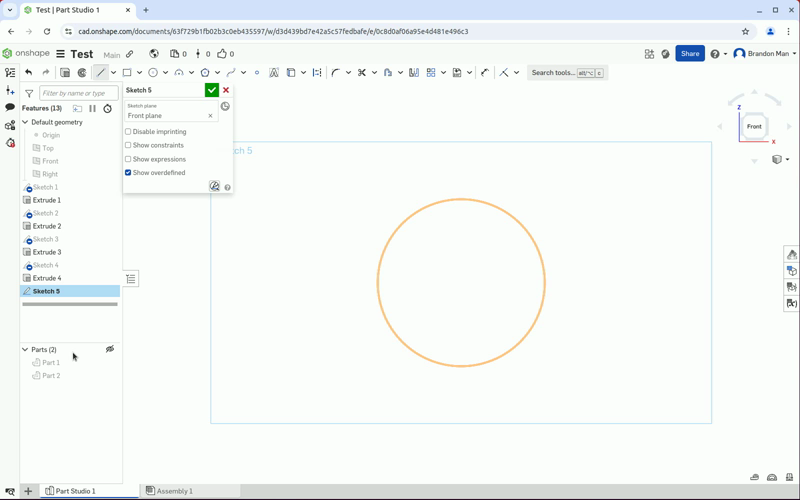
key_down(shift)
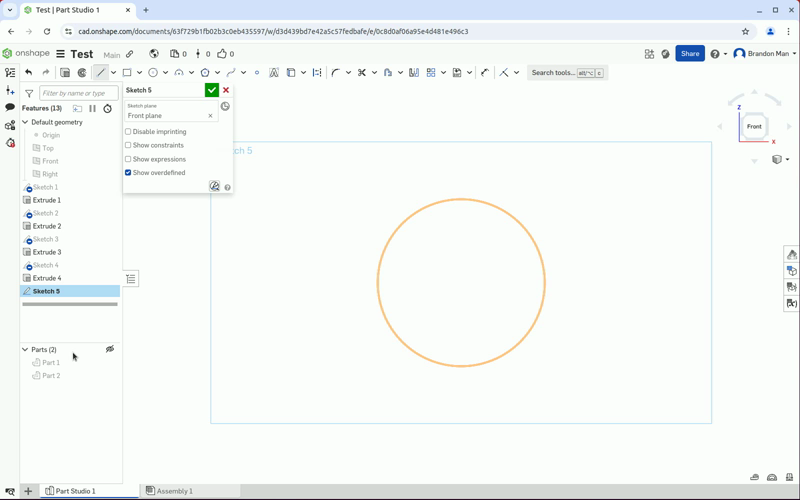
mouse_move(348, 339)
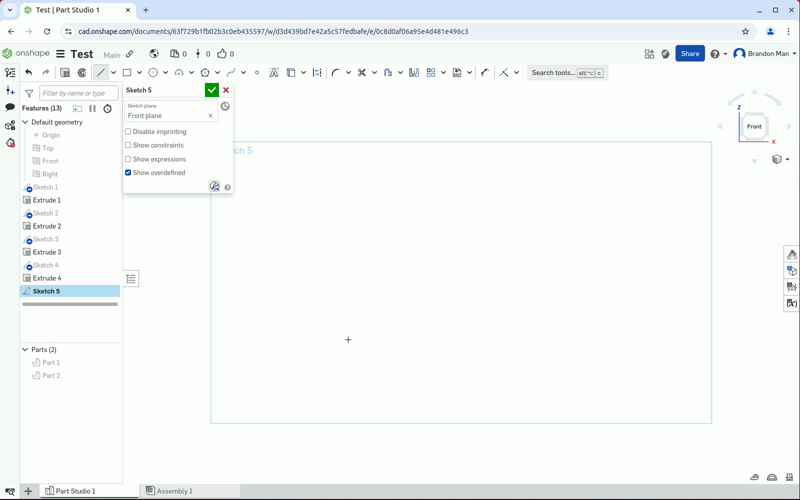
click(348, 339)
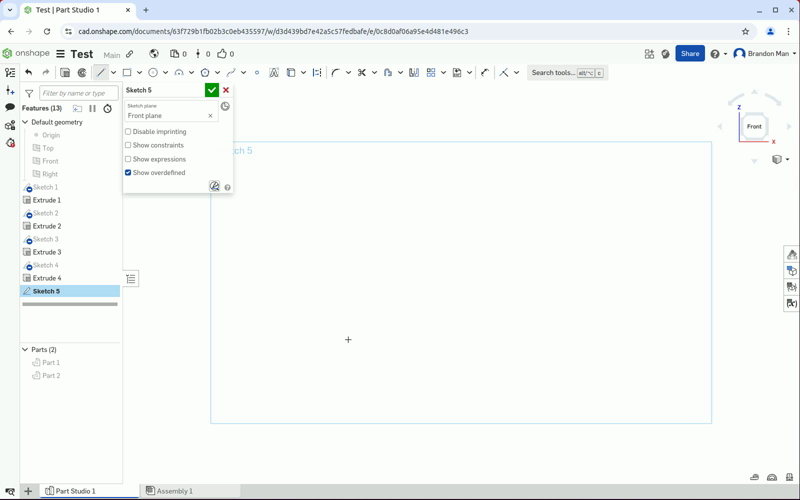
key_up(shift)
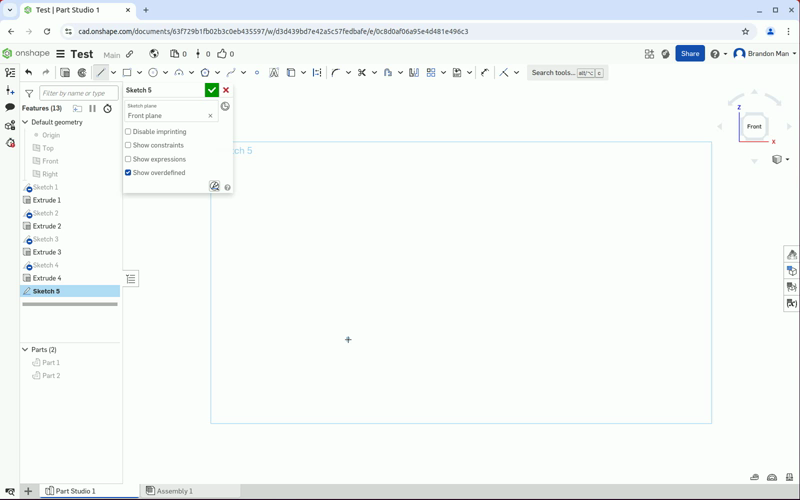
key_down(shift)
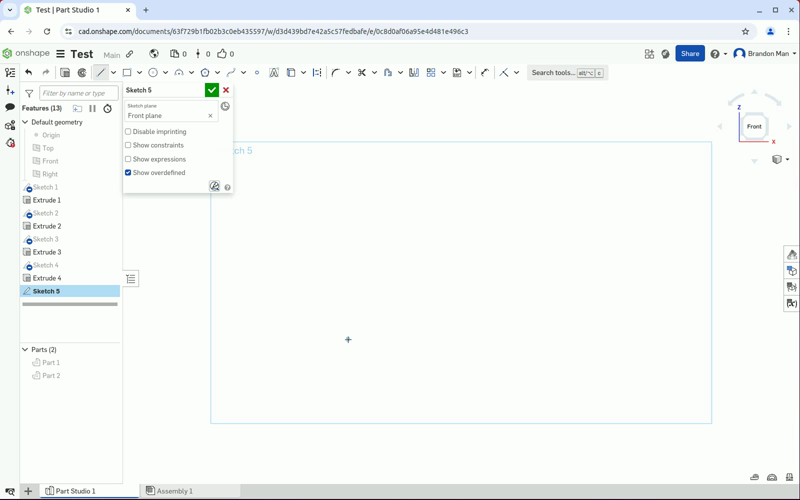
mouse_move(378, 339)
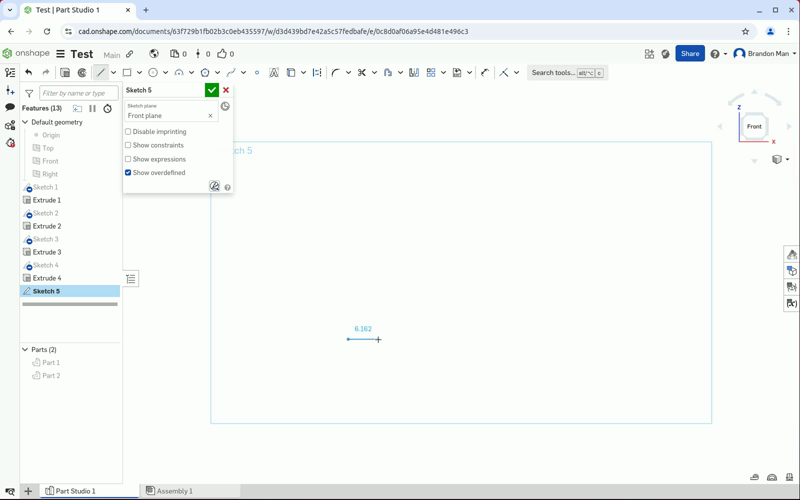
mouse_move(348, 395)
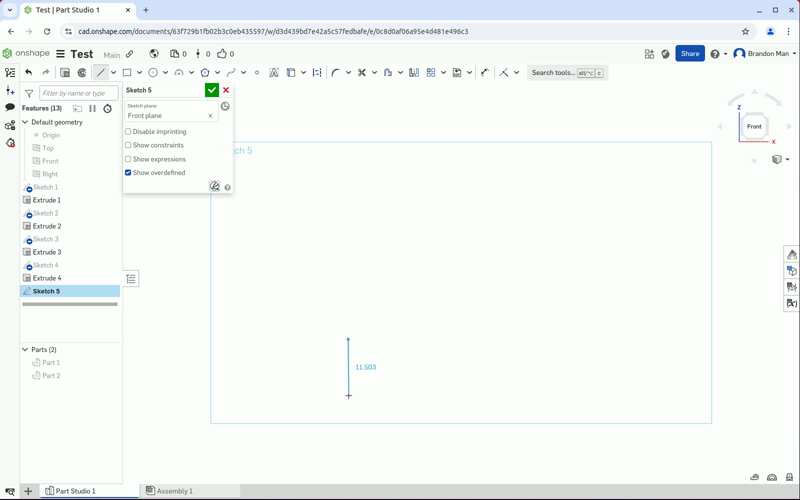
click(348, 395)
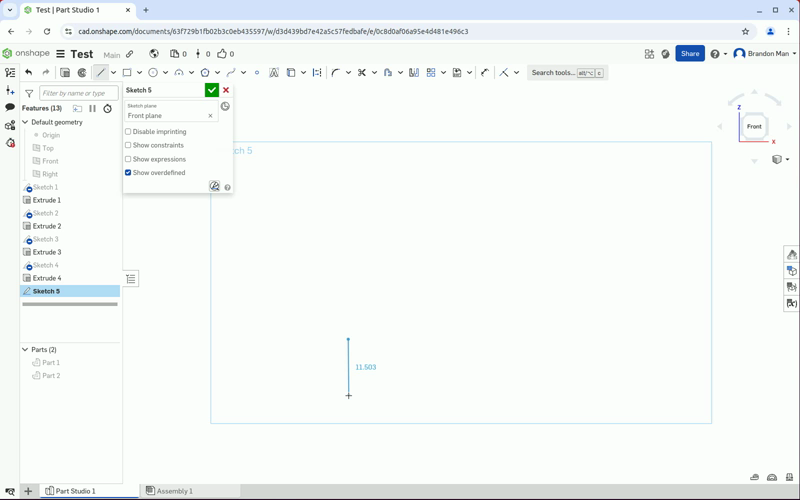
key_up(shift)
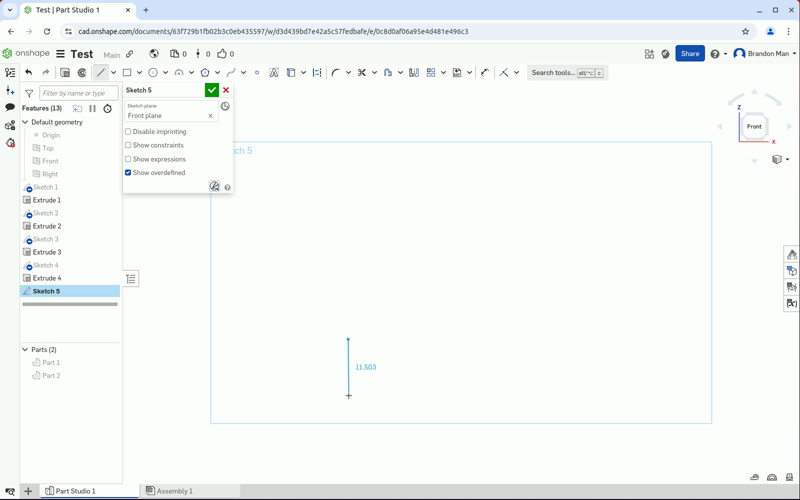
key_down(shift)
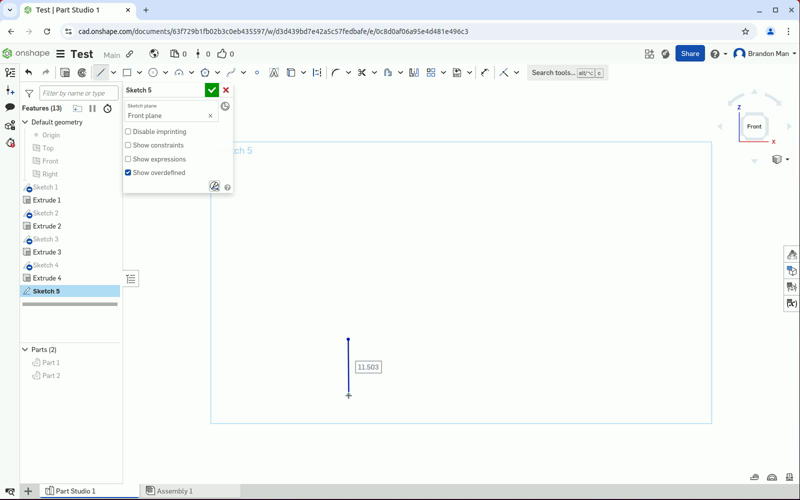
mouse_move(378, 395)
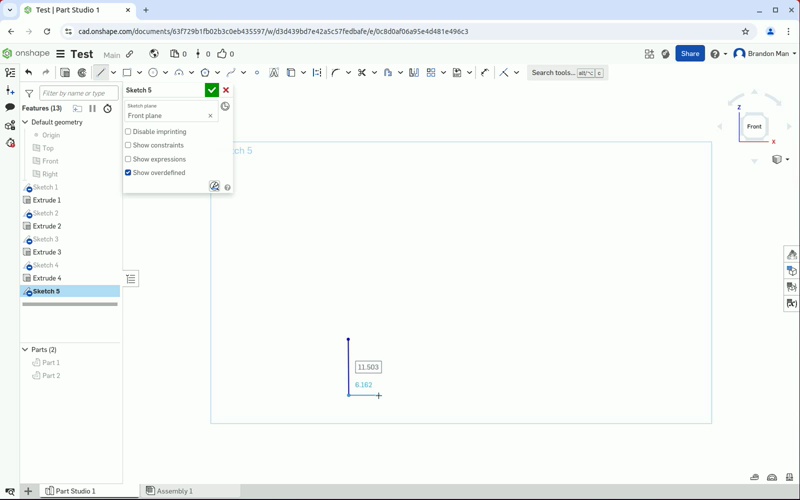
mouse_move(404, 395)
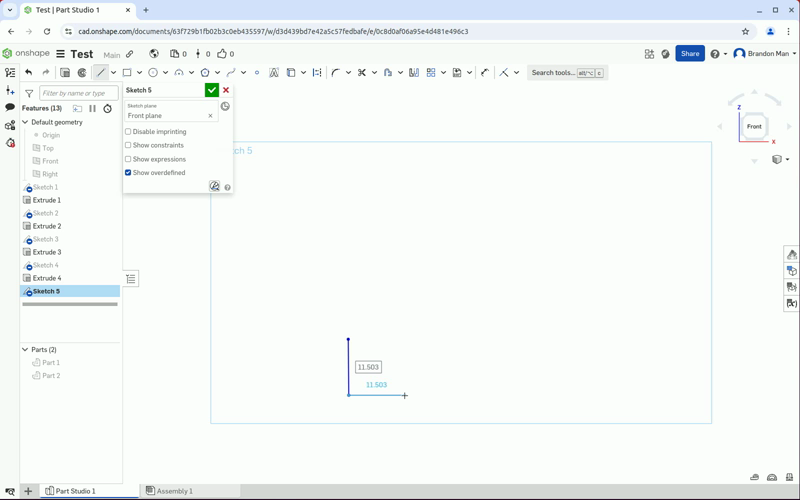
click(404, 395)
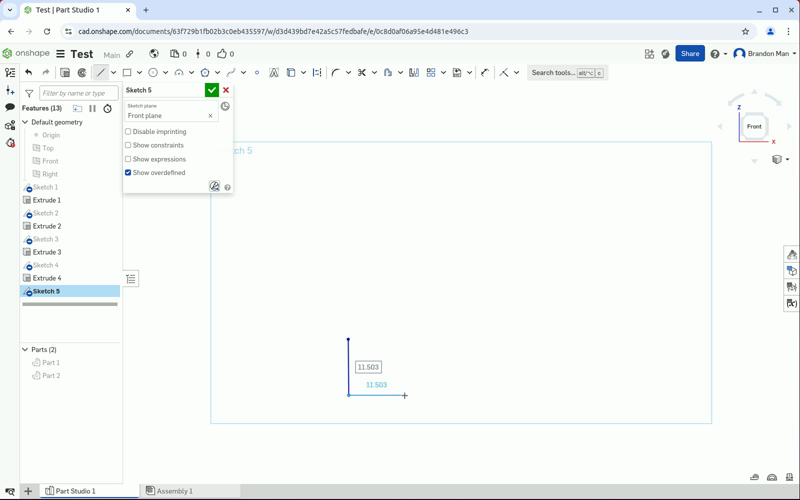
key_up(shift)
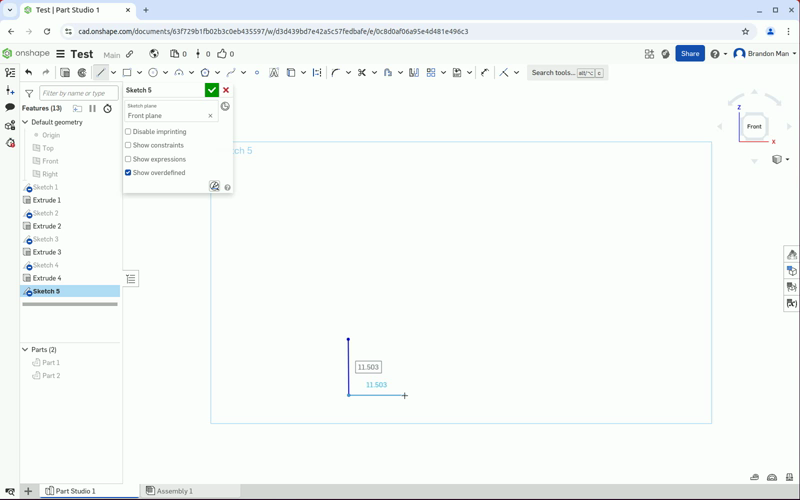
key_down(shift)
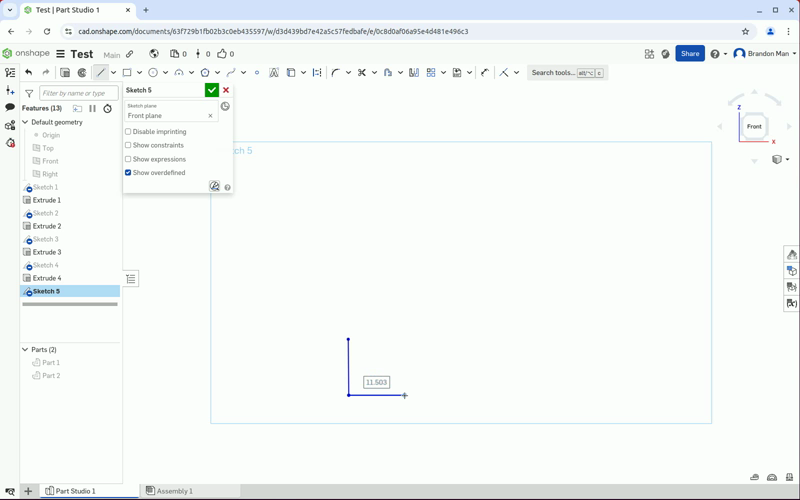
mouse_move(348, 339)
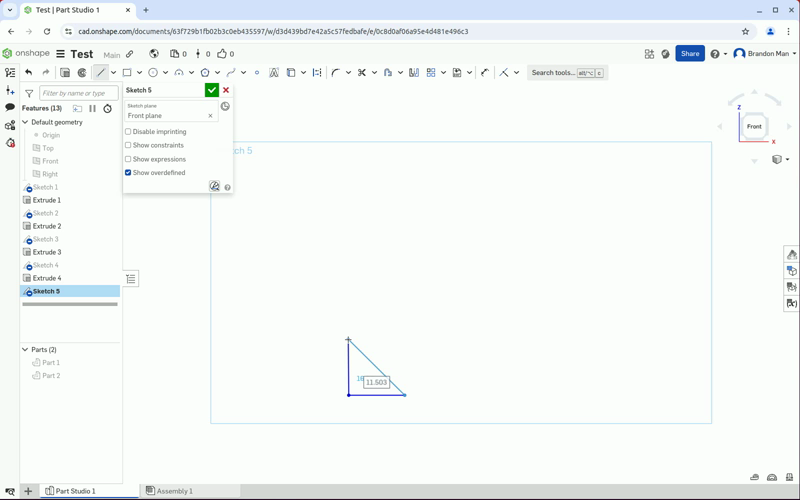
key_up(shift)
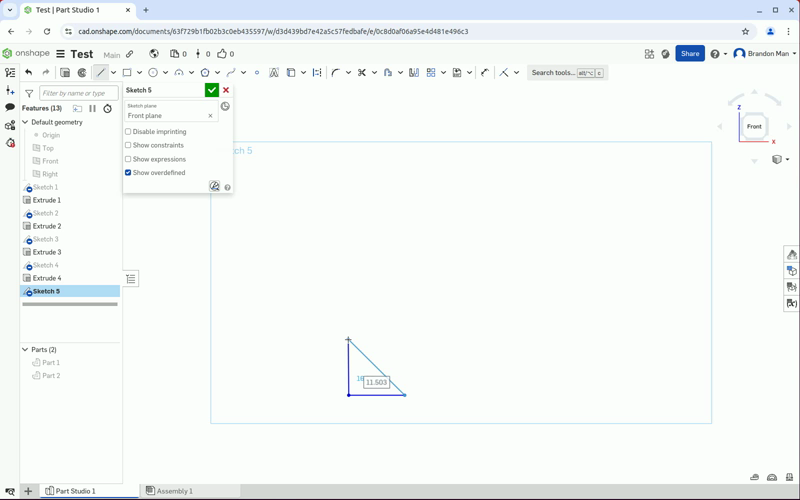
click(348, 339)
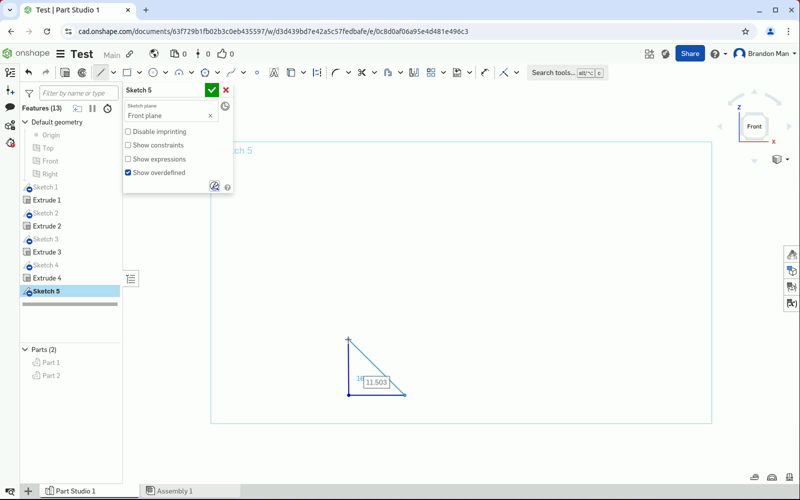
key(esc)
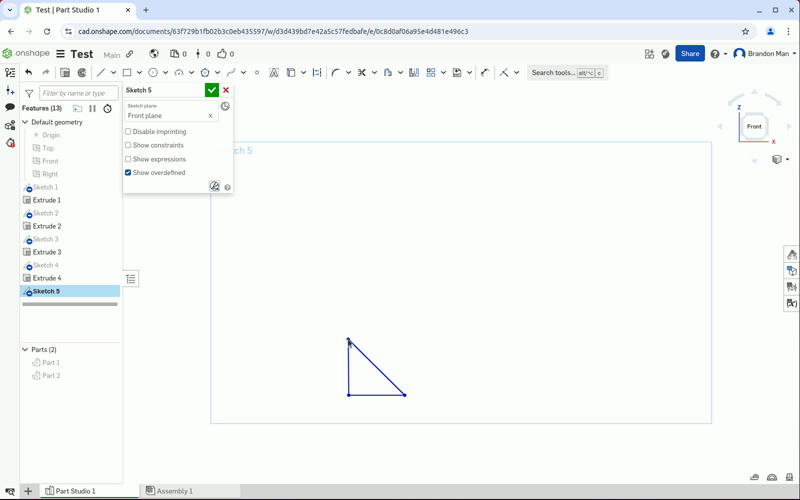
mouse_move(374, 373)
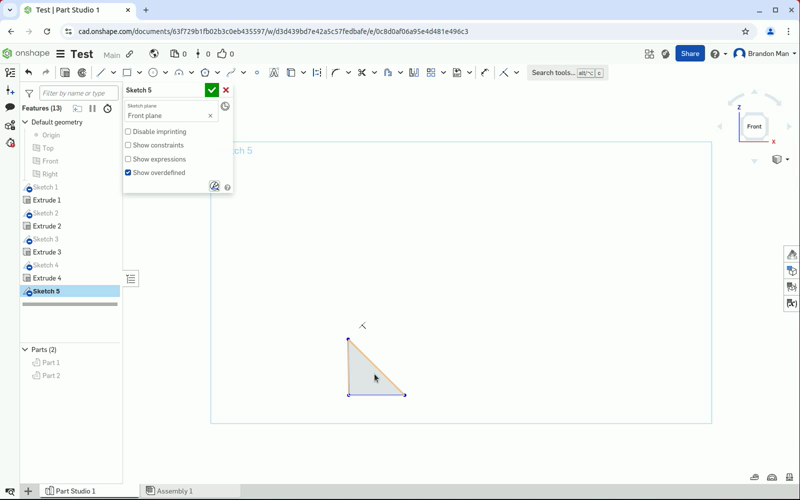
scroll(6)
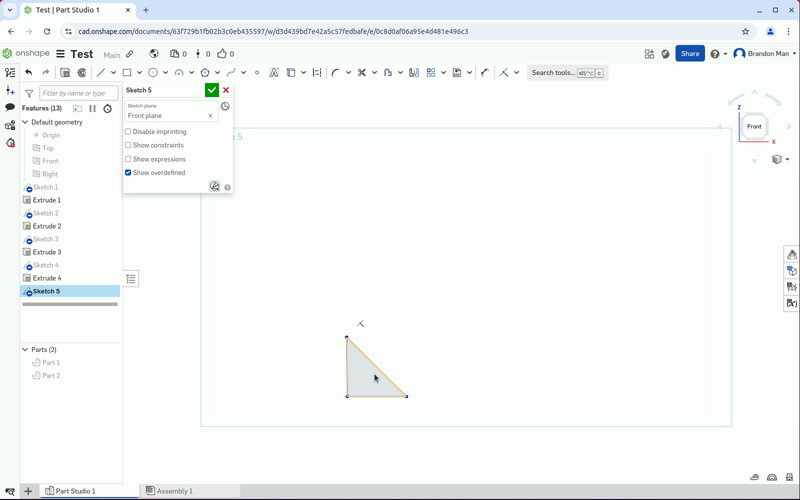
scroll(6)
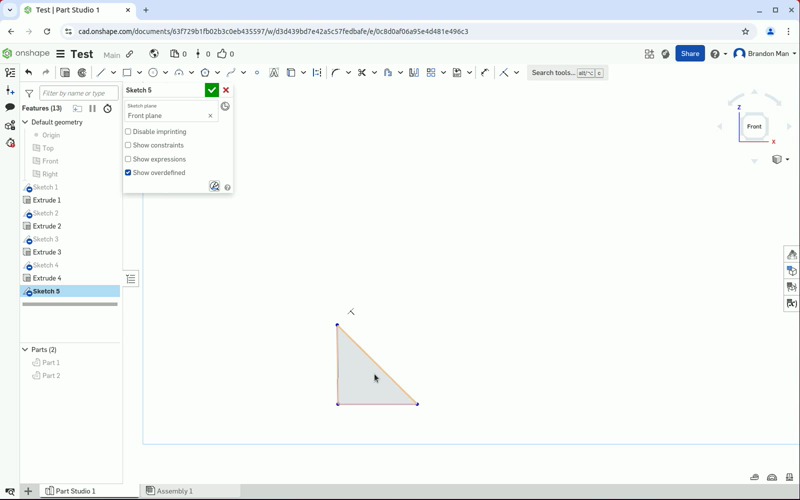
scroll(6)
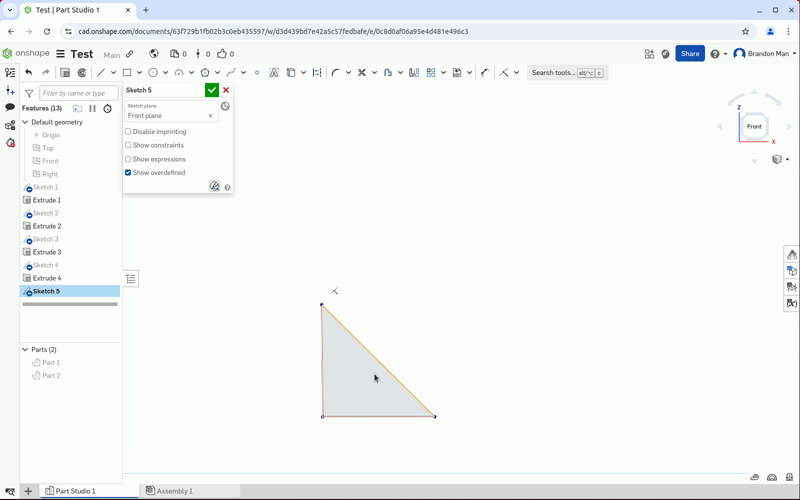
scroll(6)
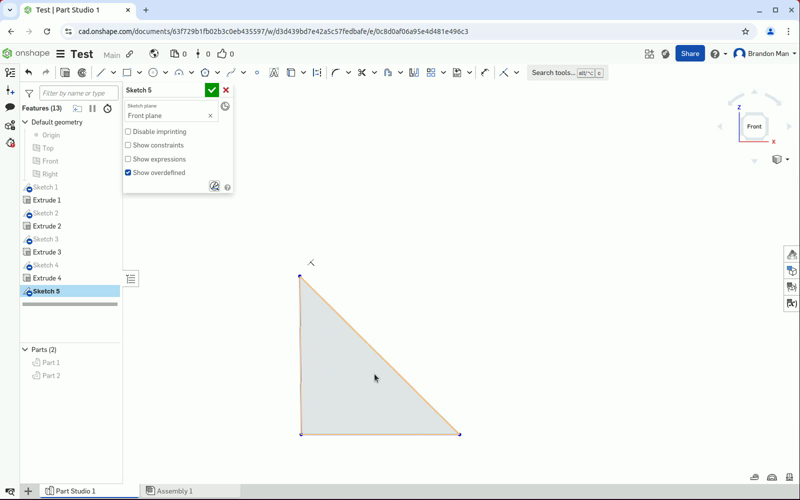
scroll(6)
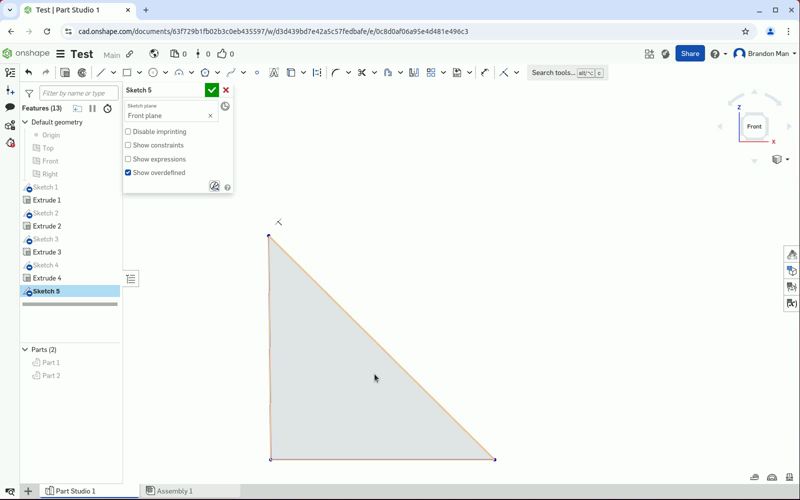
scroll(6)
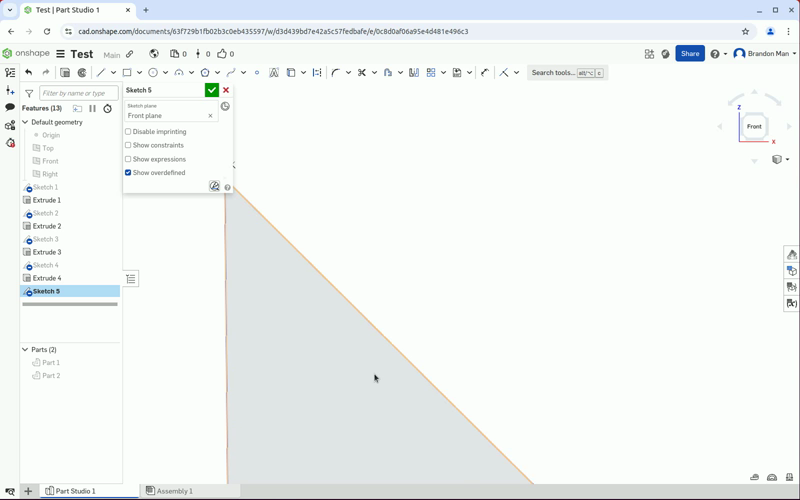
scroll(6)
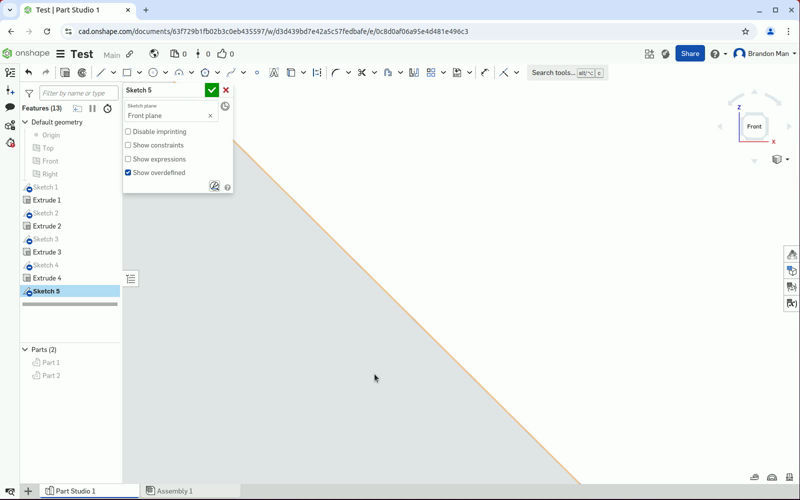
click(374, 373)
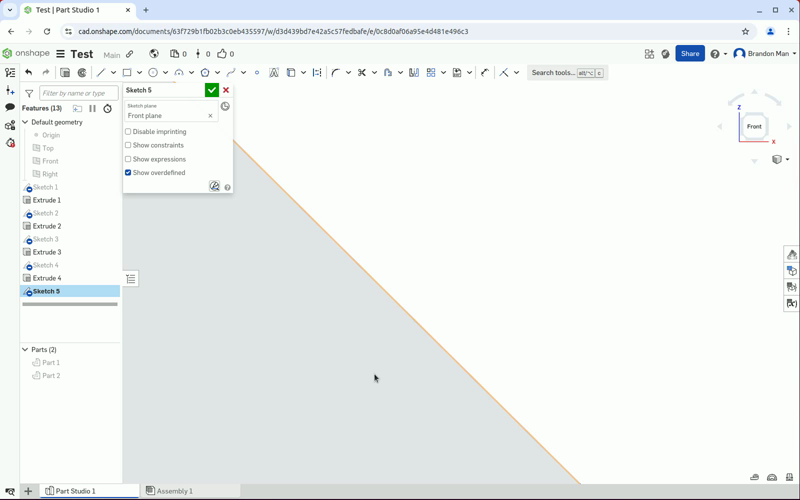
scroll(-6)
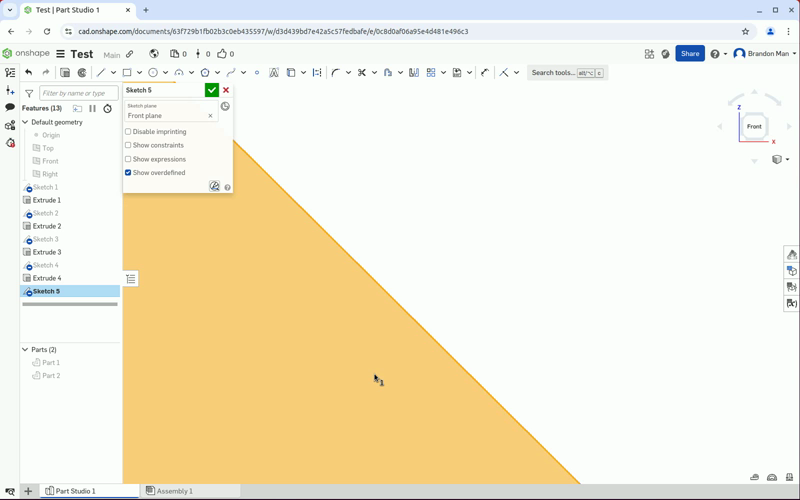
scroll(-6)
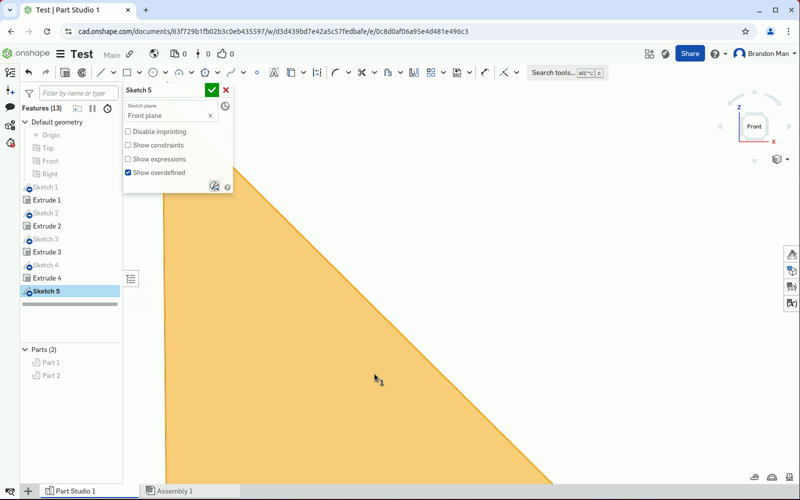
scroll(-6)
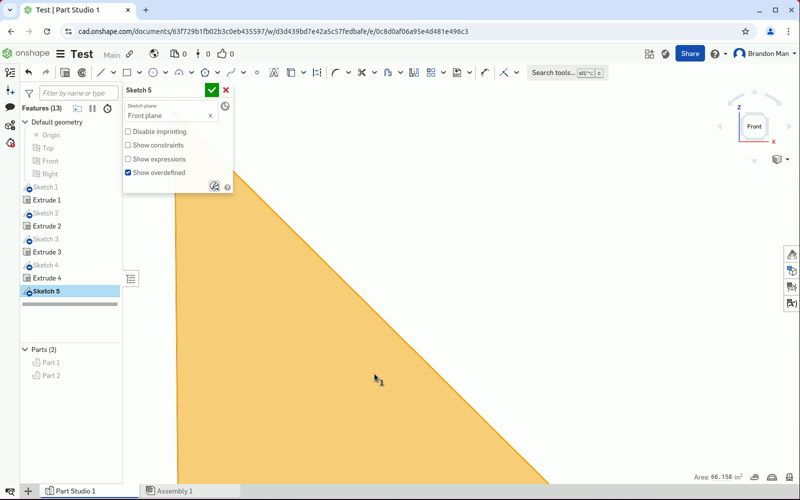
scroll(-6)
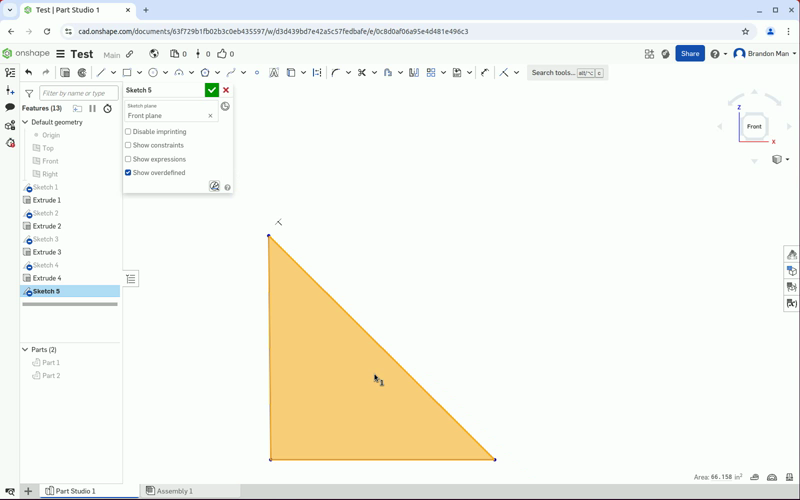
scroll(-6)
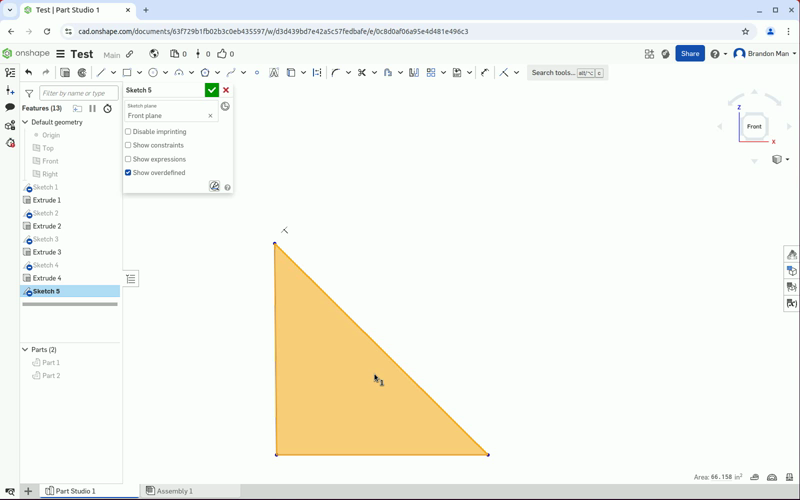
scroll(-6)
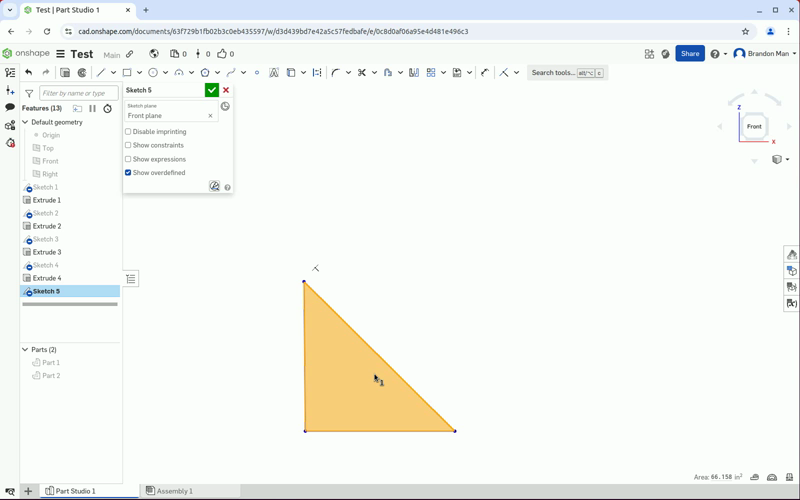
scroll(-6)
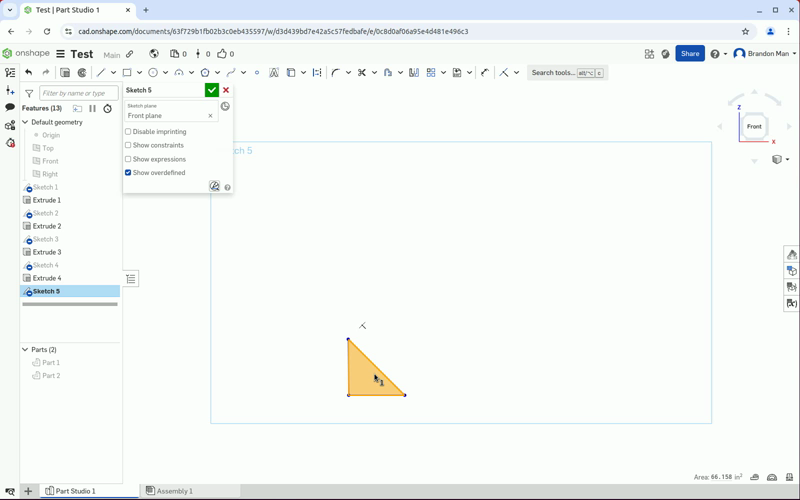
mouse_move(73, 352)
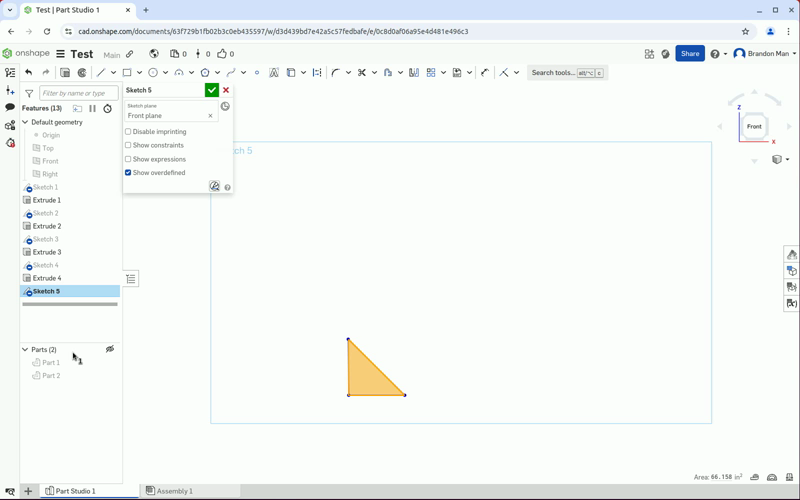
key(shift+y)
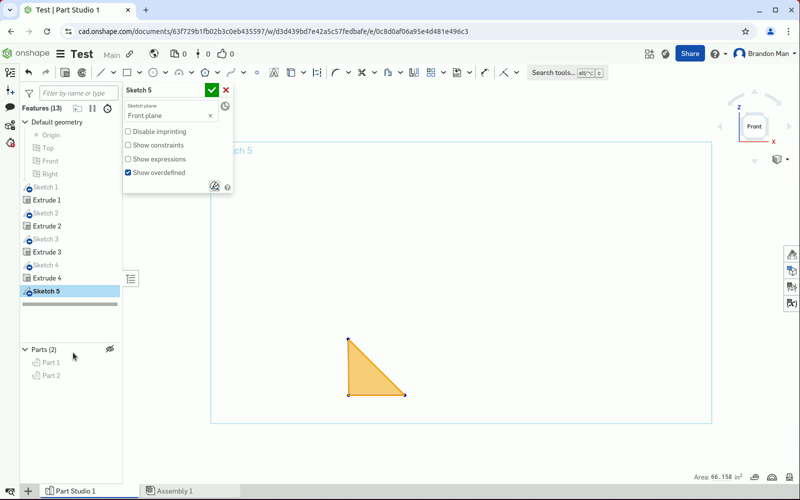
key(shift+e)
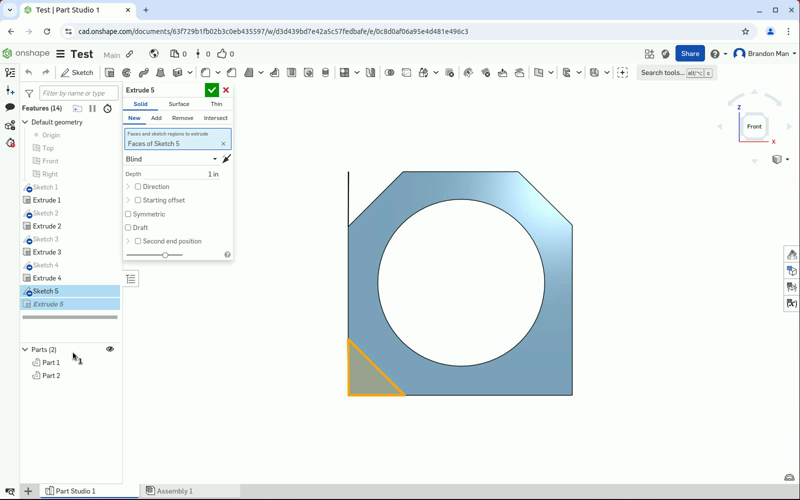
mouse_move(143, 106)
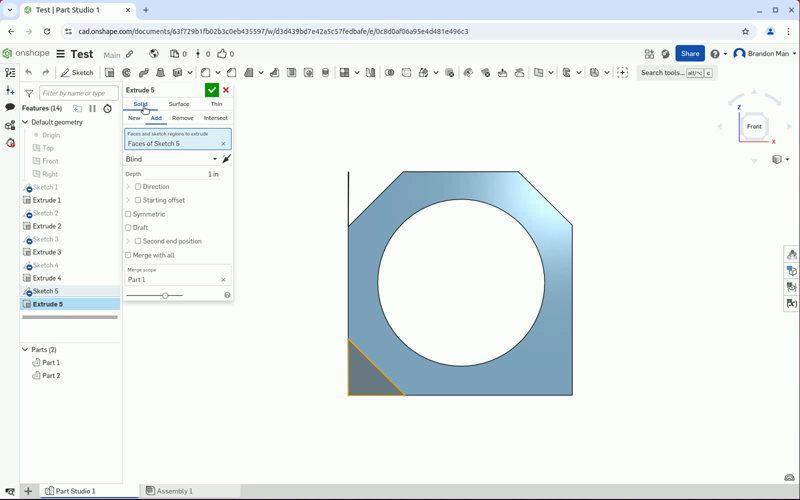
click(143, 106)
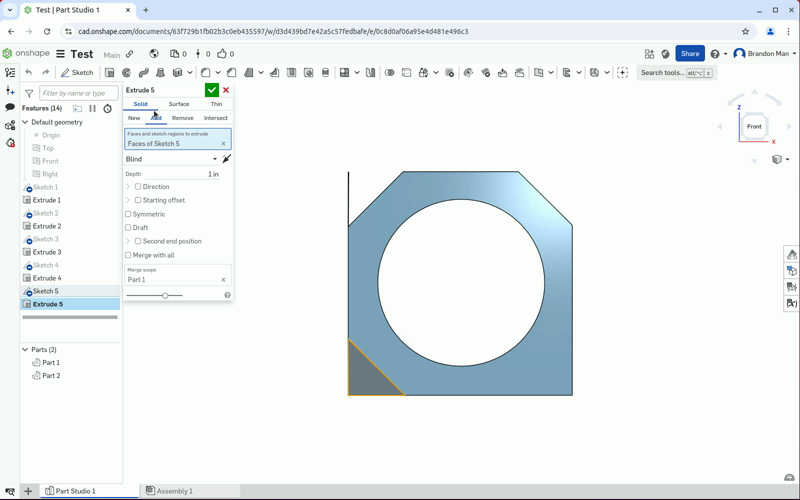
mouse_move(186, 120)
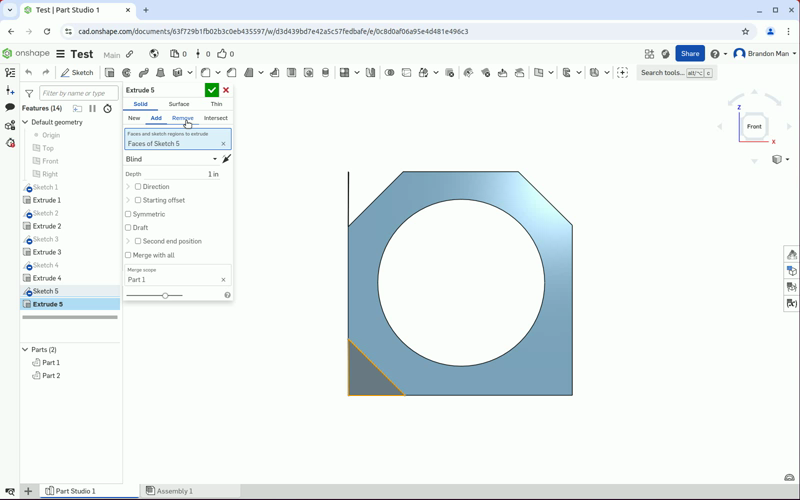
click(186, 120)
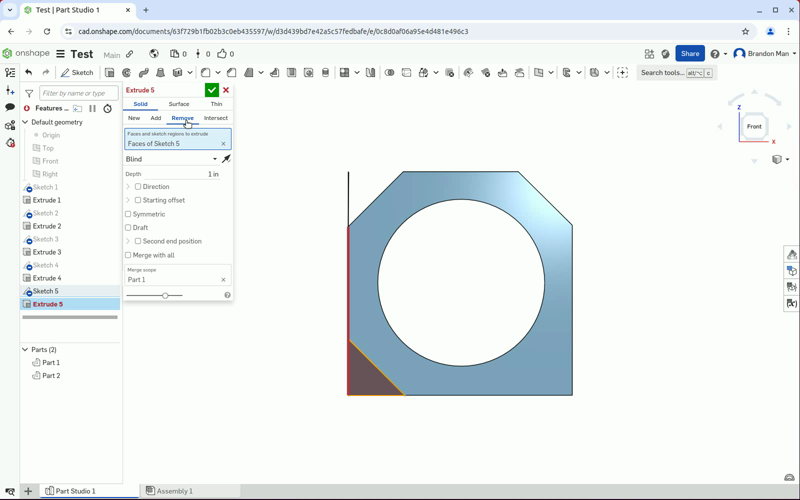
key(tab, 4)
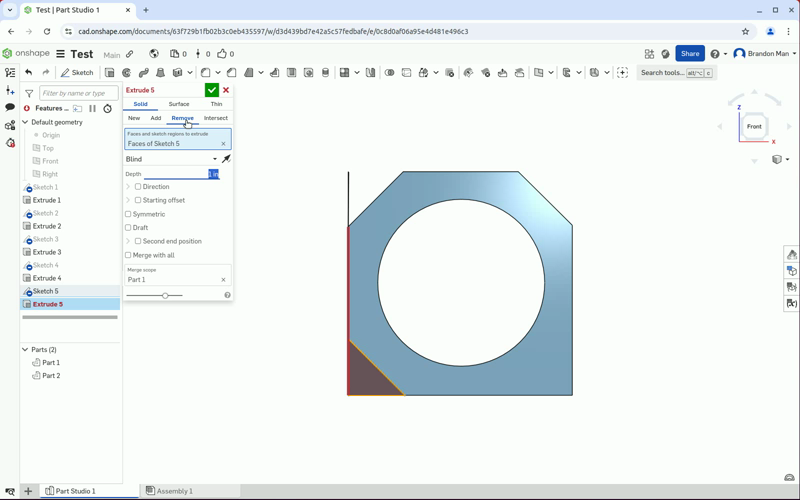
text(11.554)
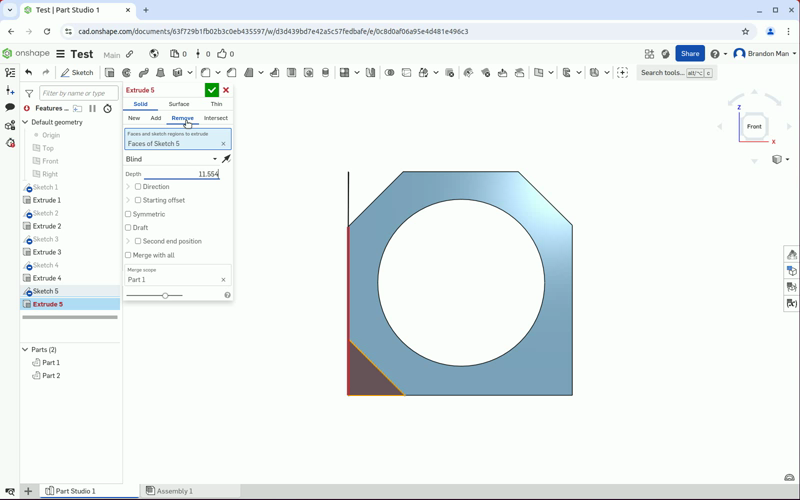
key(tab, 6)
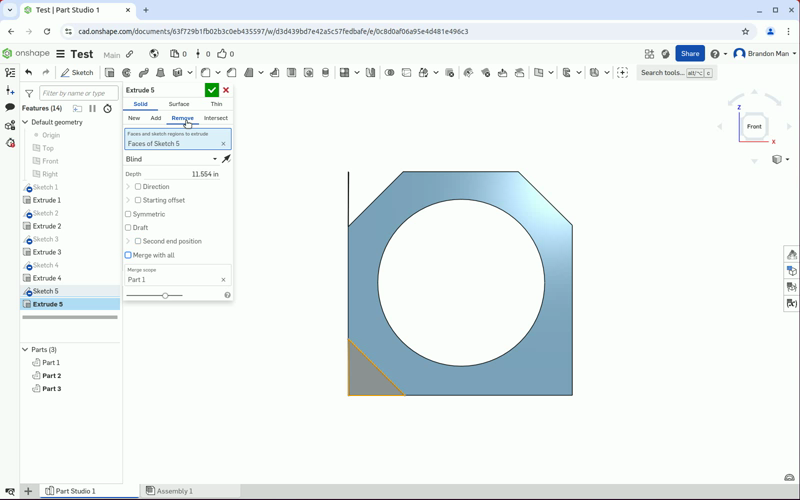
key(space)
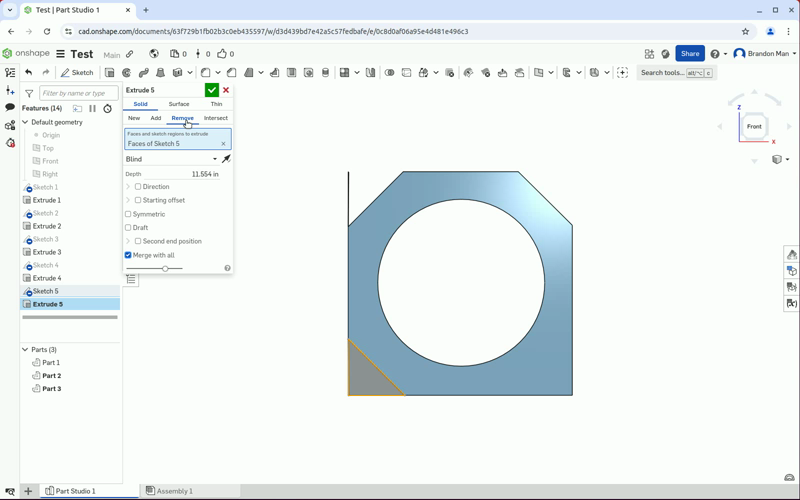
key(enter)
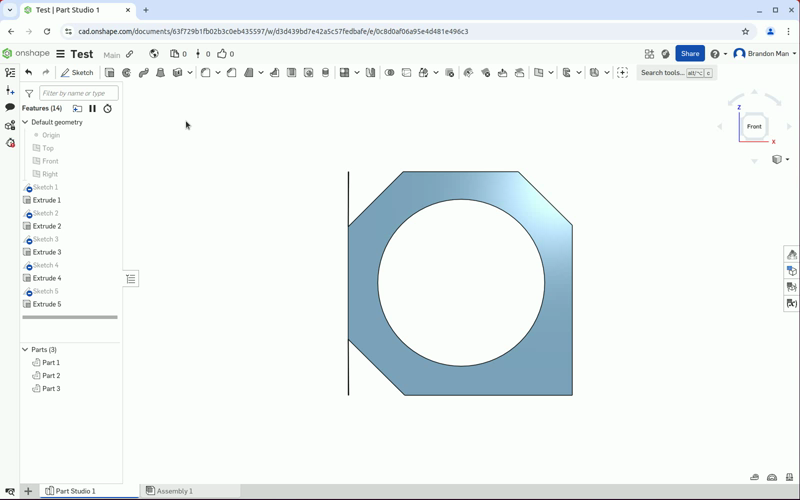
key(shift+h)
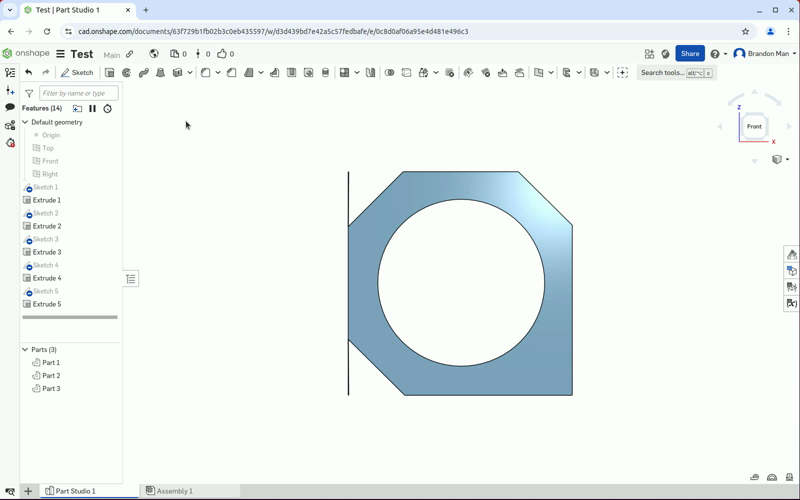
key(shift+h)
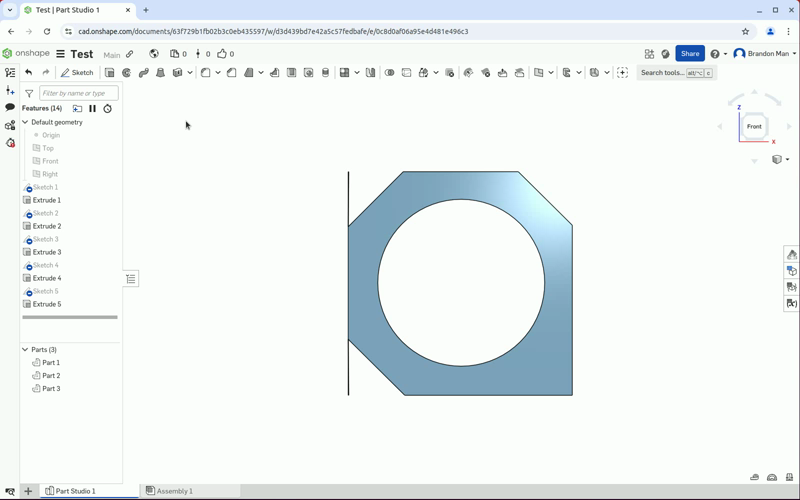
mouse_move(73, 189)
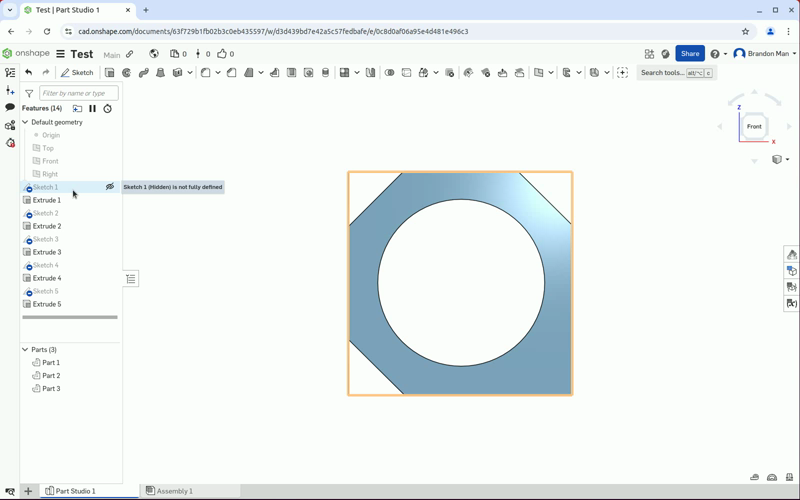
click(73, 189)
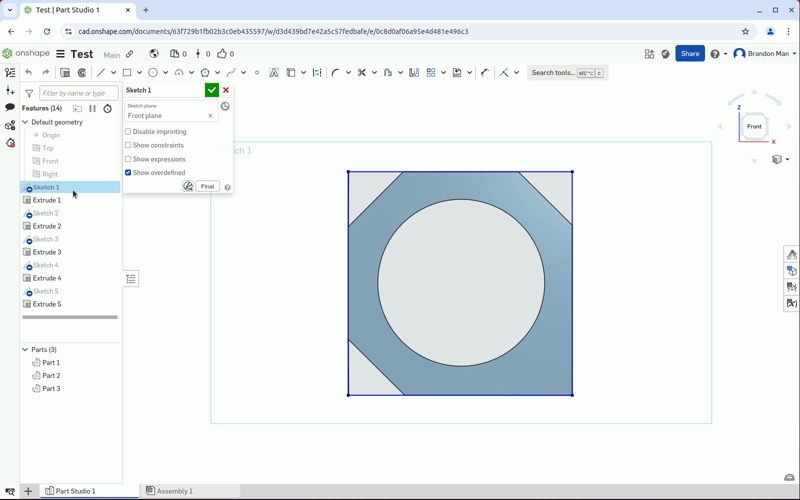
mouse_move(229, 92)
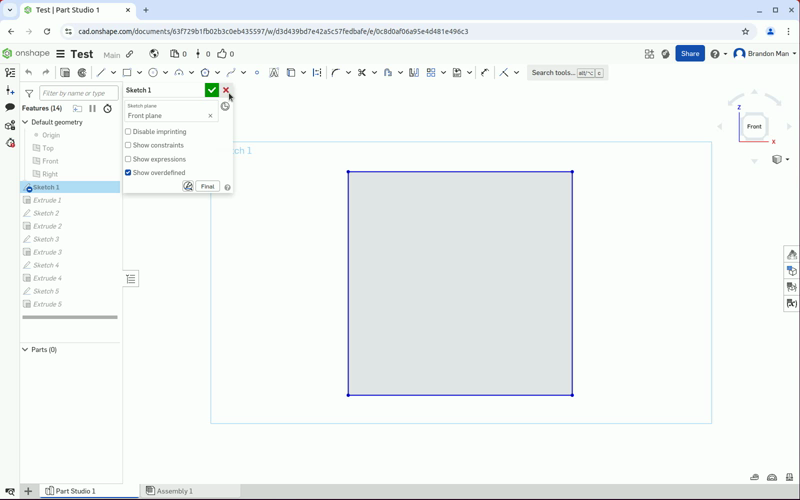
click(229, 92)
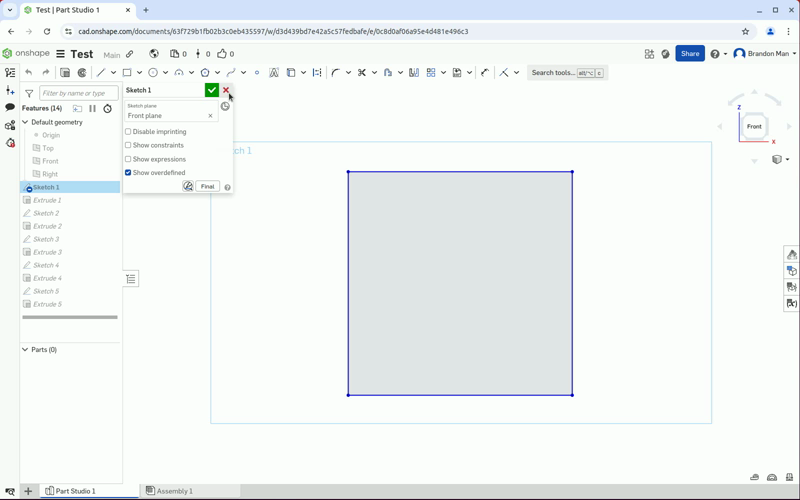
key(shift+s)
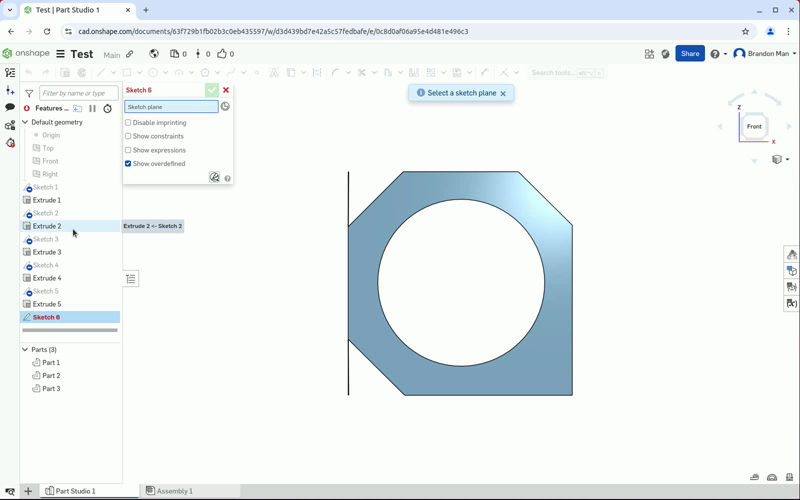
scroll(3)
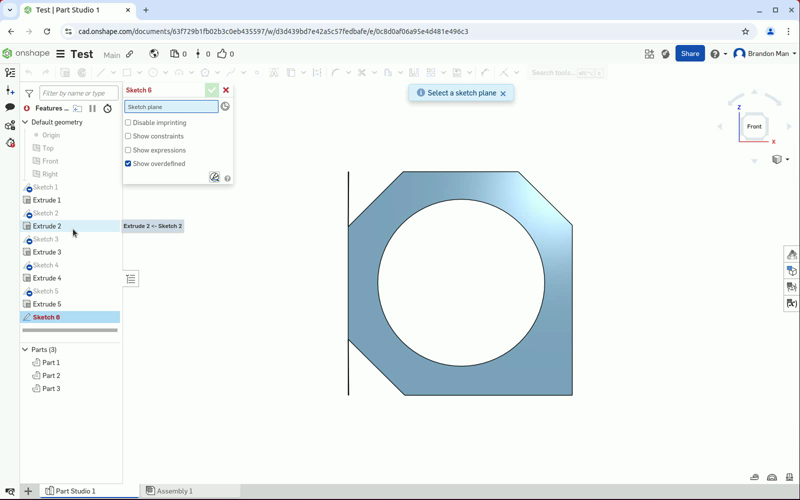
mouse_move(73, 163)
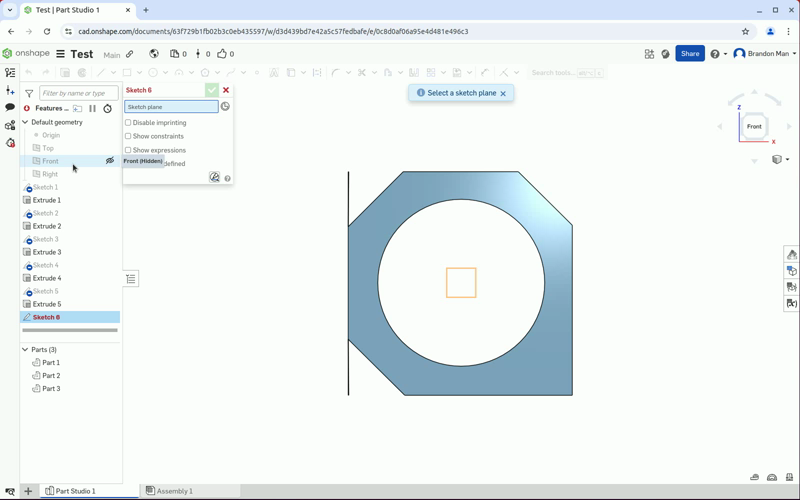
click(73, 163)
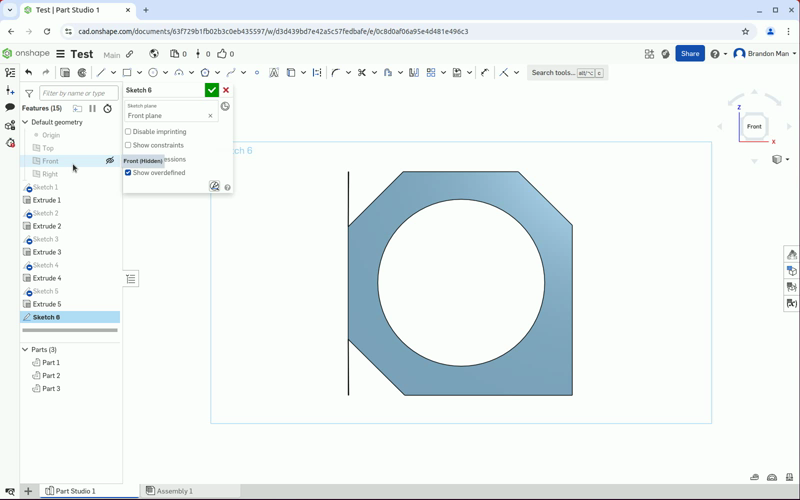
mouse_move(73, 352)
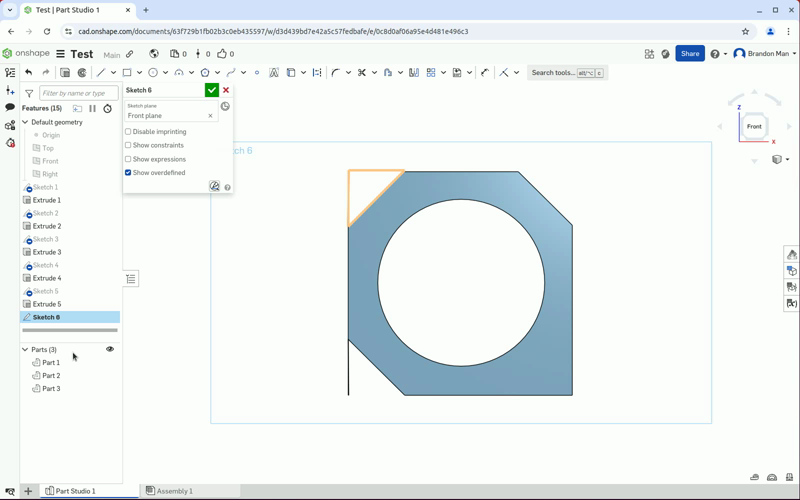
key(y)
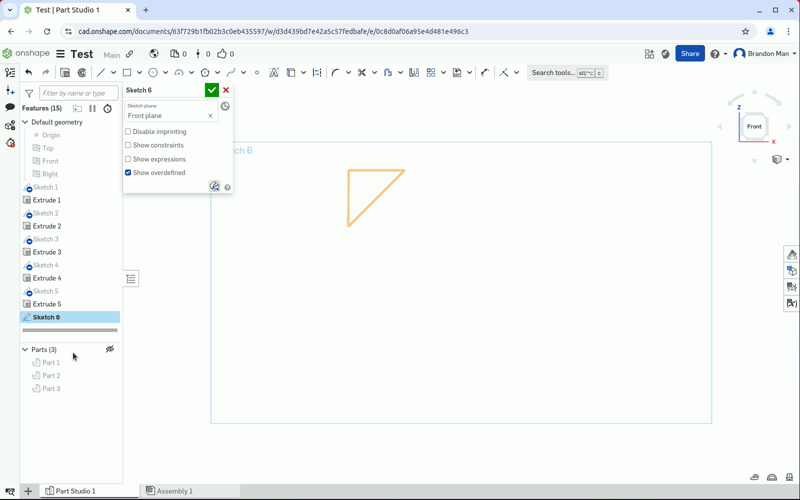
key(l)
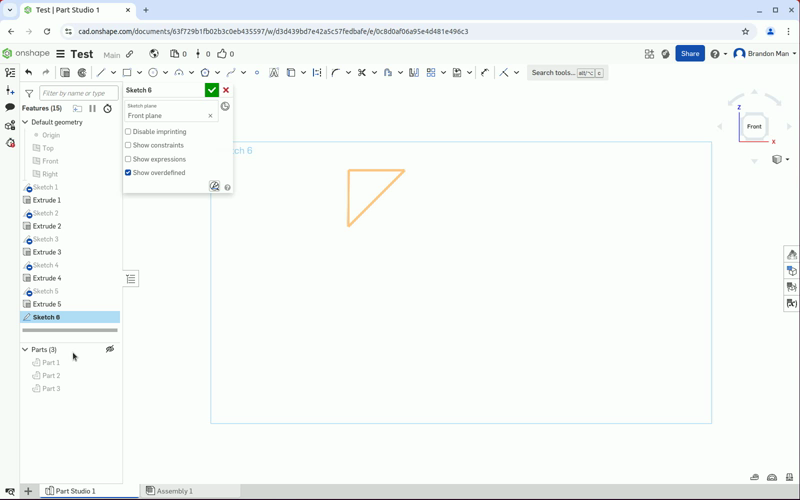
key_down(shift)
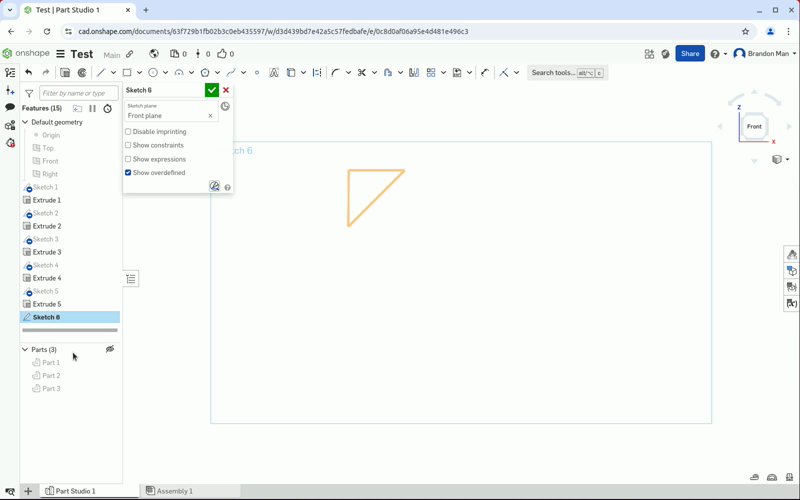
mouse_move(516, 395)
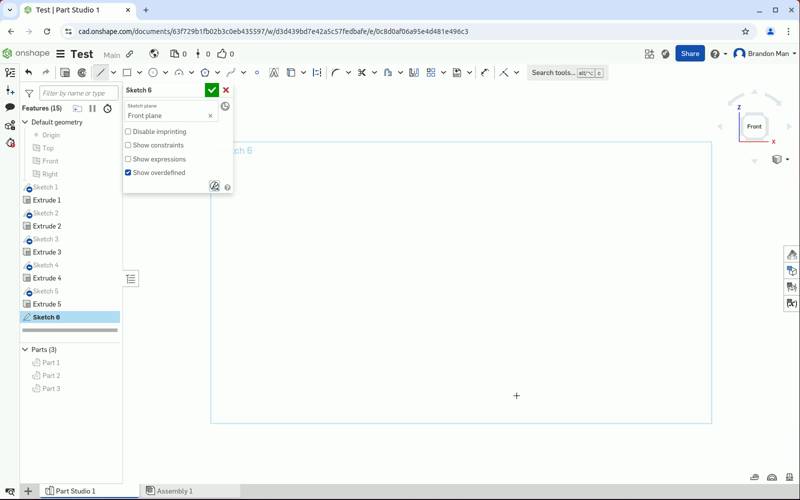
click(516, 395)
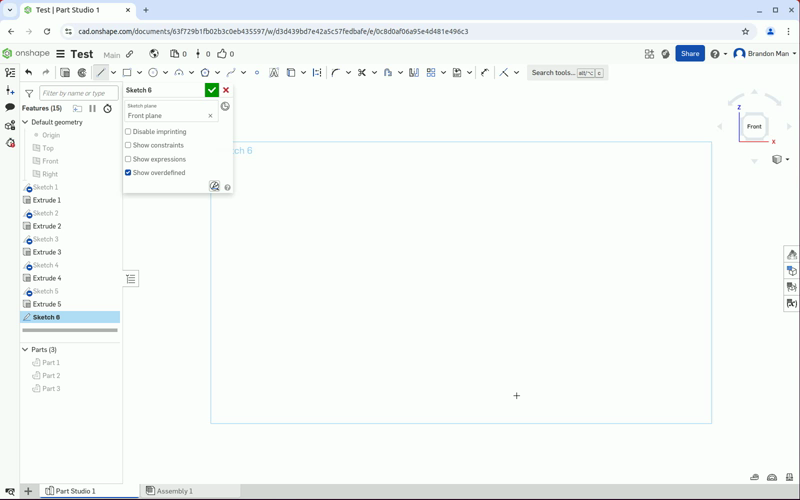
key_up(shift)
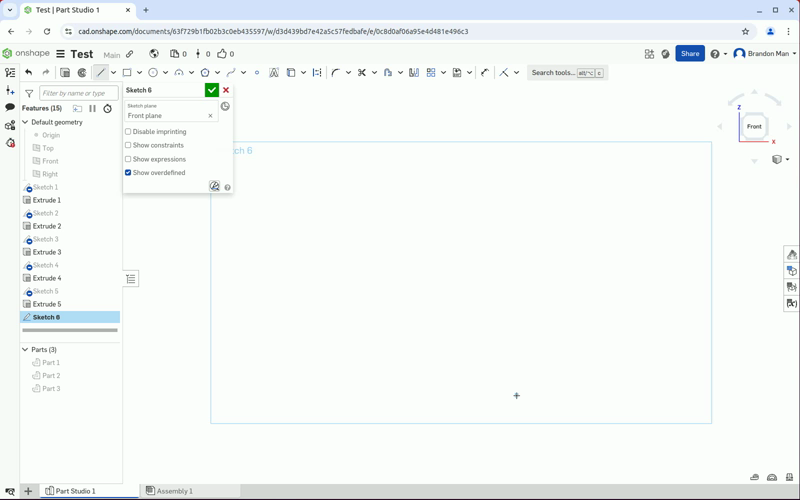
key_down(shift)
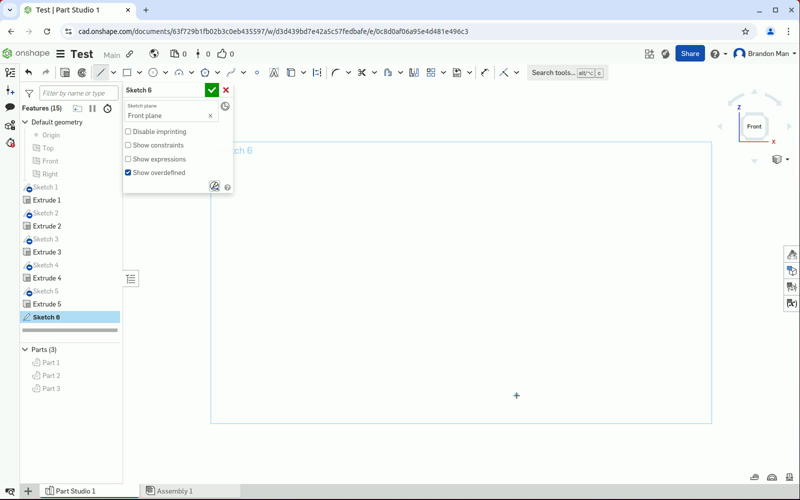
mouse_move(546, 395)
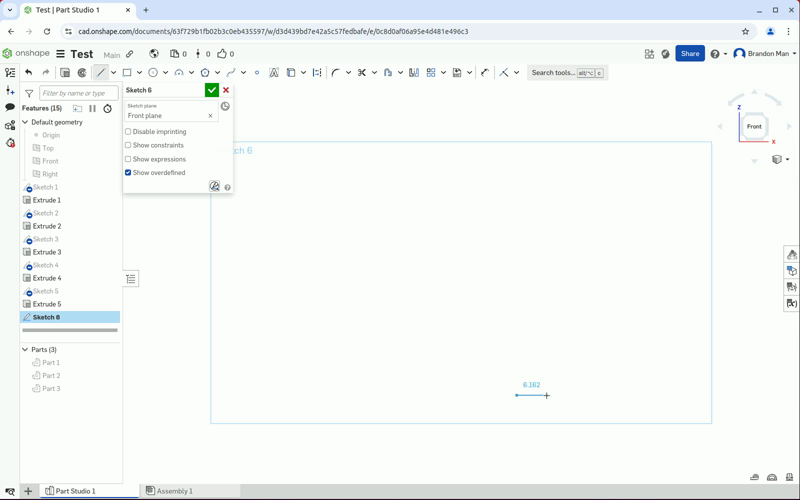
mouse_move(573, 395)
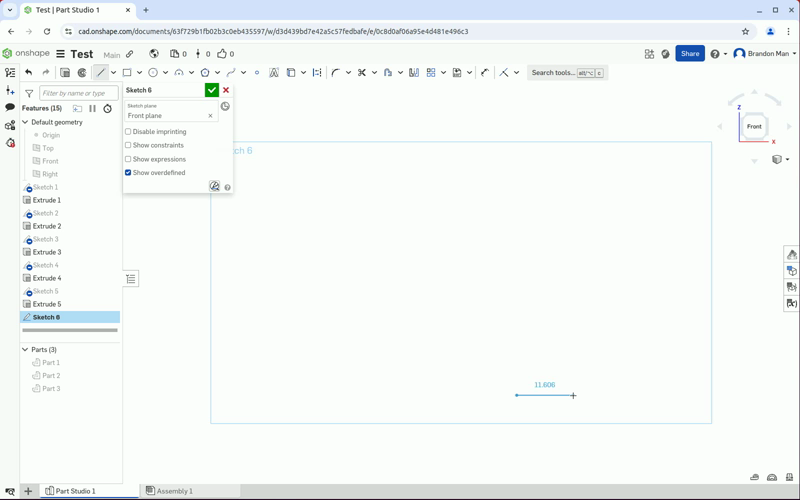
click(573, 395)
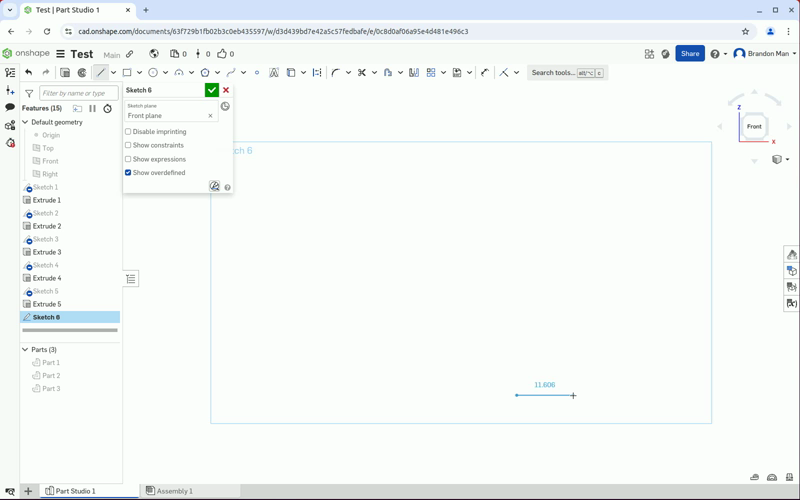
key_up(shift)
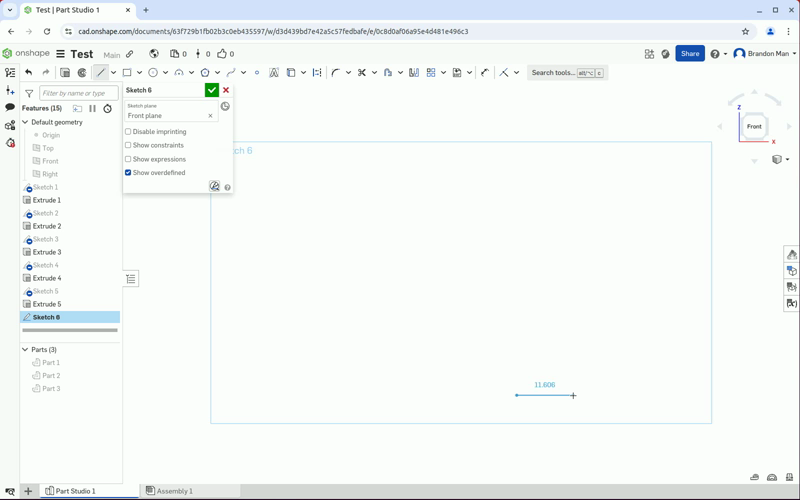
key_down(shift)
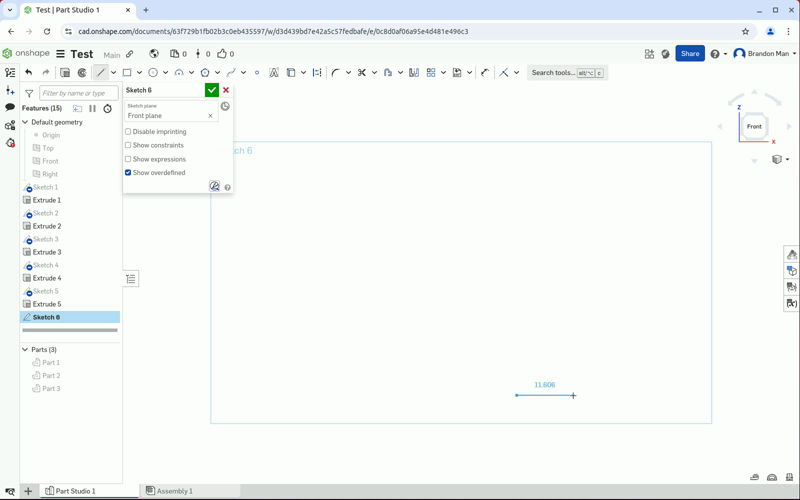
mouse_move(589, 395)
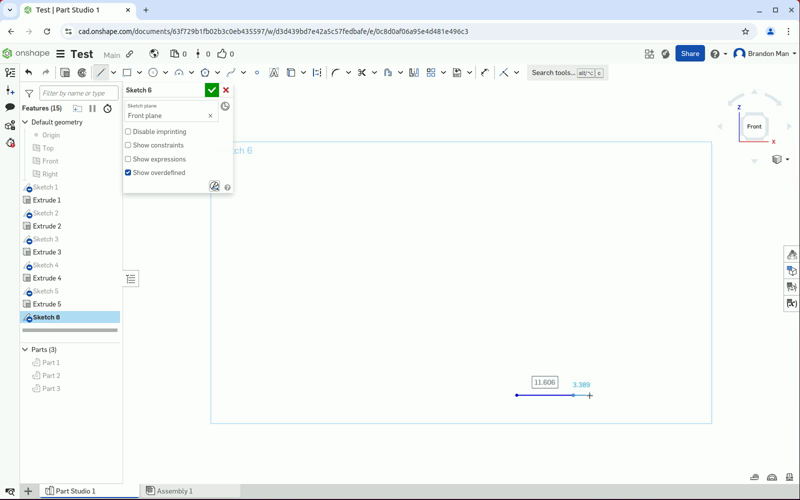
mouse_move(573, 339)
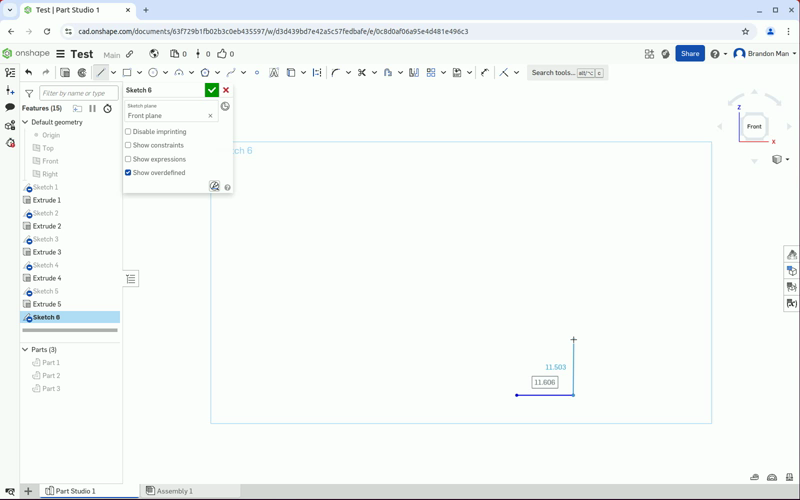
click(573, 339)
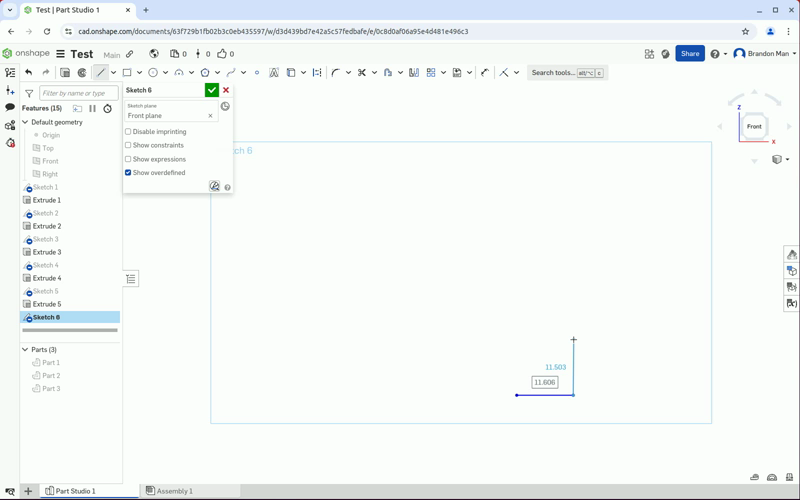
key_up(shift)
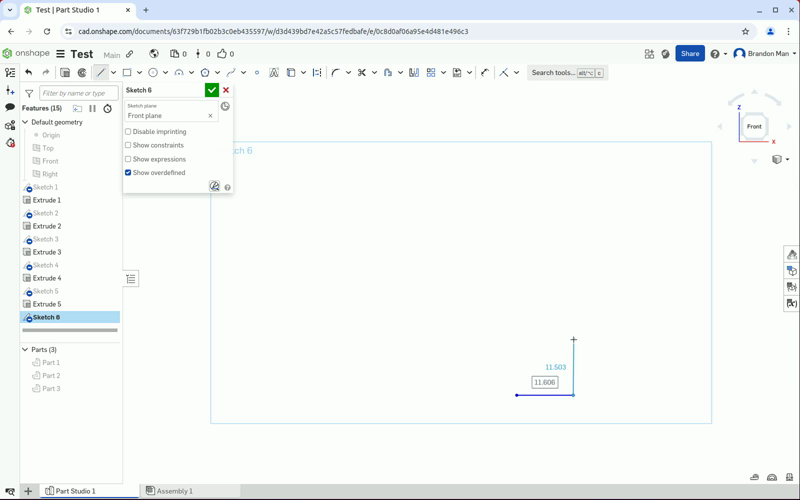
key_down(shift)
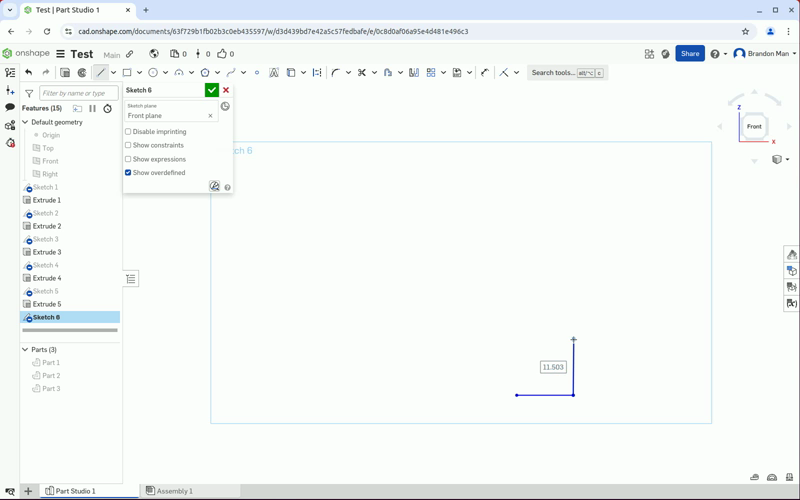
mouse_move(516, 395)
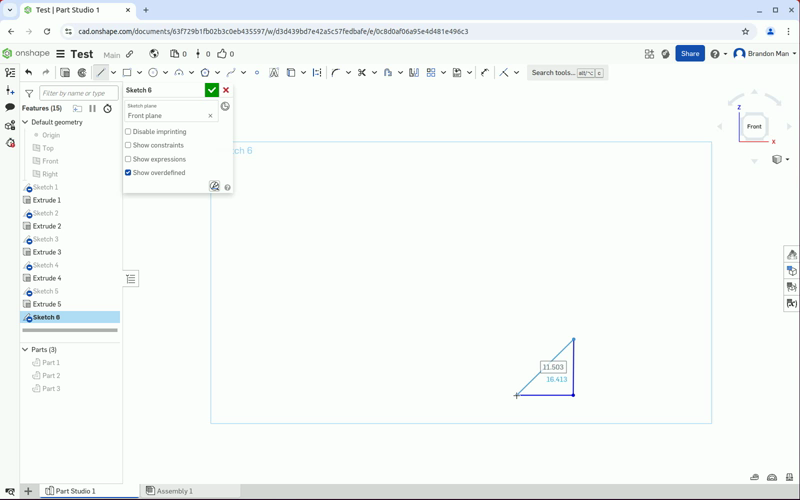
key_up(shift)
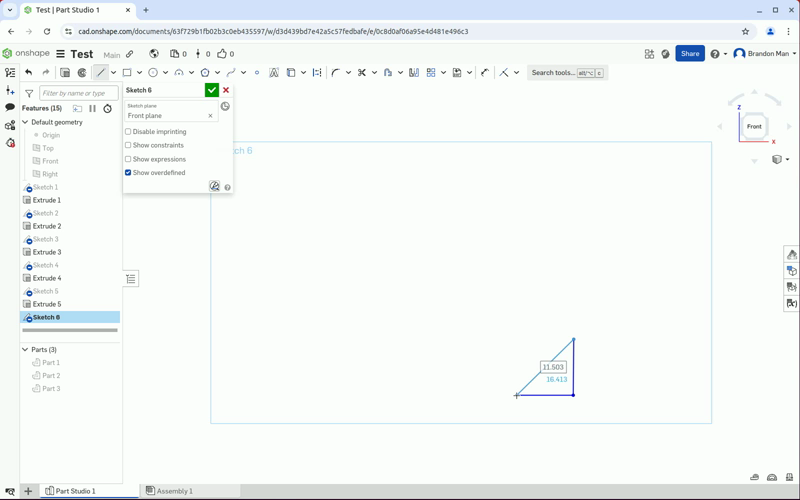
click(516, 395)
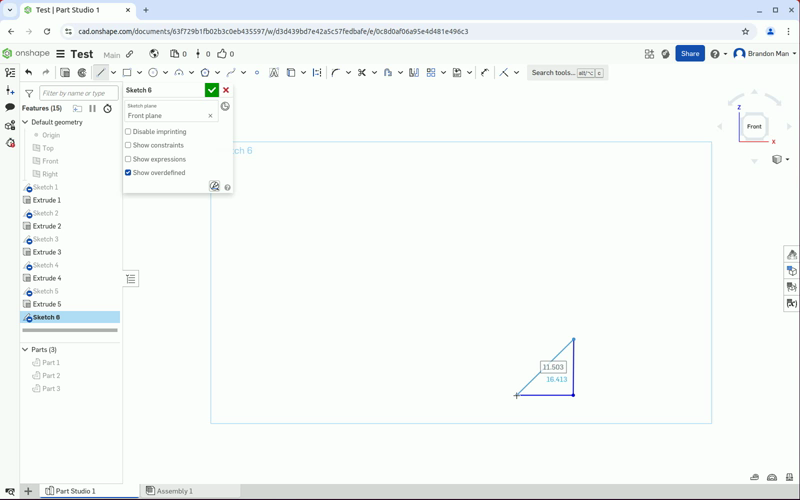
key(esc)
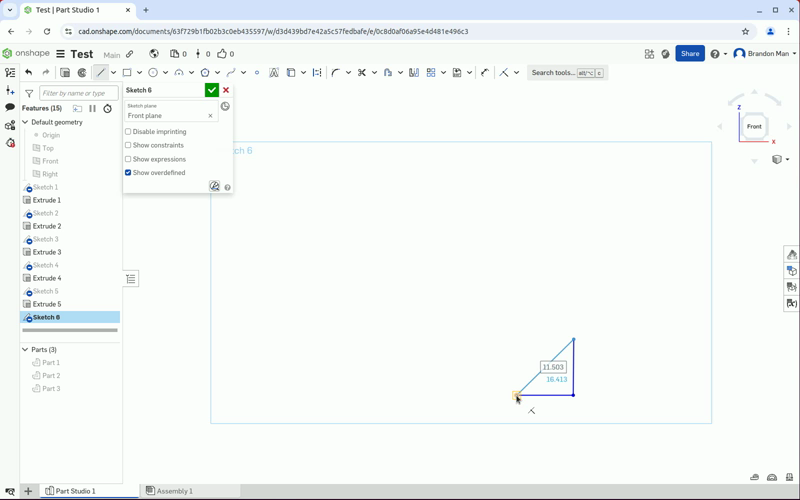
mouse_move(557, 373)
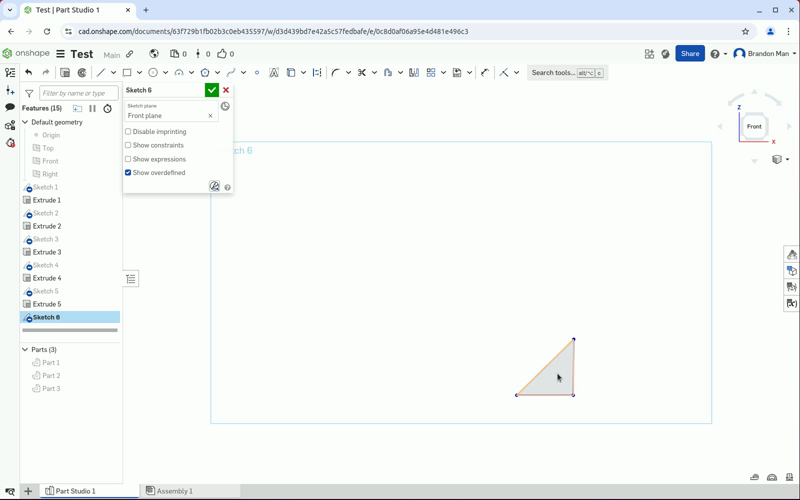
scroll(6)
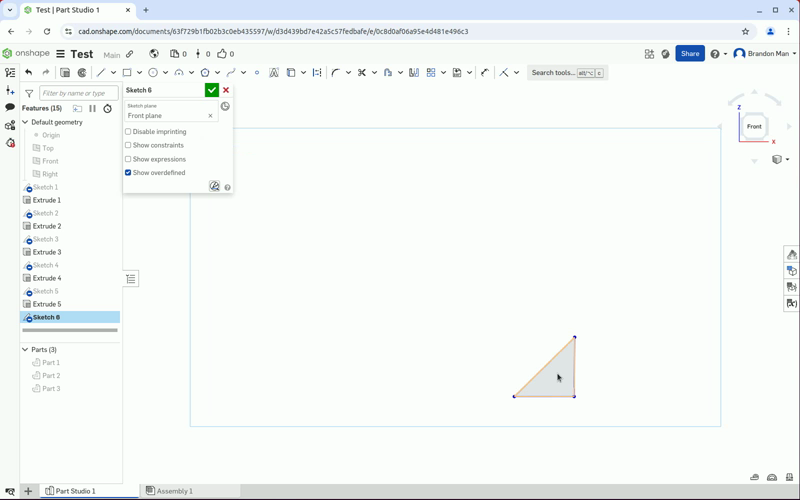
scroll(6)
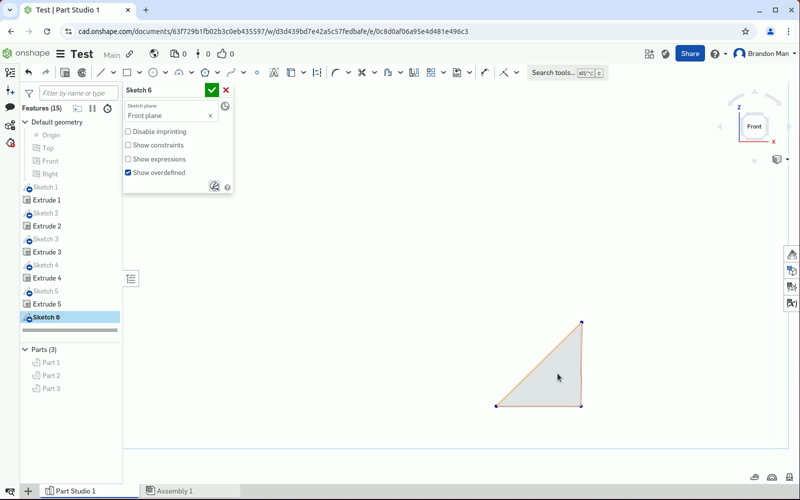
scroll(6)
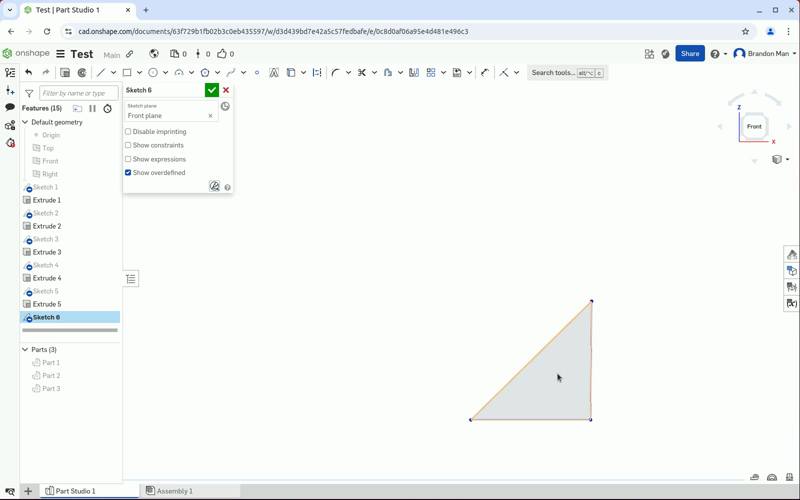
scroll(6)
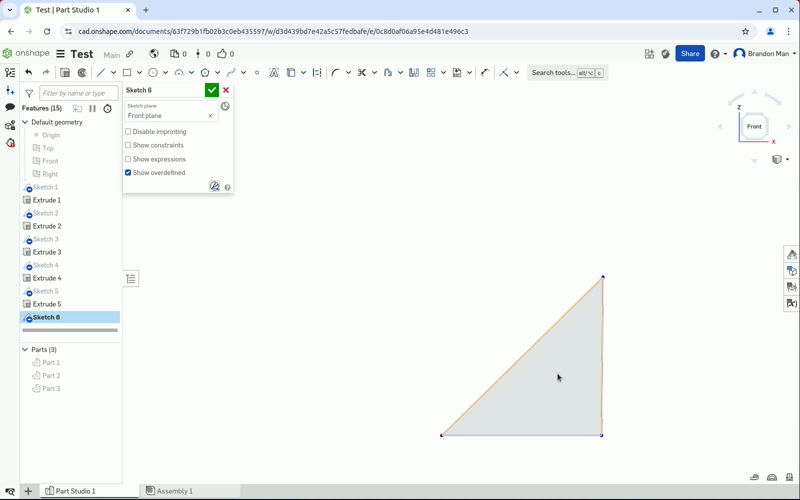
scroll(6)
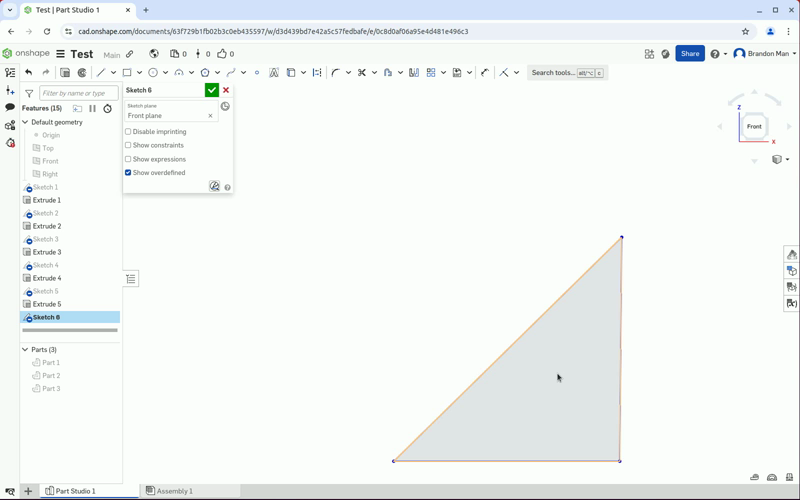
scroll(6)
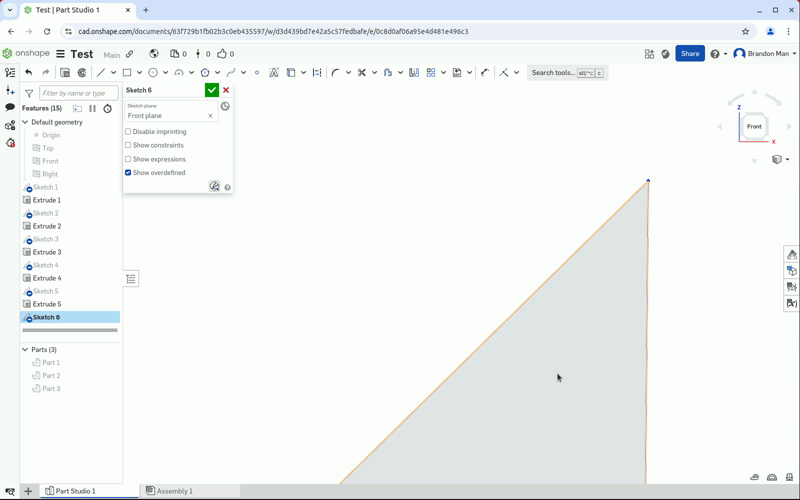
scroll(6)
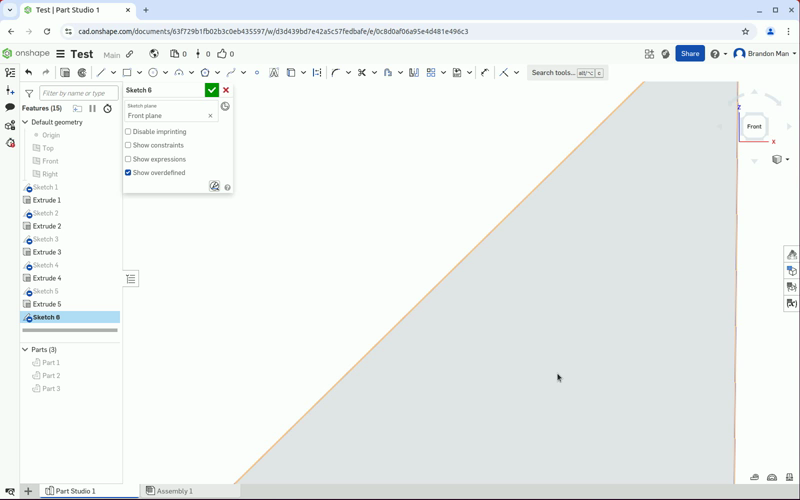
click(557, 373)
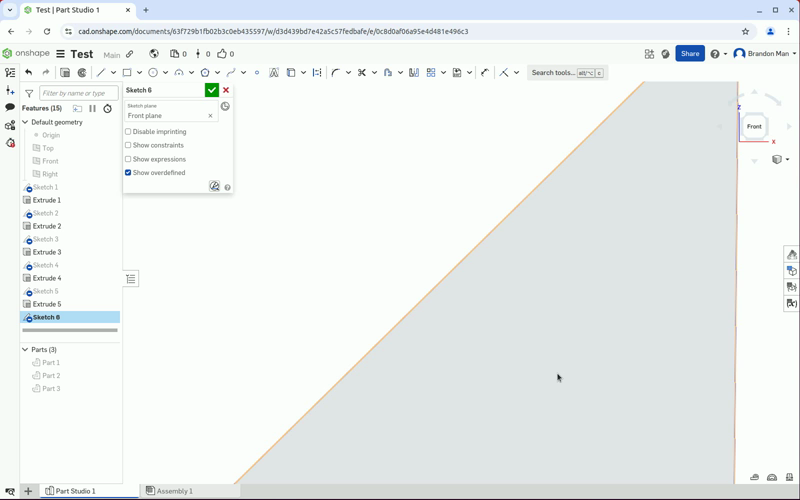
scroll(-6)
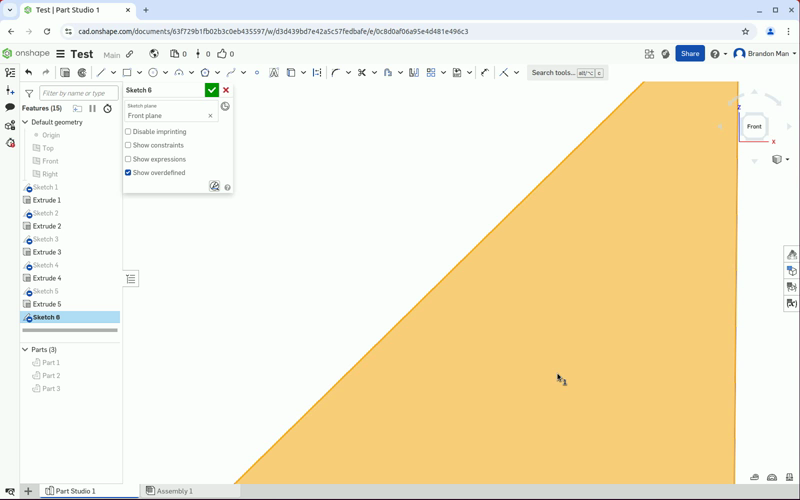
scroll(-6)
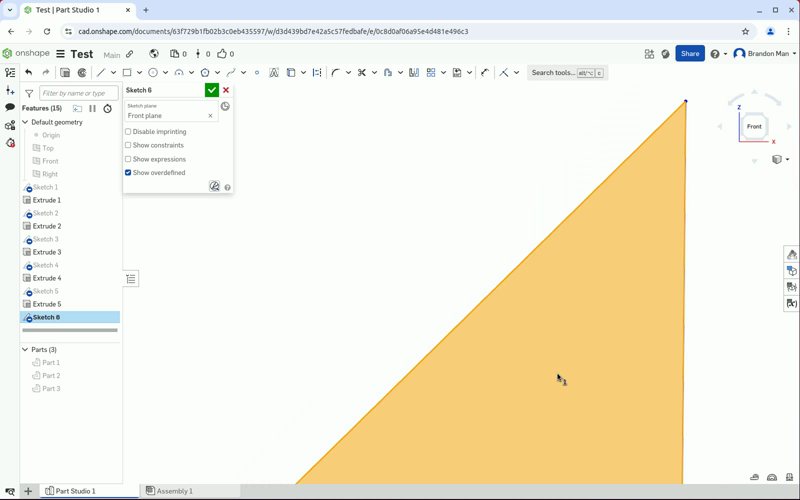
scroll(-6)
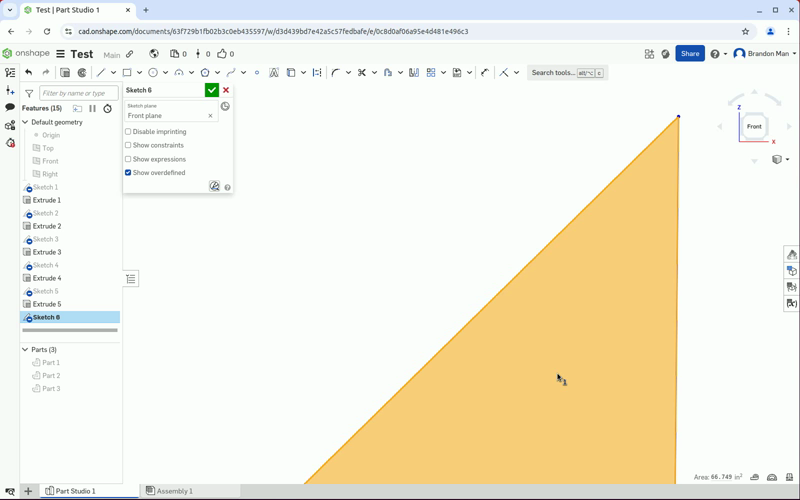
scroll(-6)
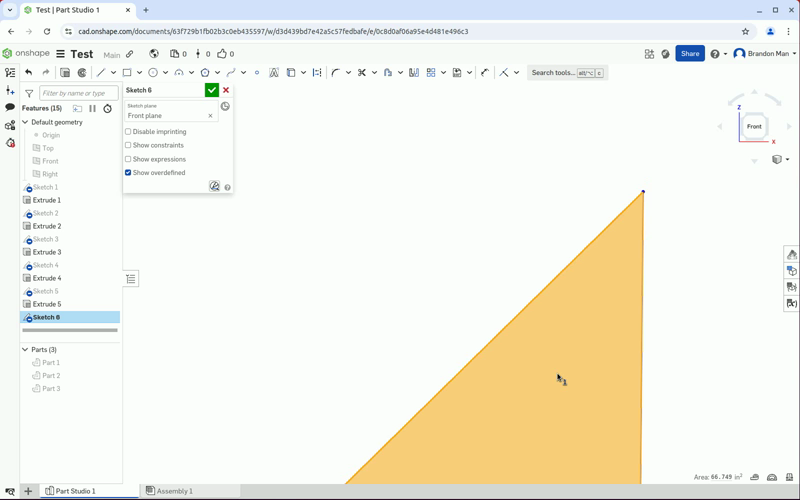
scroll(-6)
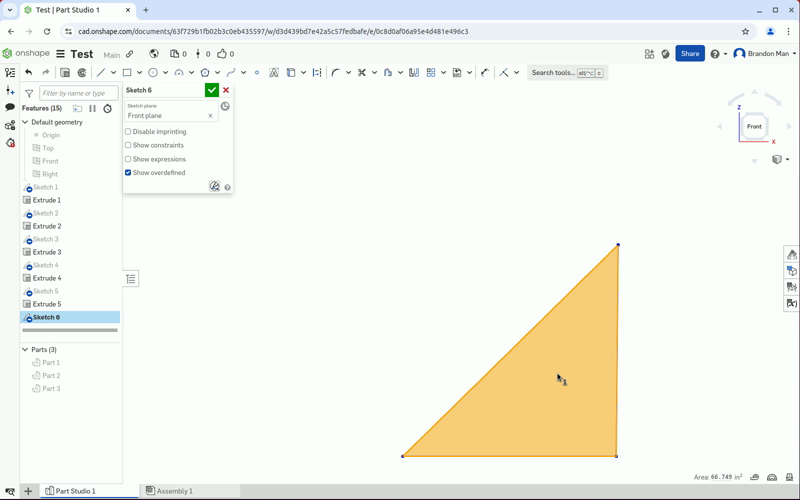
scroll(-6)
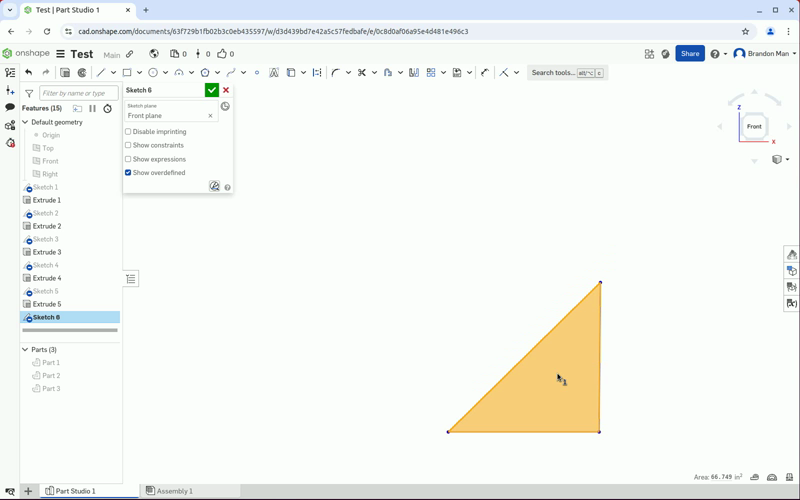
scroll(-6)
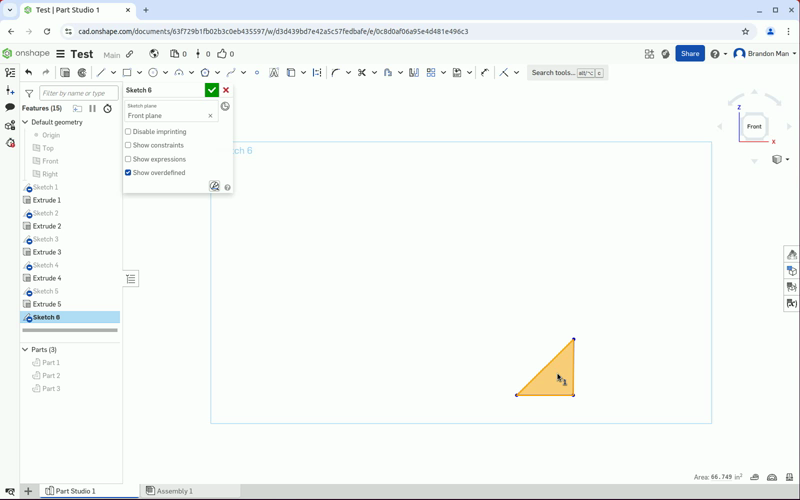
mouse_move(73, 352)
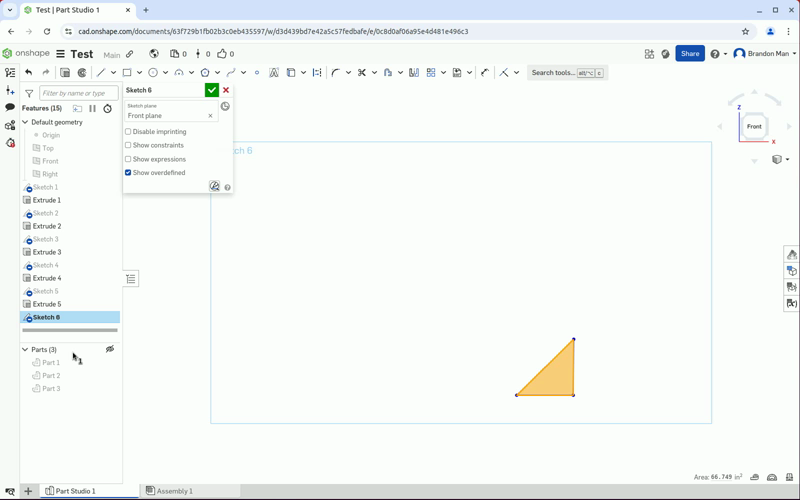
key(shift+y)
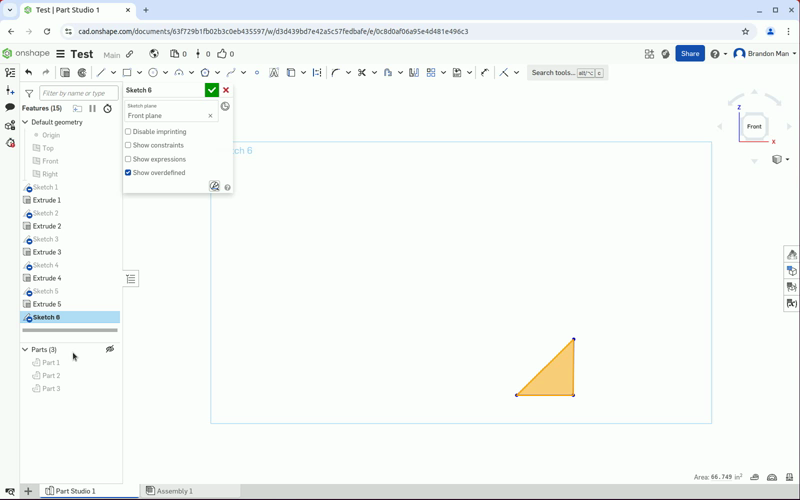
key(shift+e)
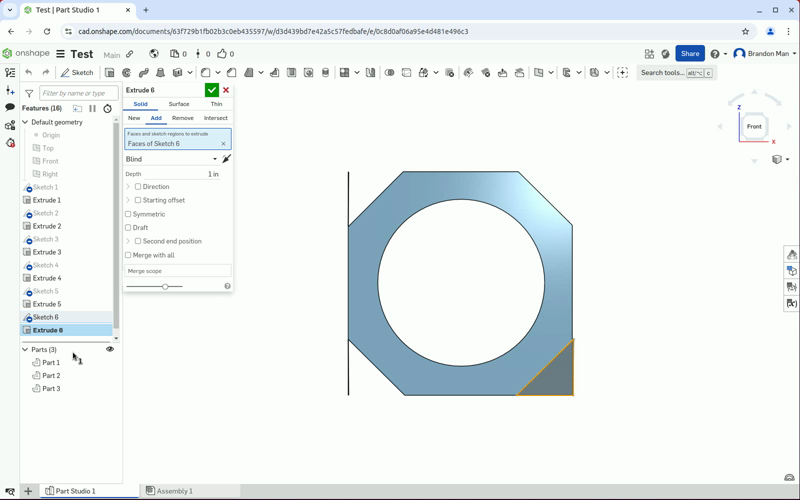
mouse_move(143, 106)
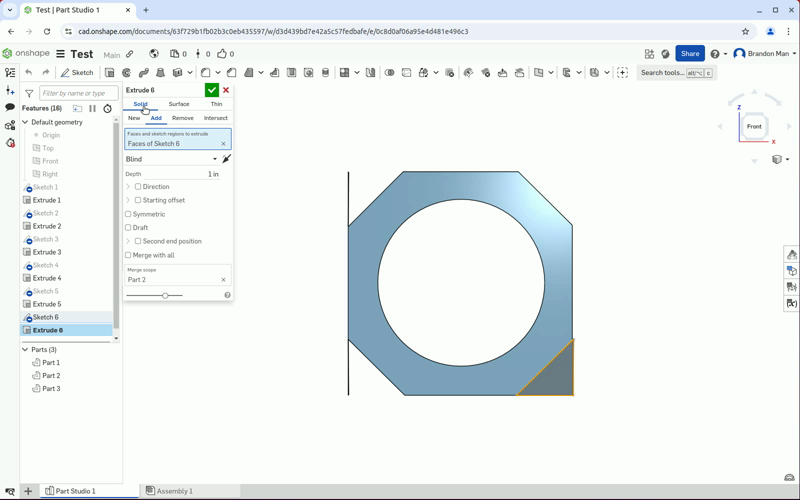
click(143, 106)
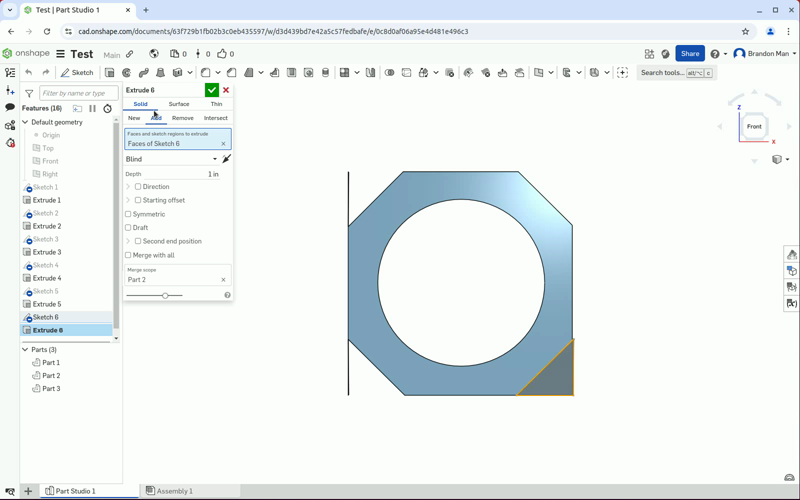
mouse_move(186, 120)
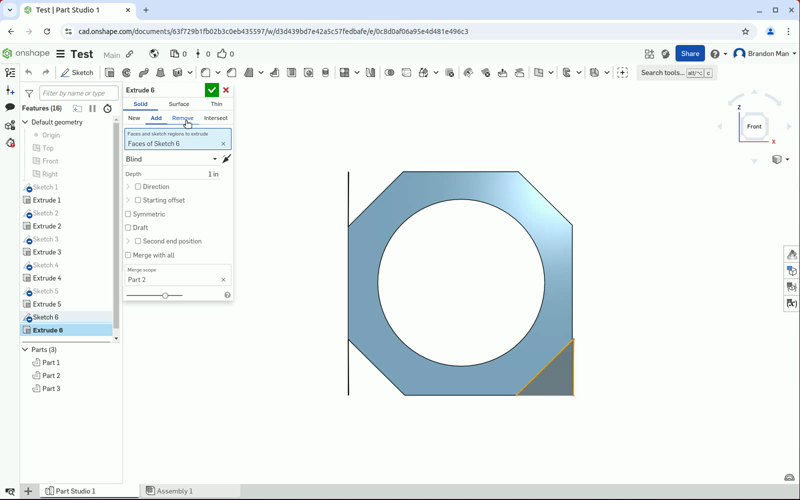
click(186, 120)
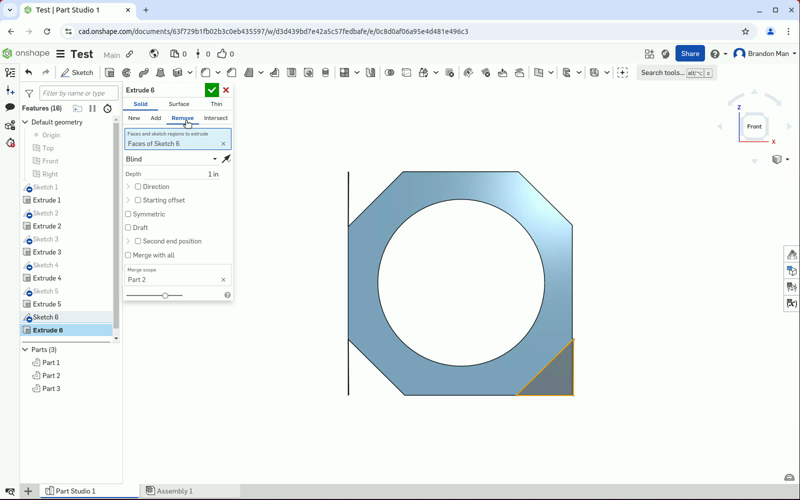
key(tab, 4)
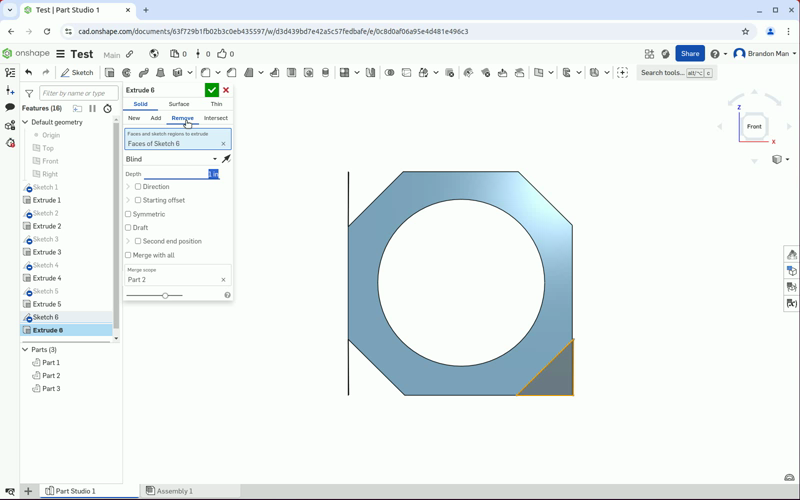
text(11.554)
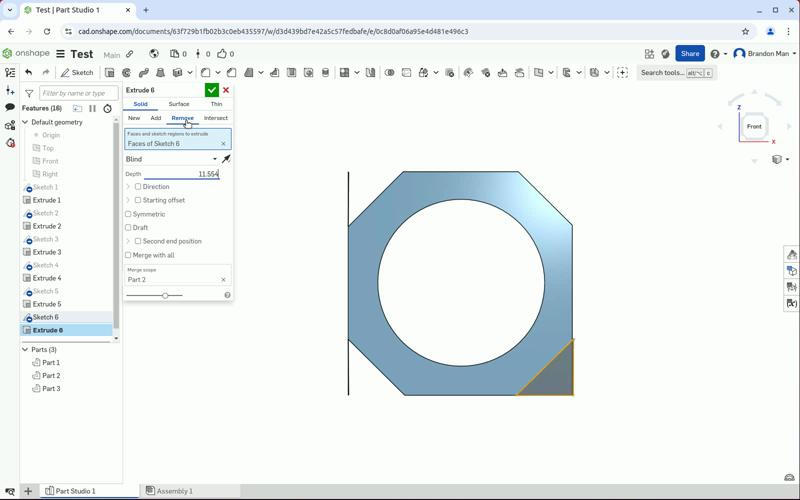
key(tab, 6)
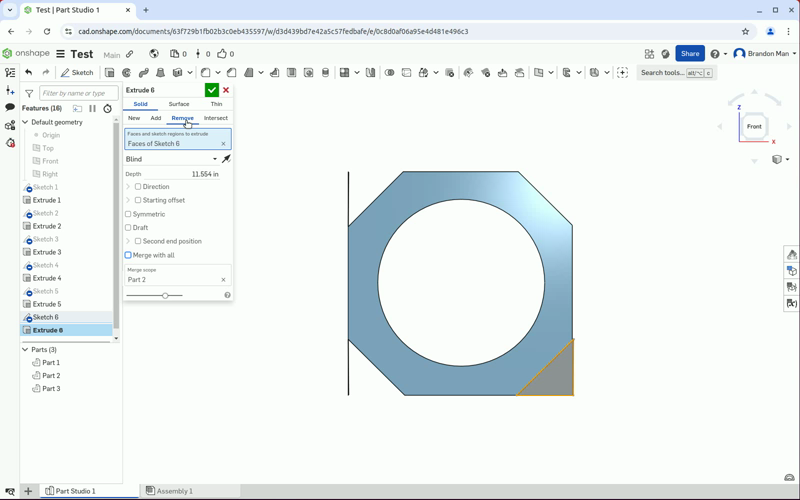
key(space)
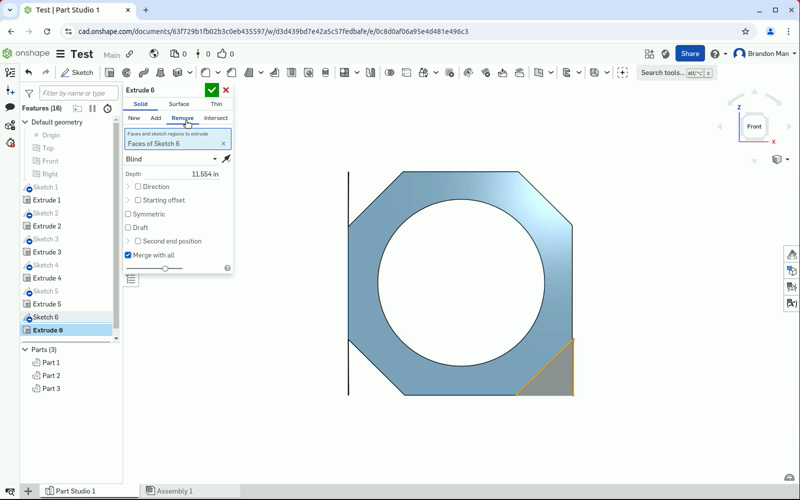
key(enter)
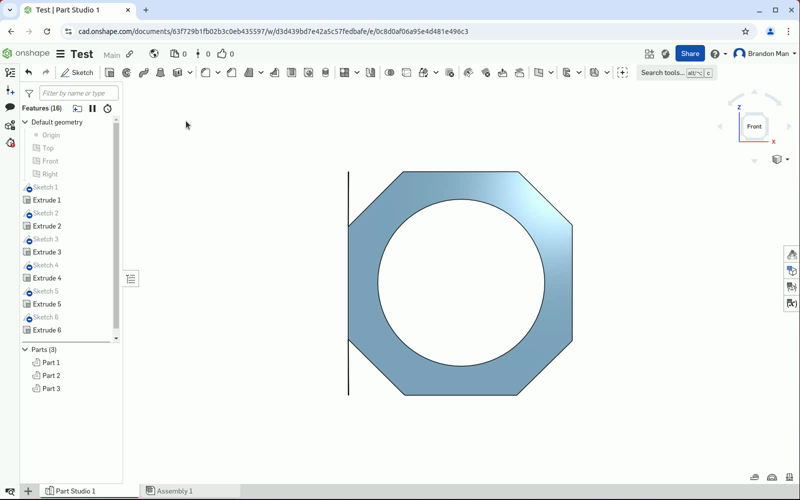
key(shift+h)
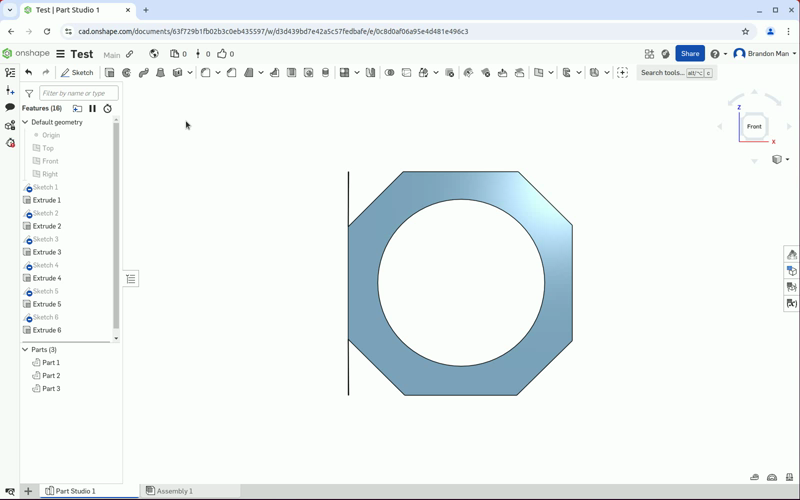
key(shift+h)
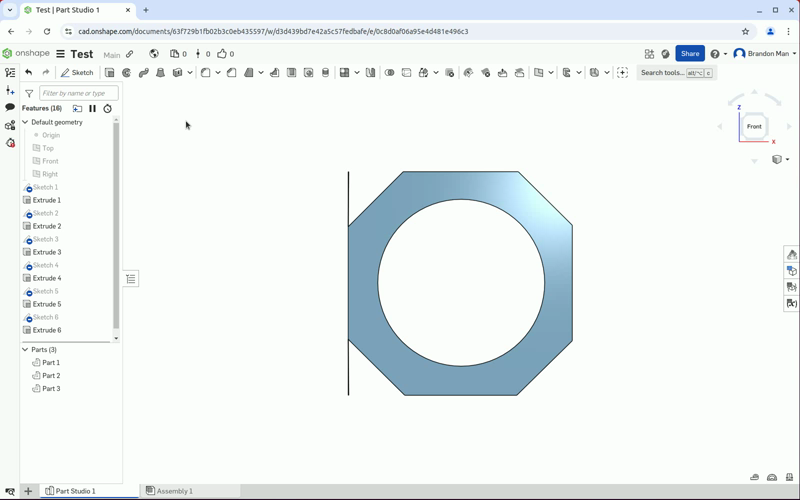
mouse_move(69, 189)
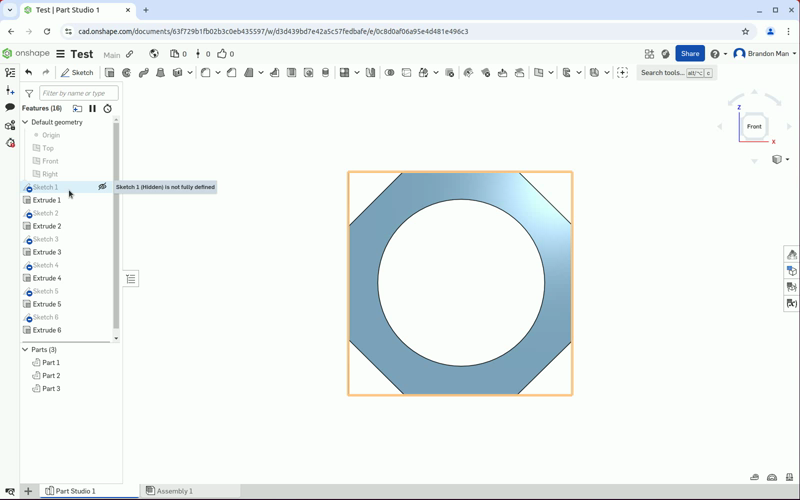
click(69, 189)
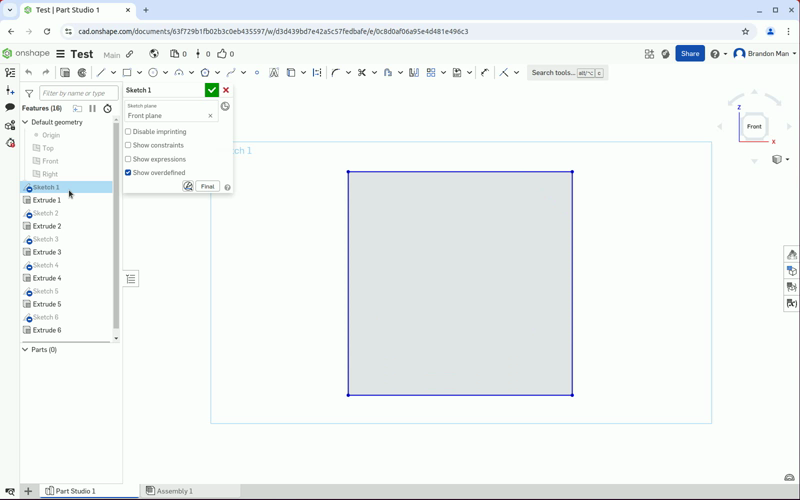
mouse_move(229, 92)
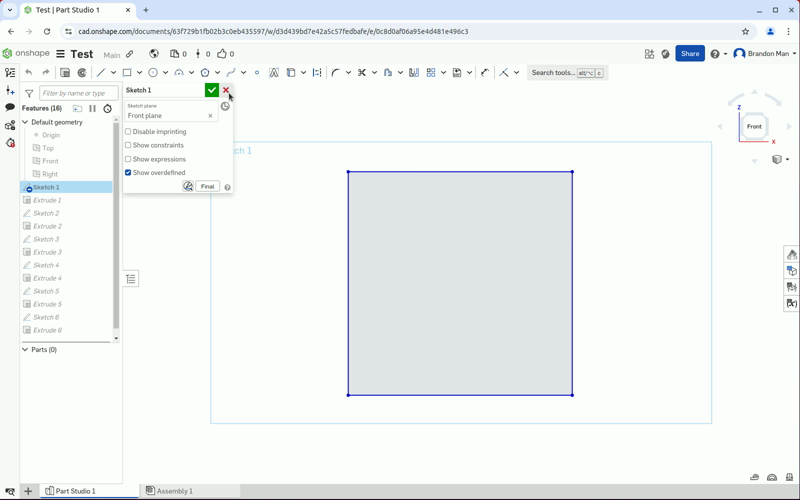
click(229, 92)
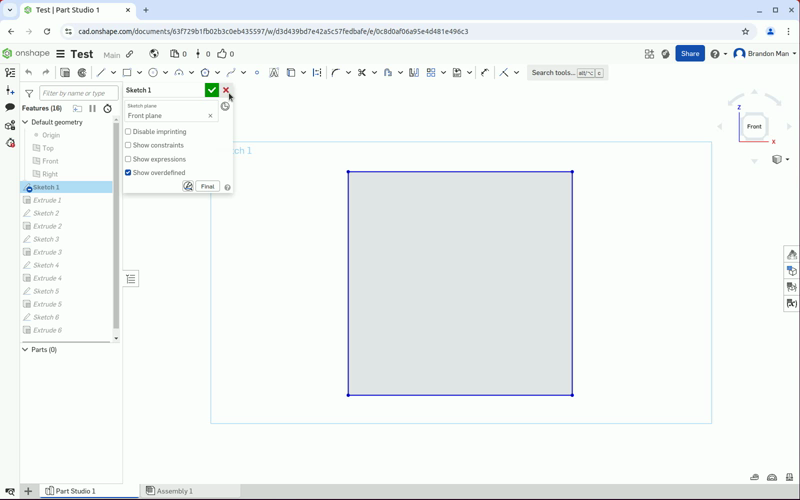
key(shift+s)
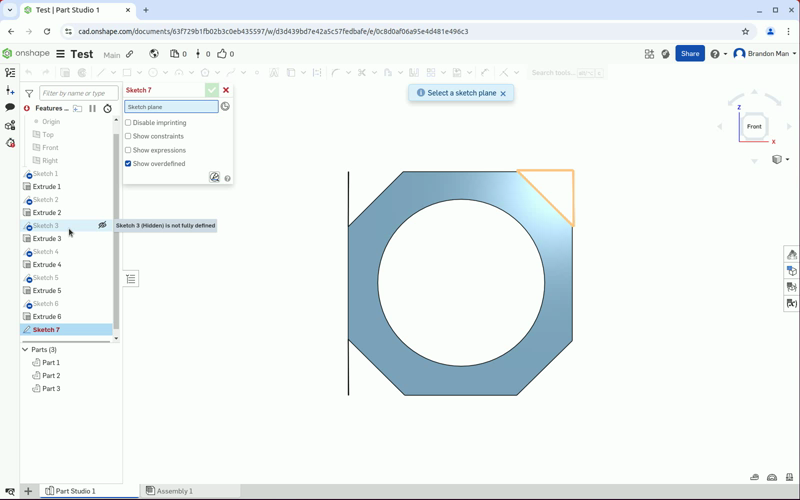
scroll(3)
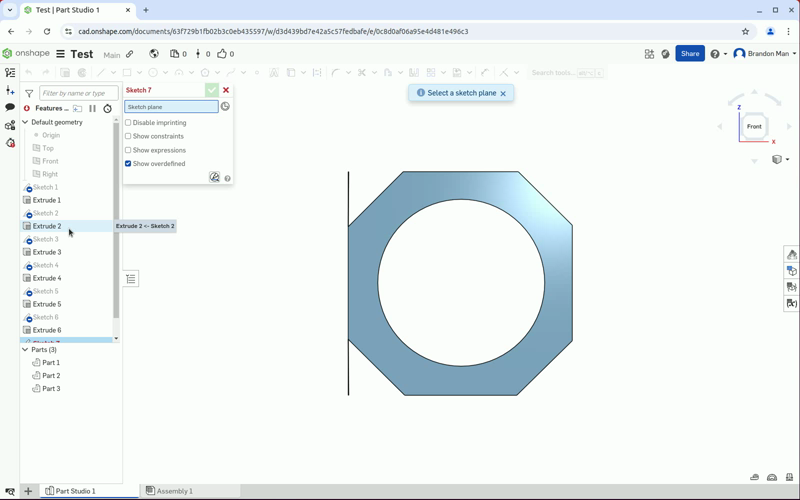
mouse_move(69, 163)
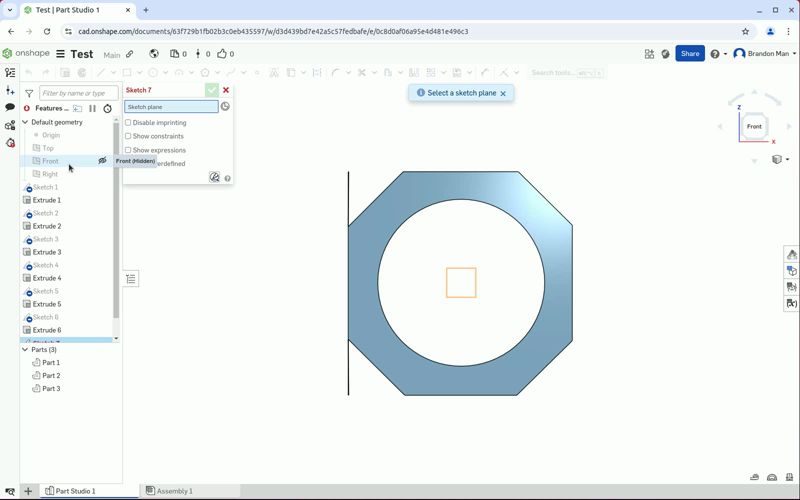
click(69, 163)
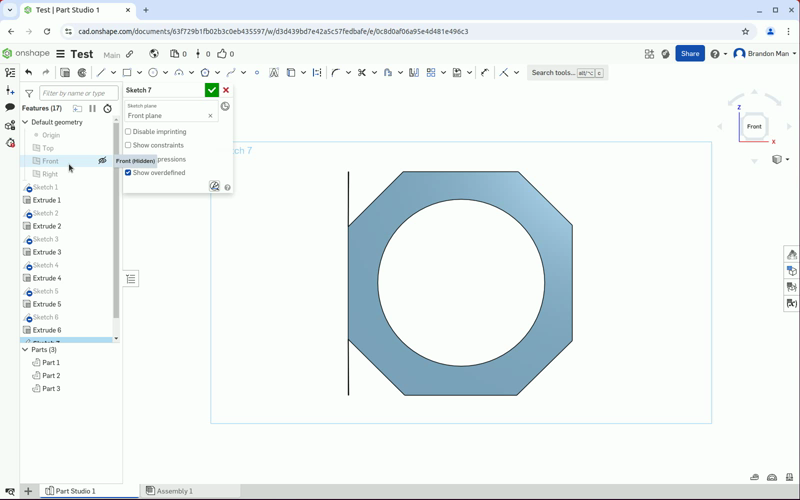
mouse_move(73, 352)
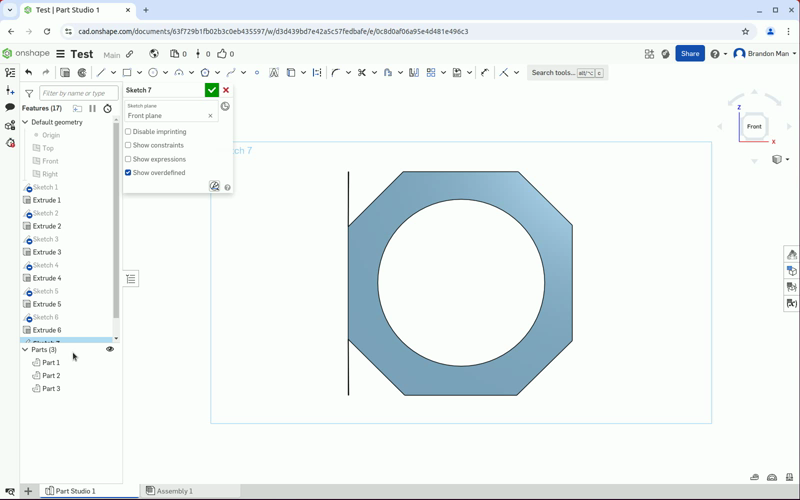
key(y)
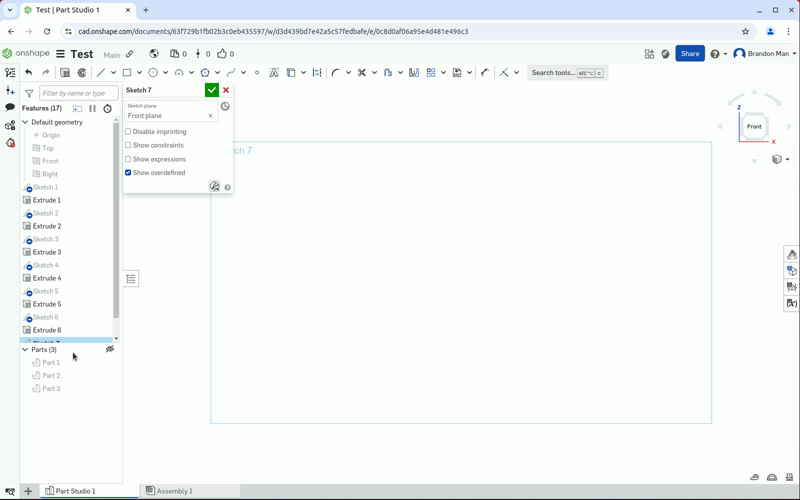
key(l)
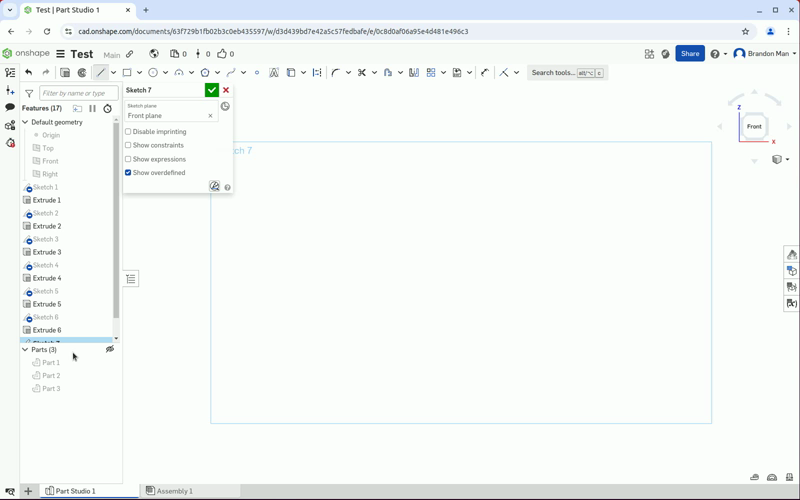
key_down(shift)
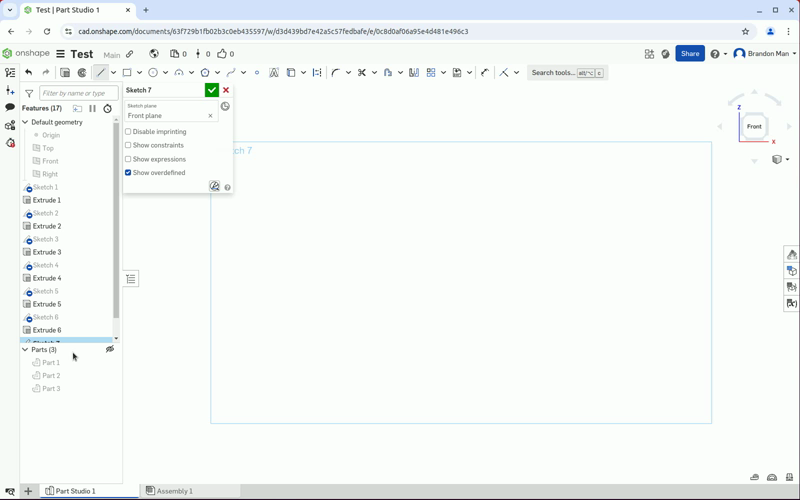
mouse_move(310, 297)
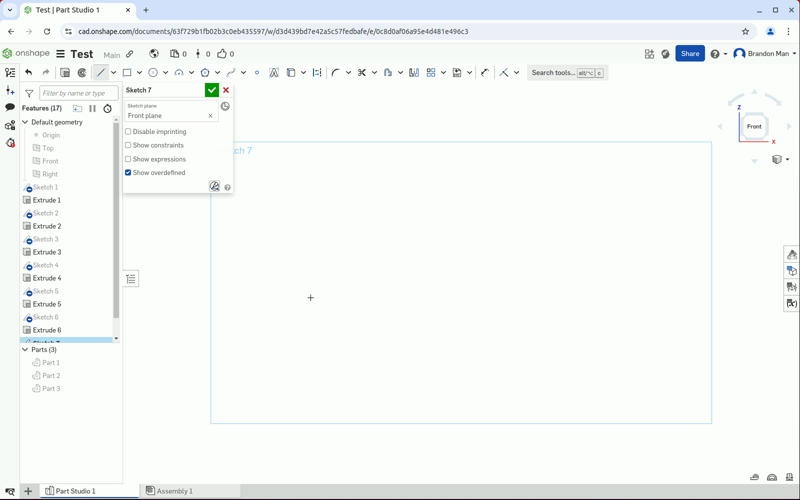
click(310, 297)
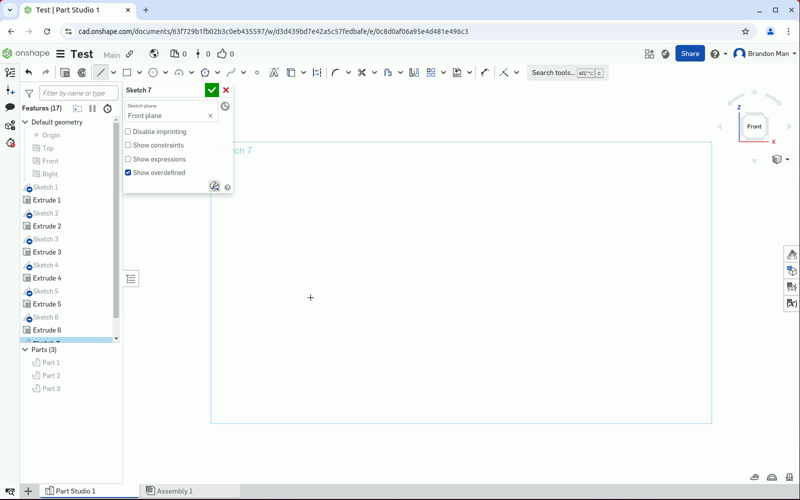
key_up(shift)
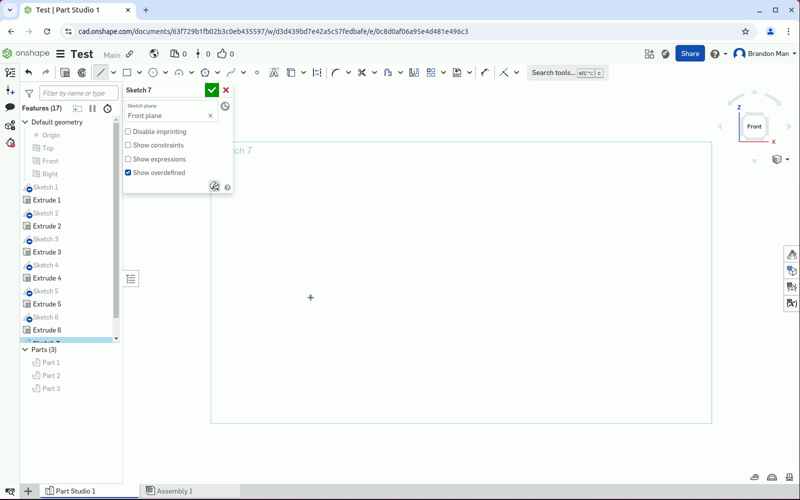
key_down(shift)
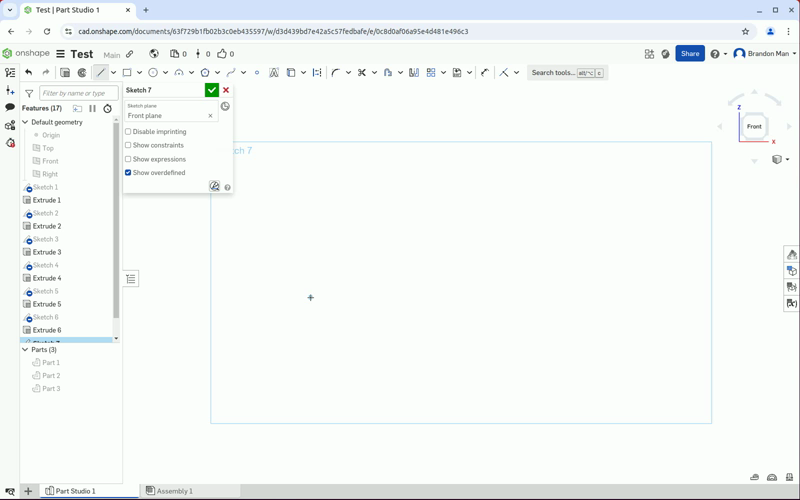
mouse_move(451, 297)
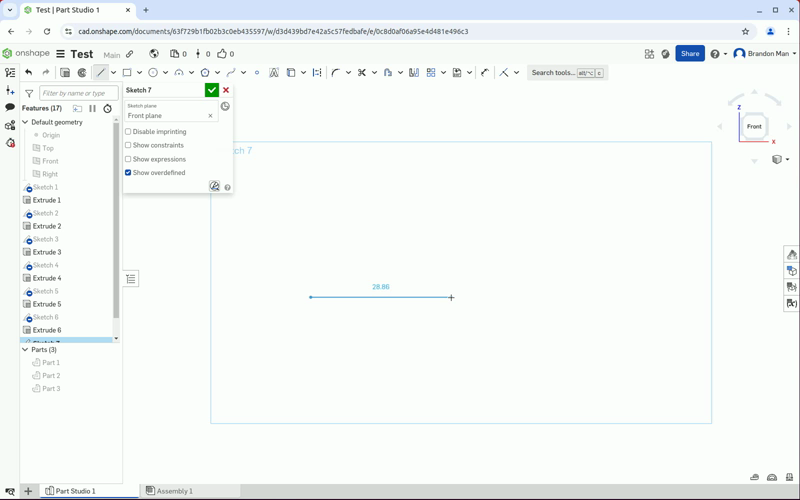
click(451, 297)
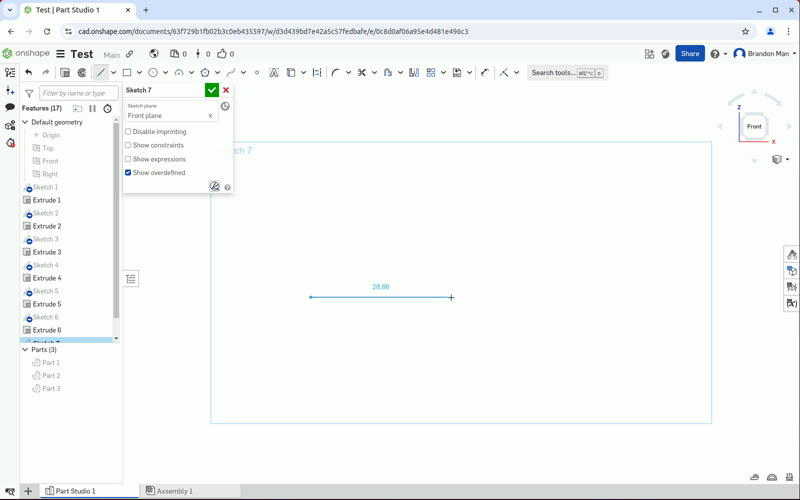
key_up(shift)
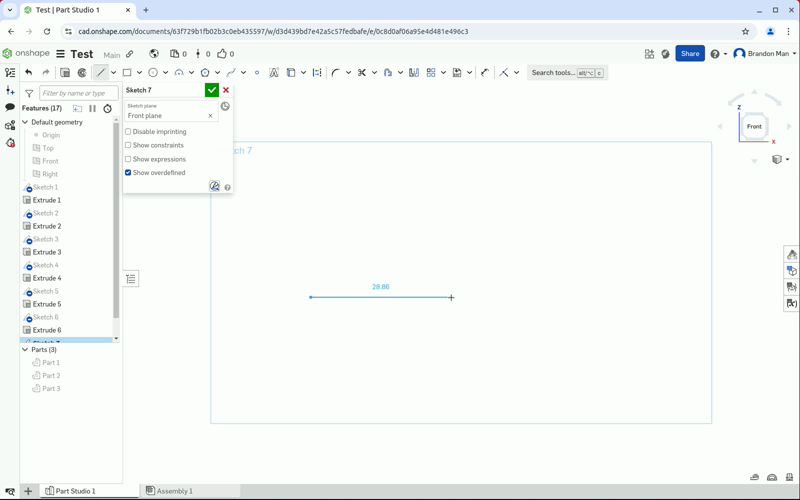
key_down(shift)
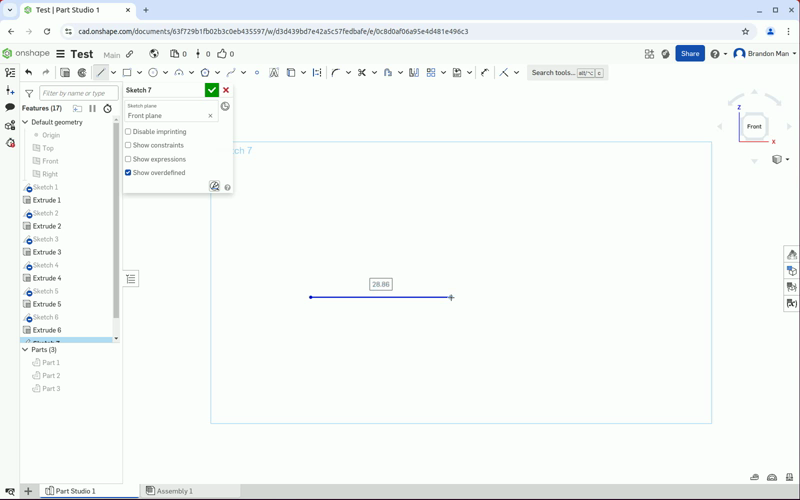
mouse_move(481, 297)
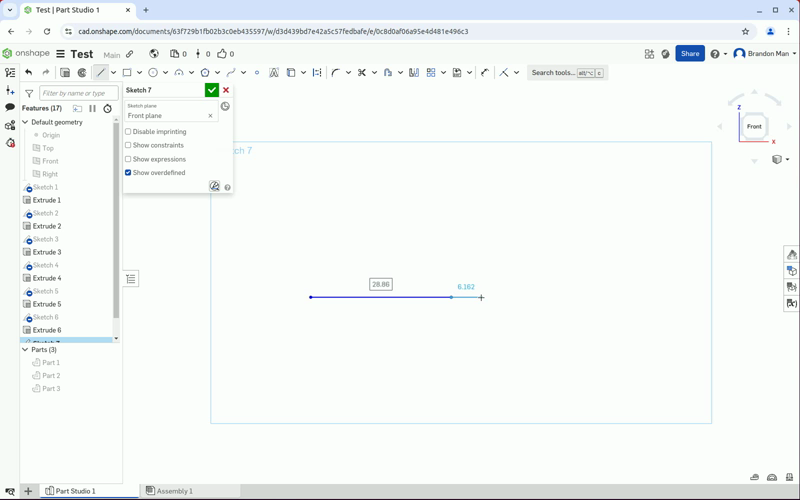
mouse_move(451, 268)
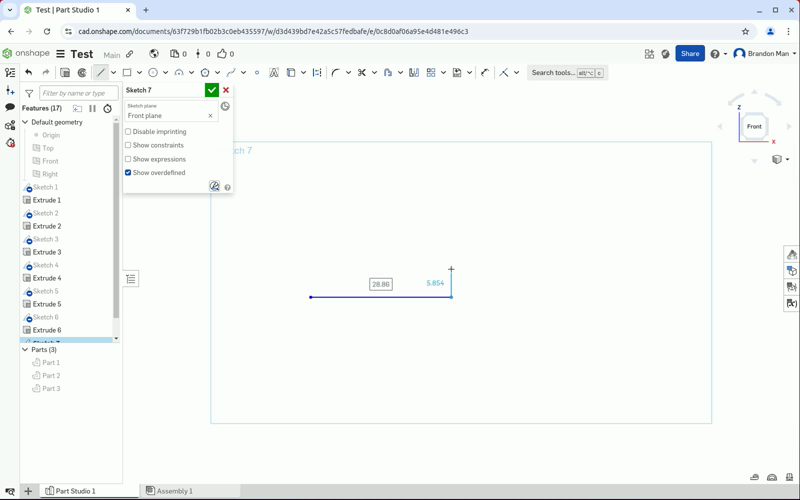
click(451, 268)
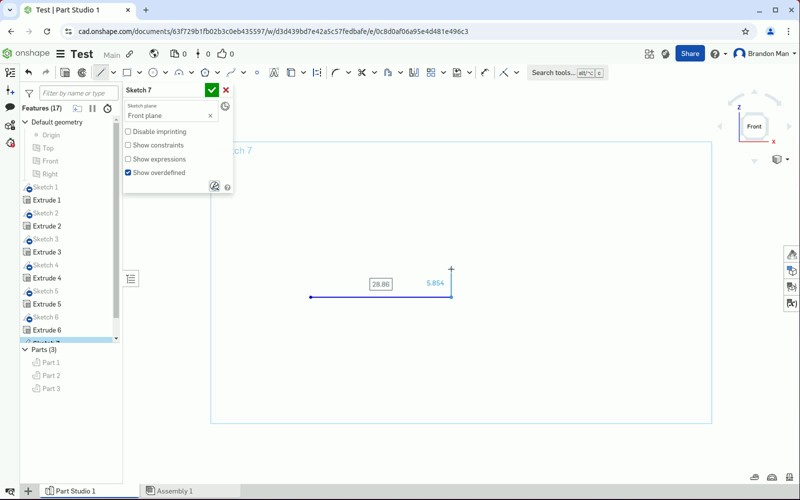
key_up(shift)
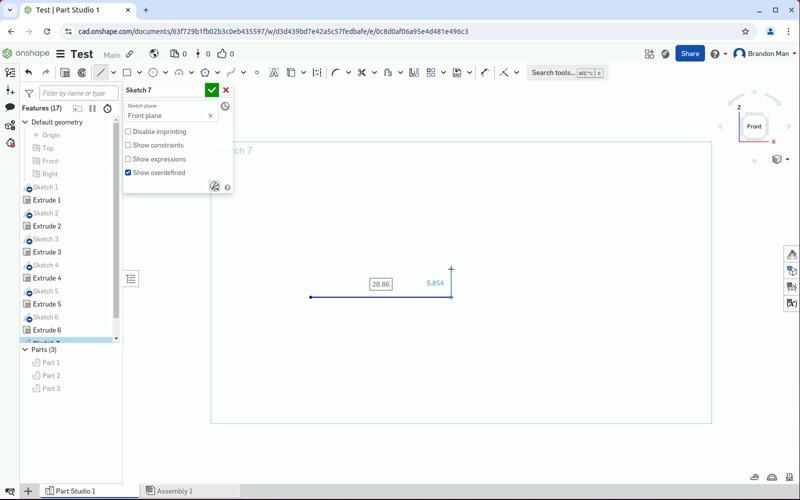
key_down(shift)
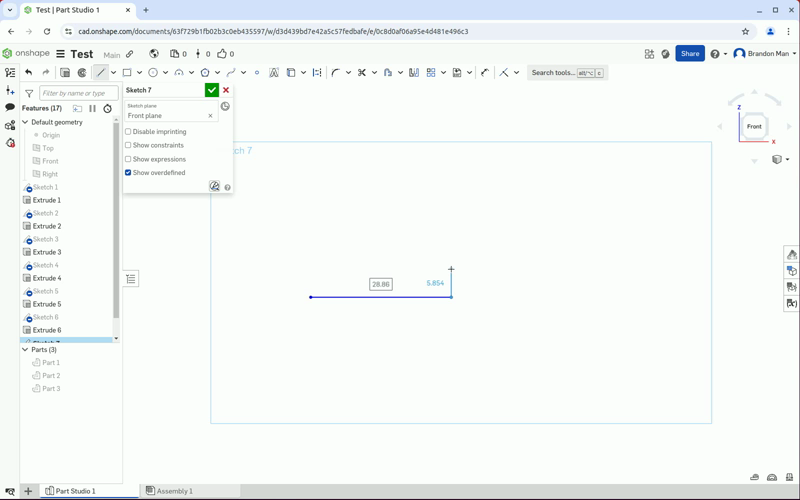
mouse_move(310, 268)
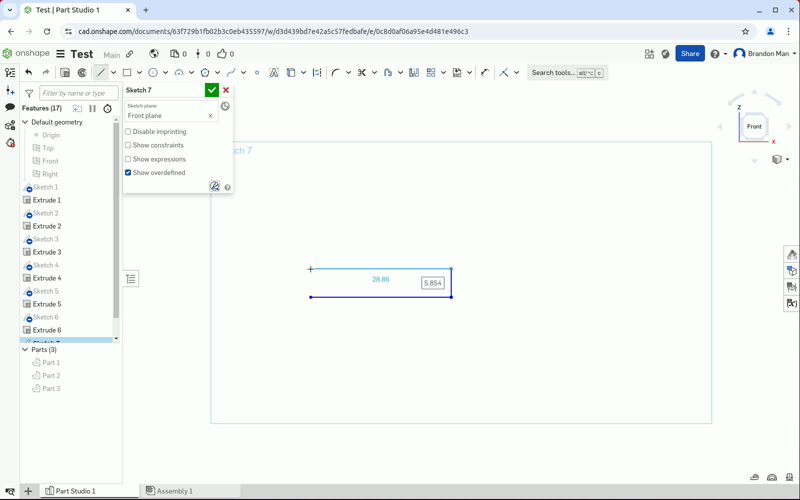
click(310, 268)
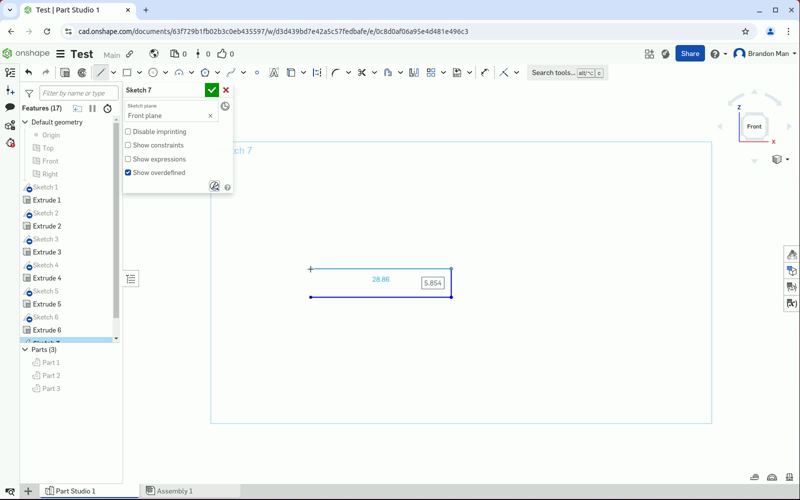
key_up(shift)
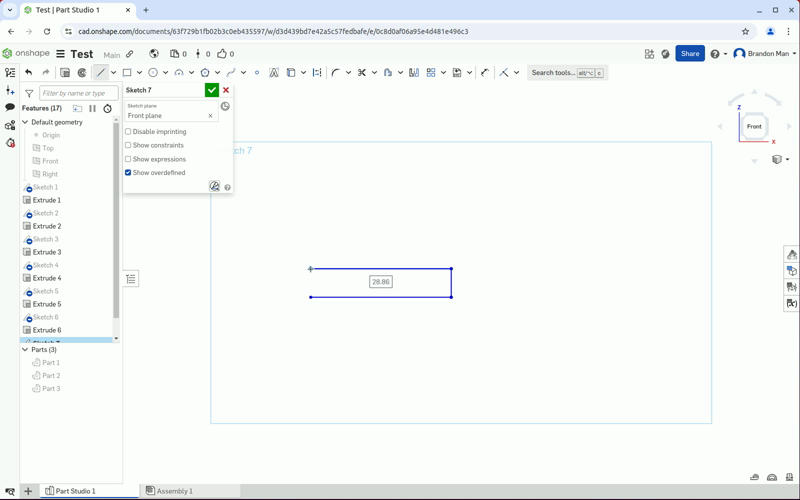
mouse_move(340, 268)
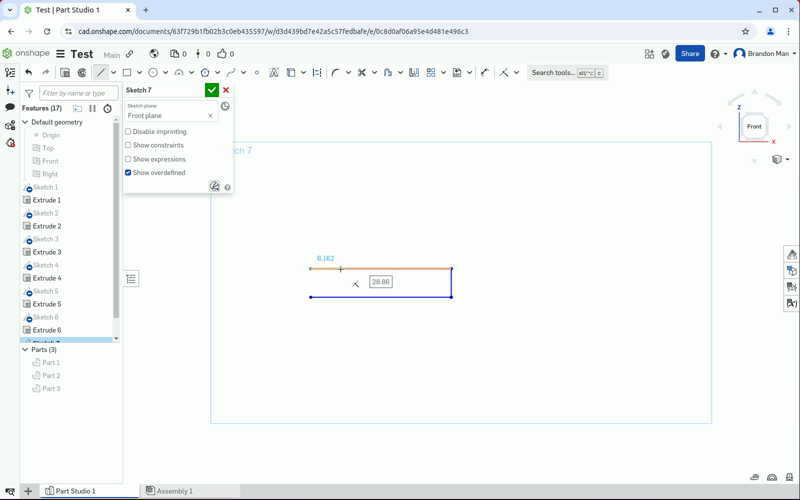
key_down(shift)
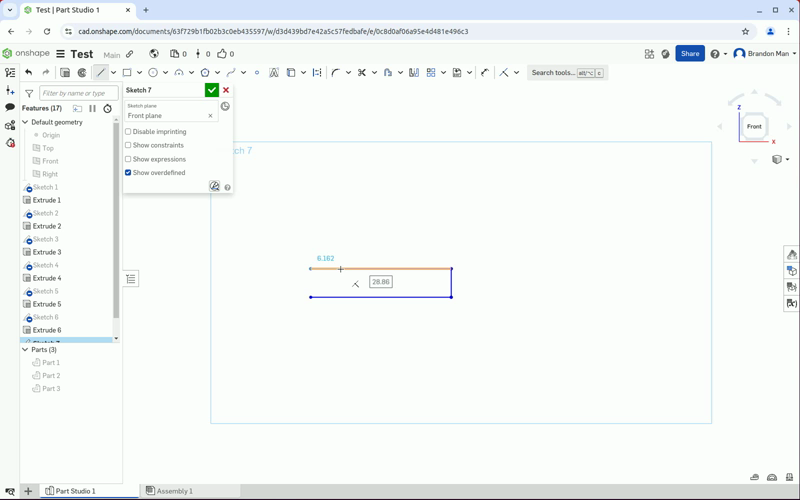
mouse_move(310, 297)
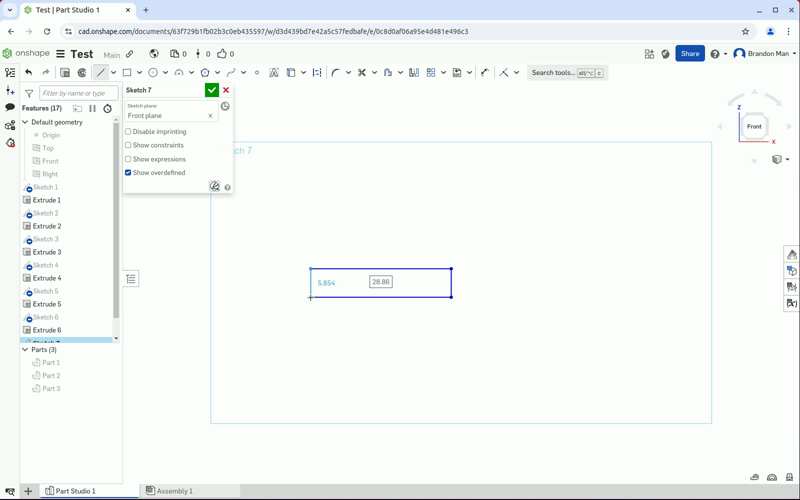
key_up(shift)
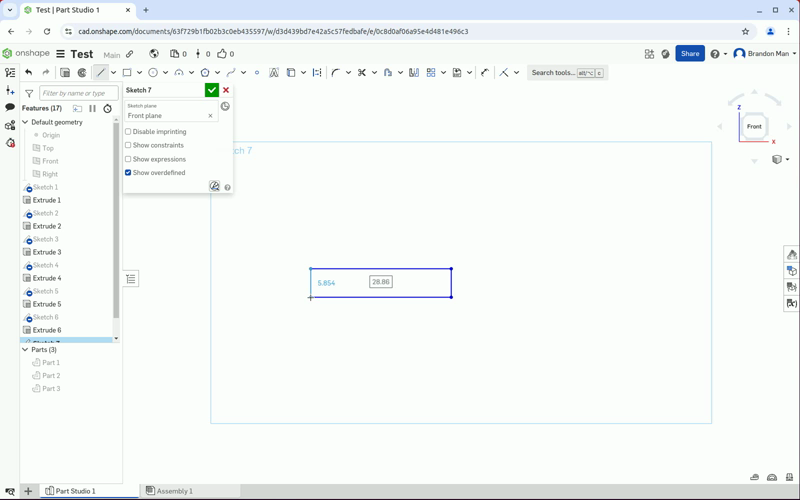
click(310, 297)
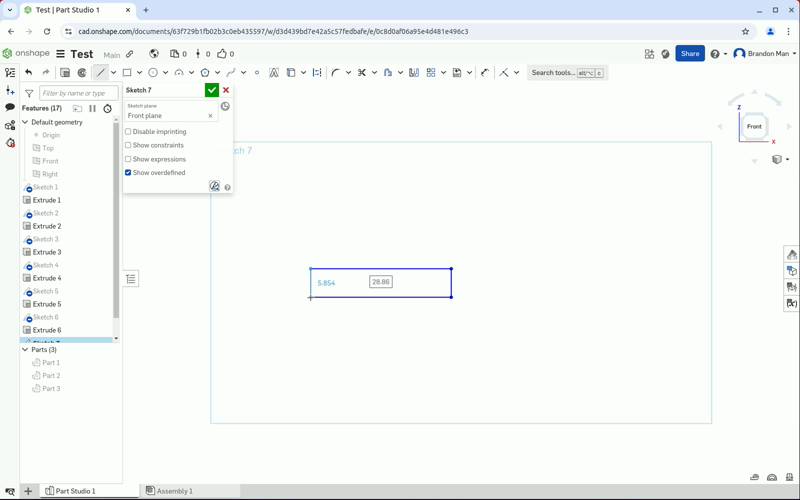
key(esc)
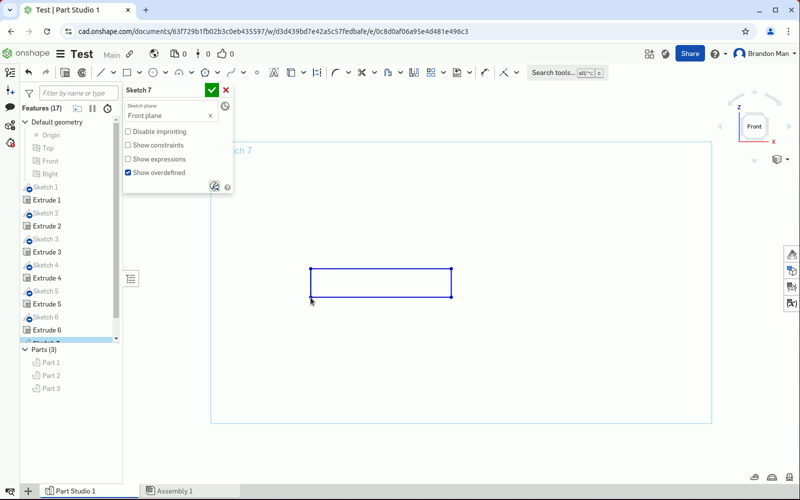
mouse_move(406, 276)
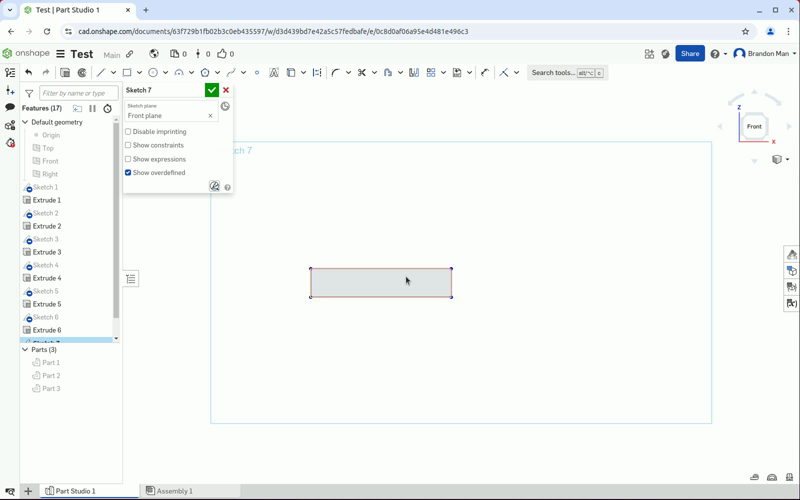
click(406, 276)
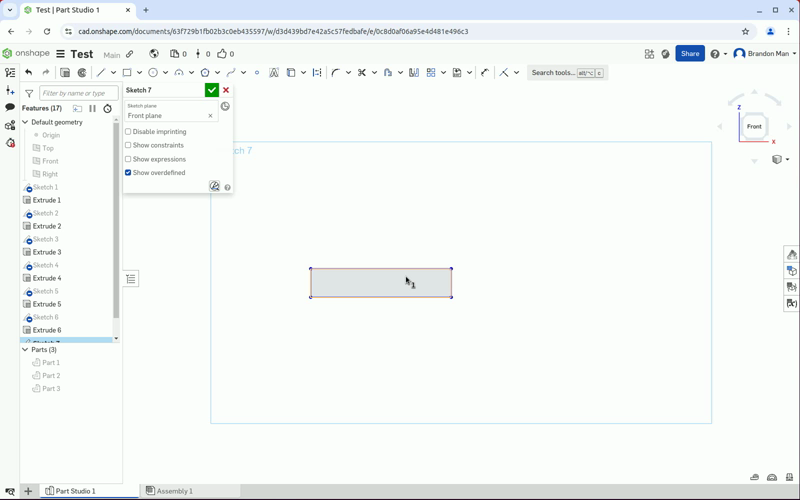
mouse_move(73, 352)
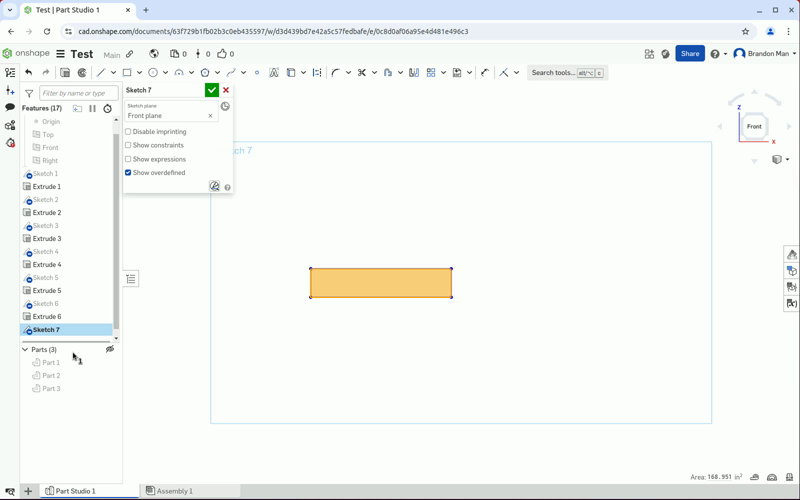
key(shift+y)
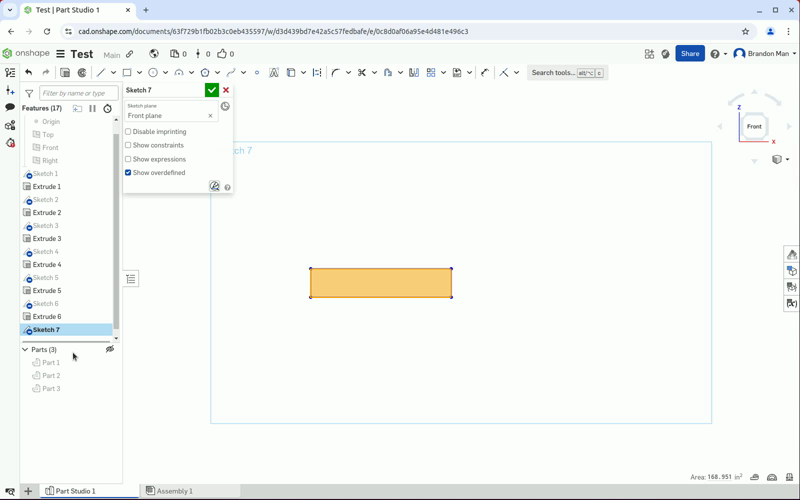
key(shift+e)
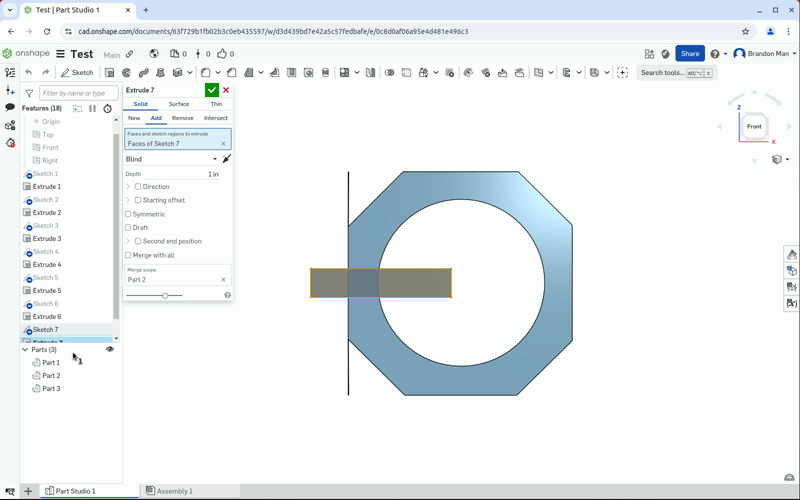
mouse_move(143, 106)
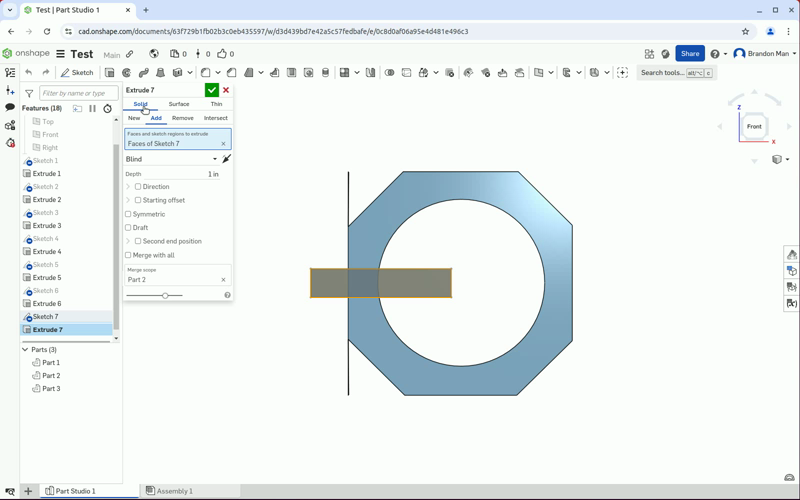
click(143, 106)
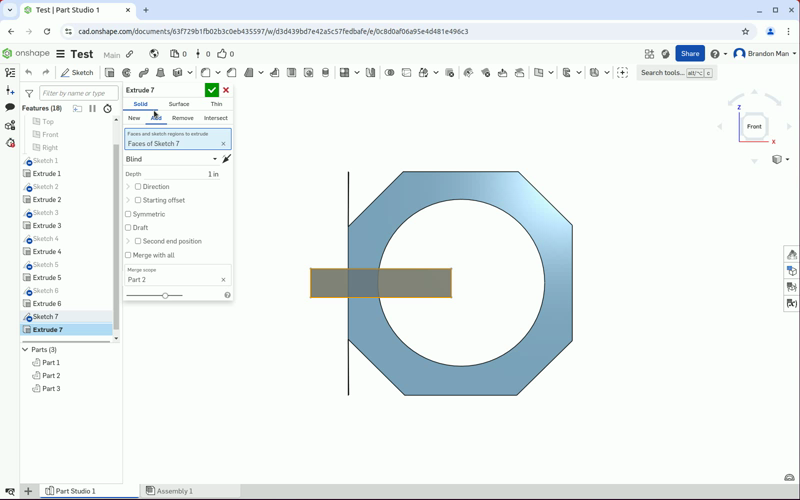
mouse_move(186, 120)
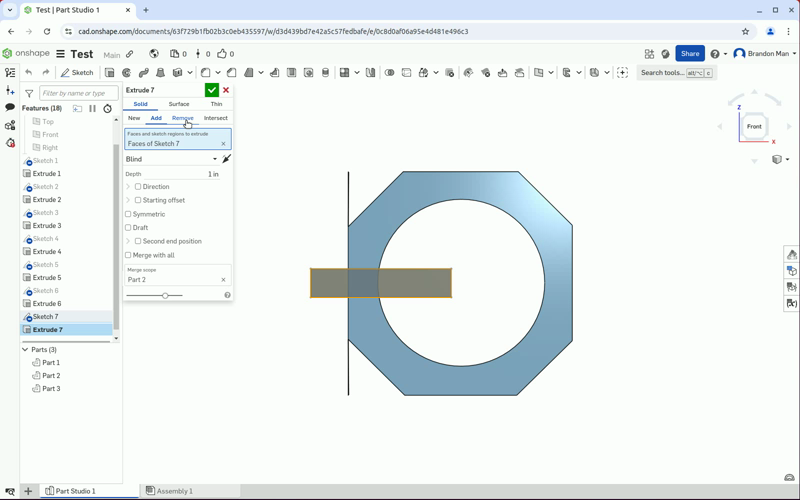
click(186, 120)
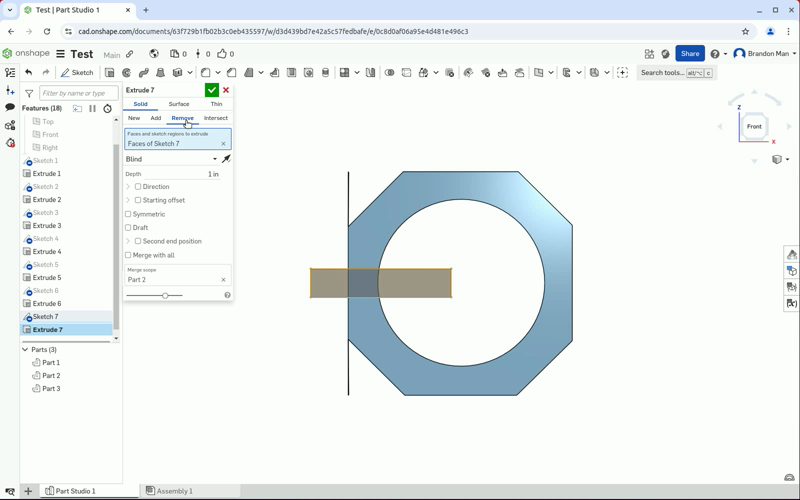
key(tab, 4)
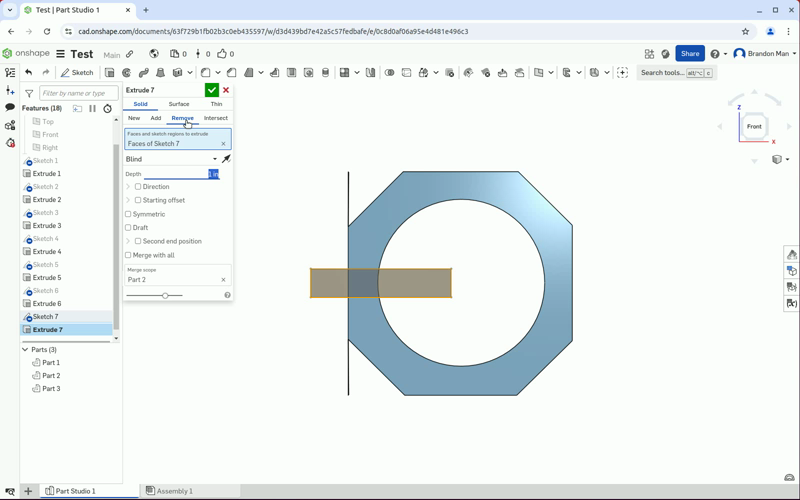
text(11.554)
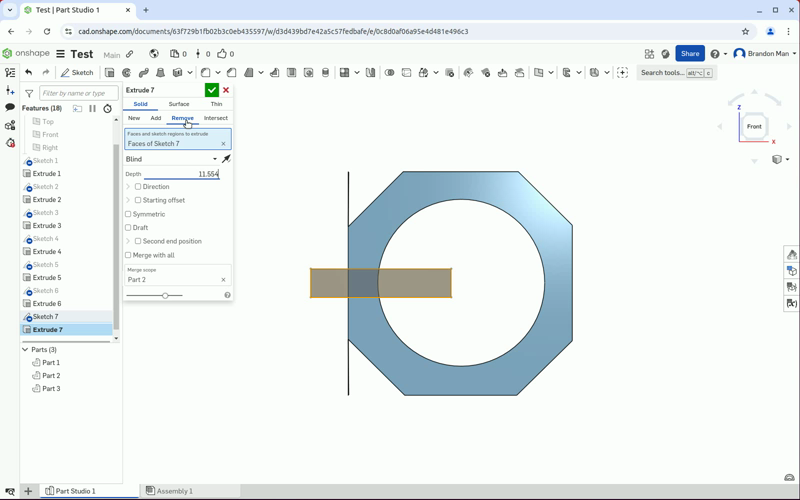
key(tab, 6)
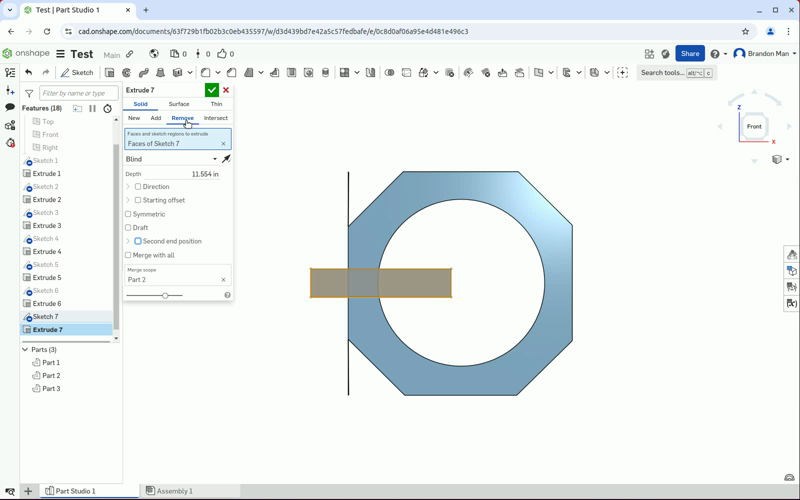
key(space)
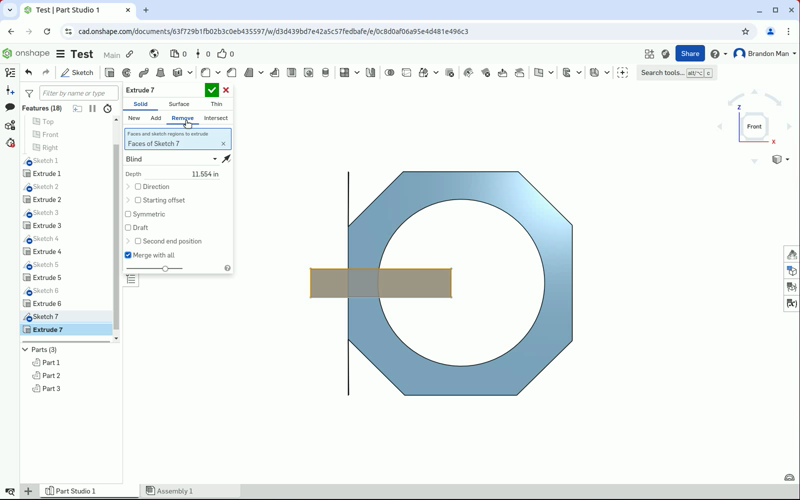
key(enter)
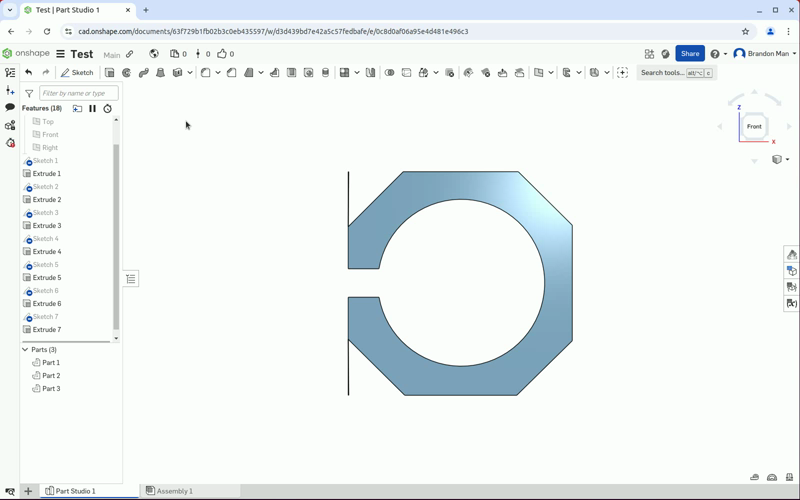
key(shift+h)
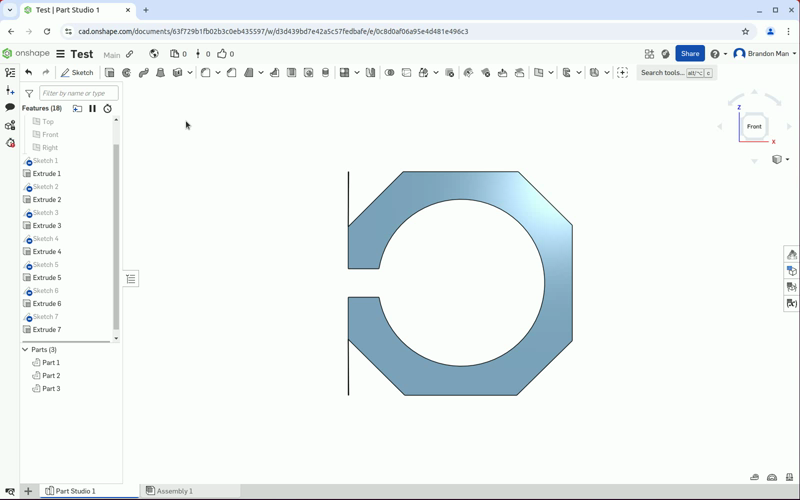
key(shift+h)
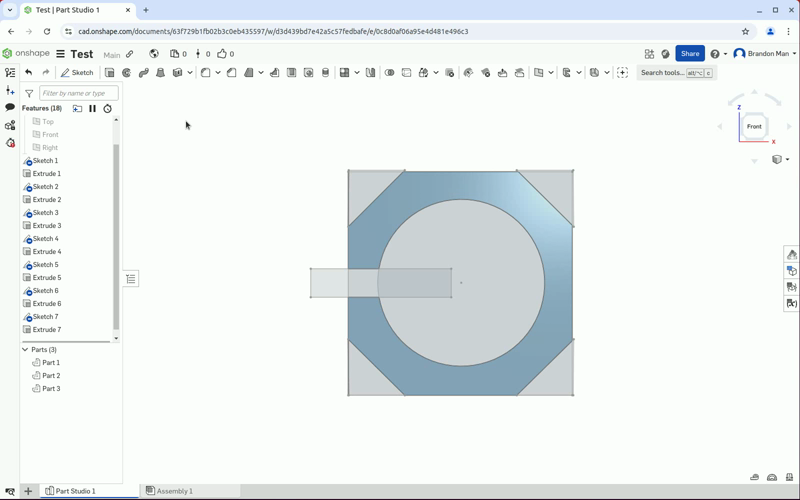
key(shift+7)
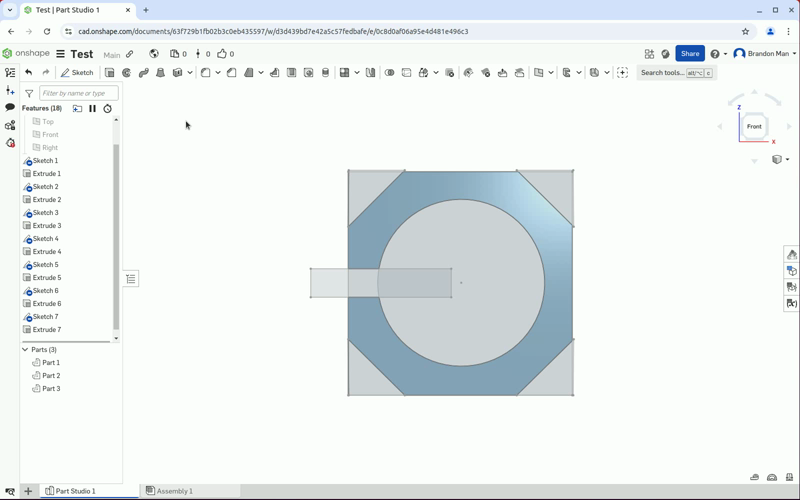
key(left, 2)
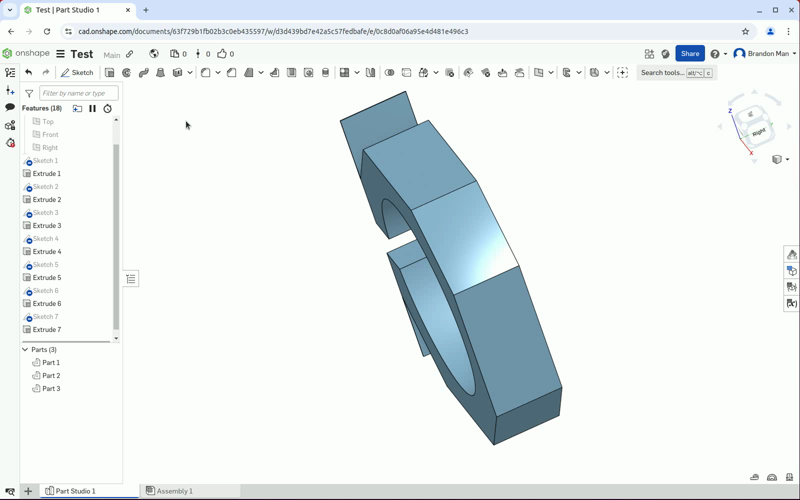
key(down, 2)
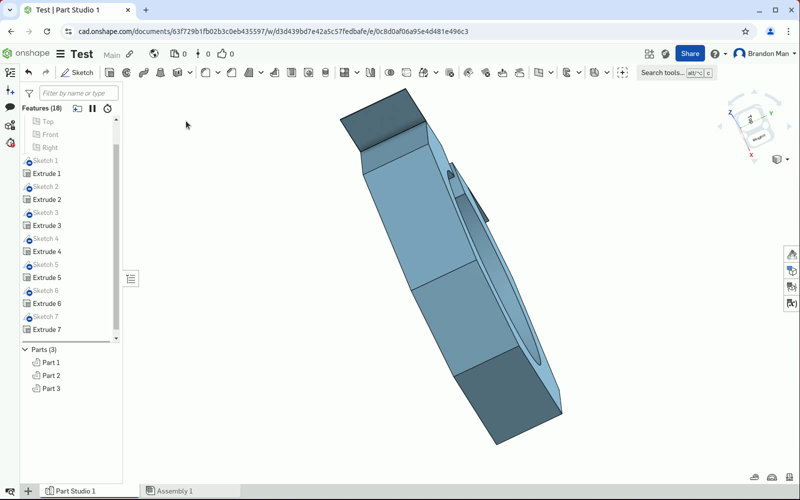
key(up, 2)
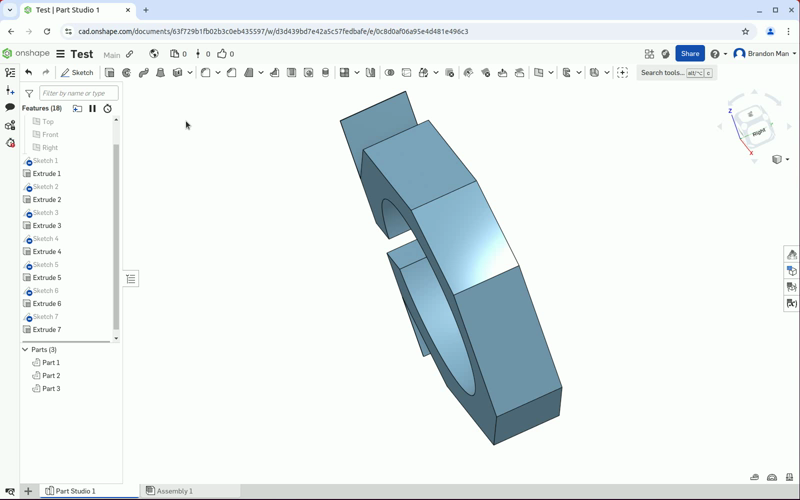
key(right, 2)
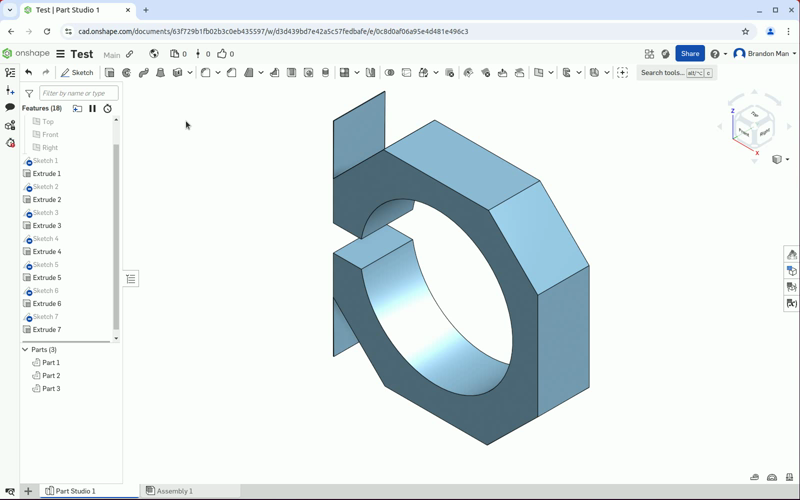
mouse_move(69, 163)
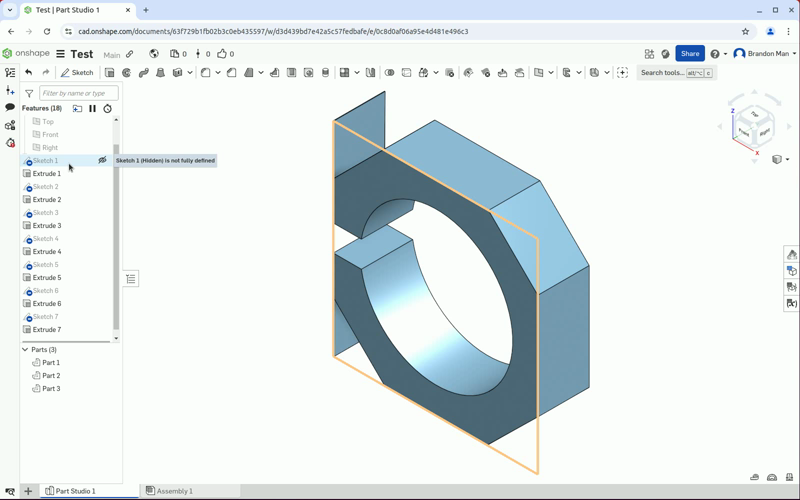
click(69, 163)